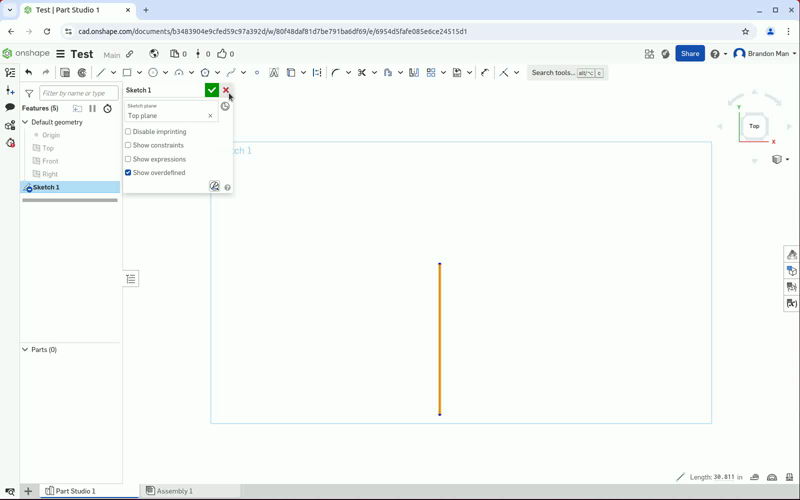
key(shift+h)
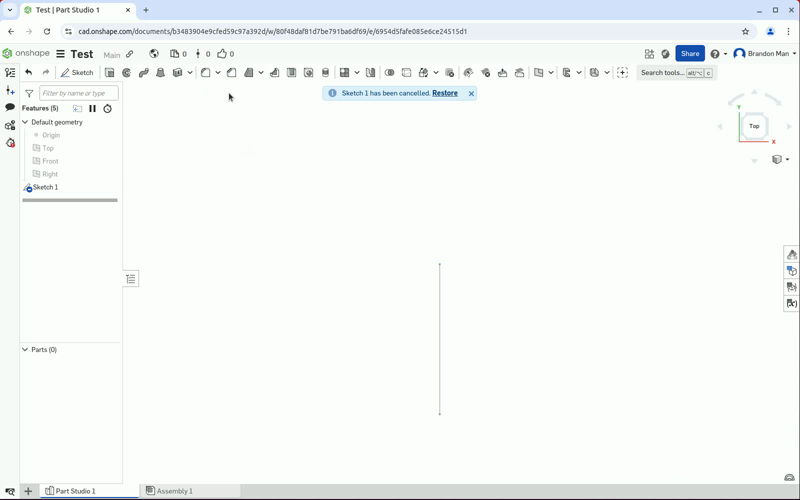
key(shift+s)
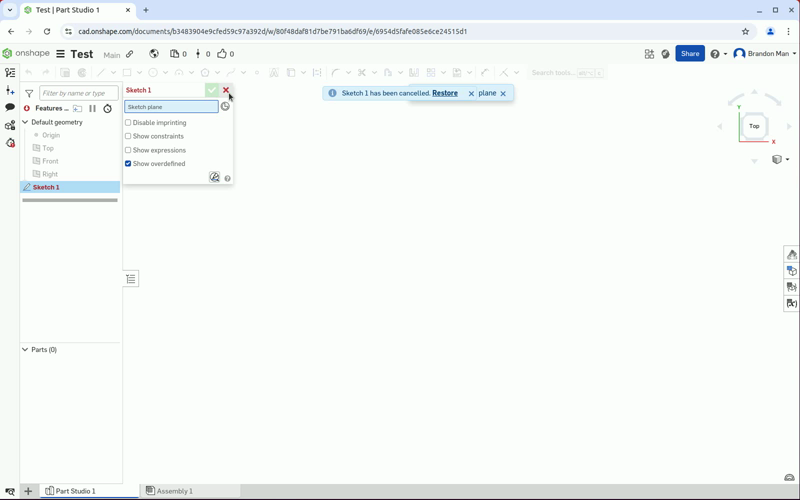
mouse_move(73, 150)
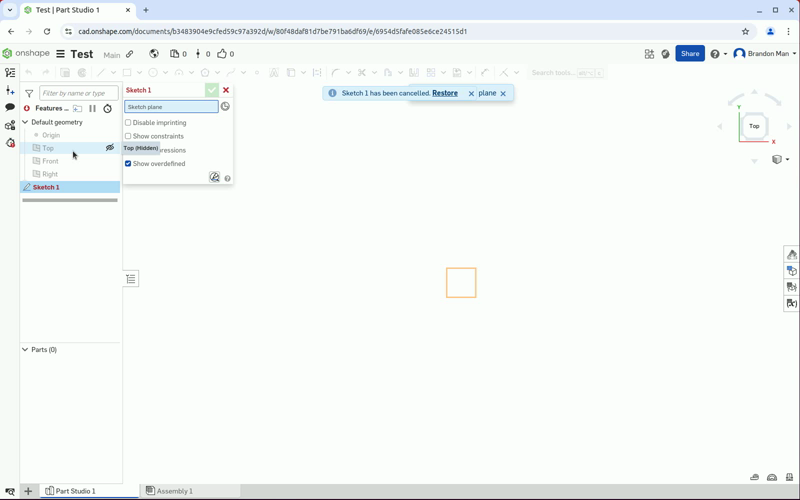
click(73, 150)
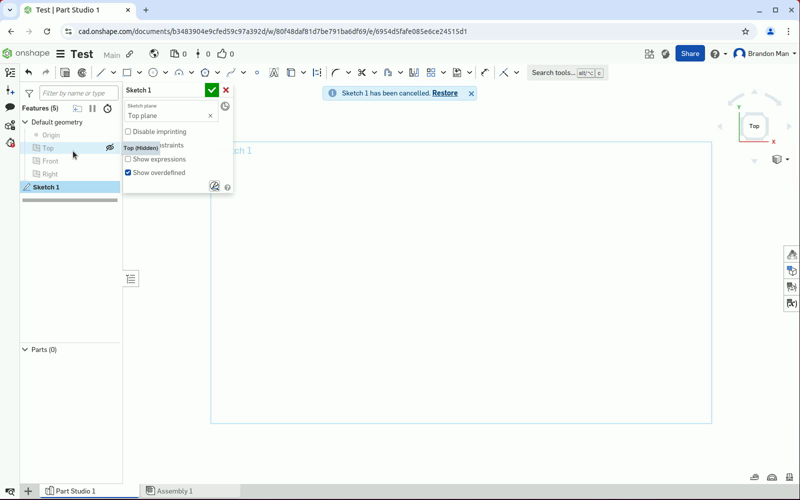
mouse_move(73, 352)
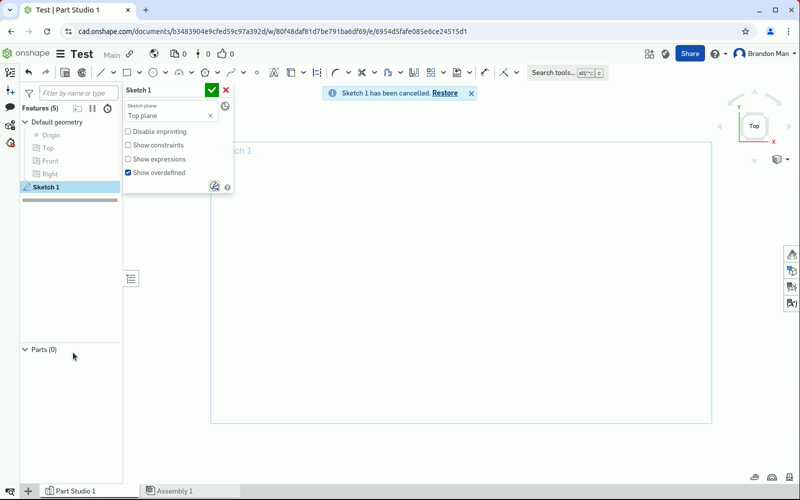
key(y)
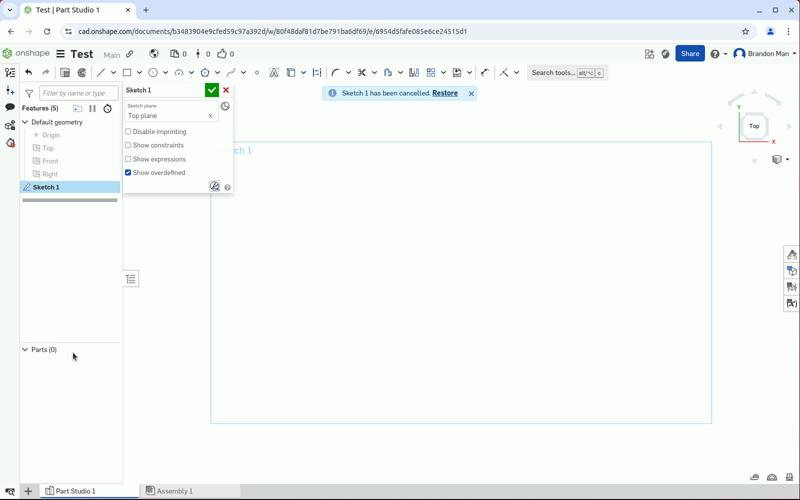
key(l)
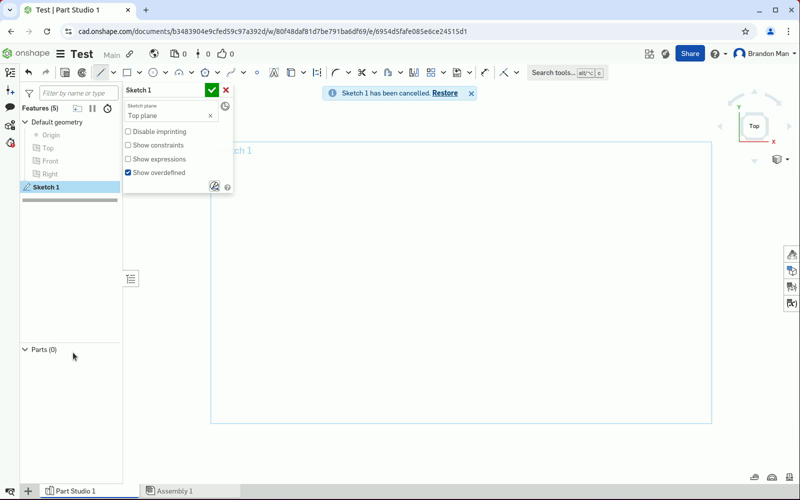
key_down(shift)
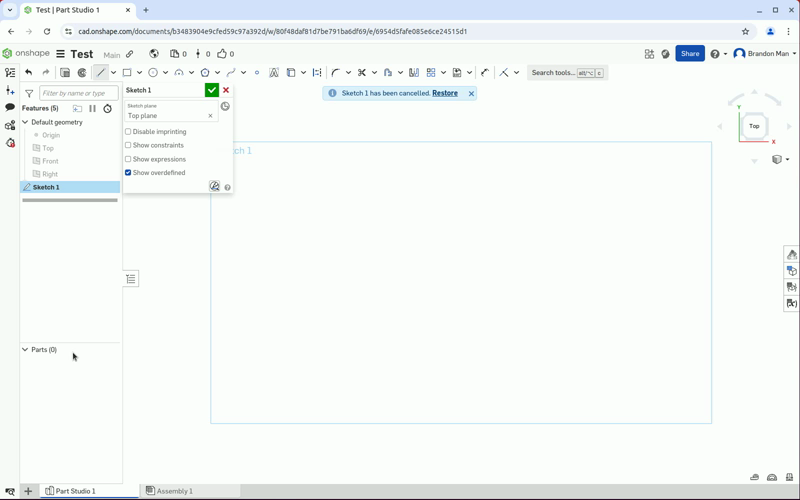
mouse_move(388, 197)
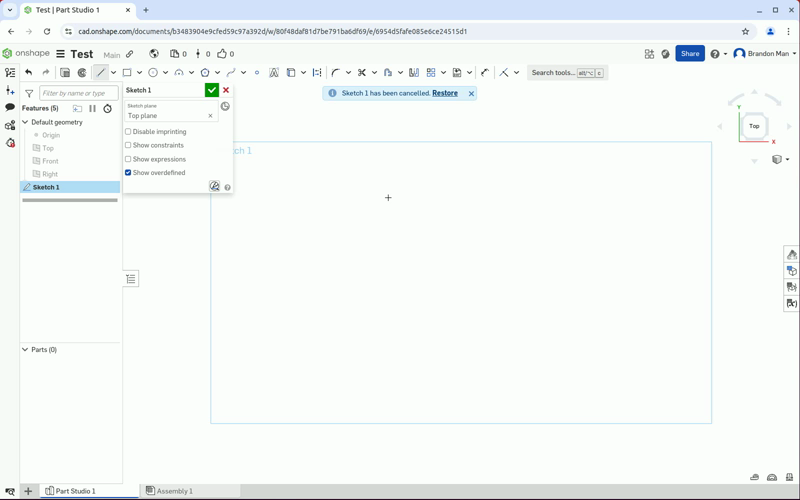
click(388, 197)
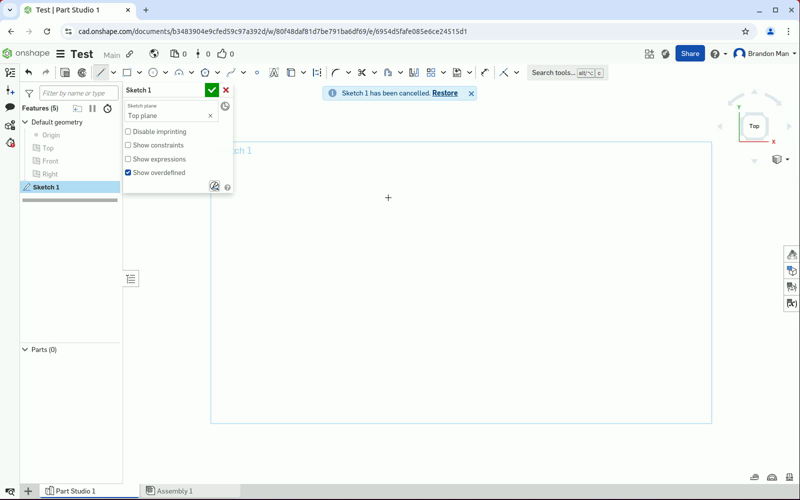
key_up(shift)
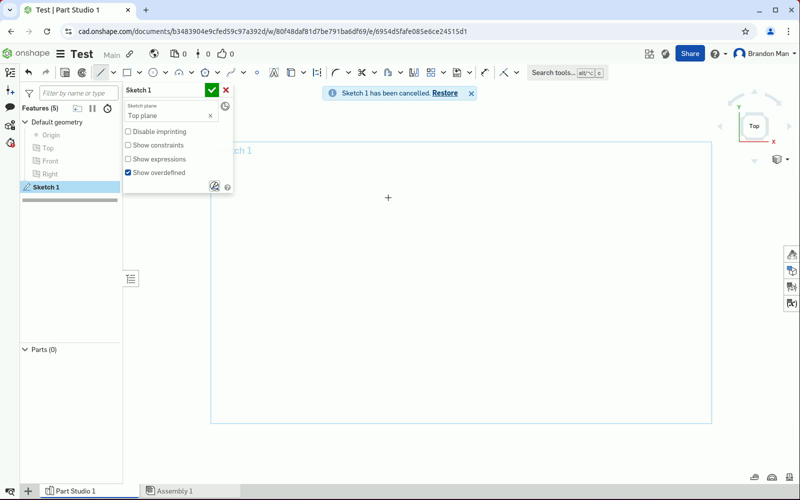
key_down(shift)
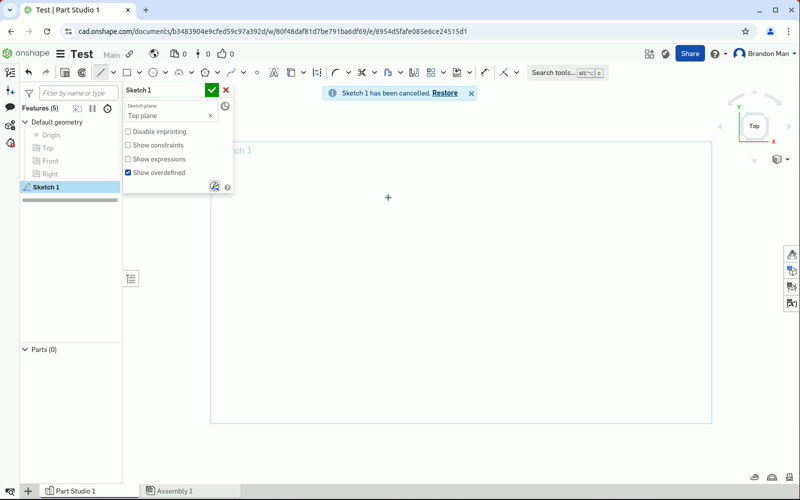
mouse_move(418, 197)
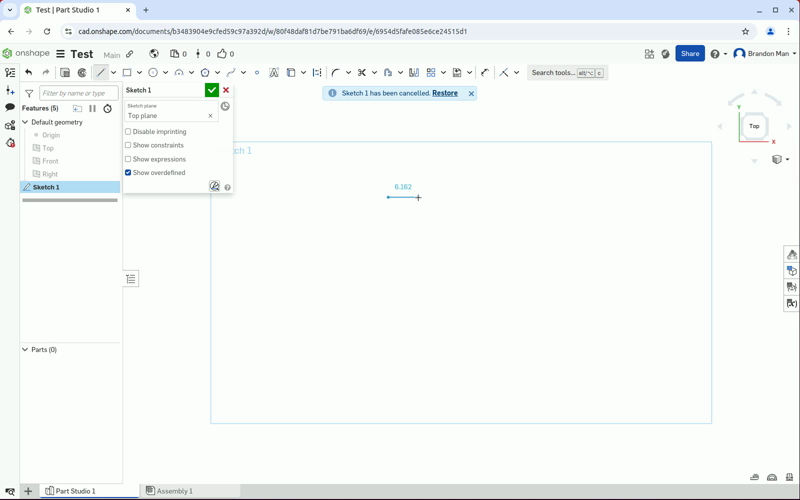
mouse_move(399, 197)
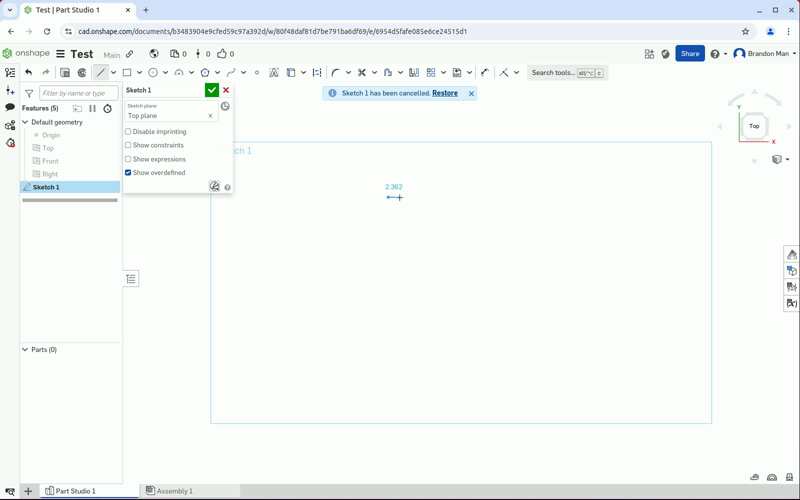
click(399, 197)
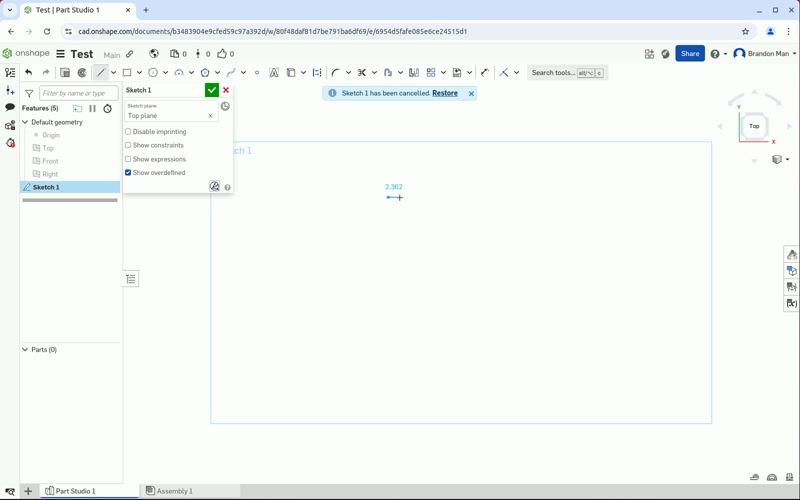
key_up(shift)
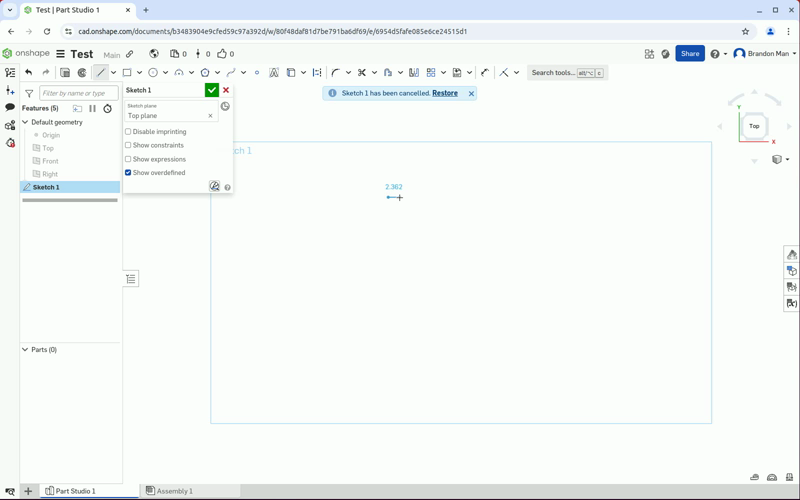
key_down(shift)
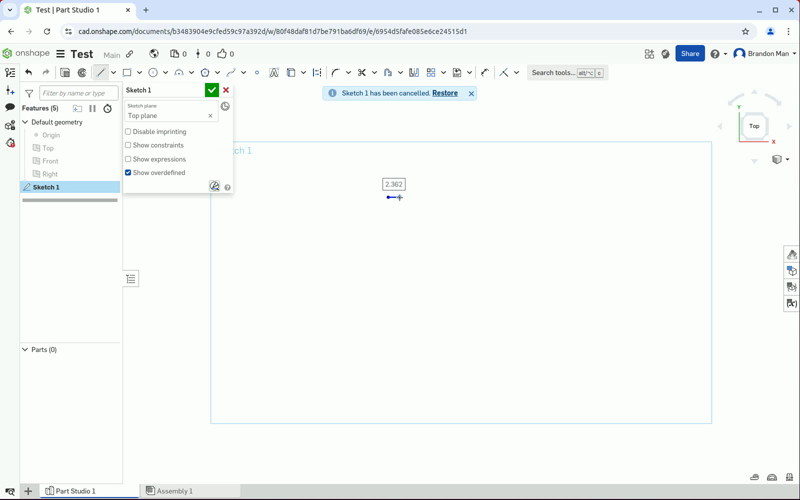
mouse_move(399, 282)
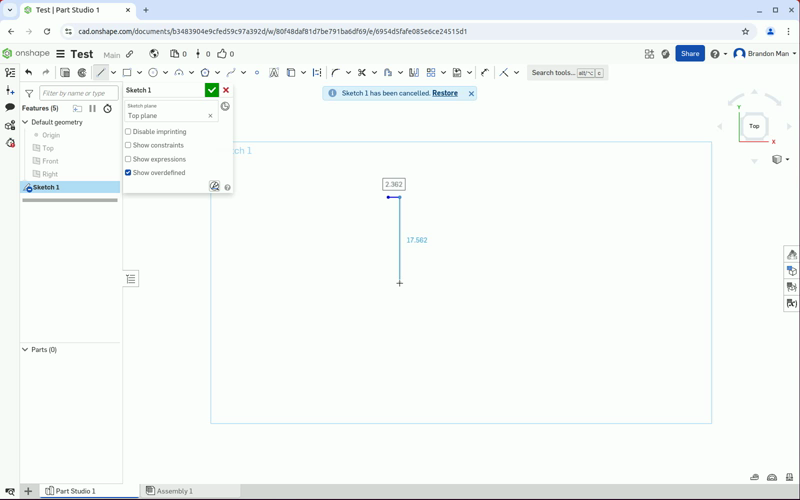
click(399, 282)
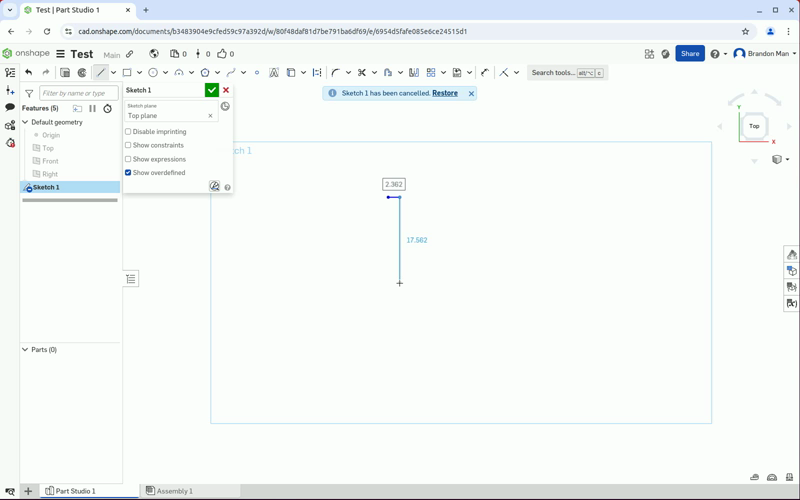
key_up(shift)
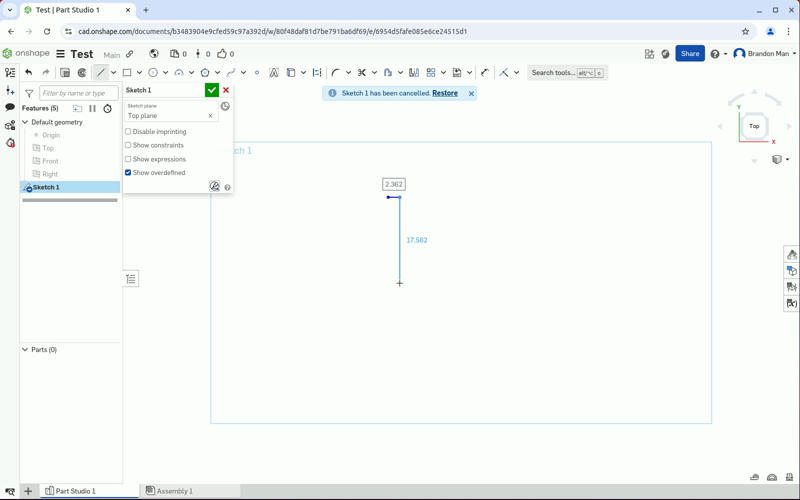
key_down(shift)
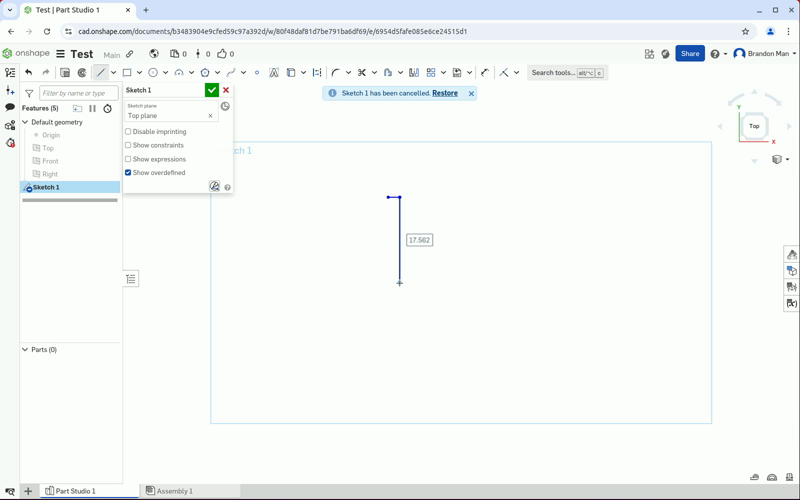
mouse_move(460, 282)
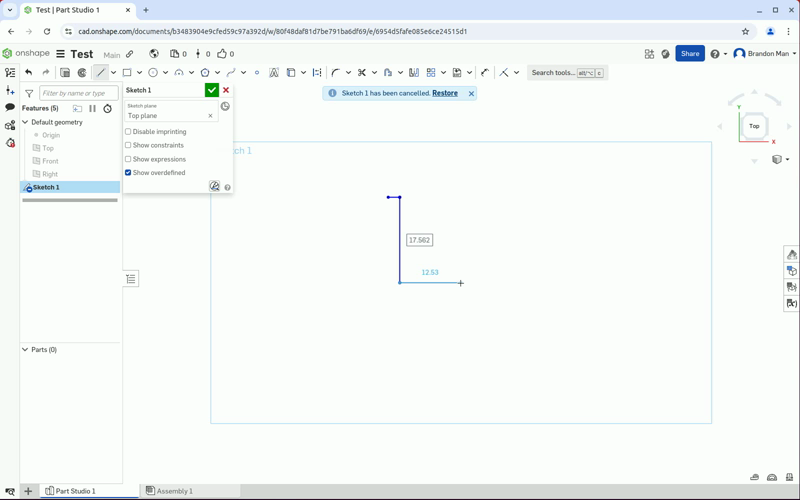
click(460, 282)
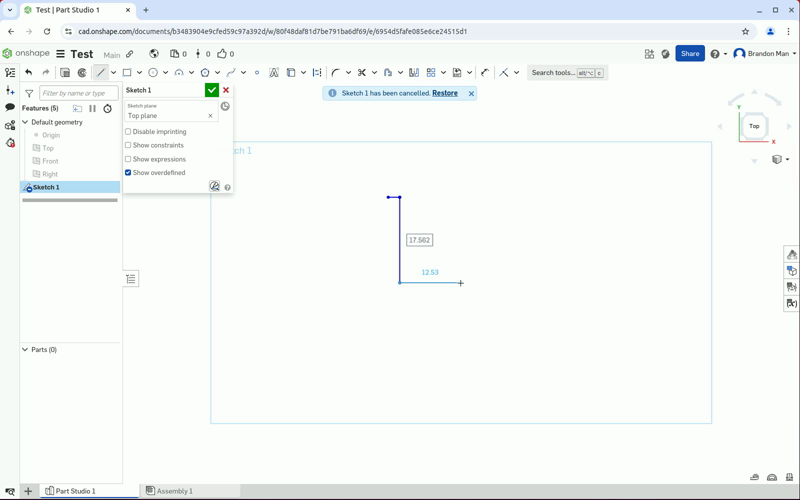
key_up(shift)
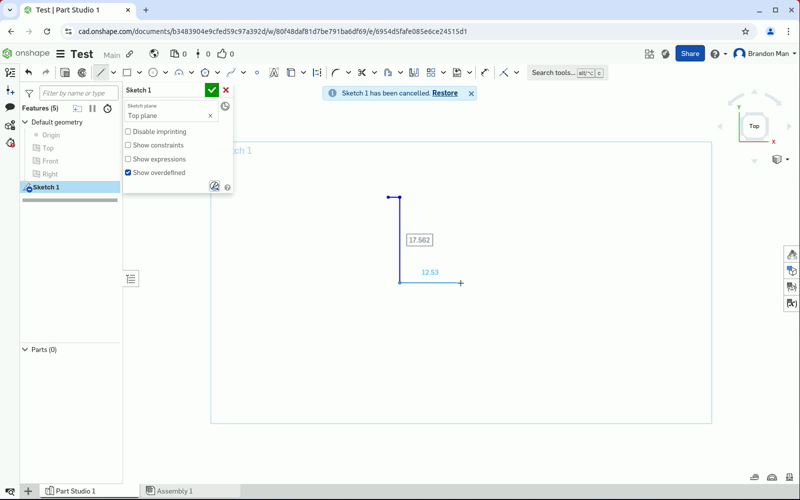
key_down(shift)
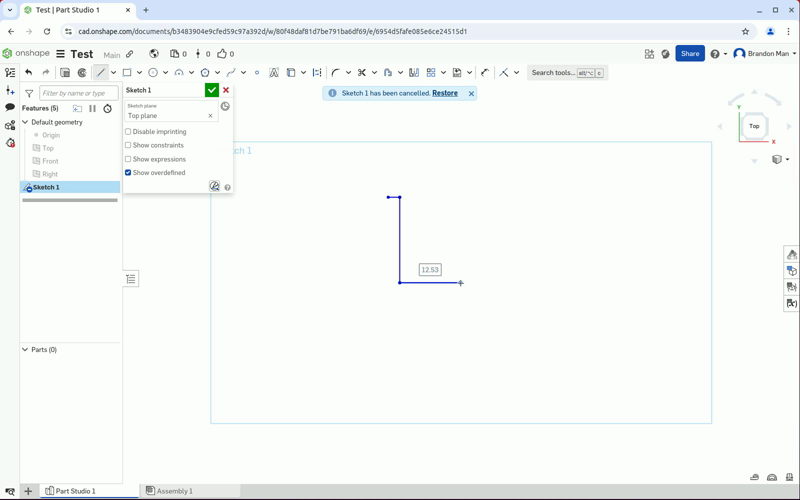
mouse_move(490, 282)
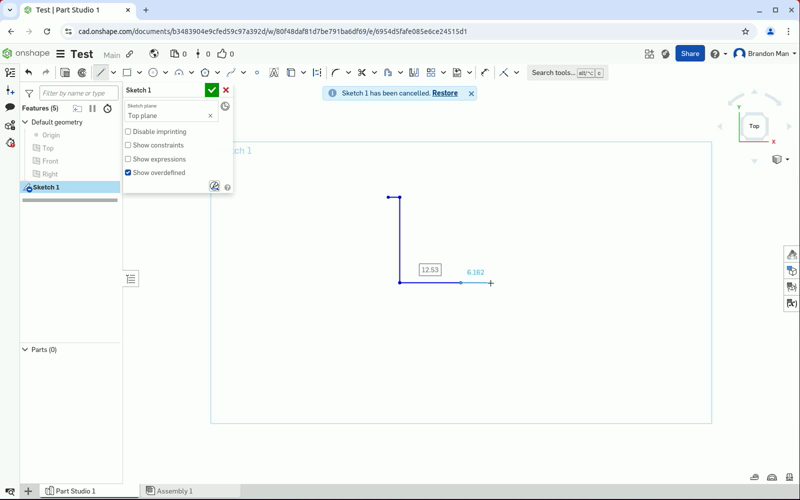
mouse_move(495, 282)
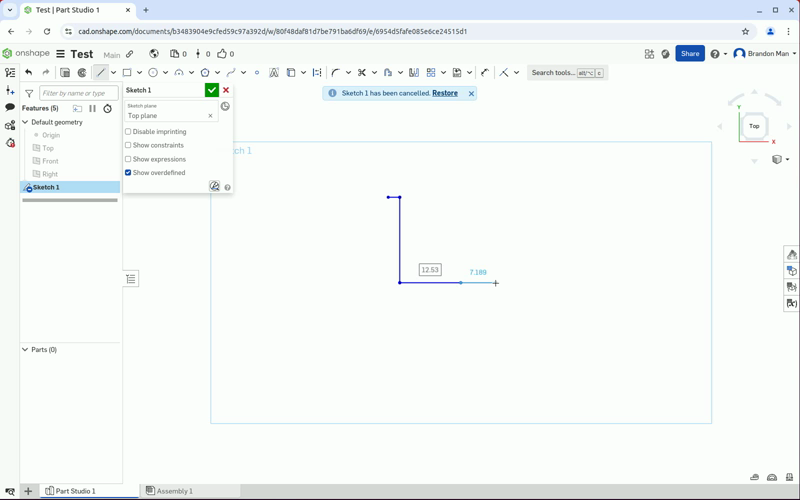
click(495, 282)
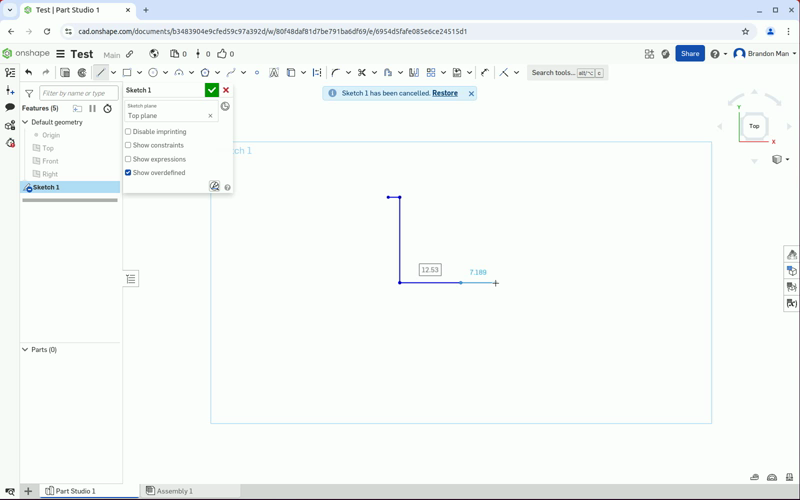
key_up(shift)
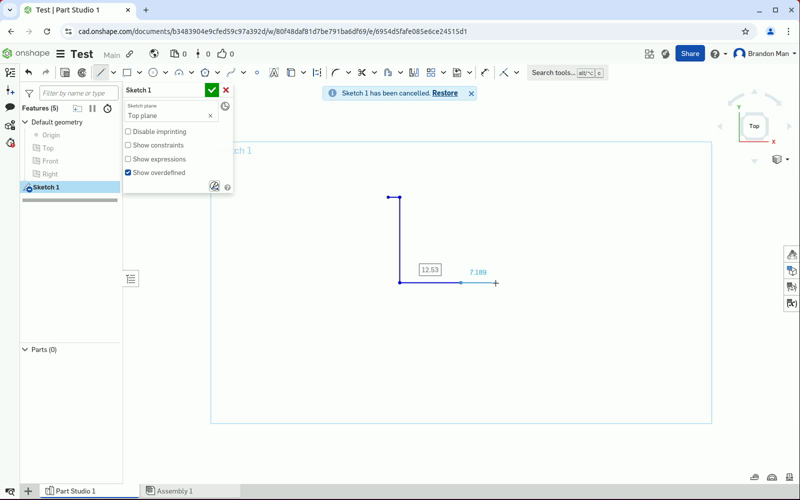
key_down(shift)
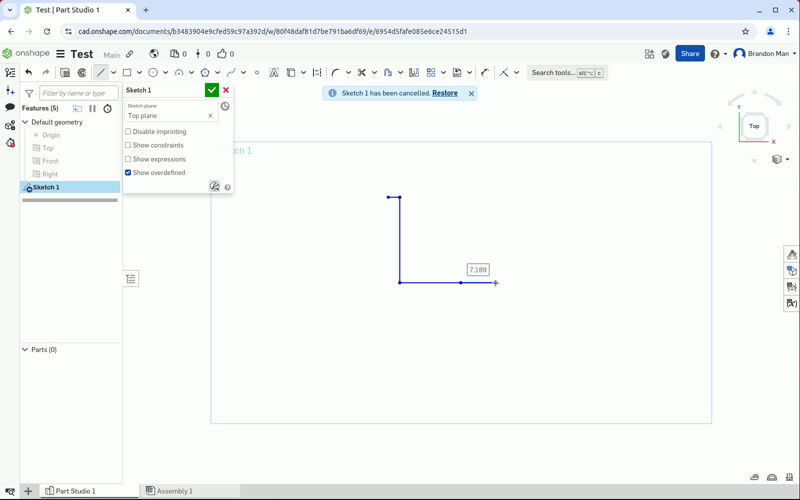
mouse_move(495, 210)
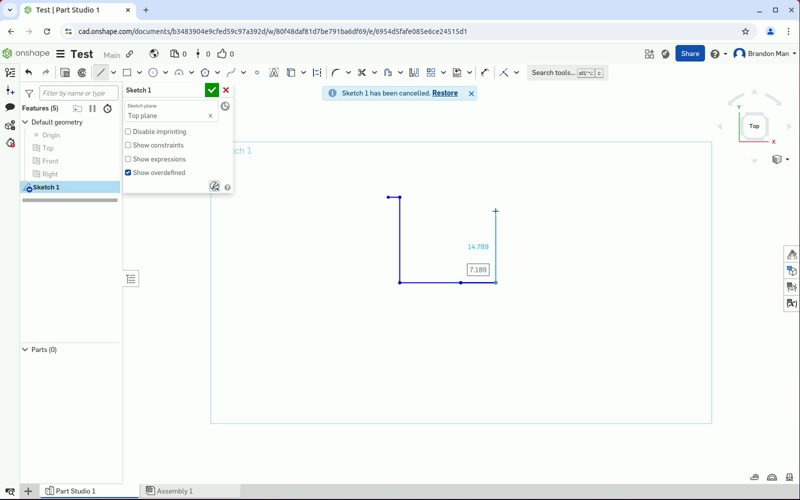
click(495, 210)
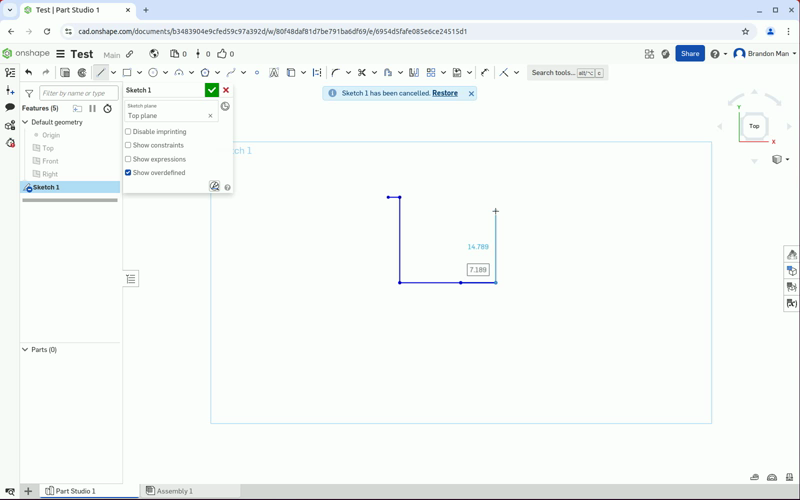
key_up(shift)
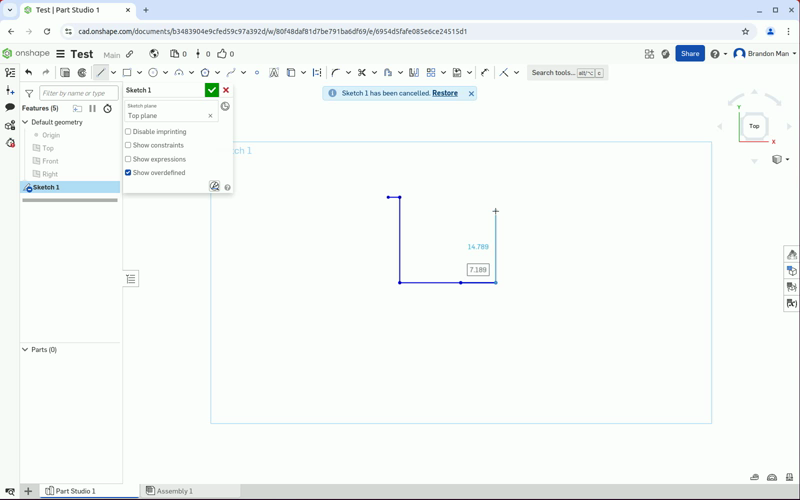
key_down(shift)
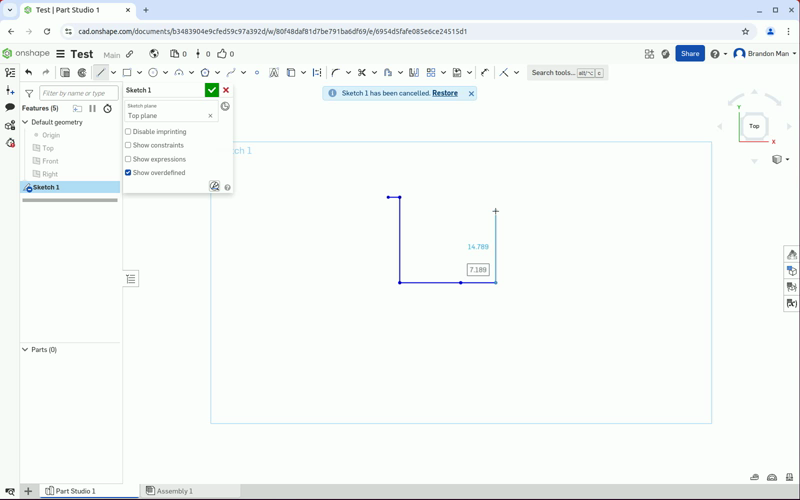
mouse_move(525, 210)
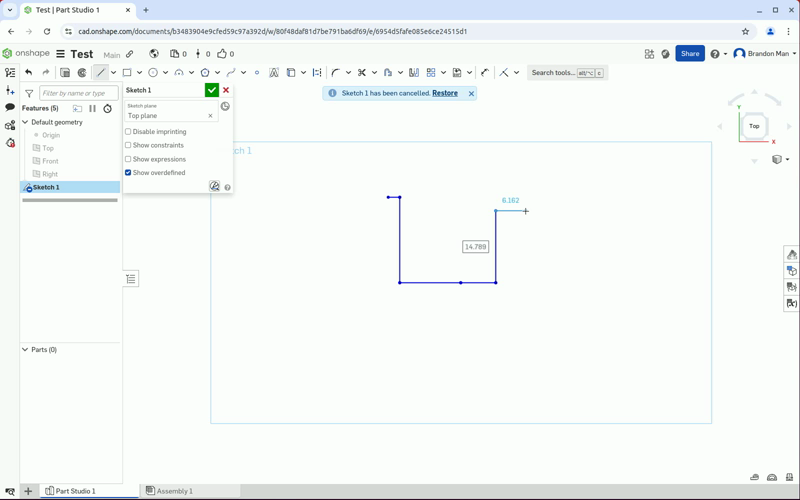
mouse_move(468, 178)
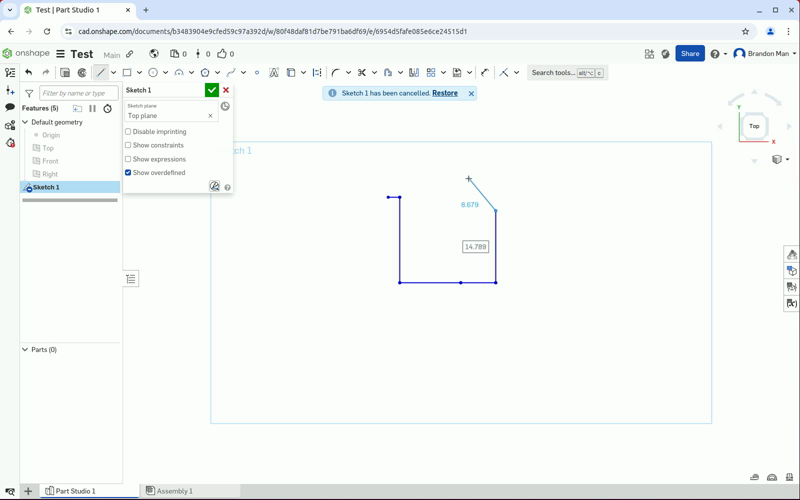
click(468, 178)
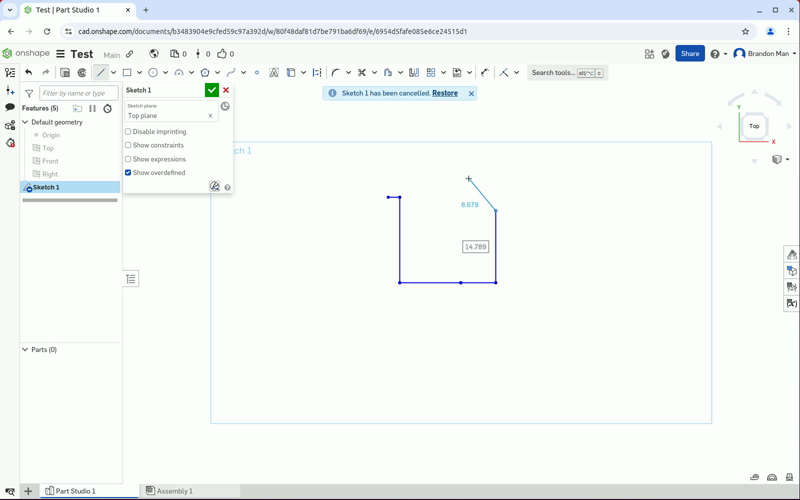
key_up(shift)
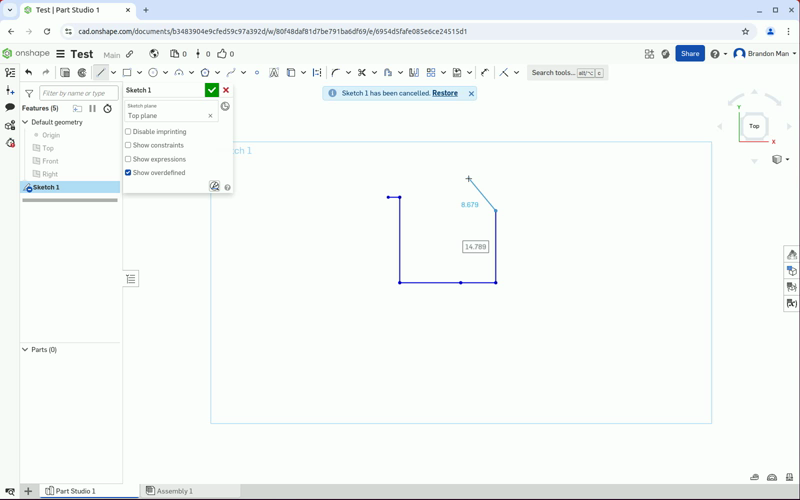
key_down(shift)
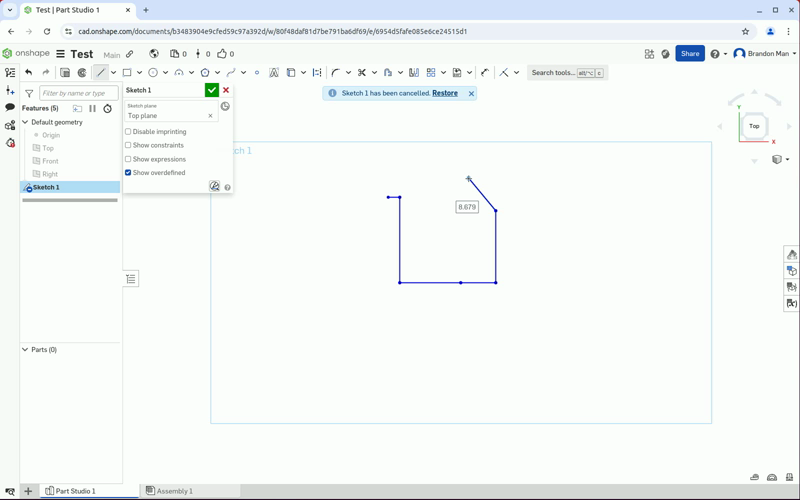
mouse_move(498, 178)
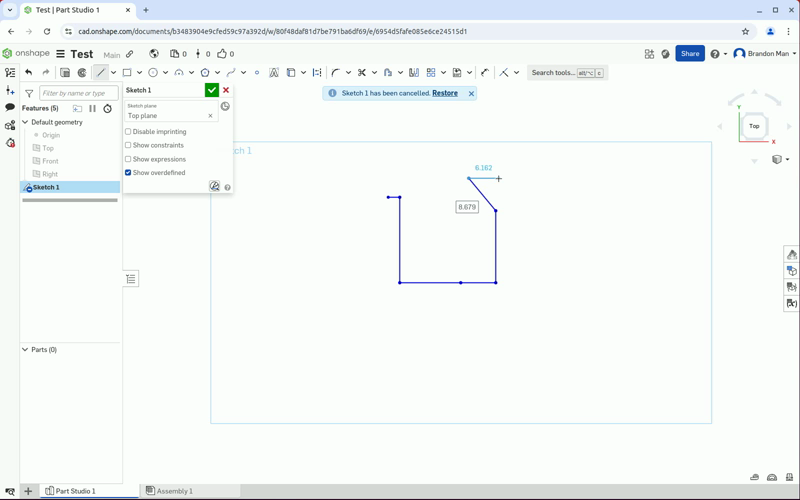
mouse_move(457, 178)
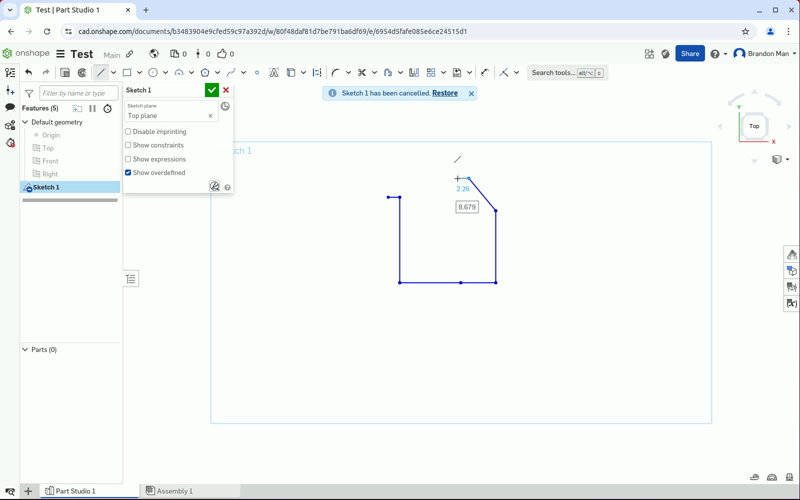
click(457, 178)
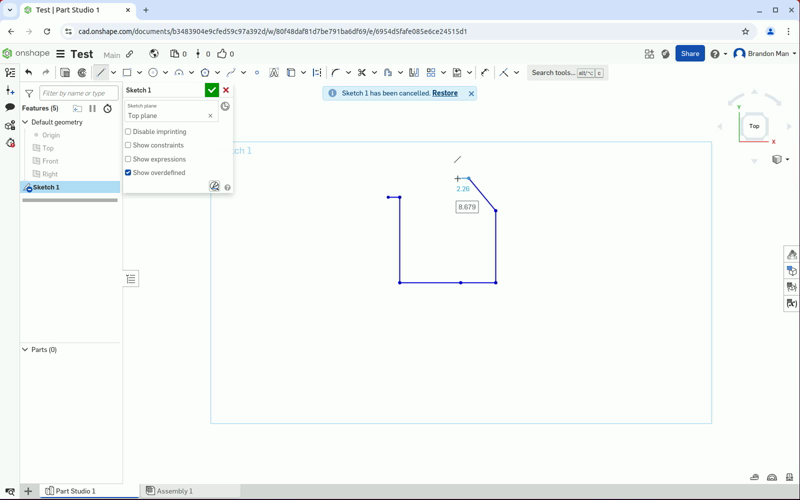
key_up(shift)
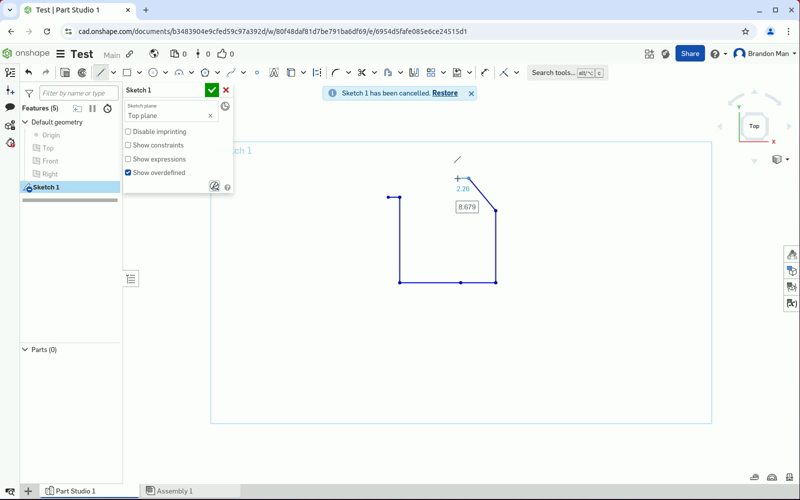
key_down(shift)
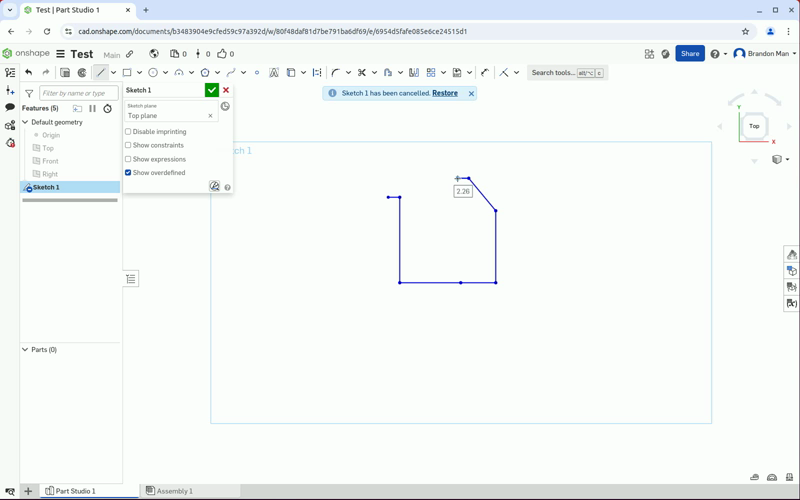
mouse_move(487, 178)
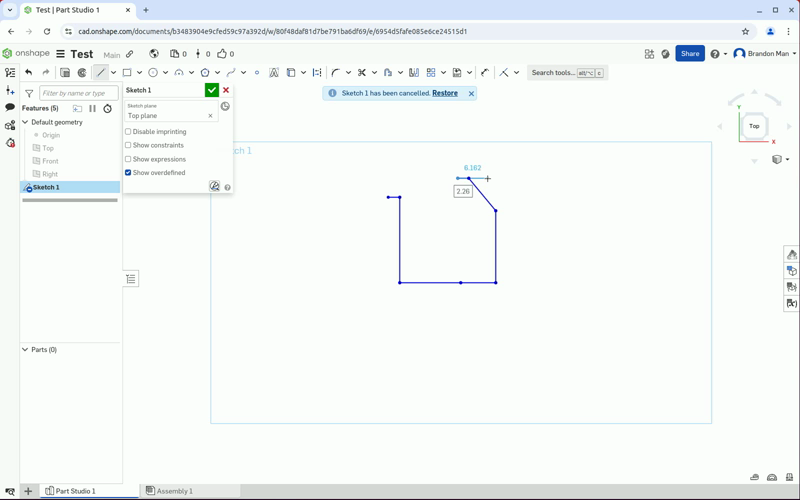
mouse_move(457, 172)
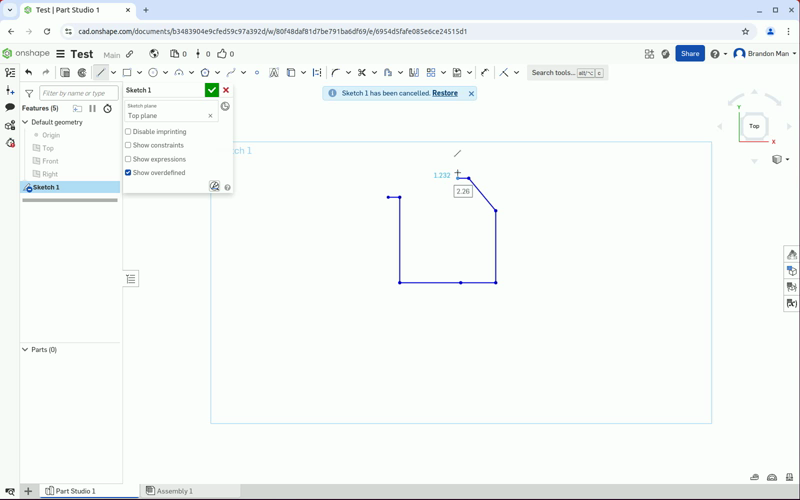
scroll(6)
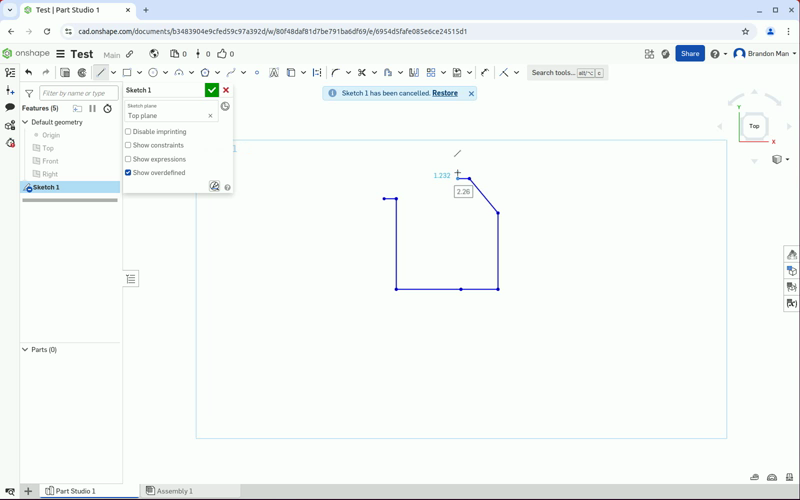
scroll(6)
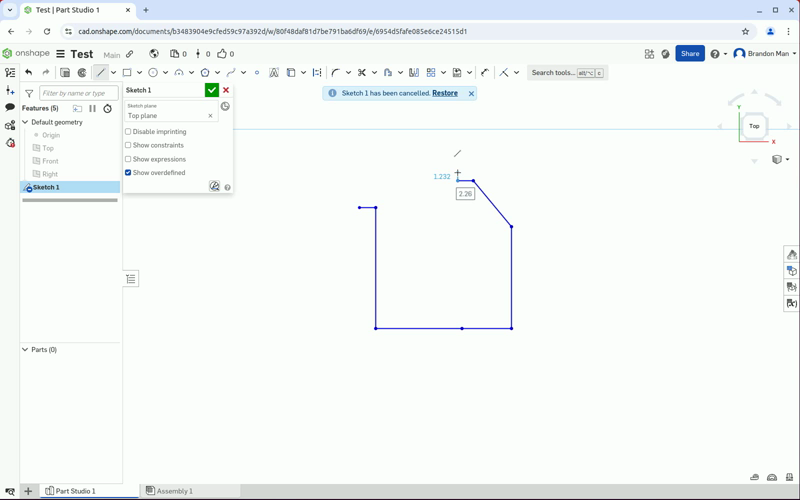
scroll(6)
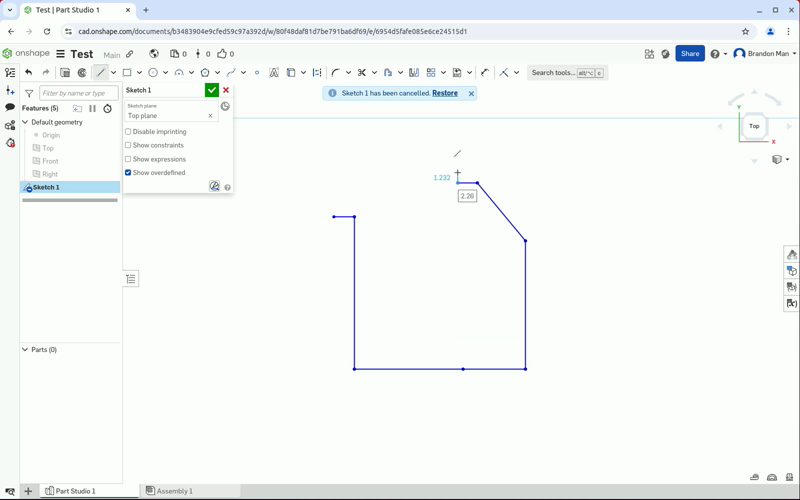
scroll(6)
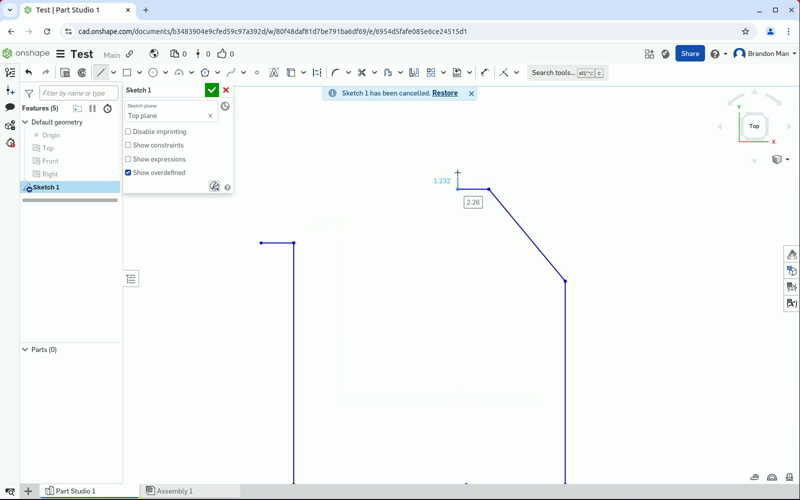
scroll(6)
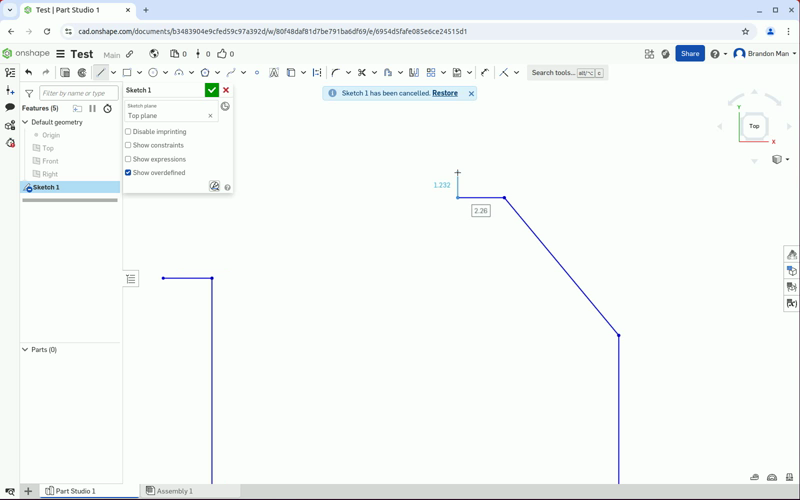
scroll(6)
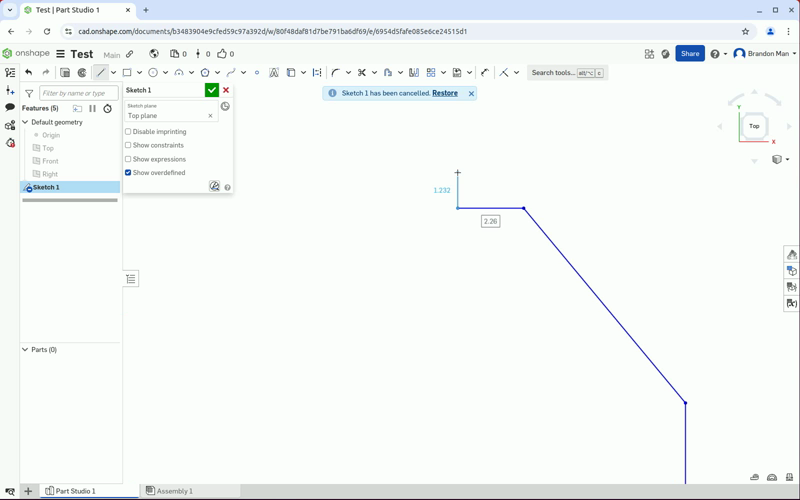
scroll(6)
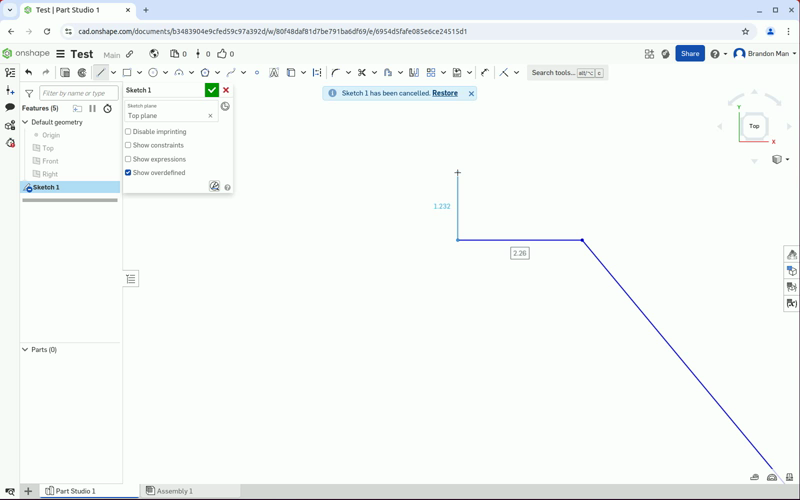
click(457, 172)
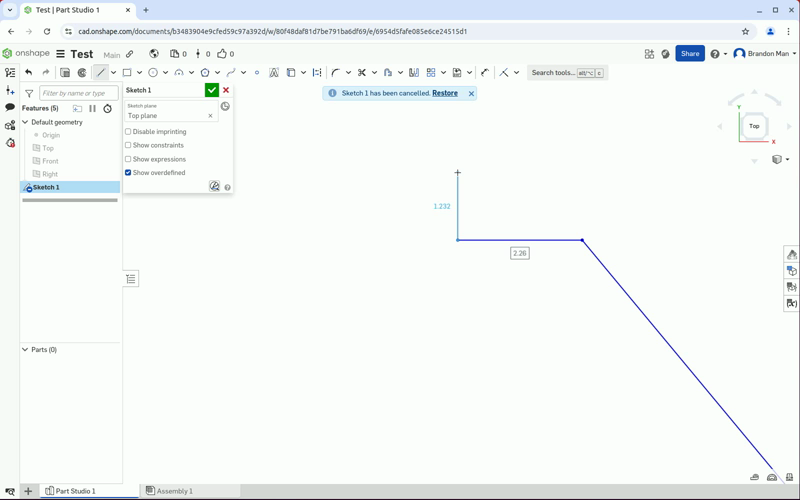
scroll(-6)
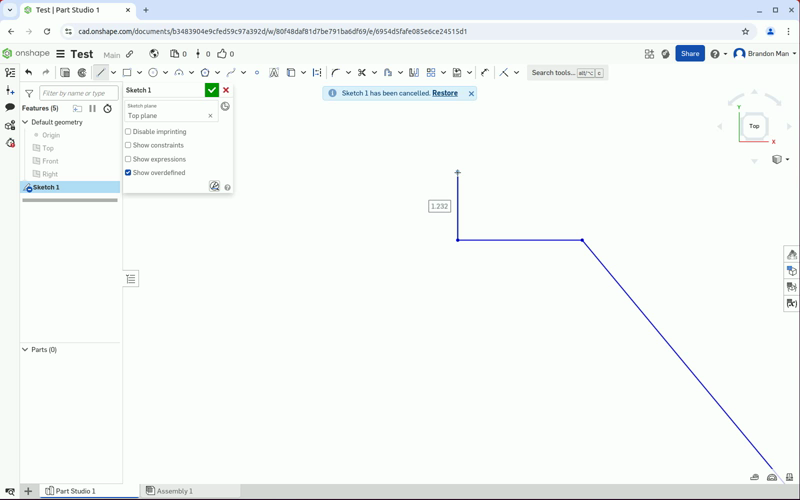
scroll(-6)
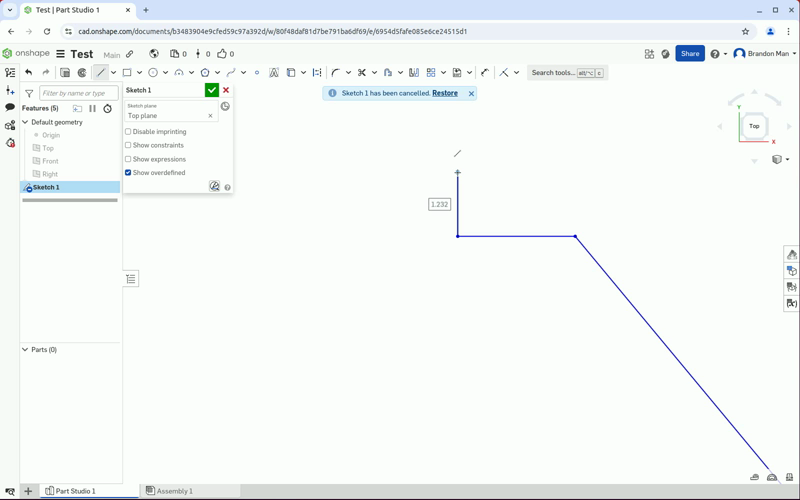
scroll(-6)
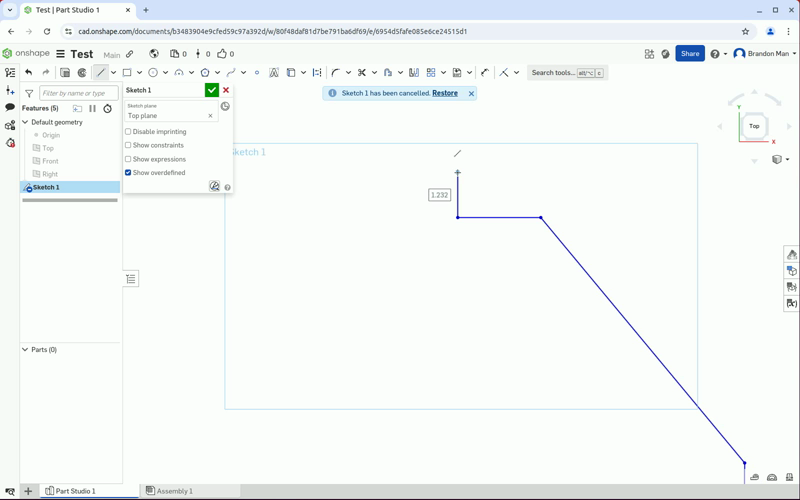
scroll(-6)
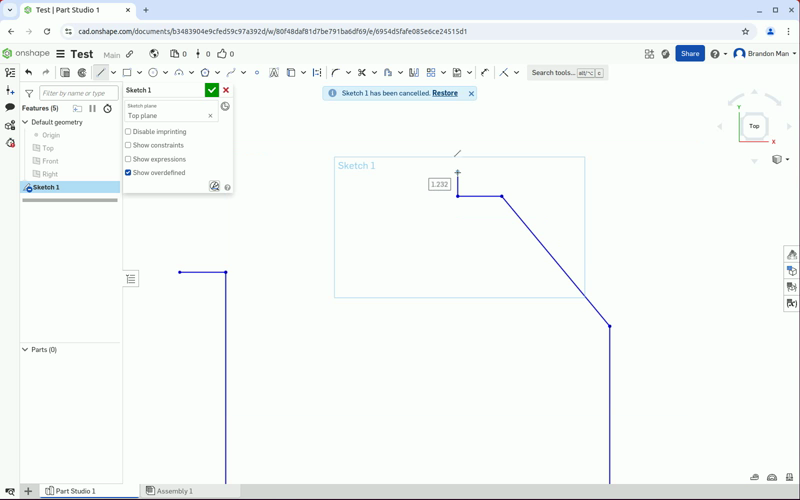
scroll(-6)
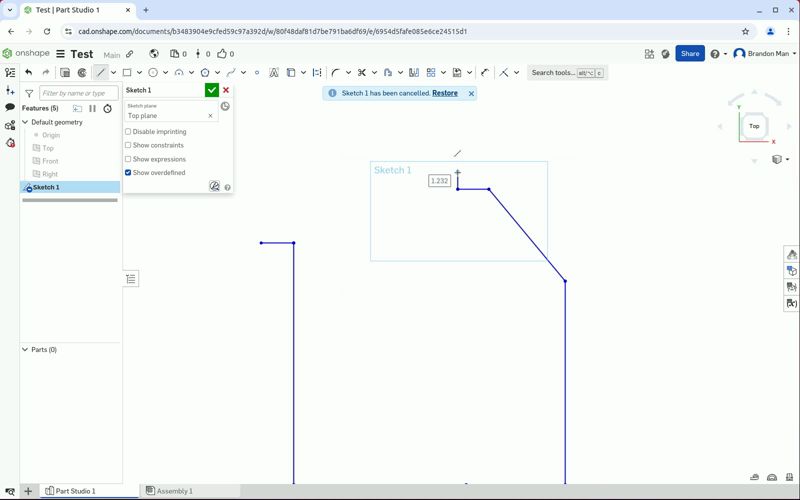
scroll(-6)
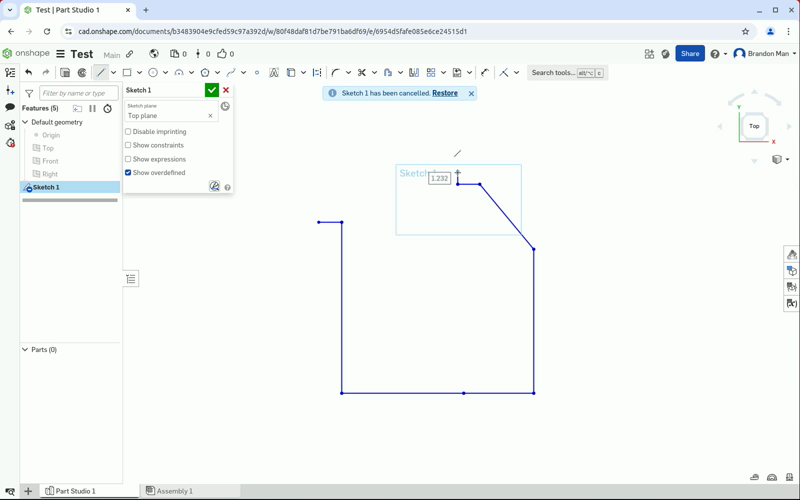
scroll(-6)
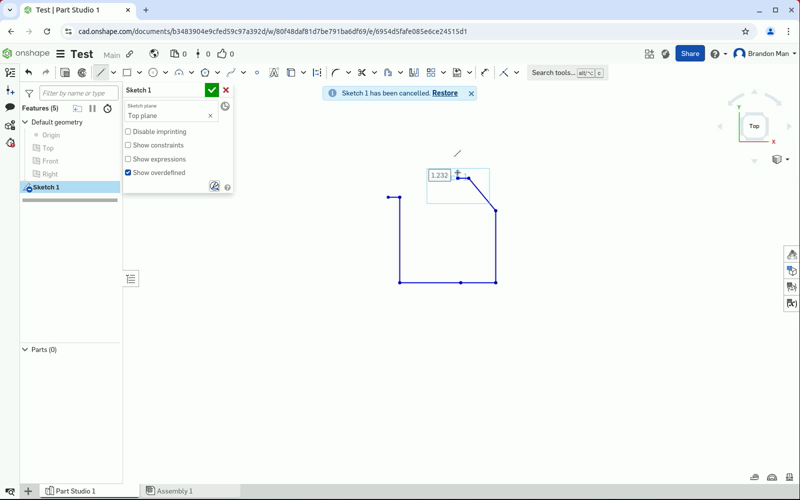
key_up(shift)
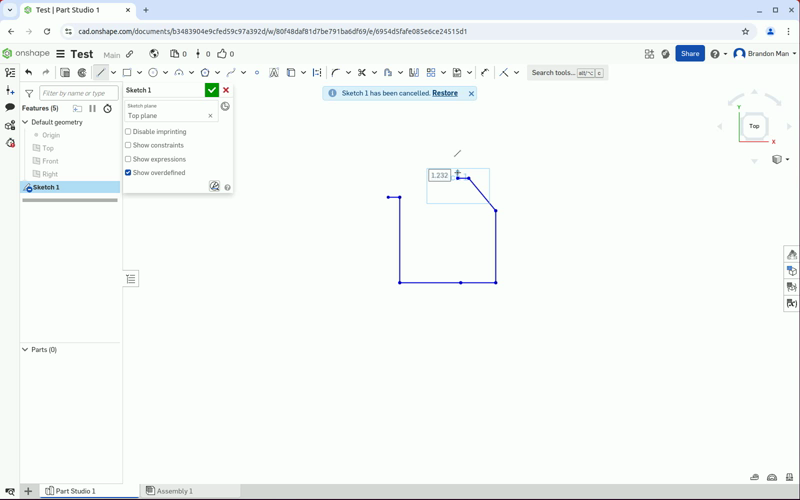
key_down(shift)
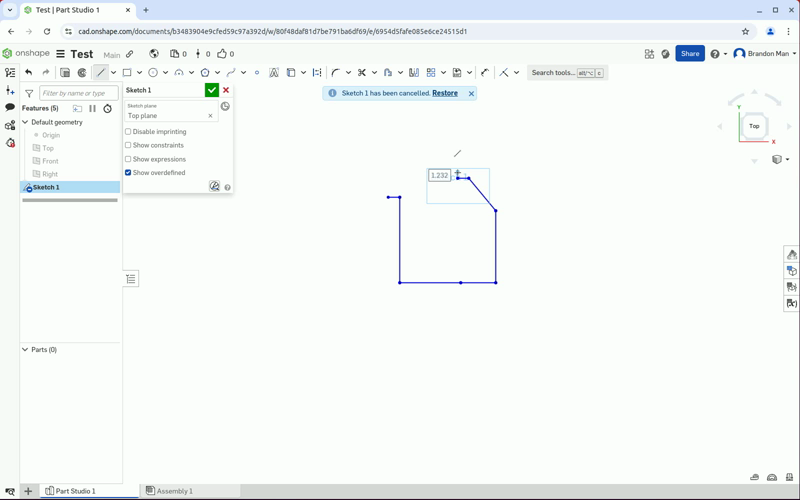
mouse_move(487, 172)
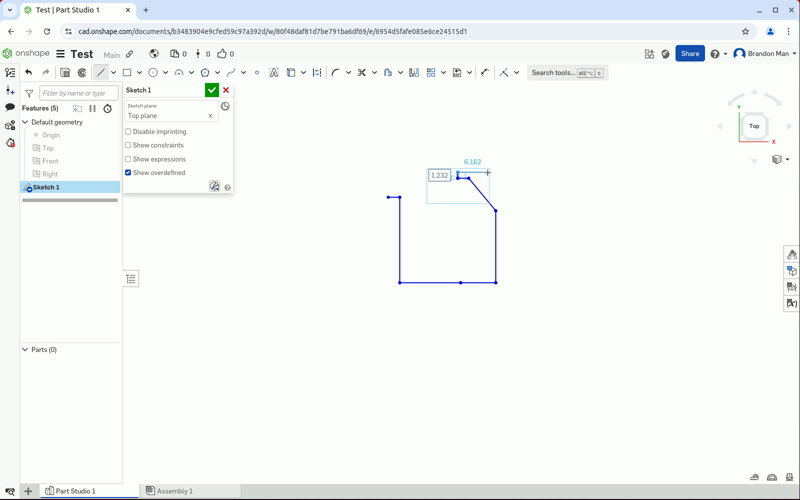
mouse_move(440, 172)
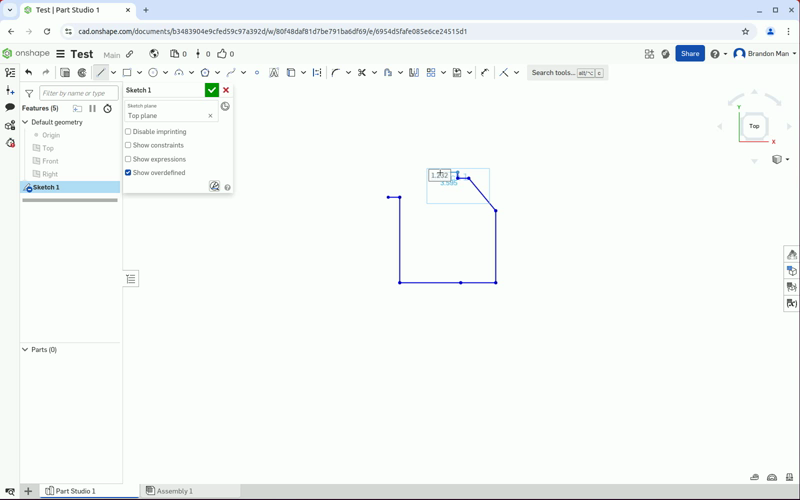
click(440, 172)
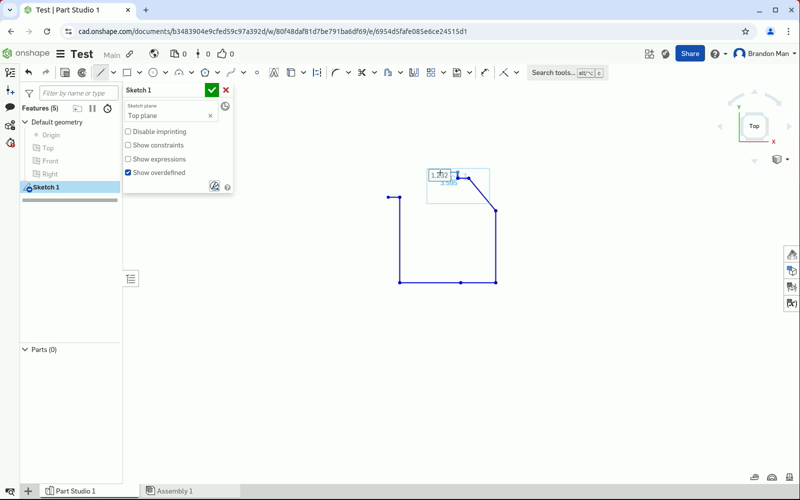
key_up(shift)
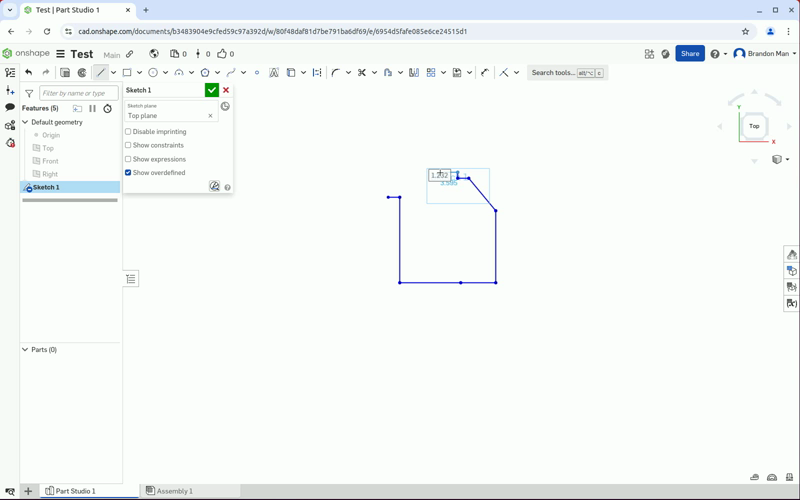
key_down(shift)
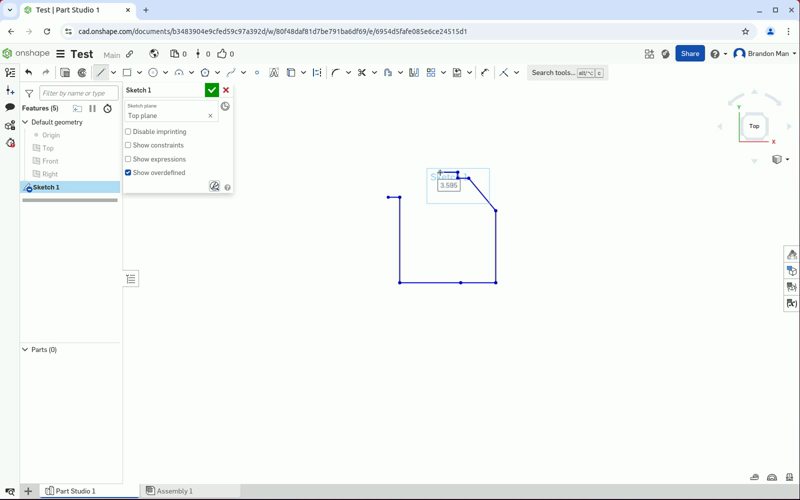
mouse_move(470, 172)
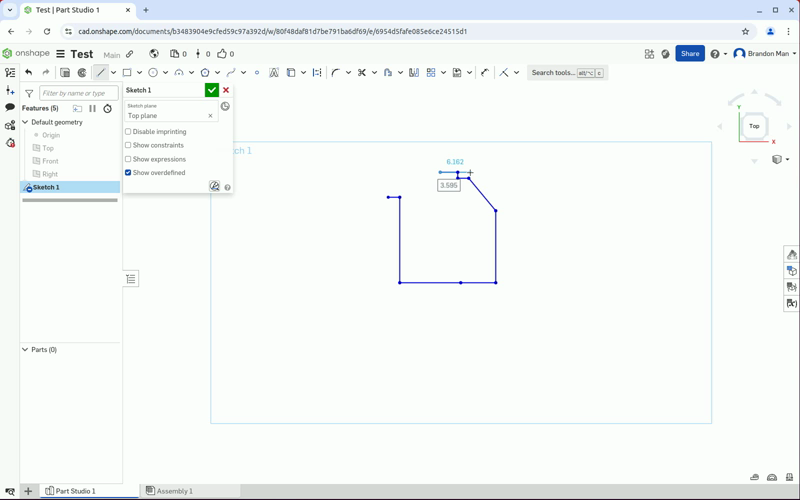
mouse_move(440, 170)
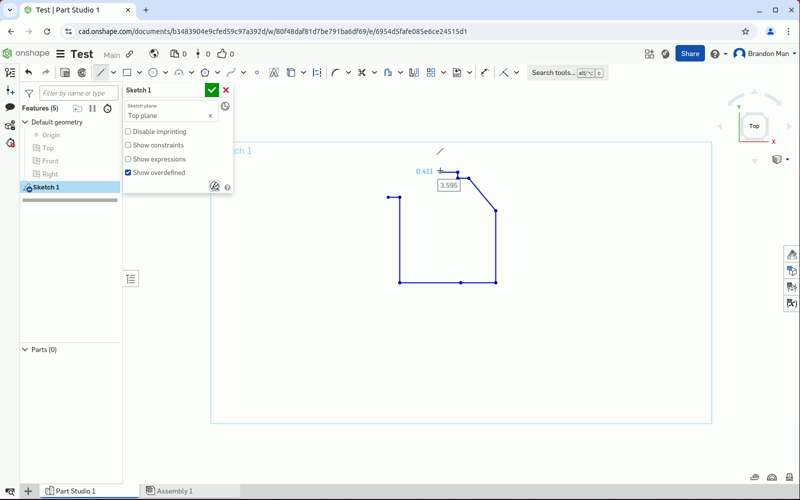
scroll(6)
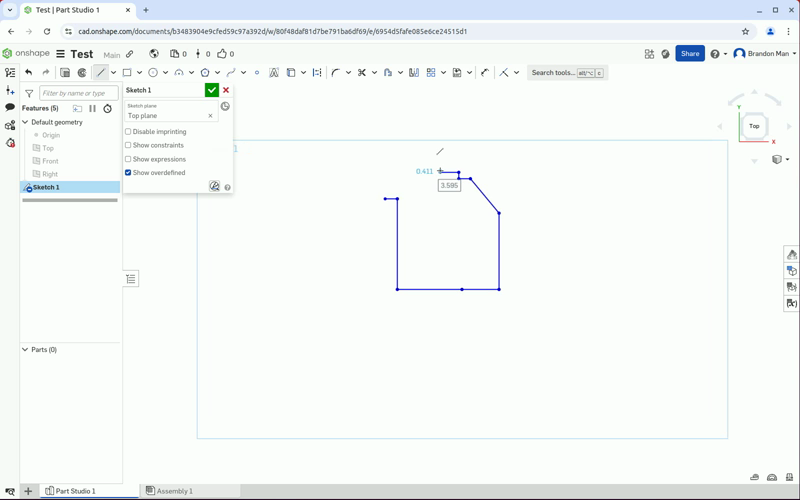
scroll(6)
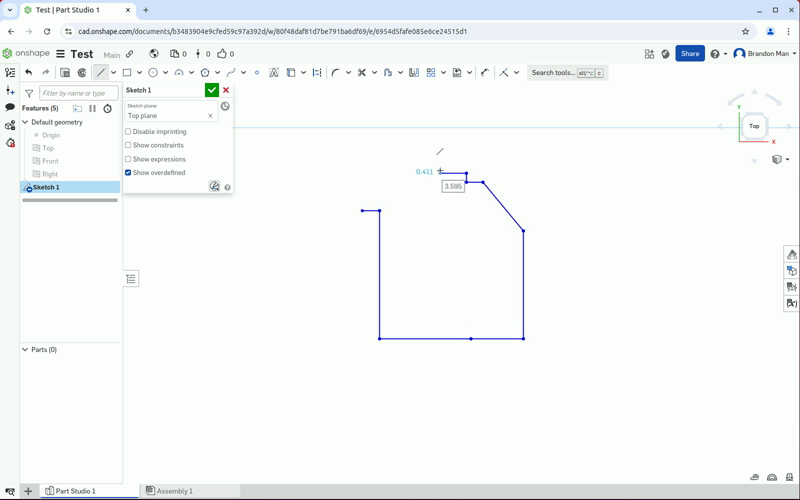
scroll(6)
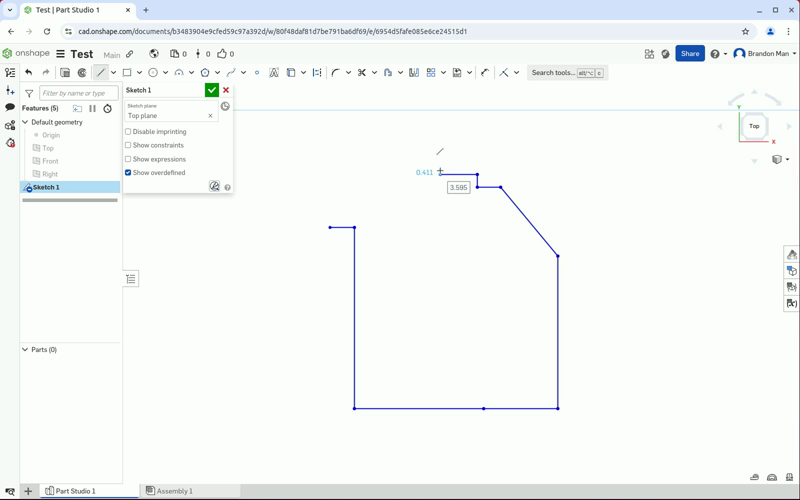
scroll(6)
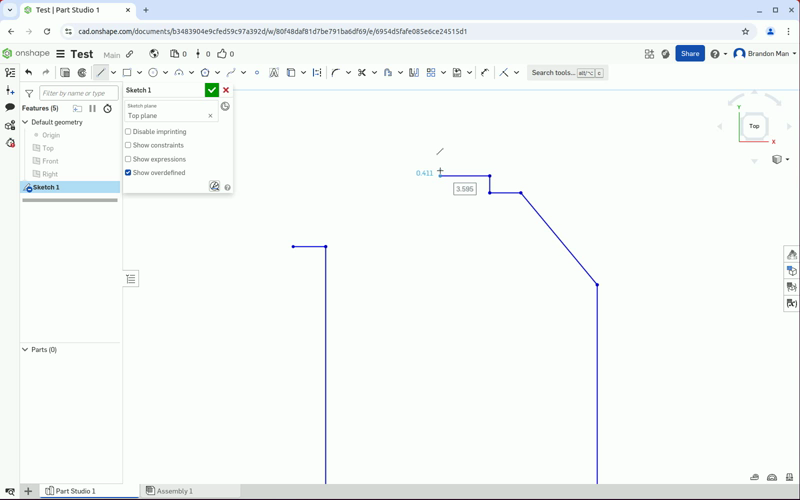
scroll(6)
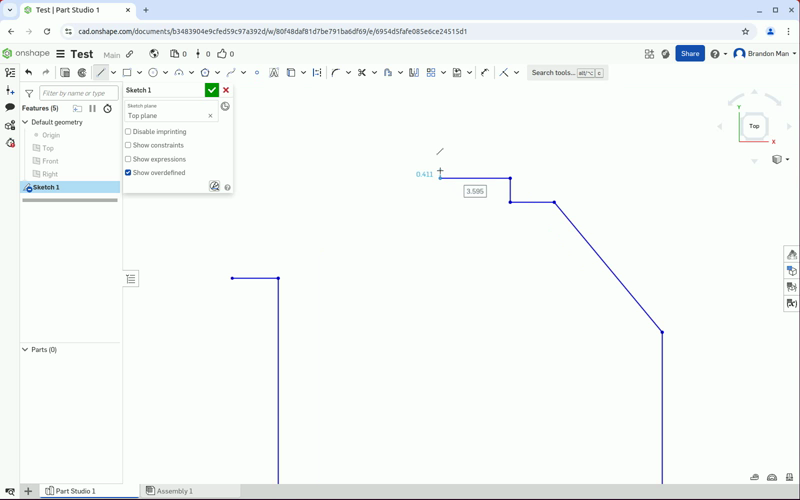
scroll(6)
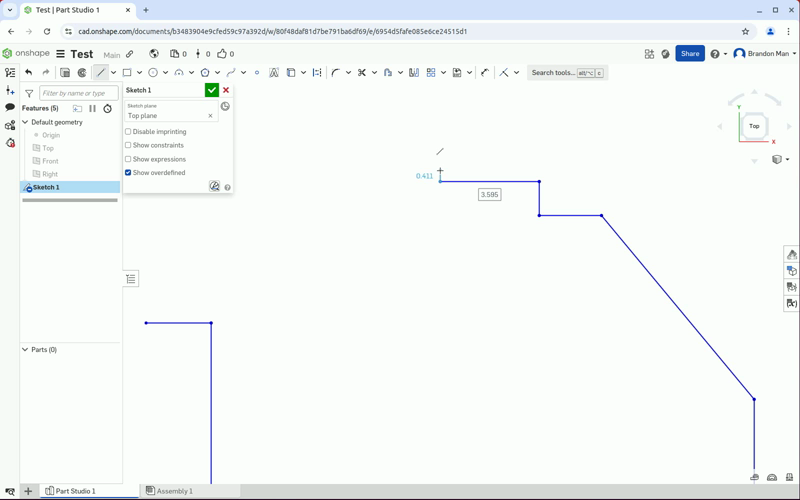
scroll(6)
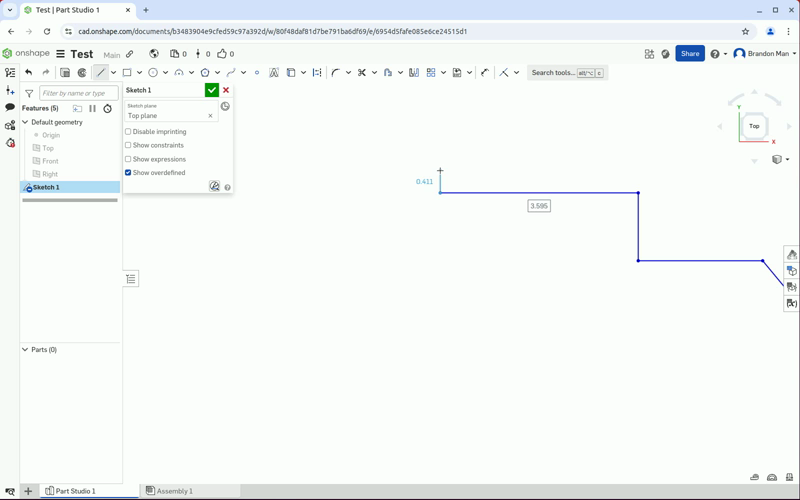
click(440, 170)
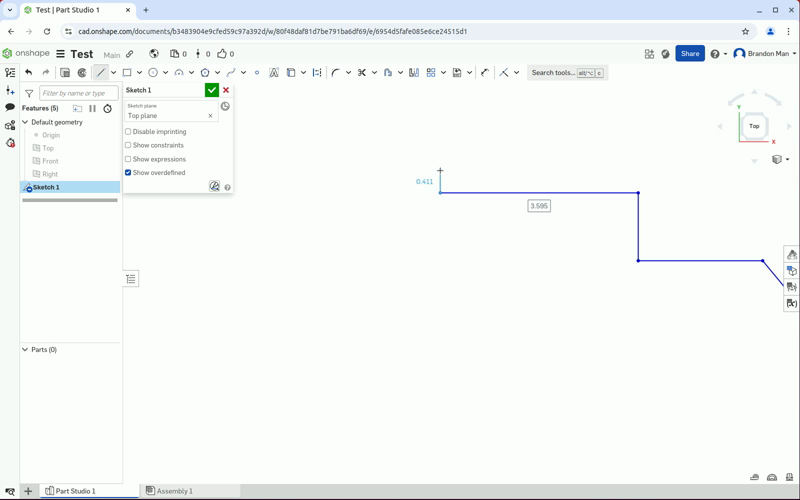
scroll(-6)
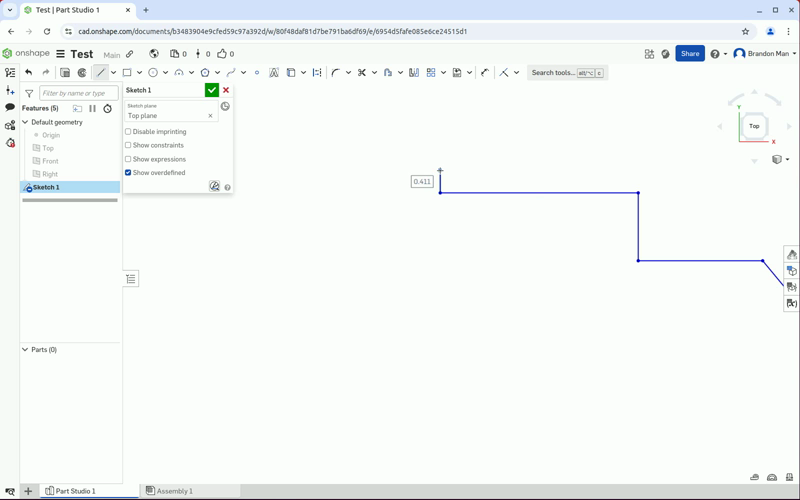
scroll(-6)
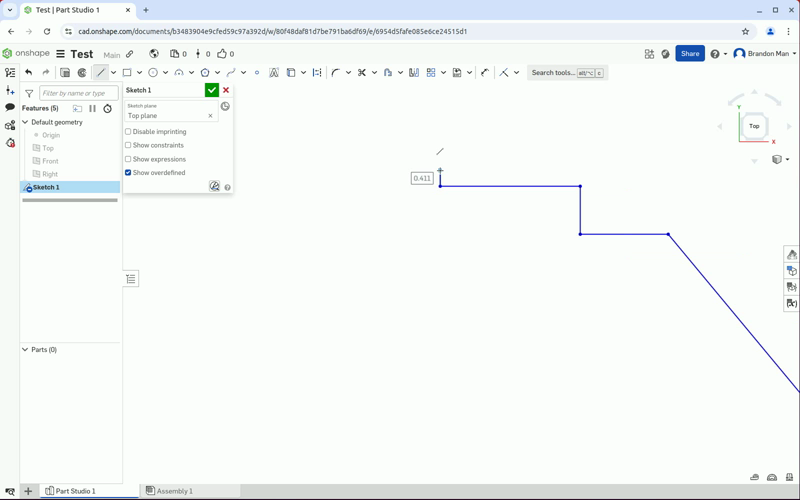
scroll(-6)
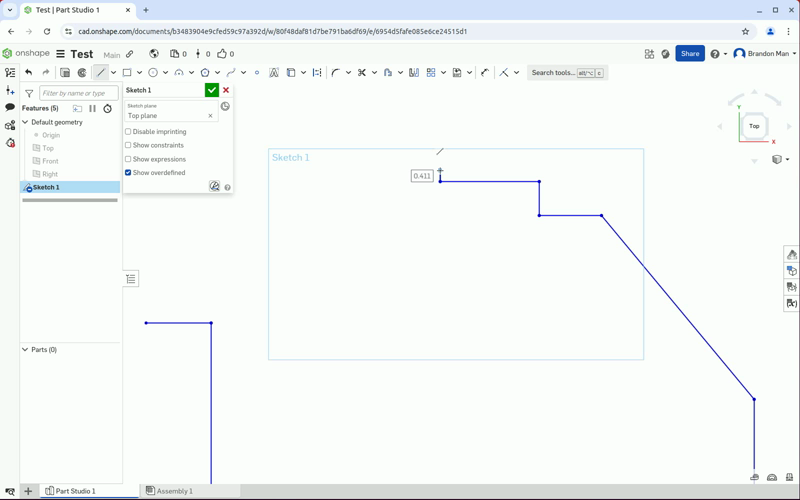
scroll(-6)
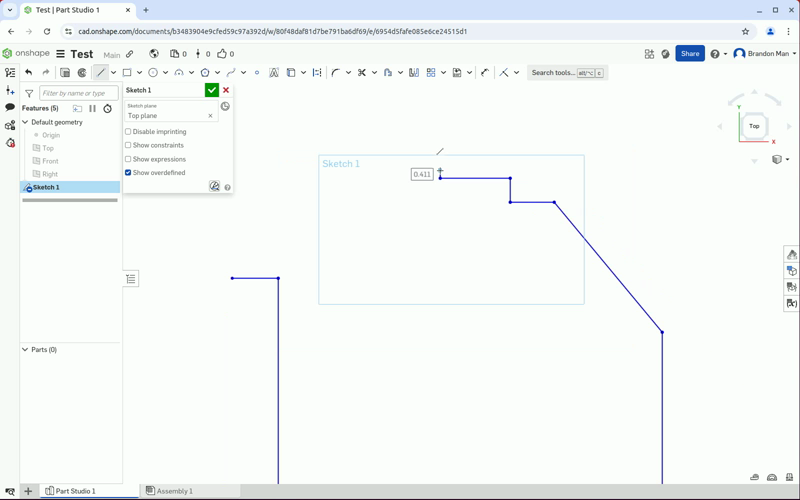
scroll(-6)
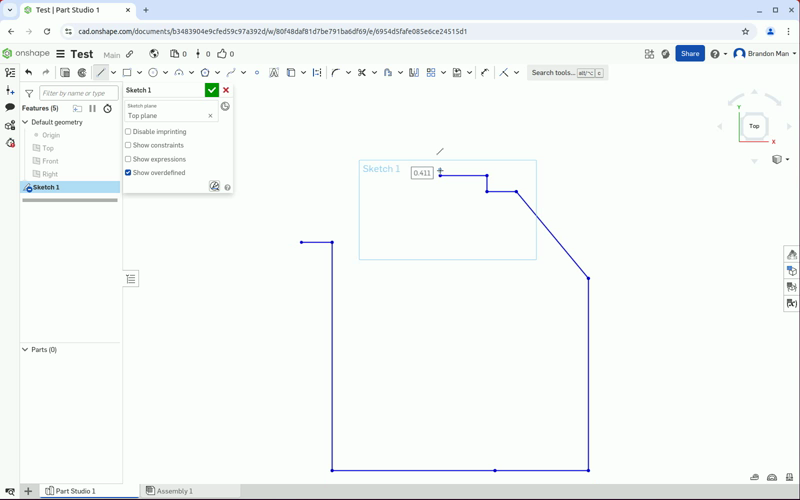
scroll(-6)
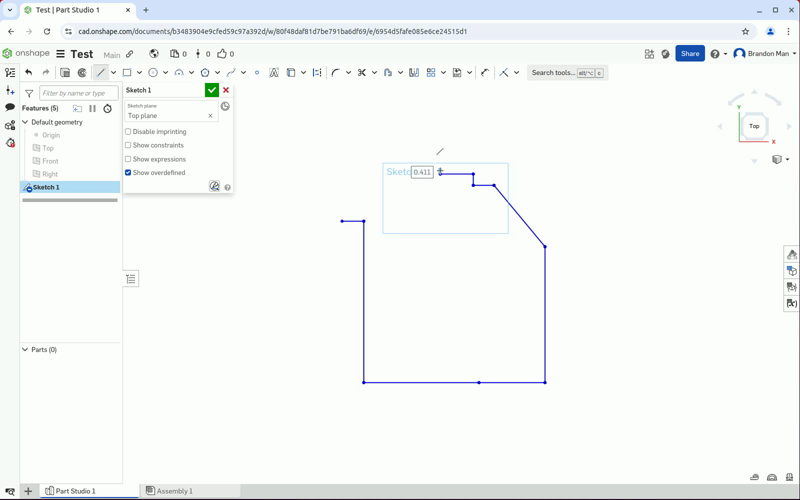
scroll(-6)
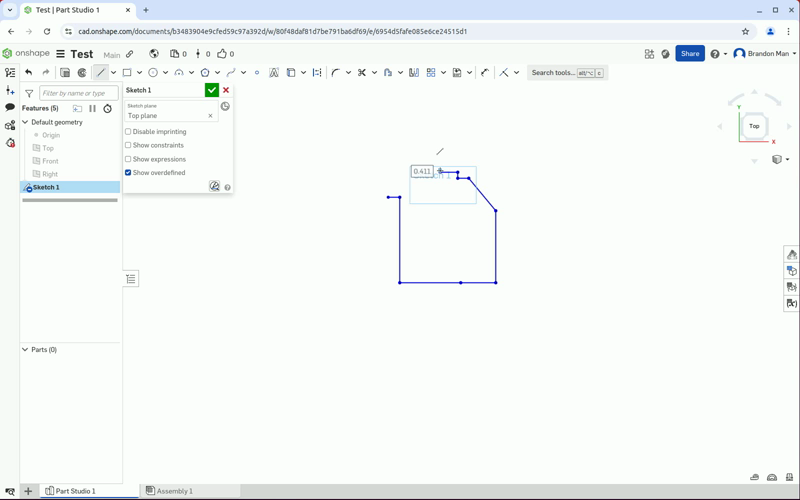
key_up(shift)
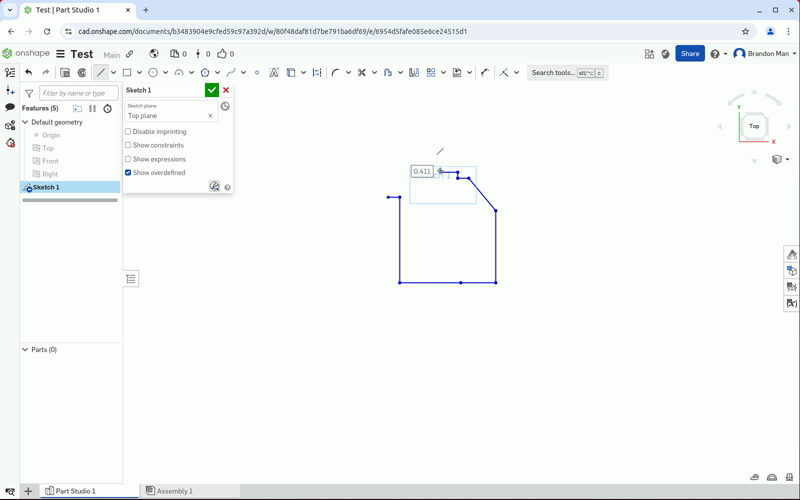
key_down(shift)
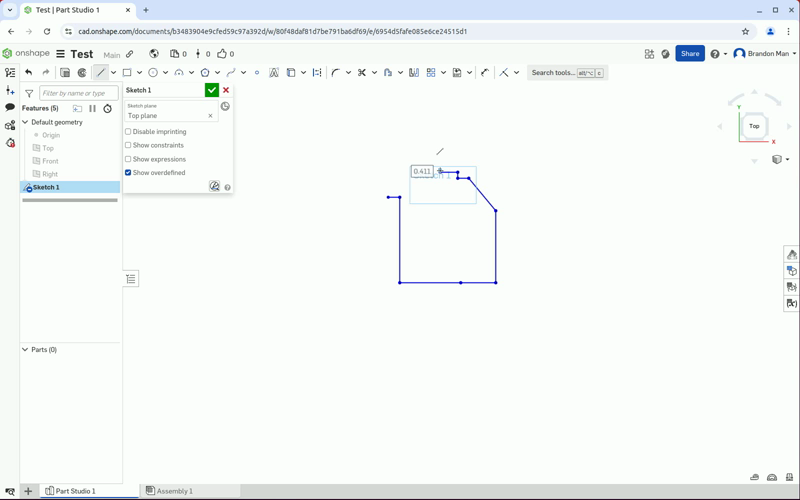
mouse_move(470, 170)
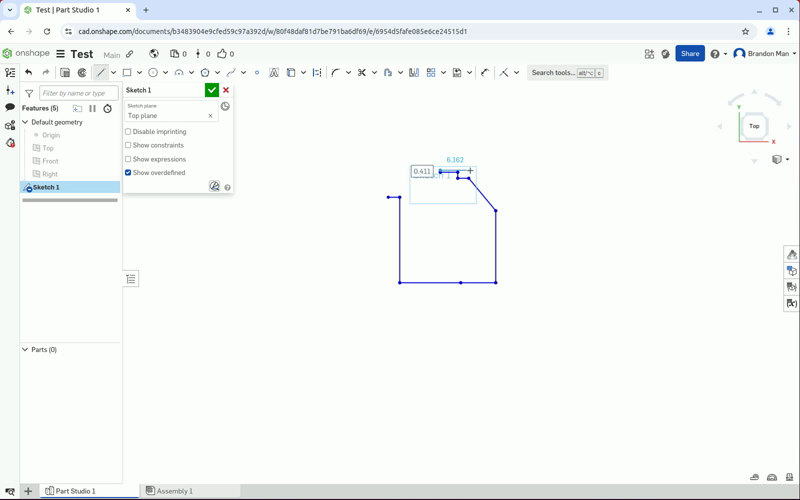
mouse_move(418, 170)
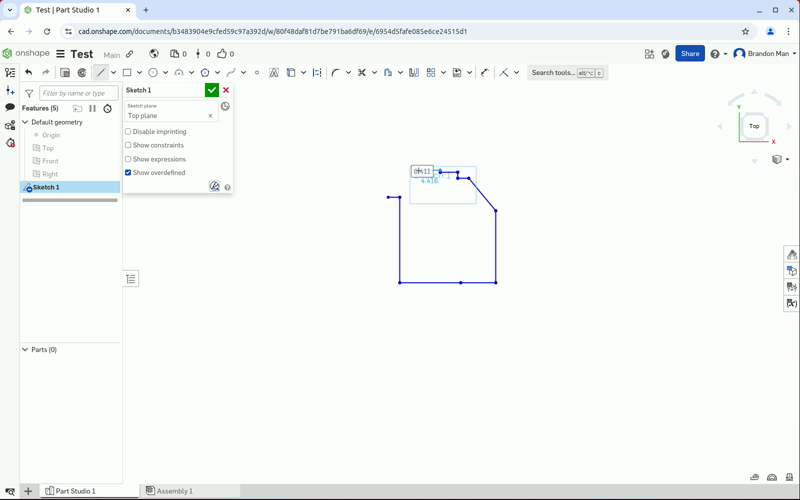
click(418, 170)
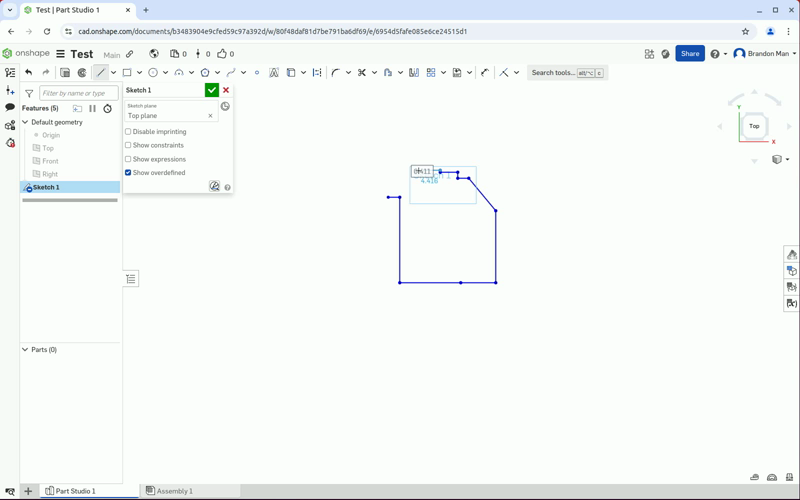
key_up(shift)
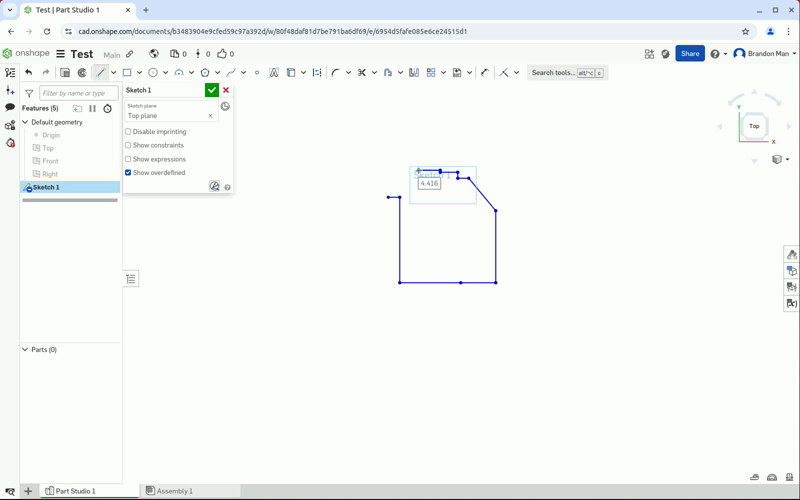
key_down(shift)
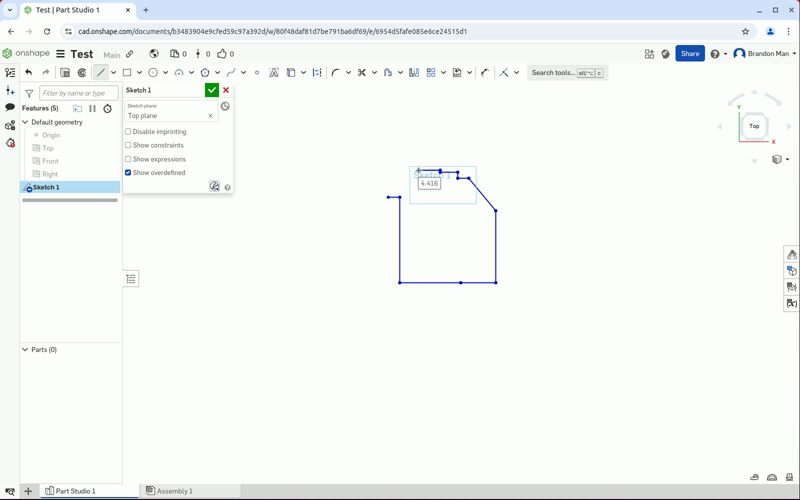
mouse_move(448, 170)
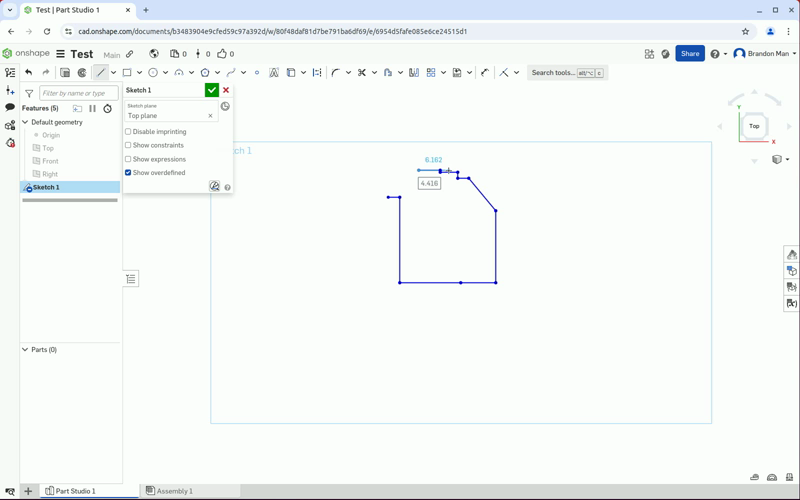
mouse_move(418, 172)
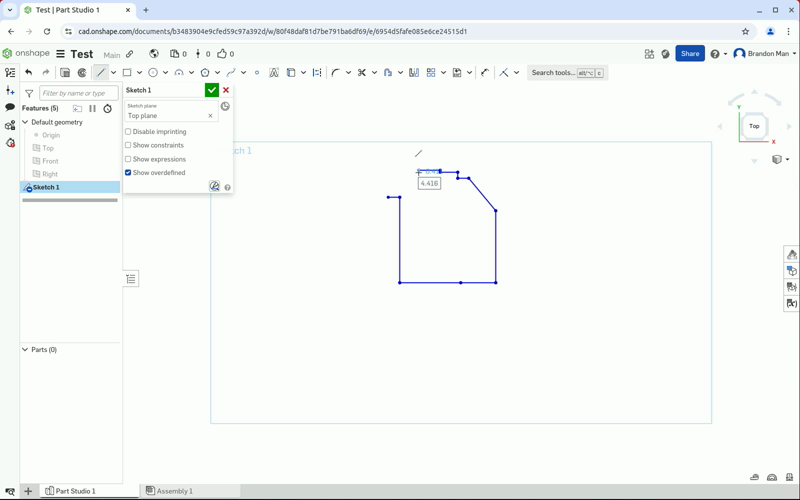
scroll(6)
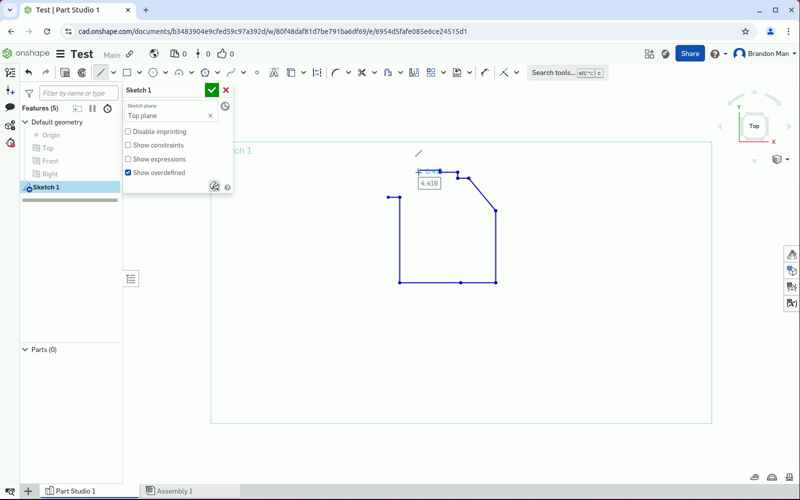
scroll(6)
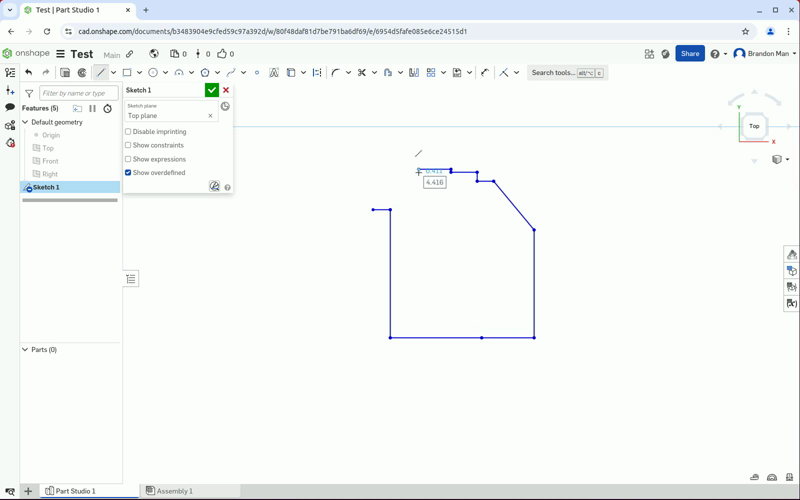
scroll(6)
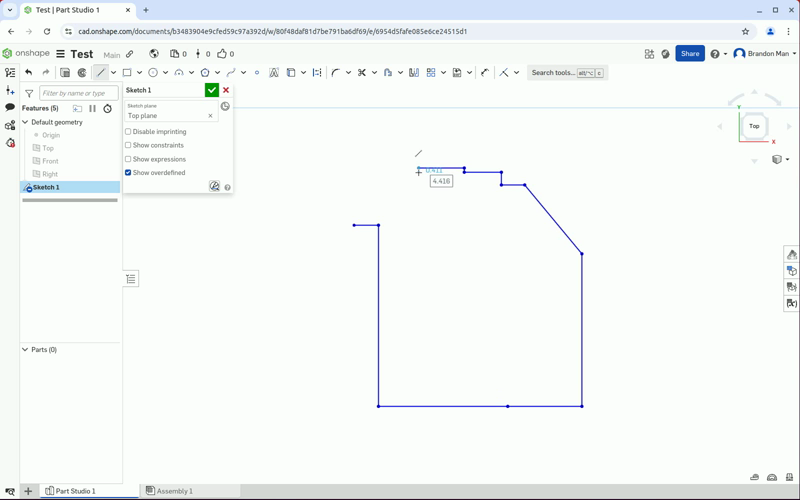
scroll(6)
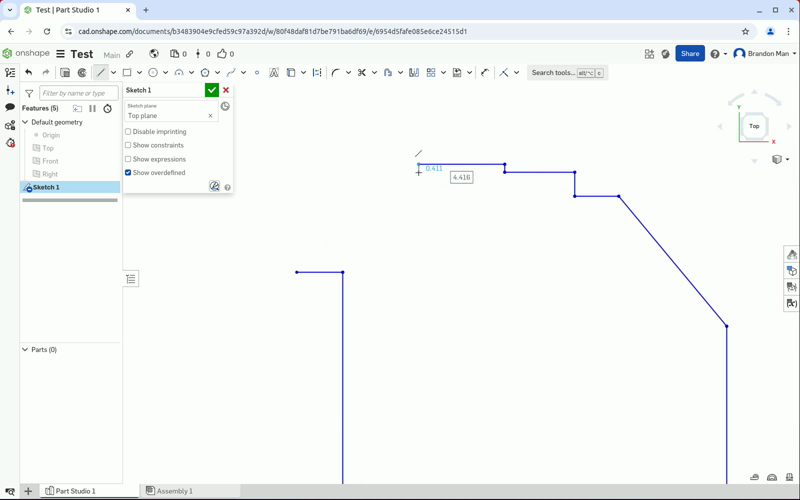
scroll(6)
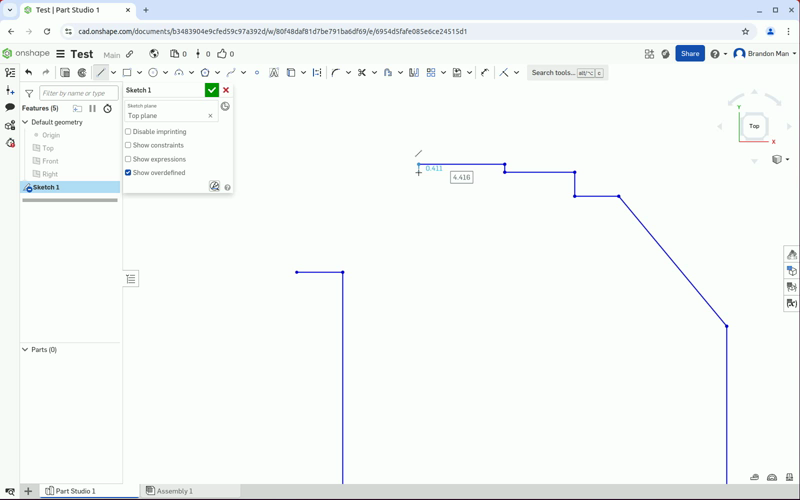
scroll(6)
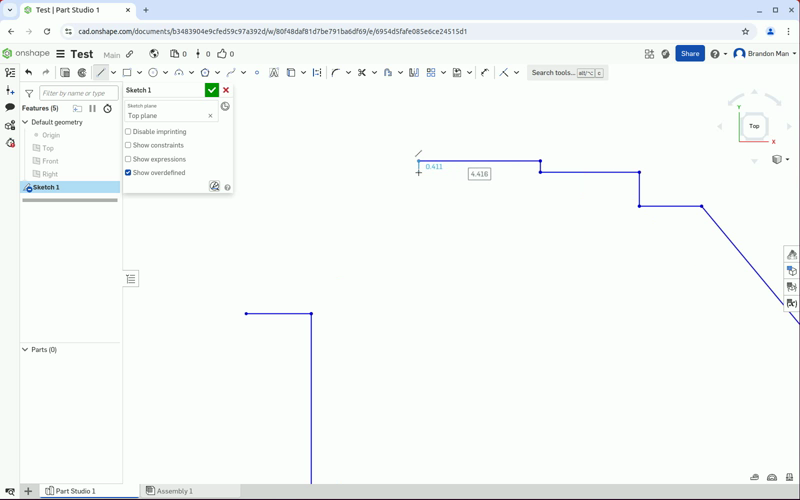
scroll(6)
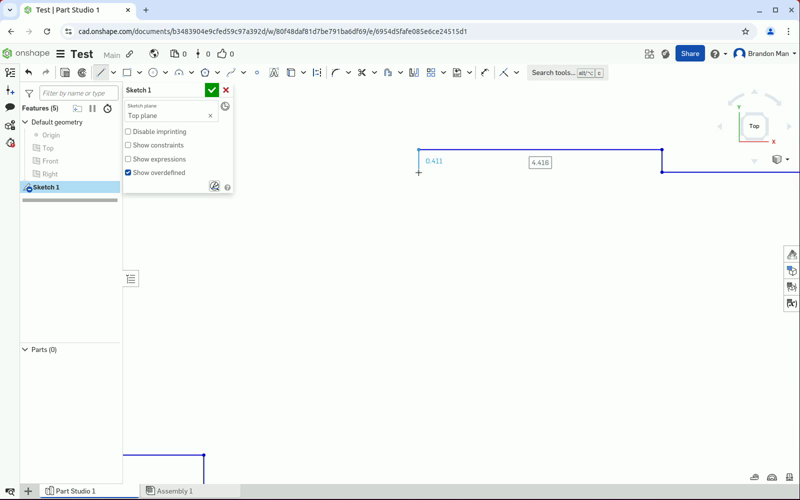
click(418, 172)
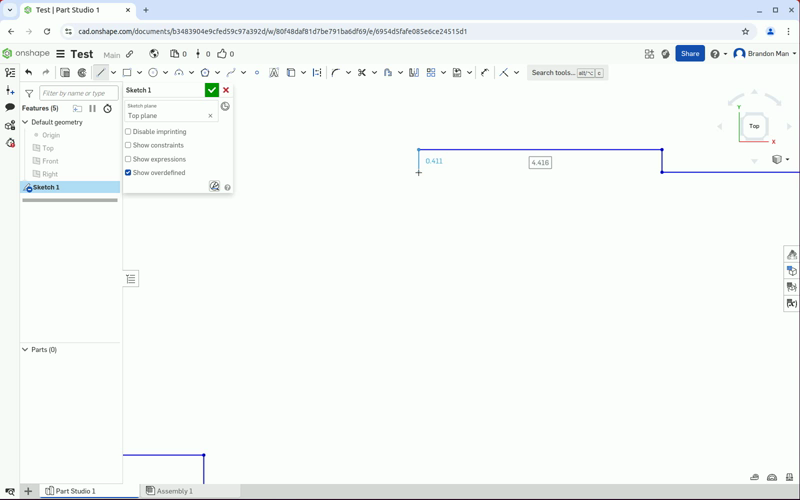
scroll(-6)
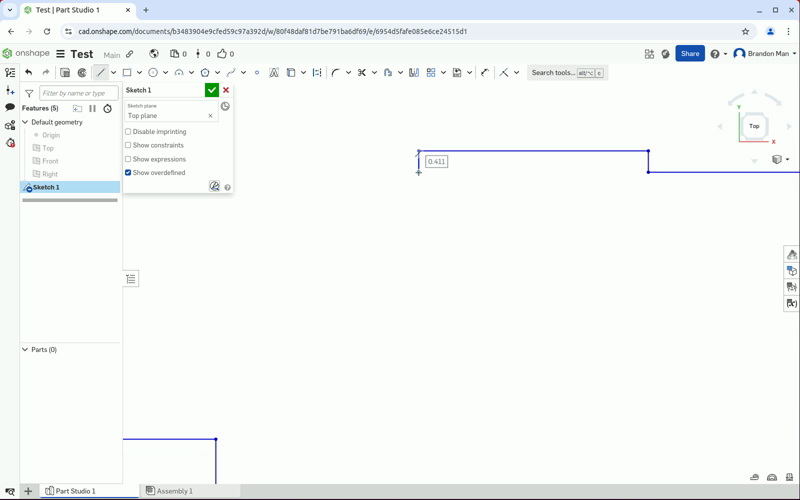
scroll(-6)
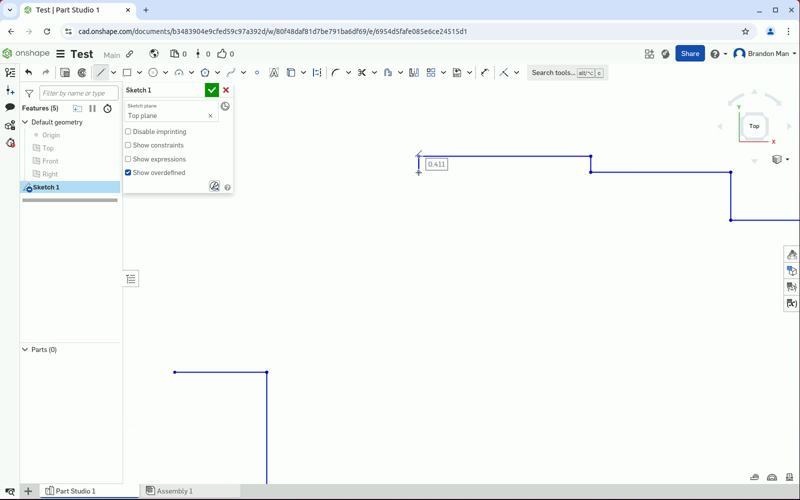
scroll(-6)
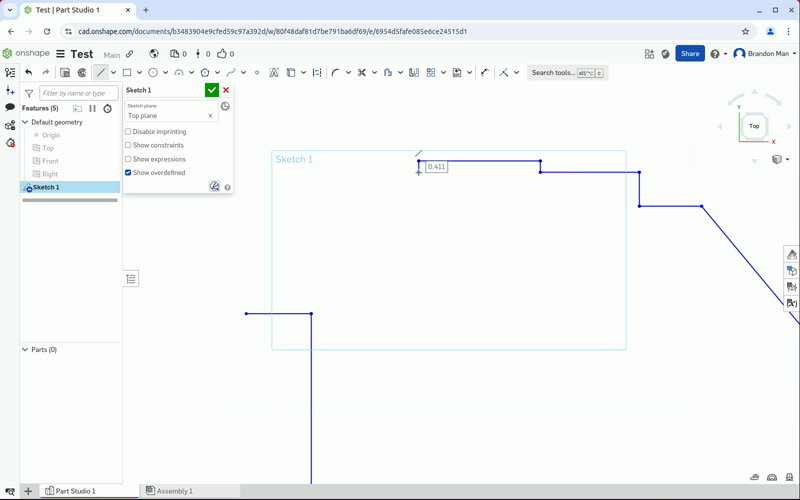
scroll(-6)
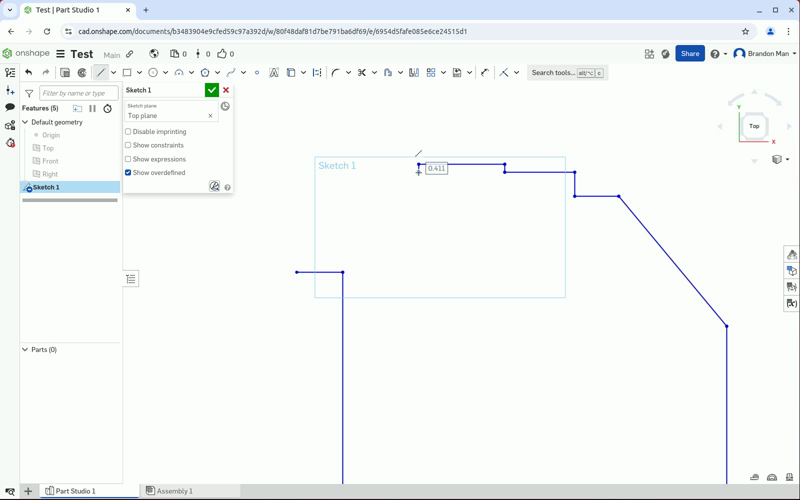
scroll(-6)
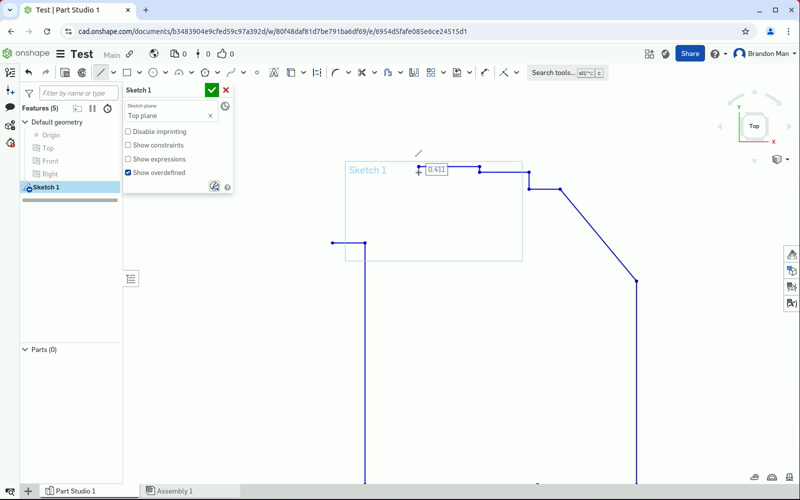
scroll(-6)
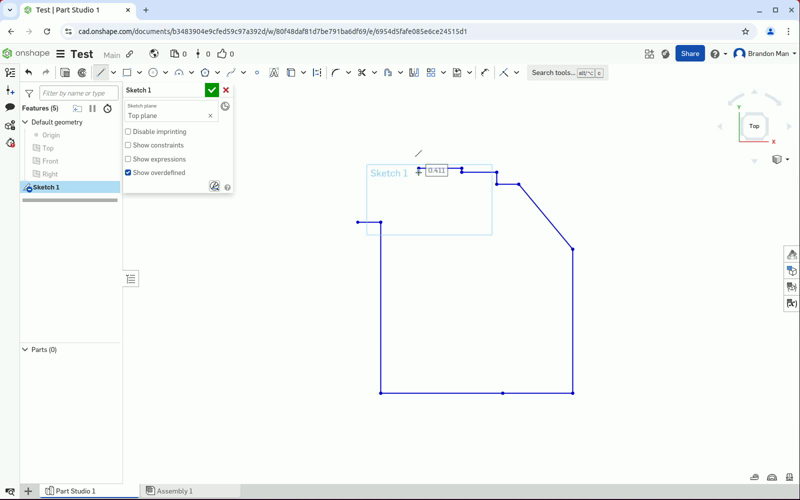
scroll(-6)
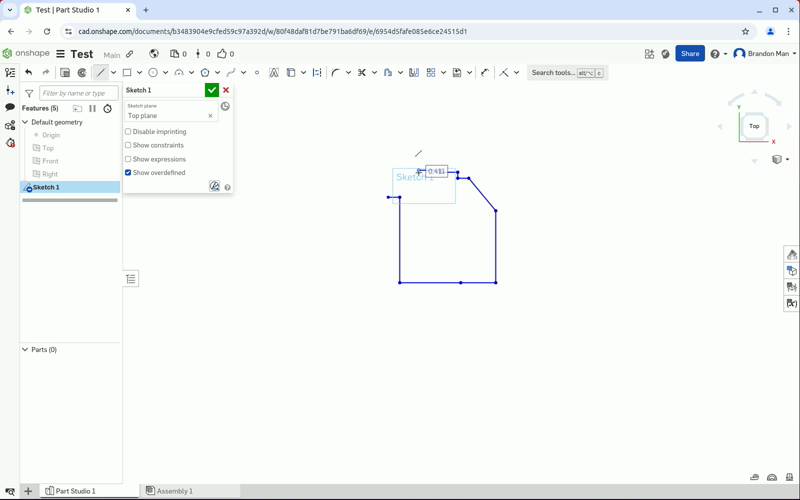
key_up(shift)
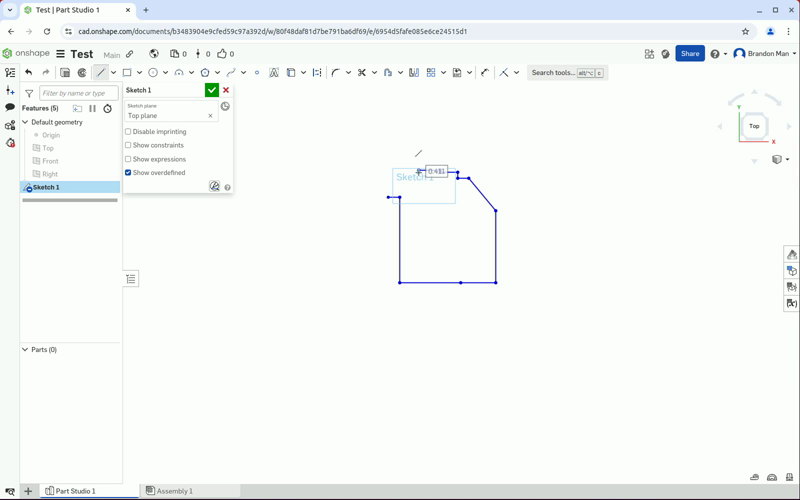
key_down(shift)
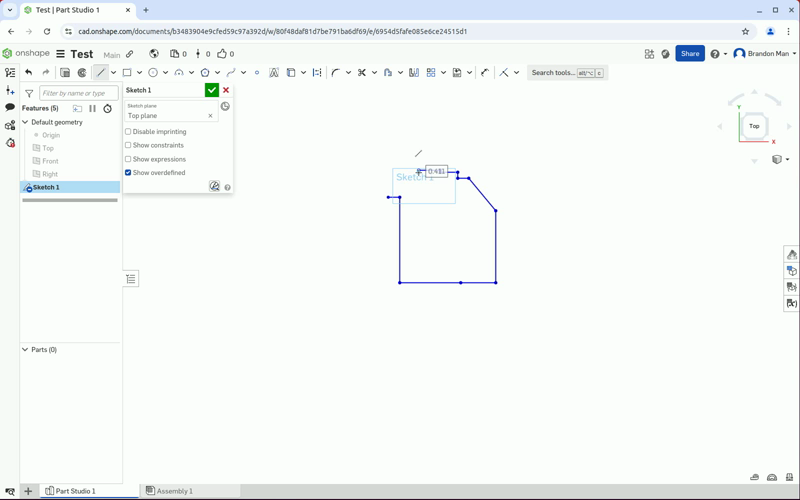
mouse_move(448, 172)
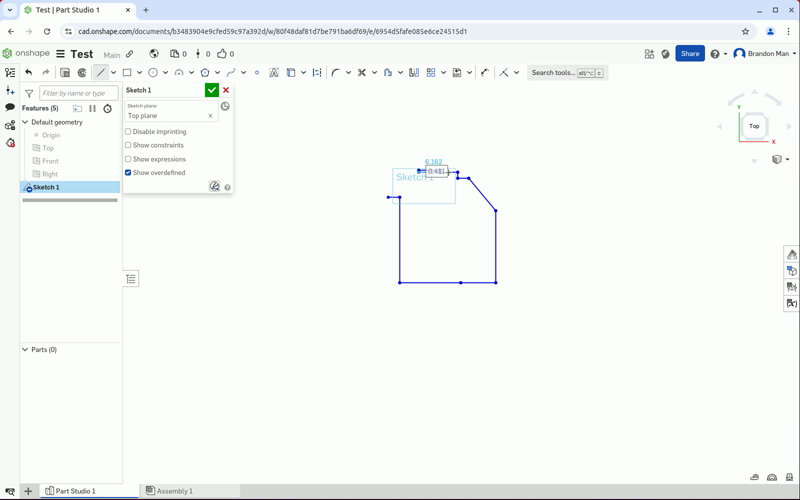
mouse_move(388, 172)
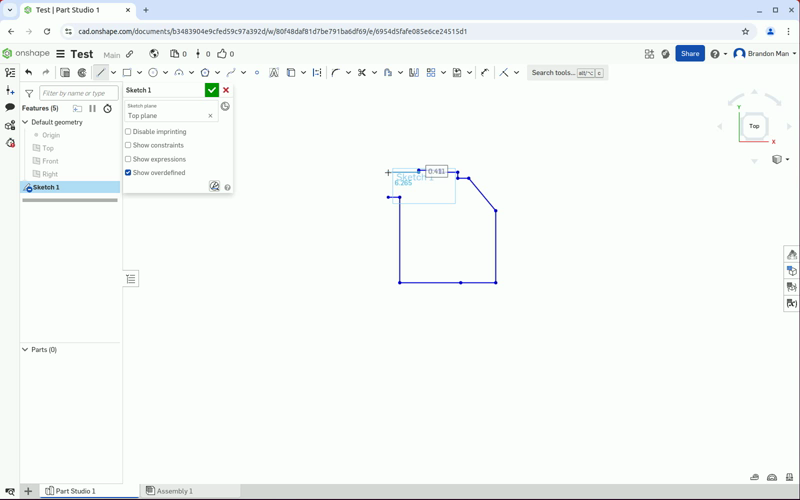
click(388, 172)
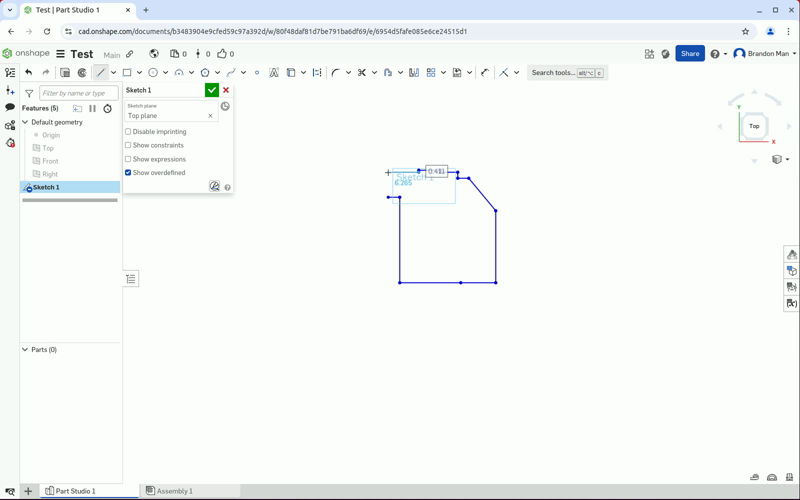
key_up(shift)
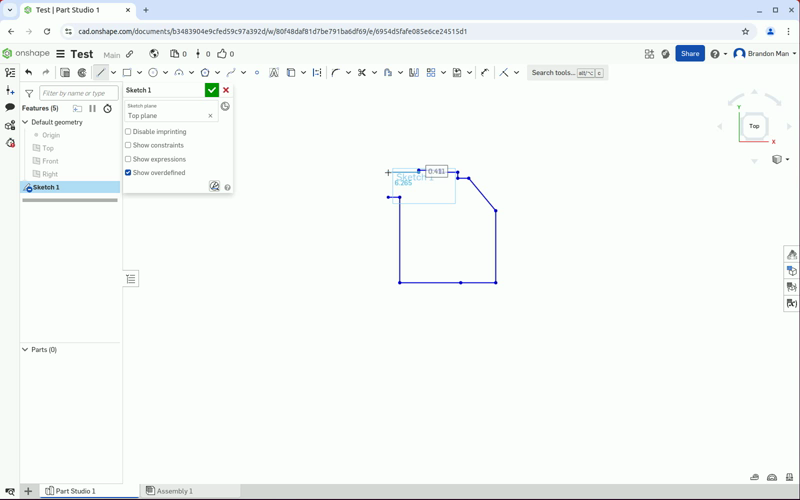
mouse_move(418, 172)
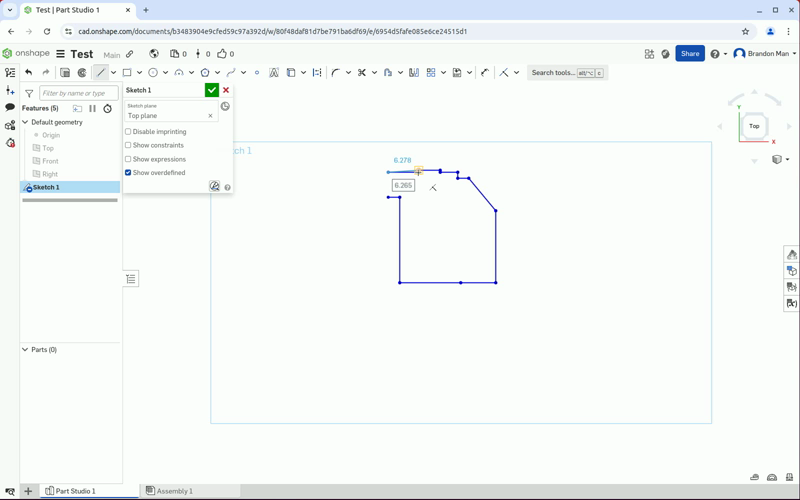
key_down(shift)
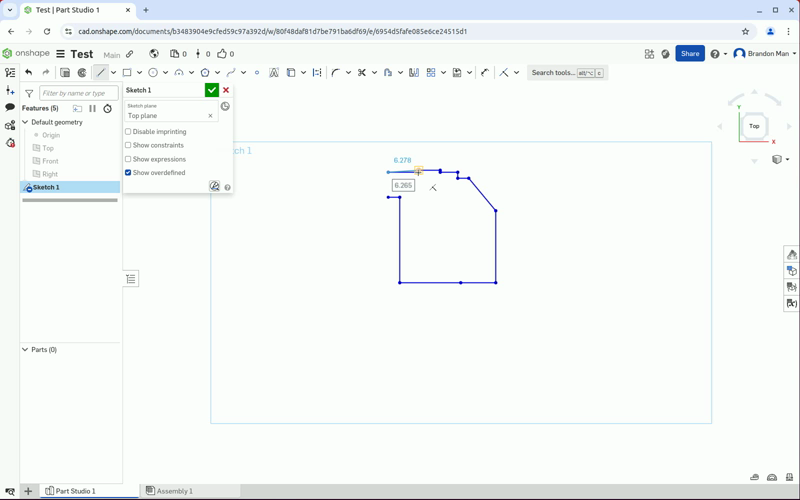
mouse_move(388, 197)
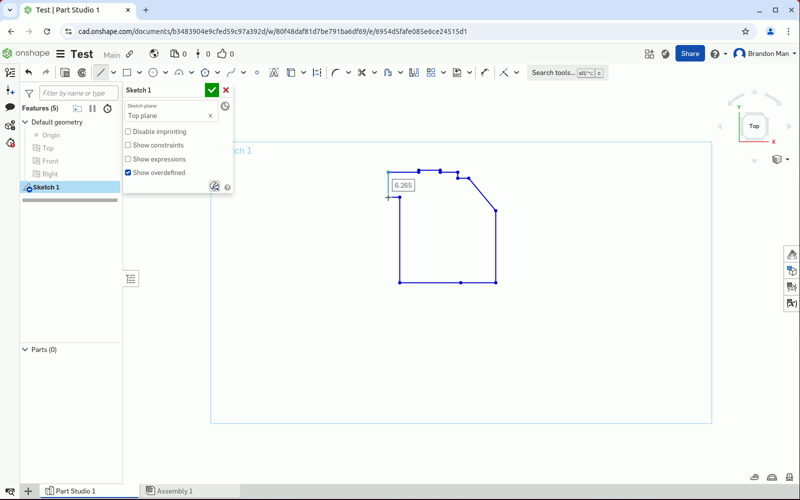
key_up(shift)
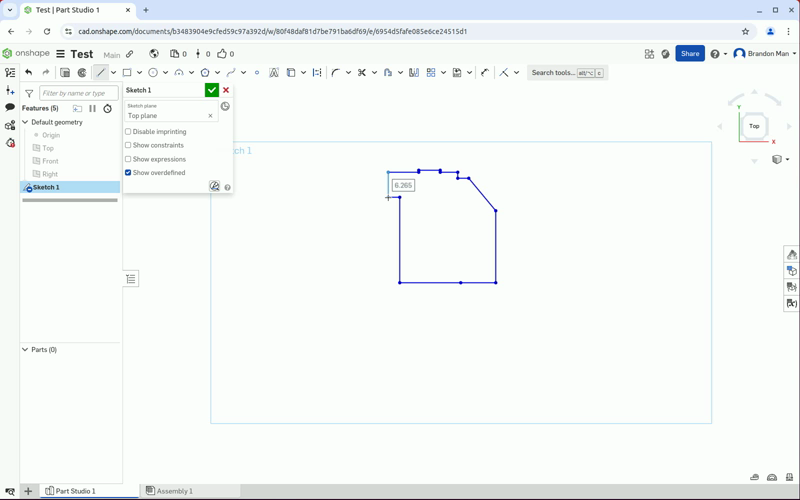
click(388, 197)
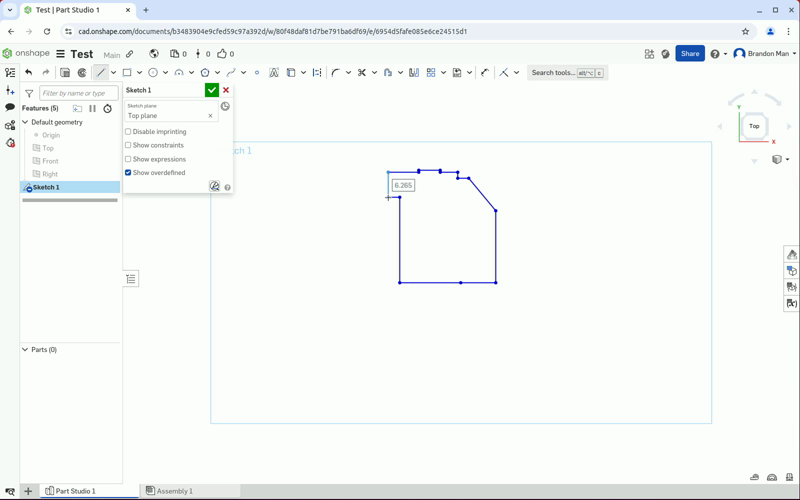
key(esc)
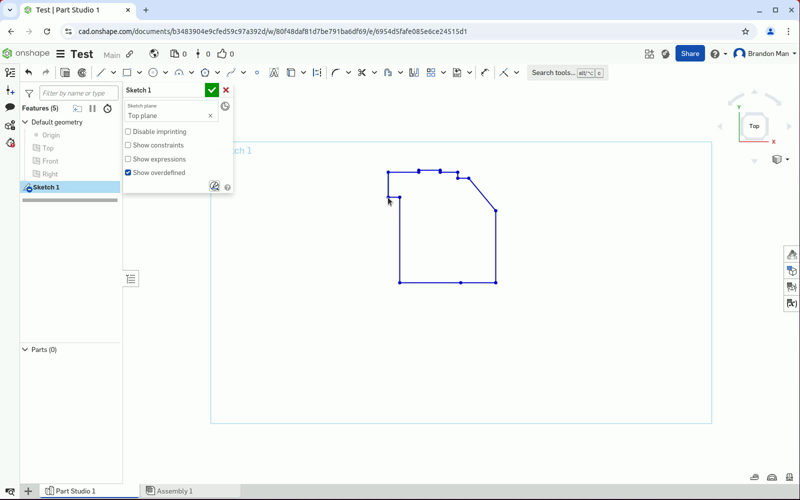
mouse_move(406, 246)
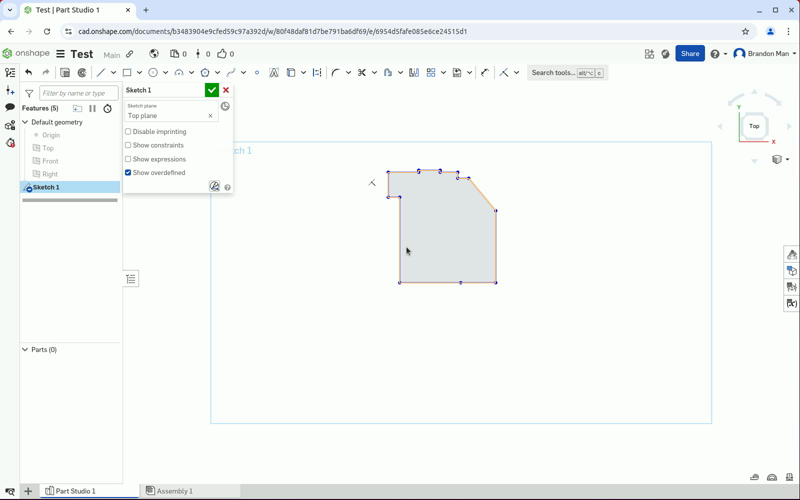
click(406, 246)
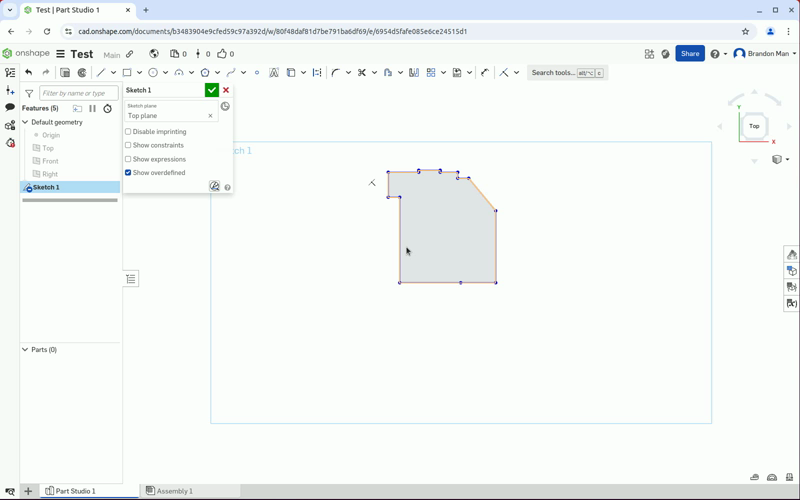
mouse_move(73, 352)
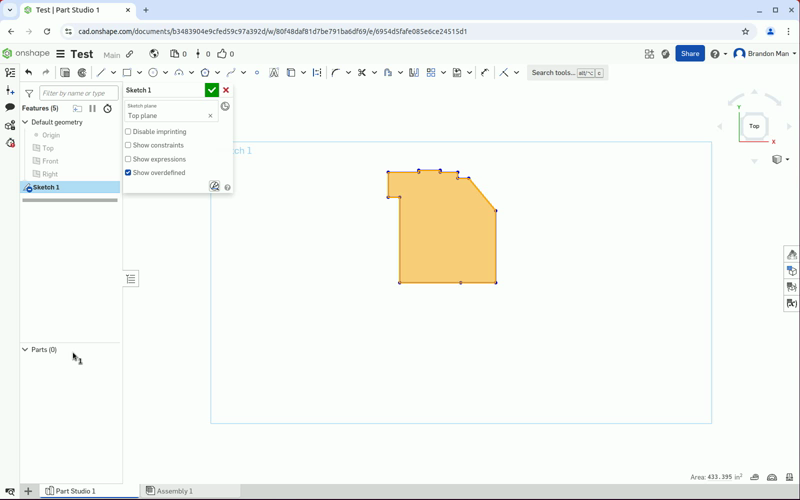
key(shift+y)
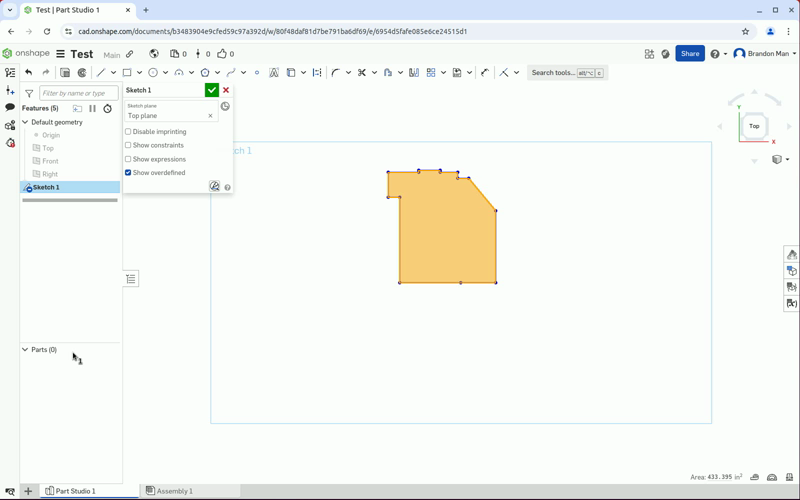
key(shift+e)
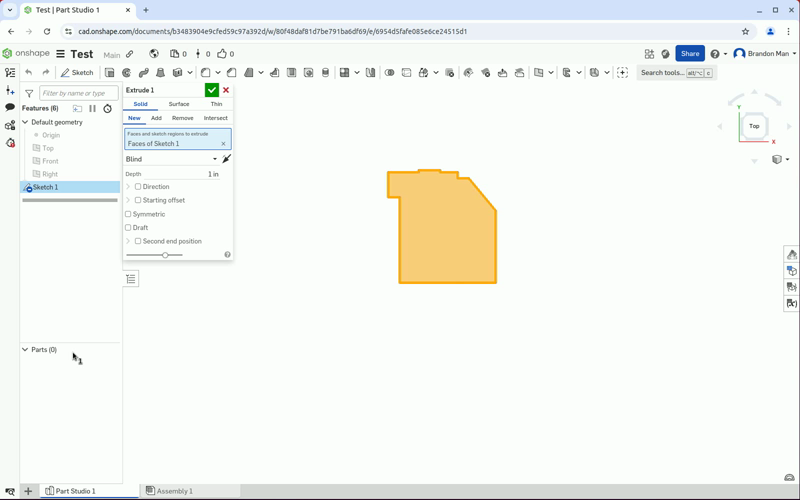
mouse_move(143, 106)
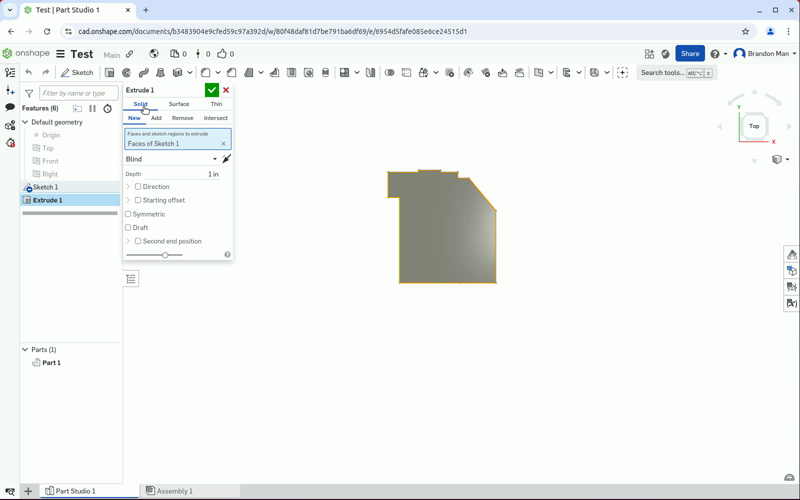
click(143, 106)
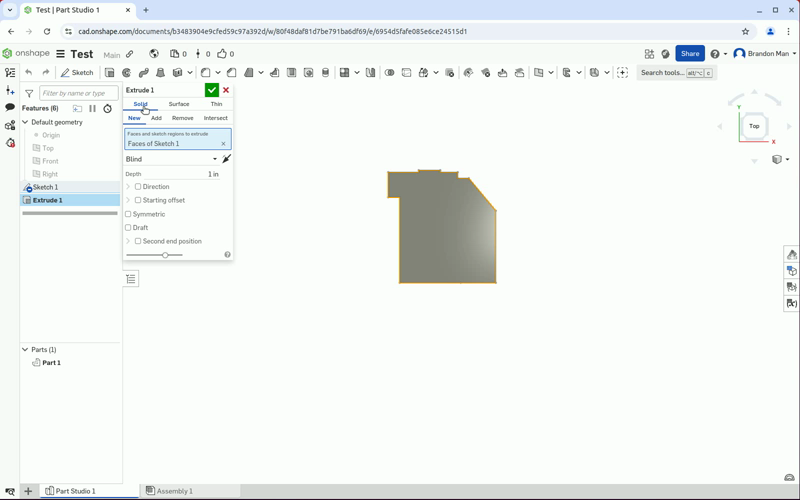
mouse_move(137, 120)
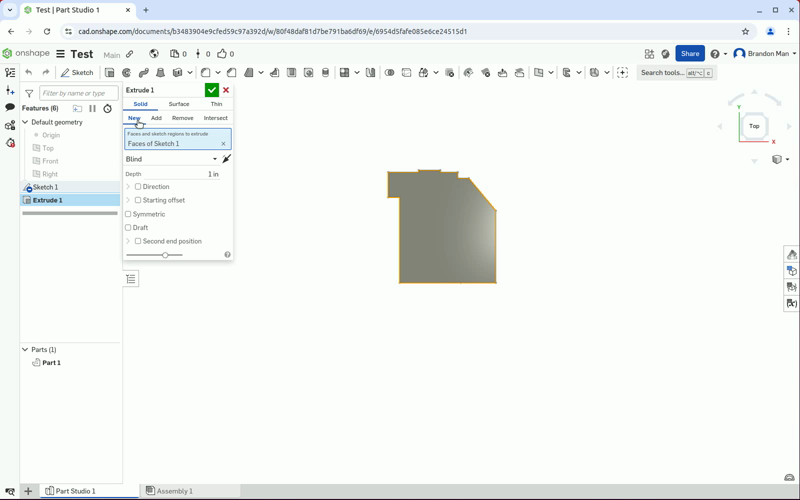
click(137, 120)
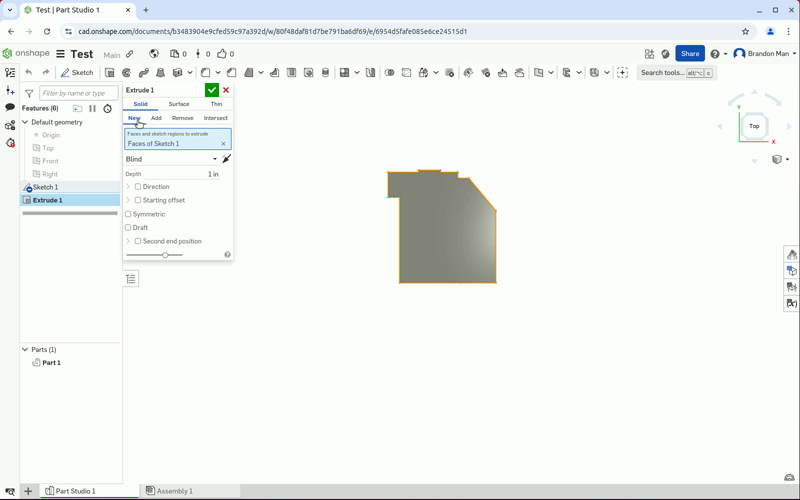
key(tab, 4)
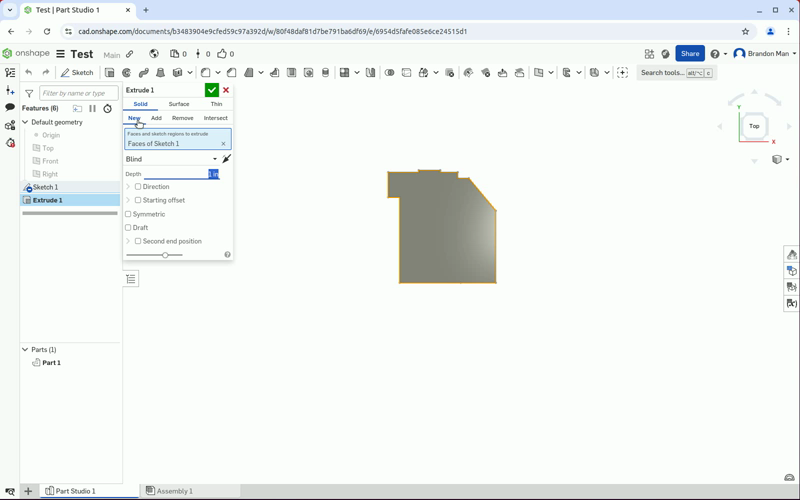
text(0.241)
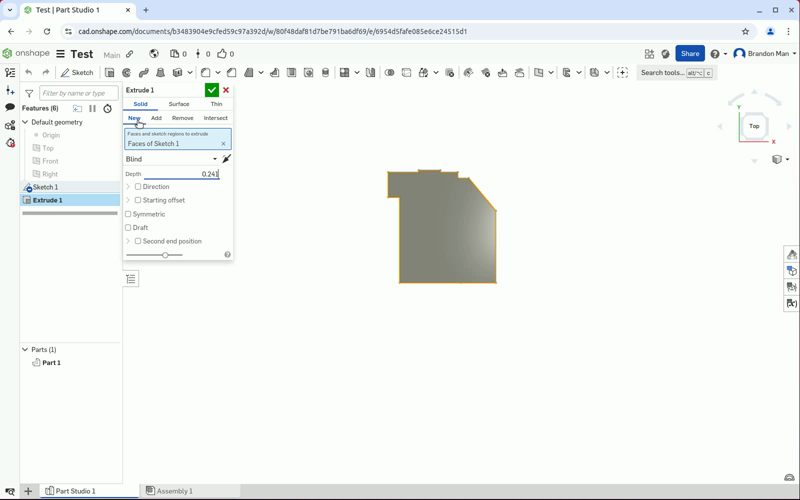
key(enter)
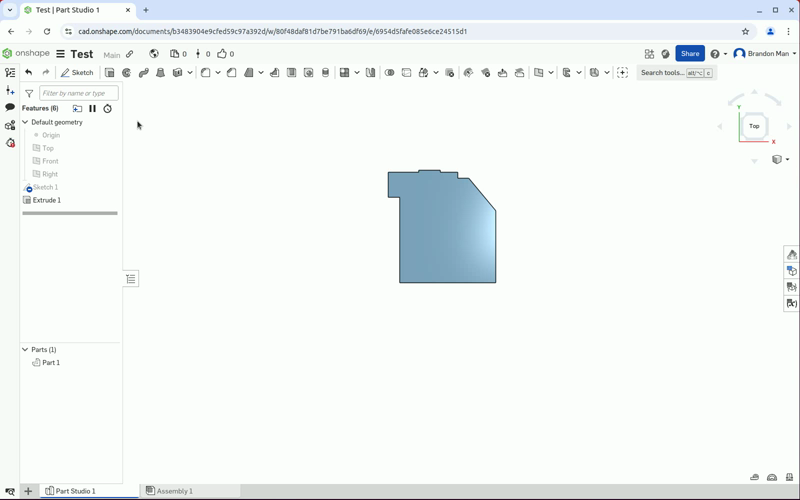
key(shift+h)
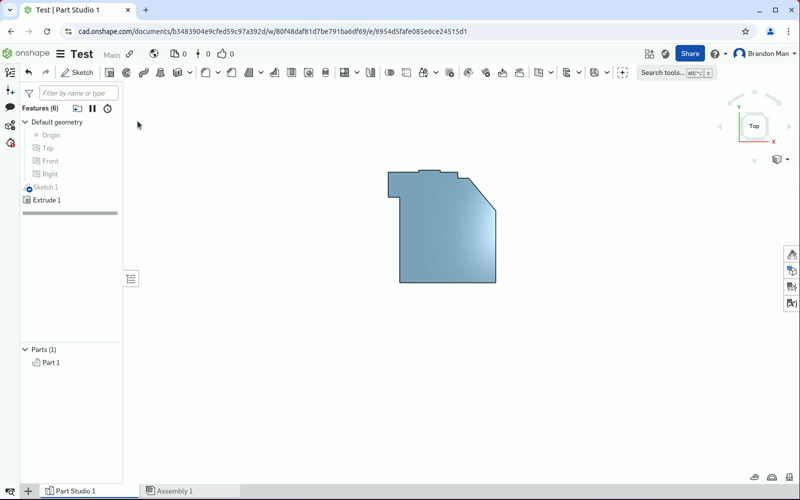
key(shift+h)
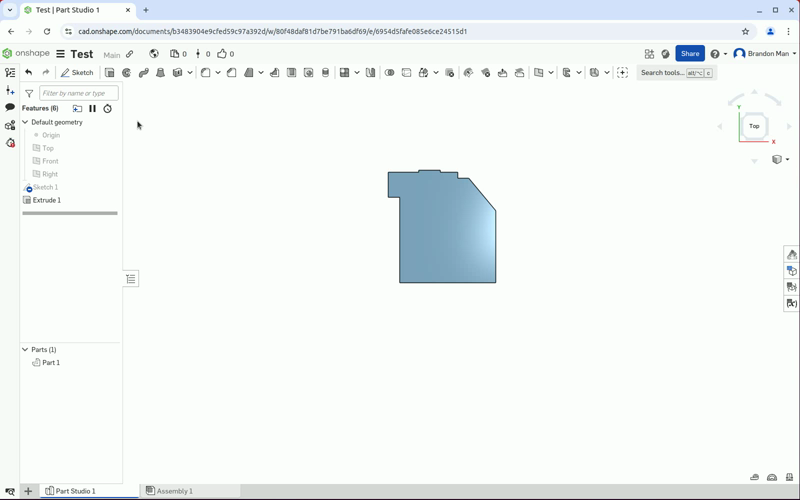
mouse_move(73, 189)
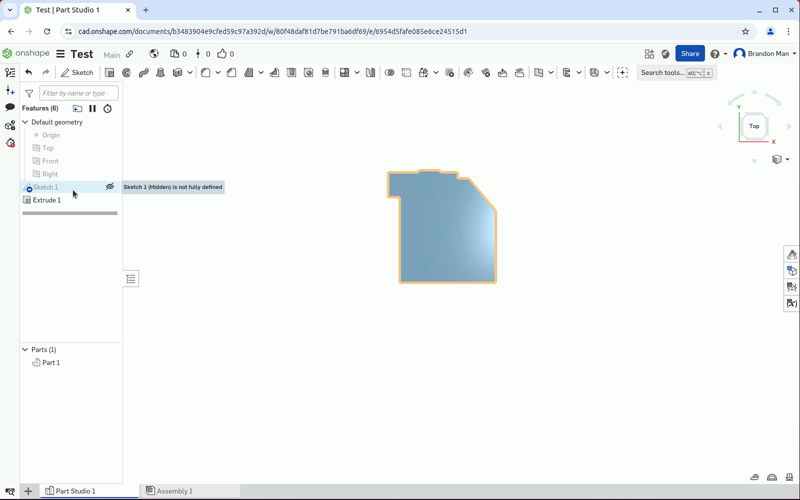
click(73, 189)
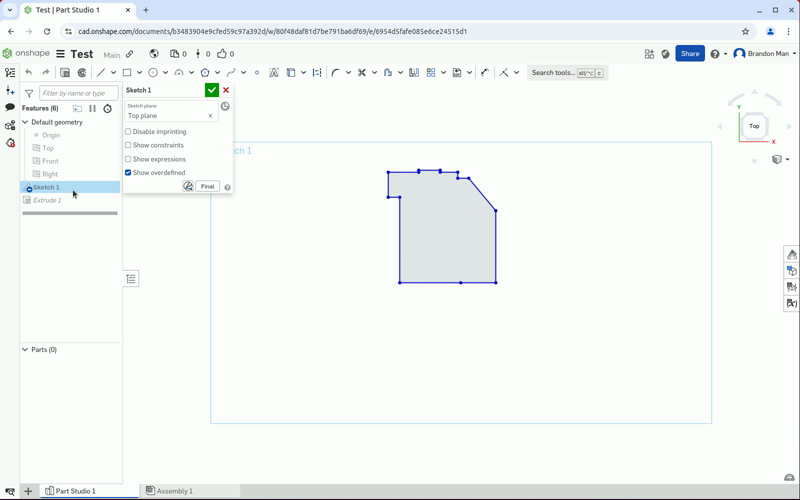
mouse_move(229, 92)
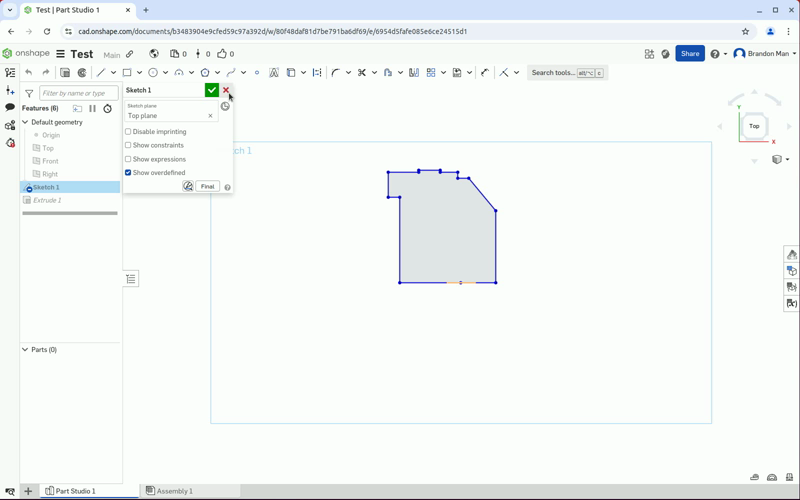
click(229, 92)
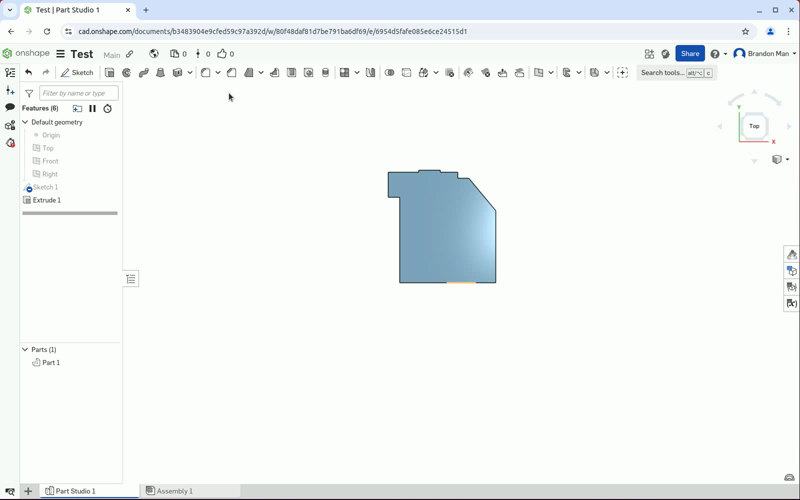
mouse_move(541, 75)
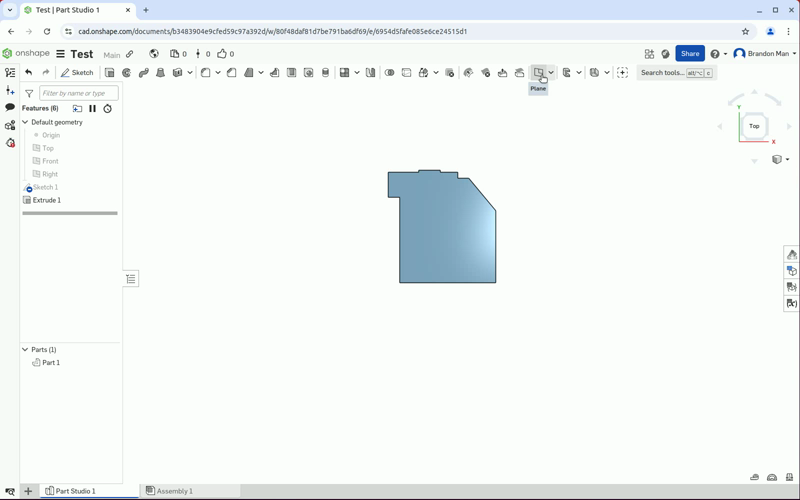
click(541, 75)
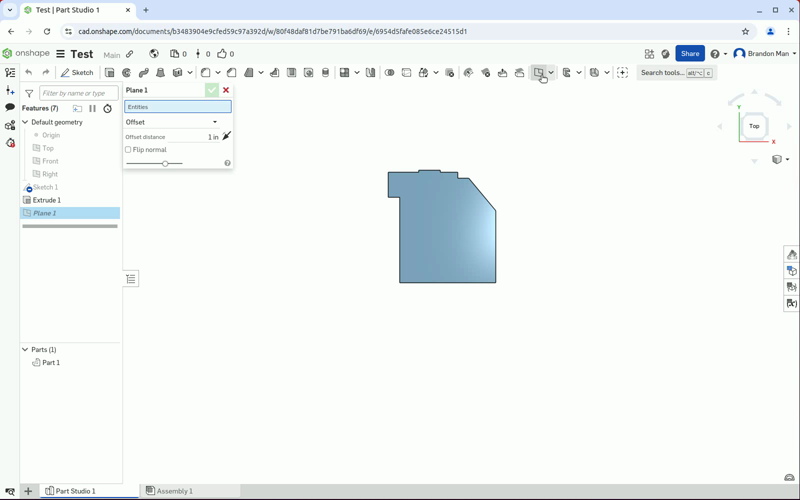
mouse_move(73, 150)
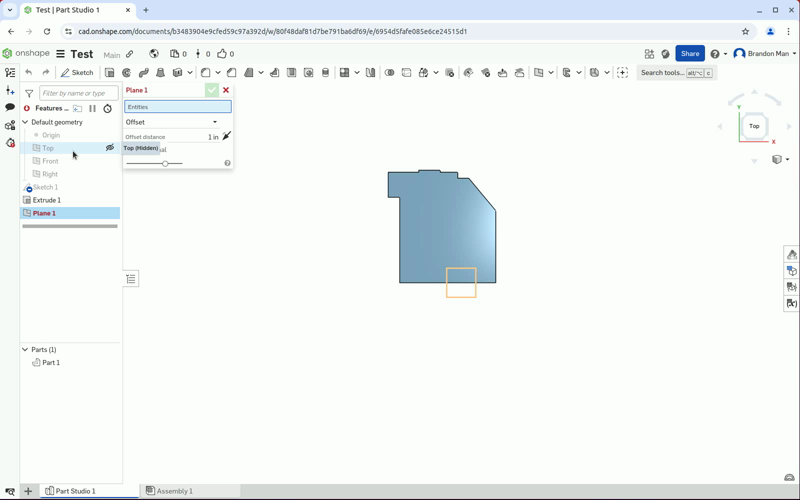
click(73, 150)
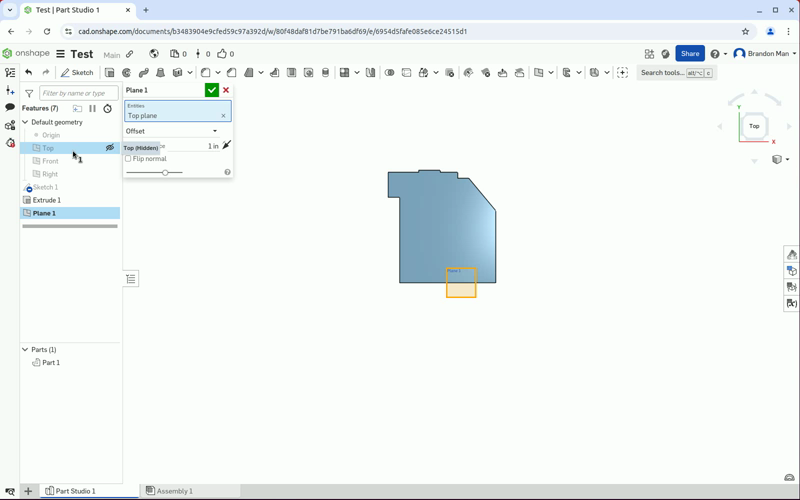
key(tab, 2)
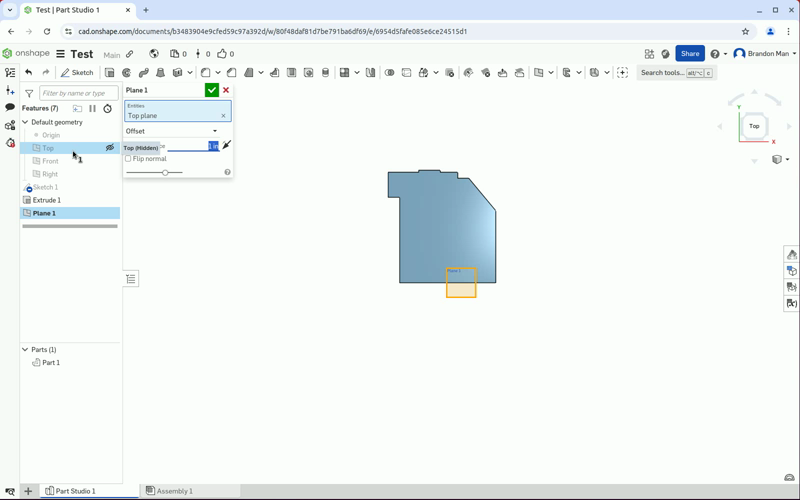
text(0.246)
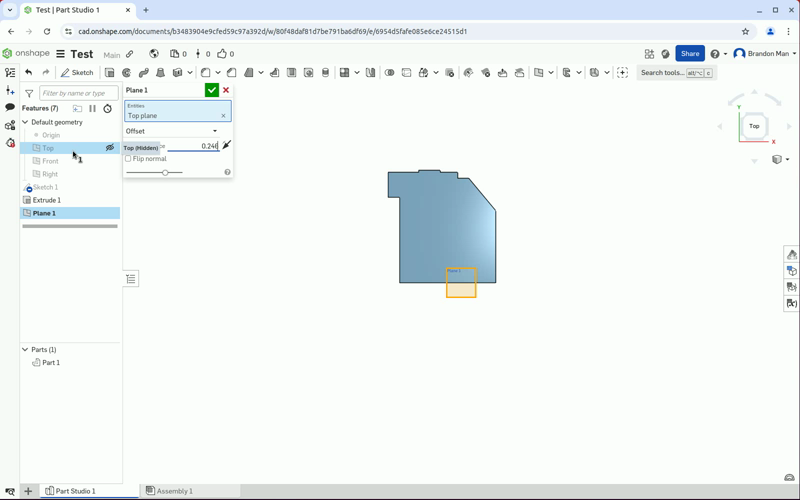
key(enter, 2)
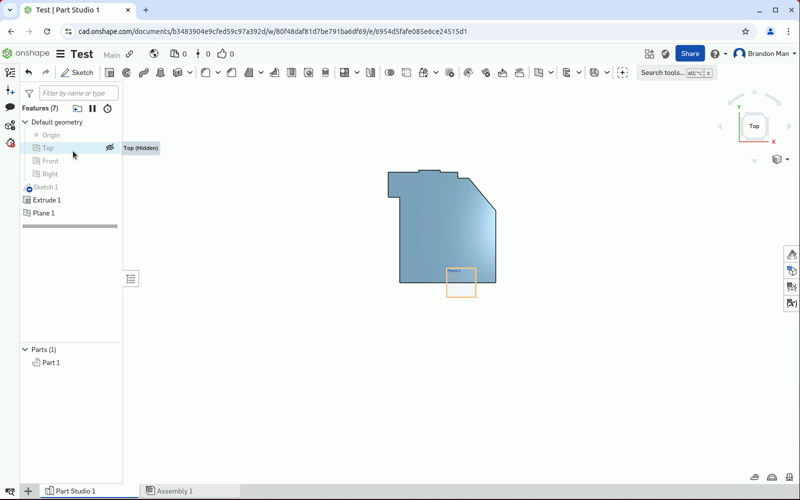
key(shift+s)
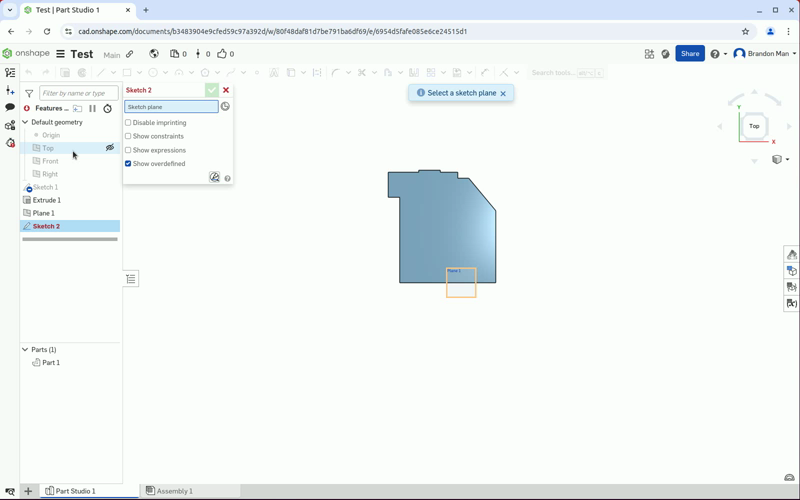
mouse_move(73, 215)
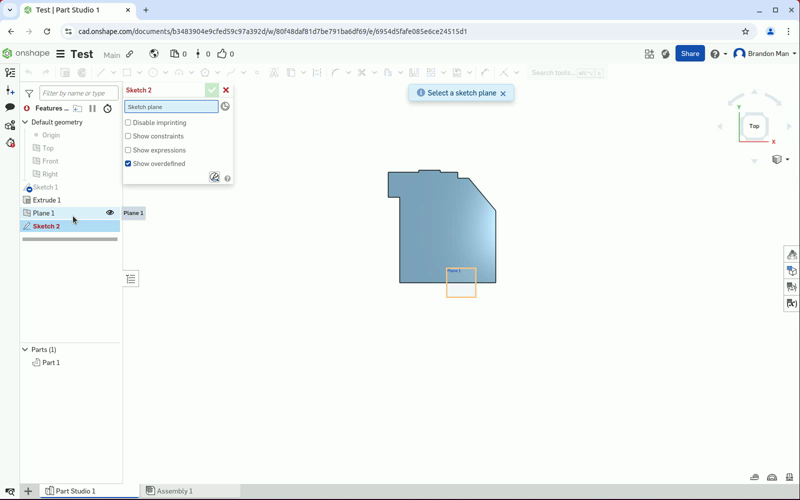
click(73, 215)
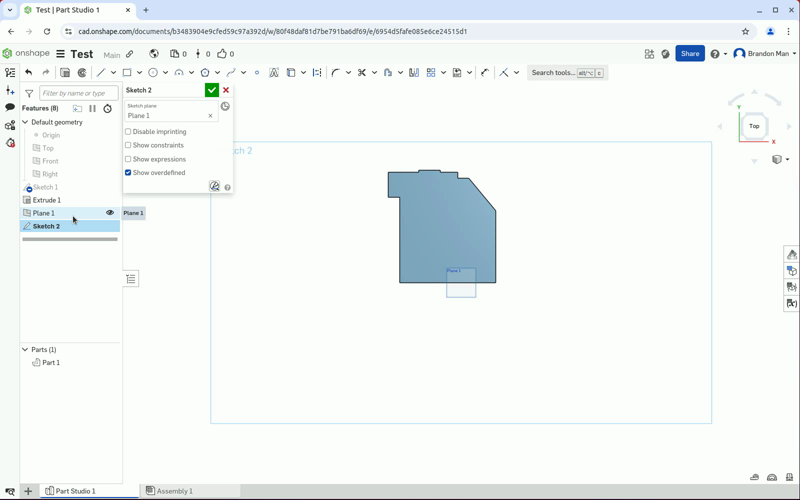
mouse_move(73, 352)
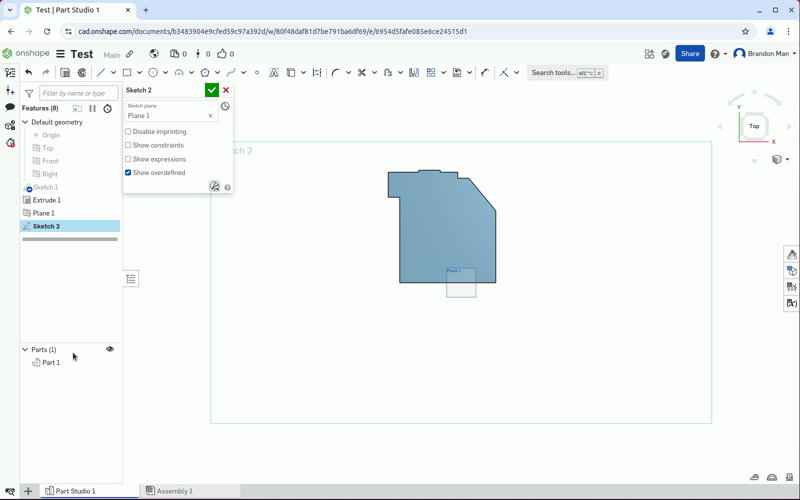
key(y)
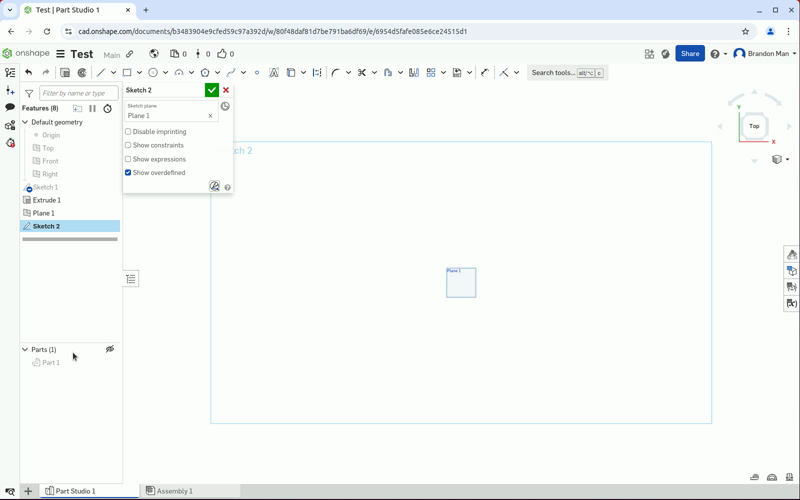
key(l)
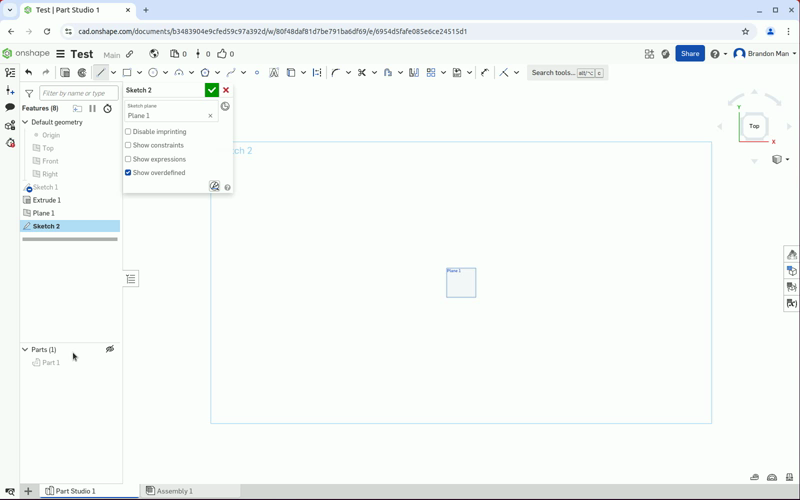
key_down(shift)
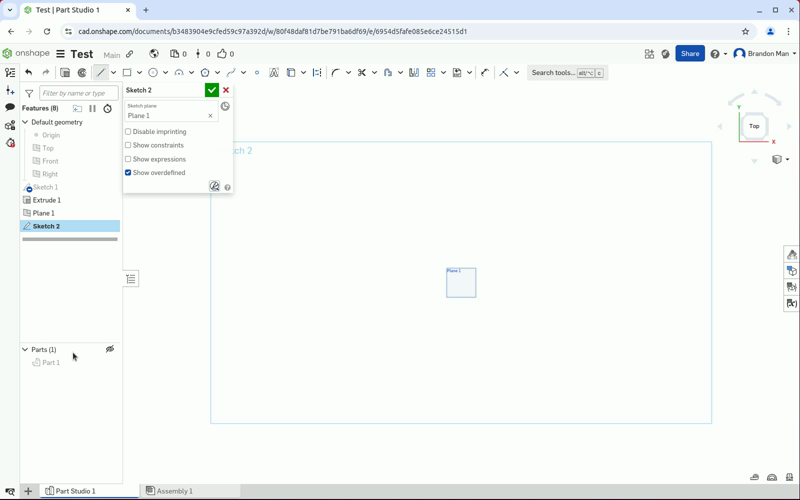
mouse_move(453, 282)
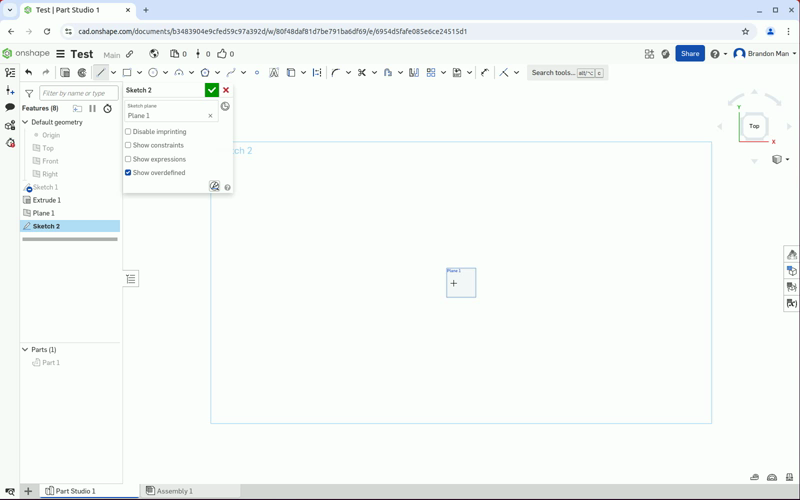
click(453, 282)
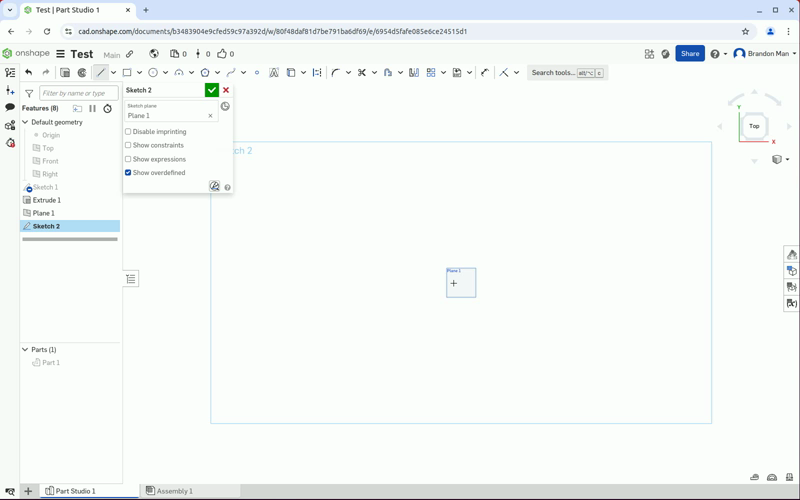
key_up(shift)
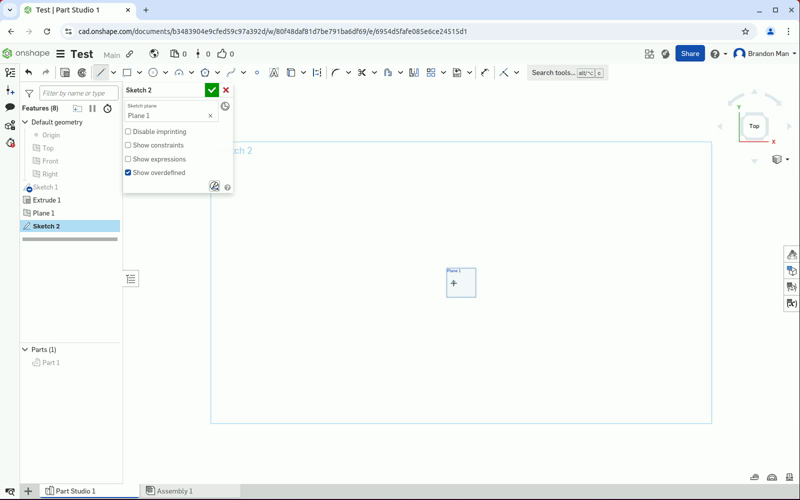
key_down(shift)
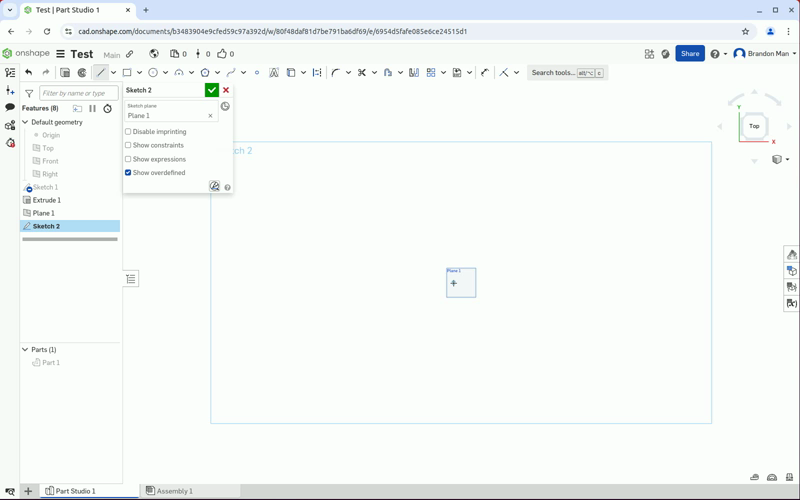
mouse_move(483, 282)
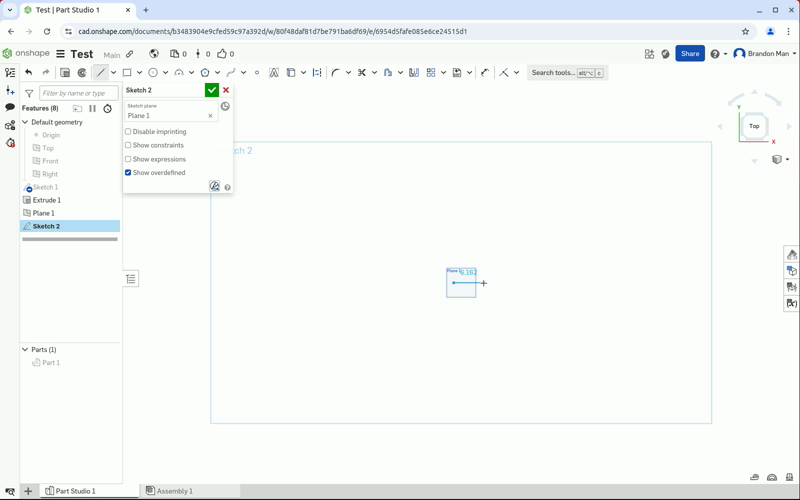
mouse_move(496, 282)
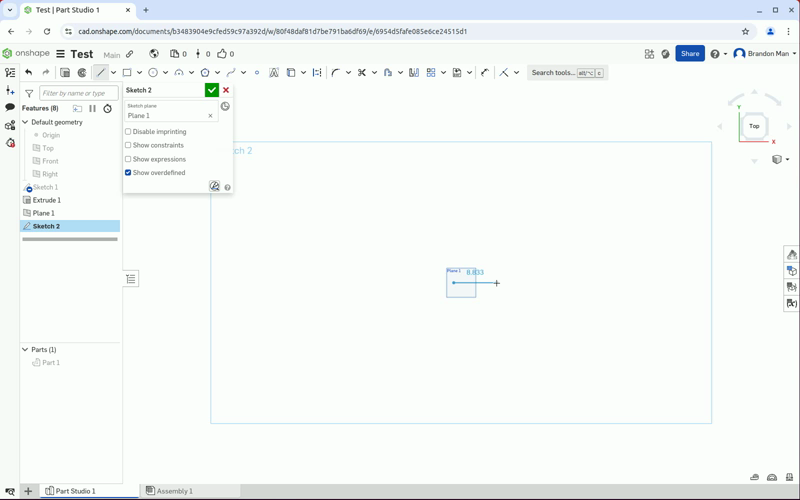
click(496, 282)
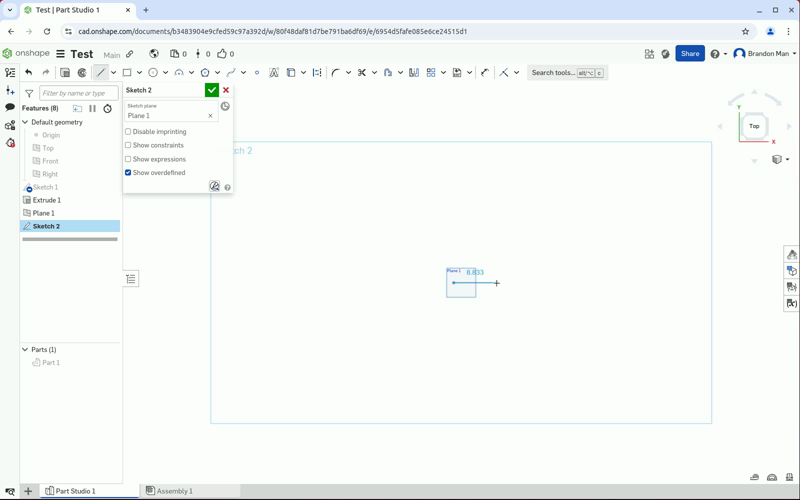
key_up(shift)
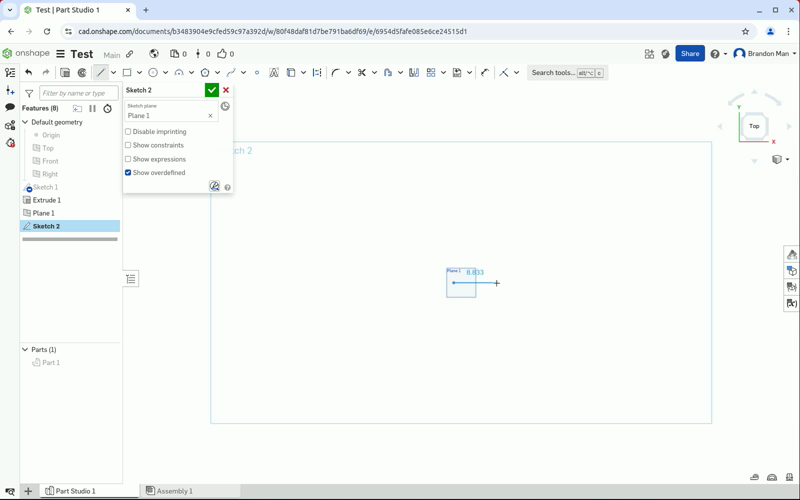
key_down(shift)
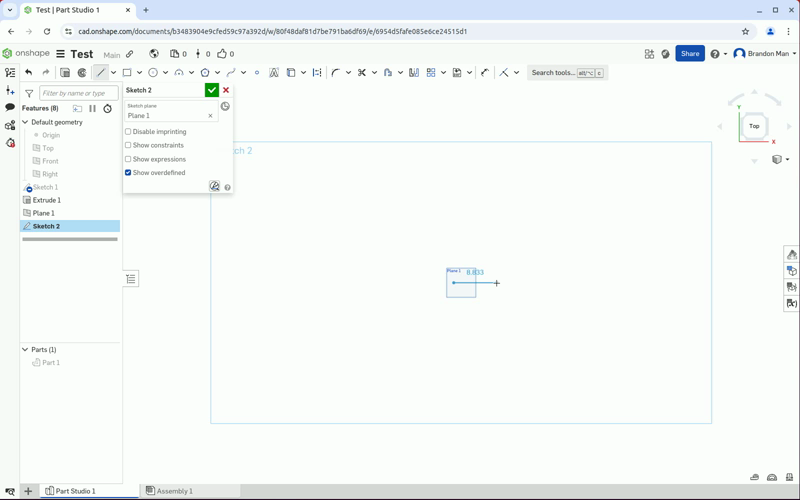
mouse_move(526, 282)
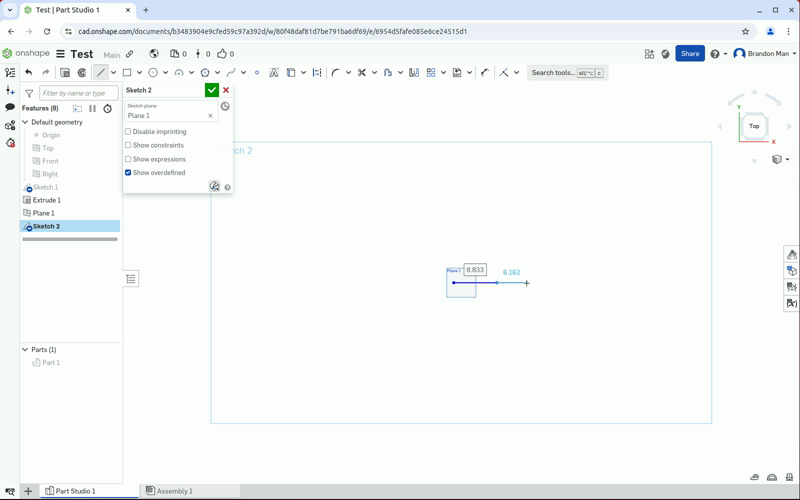
mouse_move(496, 261)
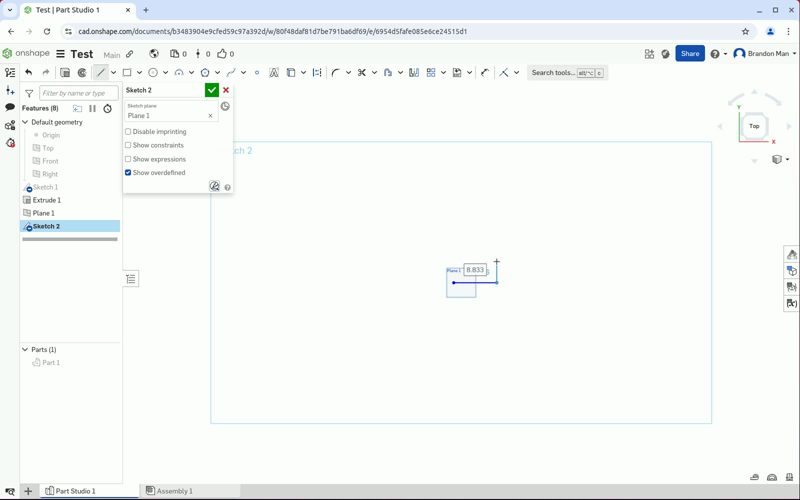
click(496, 261)
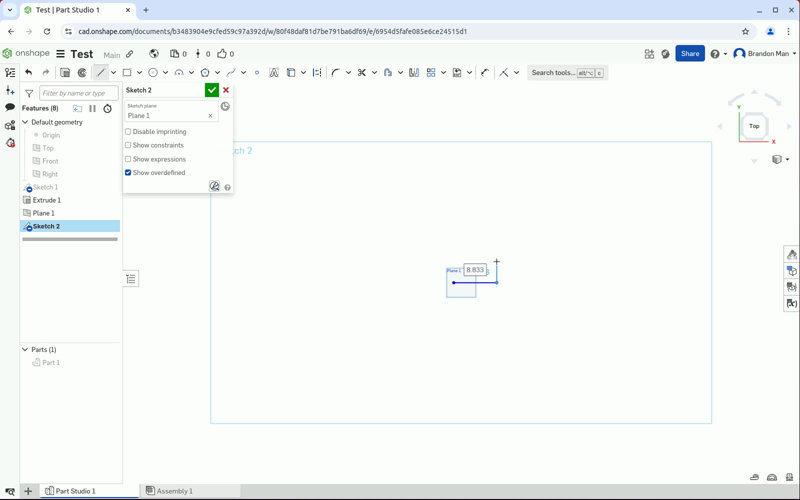
key_up(shift)
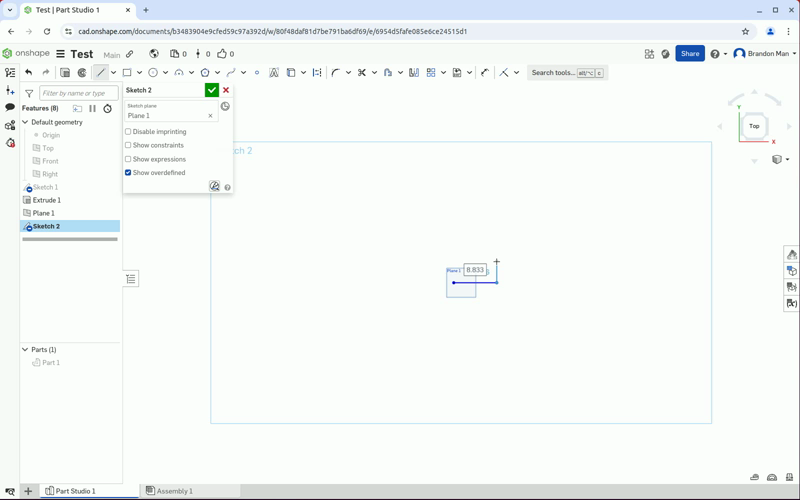
key_down(shift)
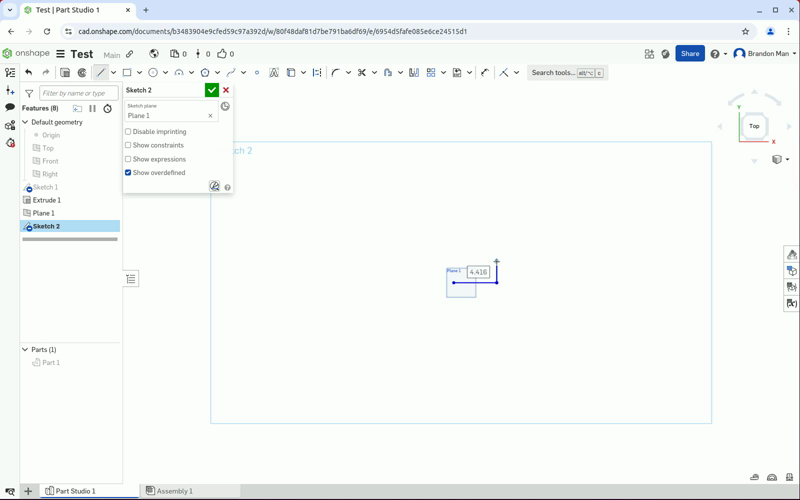
mouse_move(526, 261)
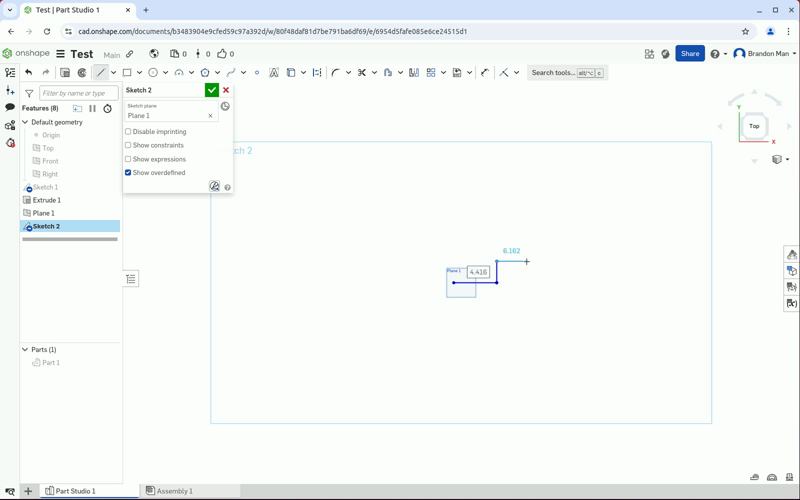
mouse_move(453, 261)
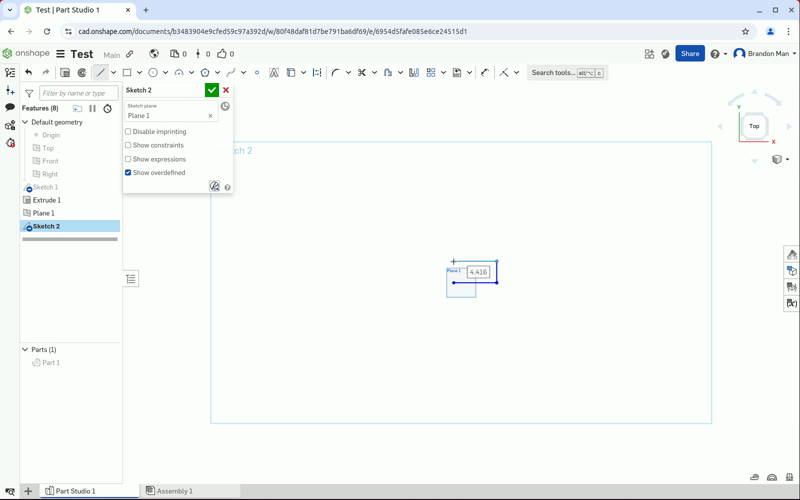
click(453, 261)
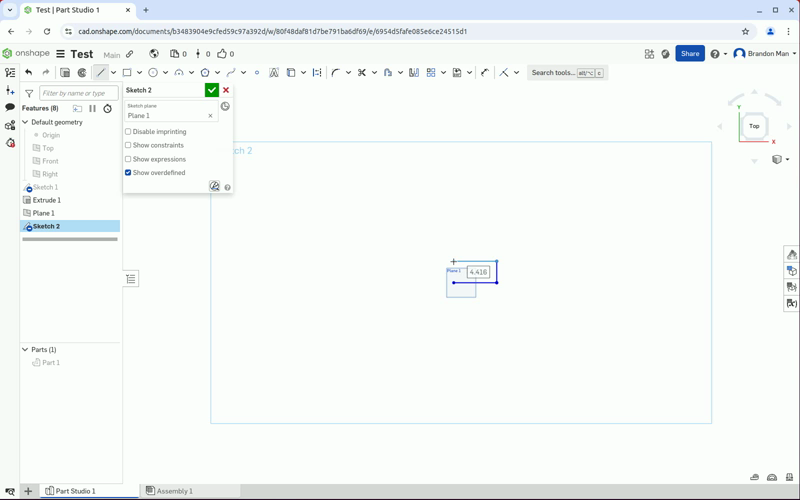
key_up(shift)
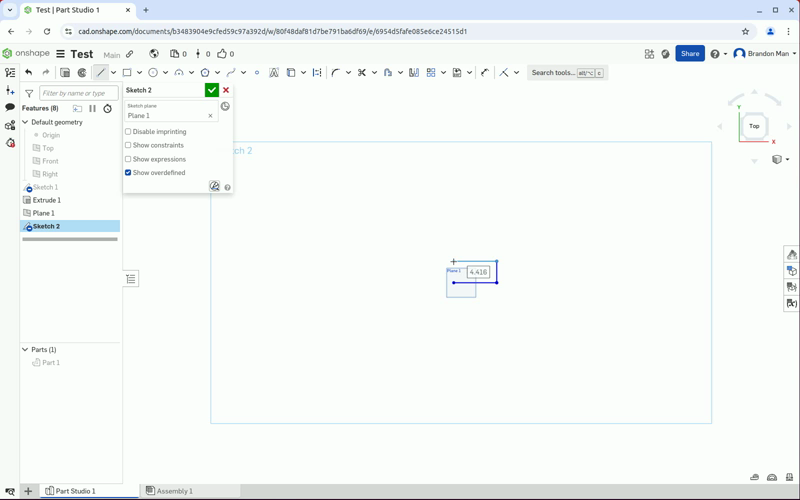
mouse_move(483, 261)
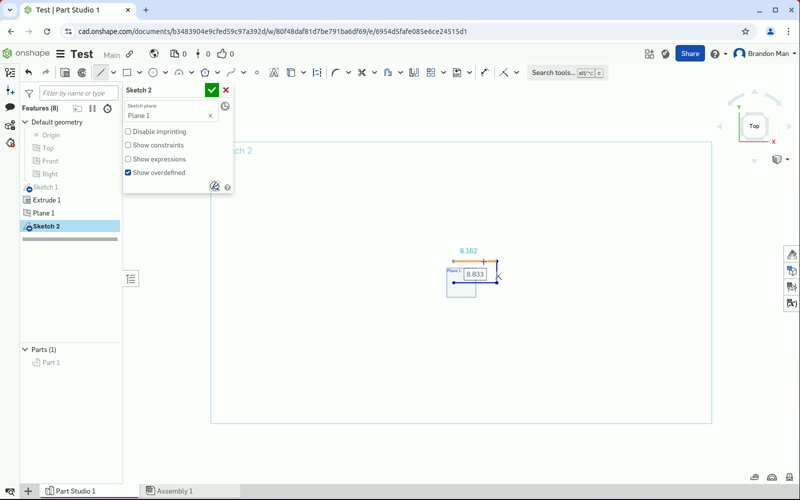
key_down(shift)
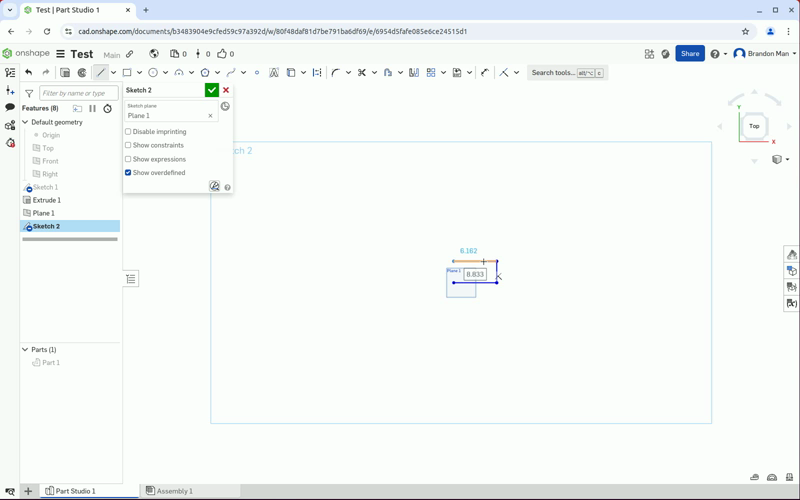
mouse_move(453, 282)
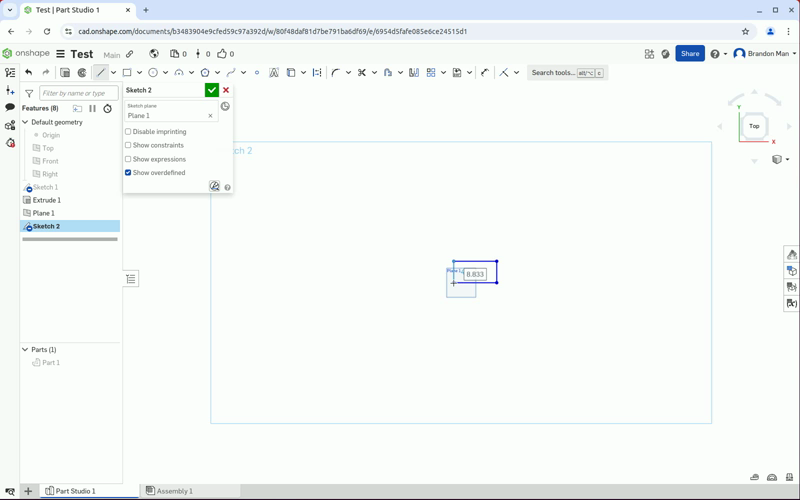
key_up(shift)
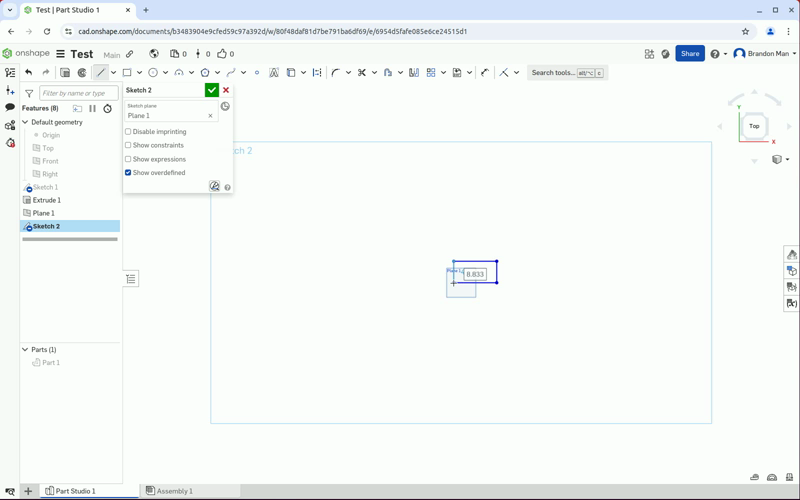
click(453, 282)
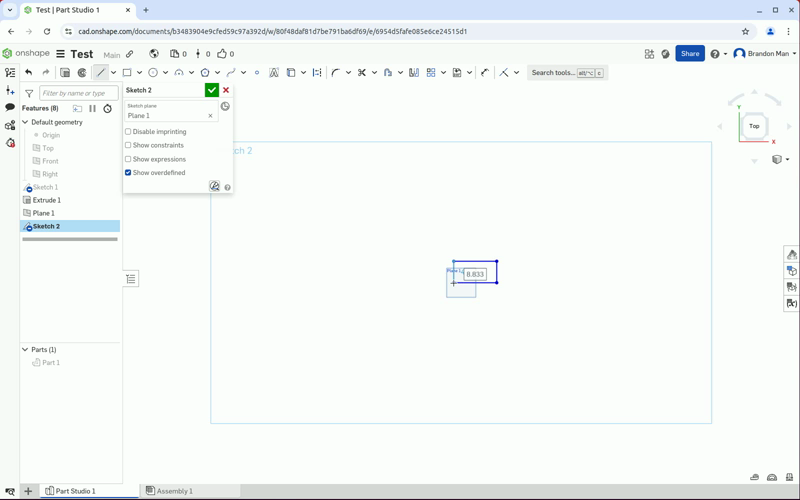
key(esc)
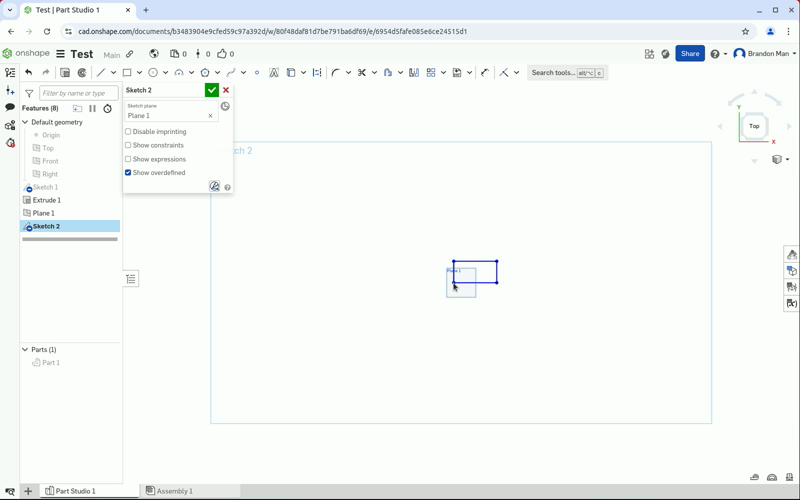
mouse_move(489, 282)
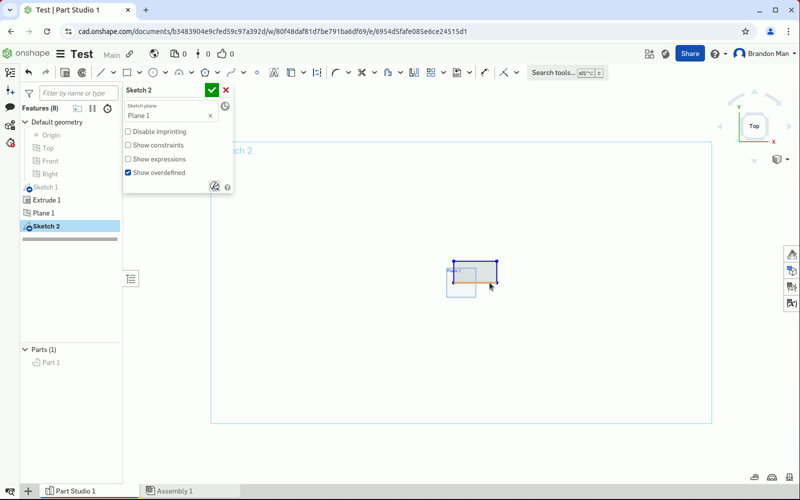
scroll(6)
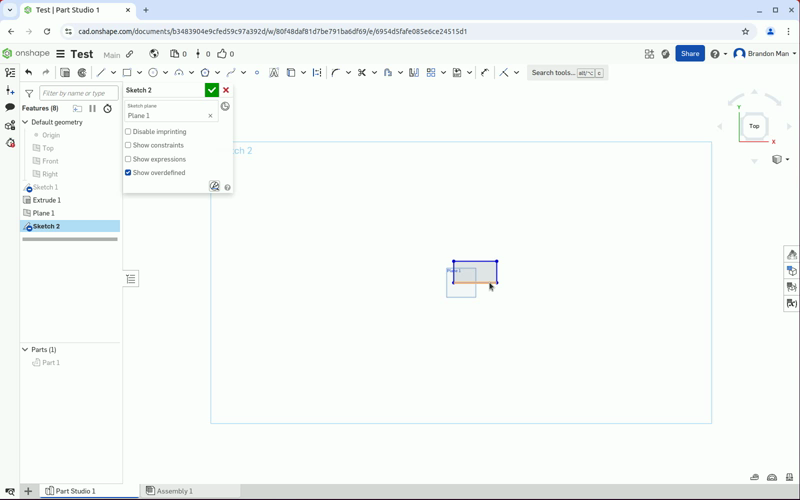
scroll(6)
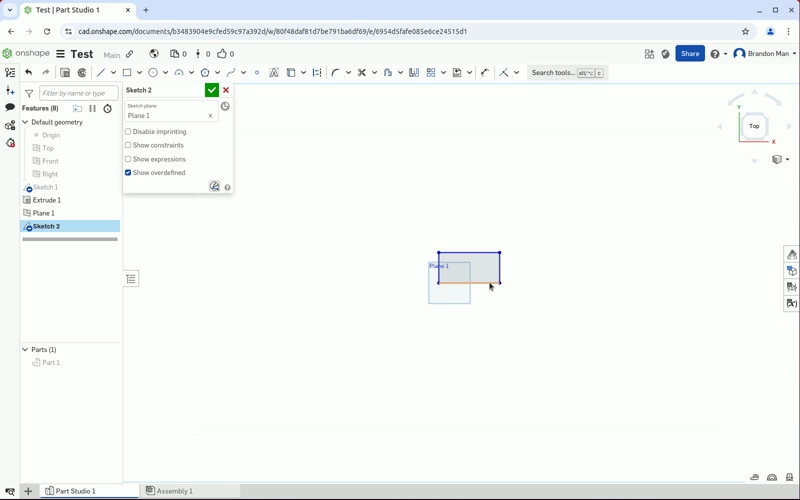
scroll(6)
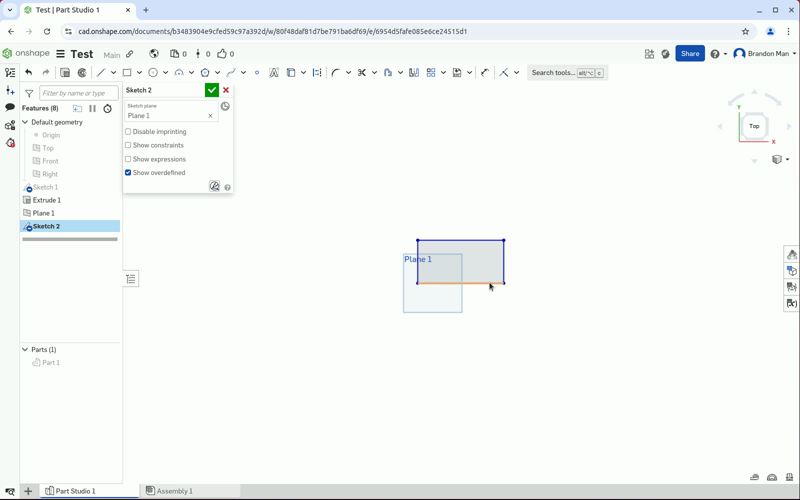
scroll(6)
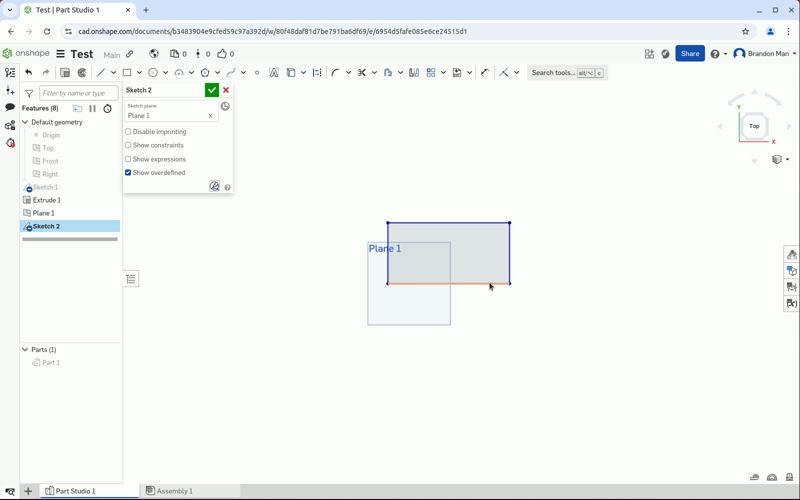
scroll(6)
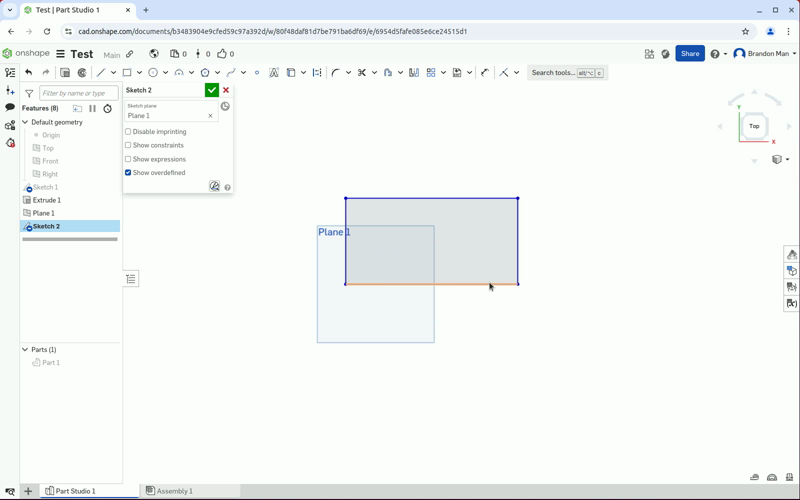
scroll(6)
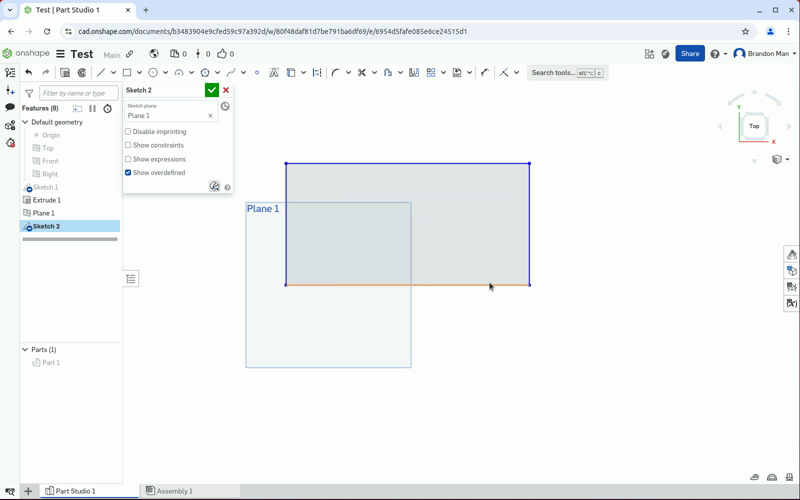
scroll(6)
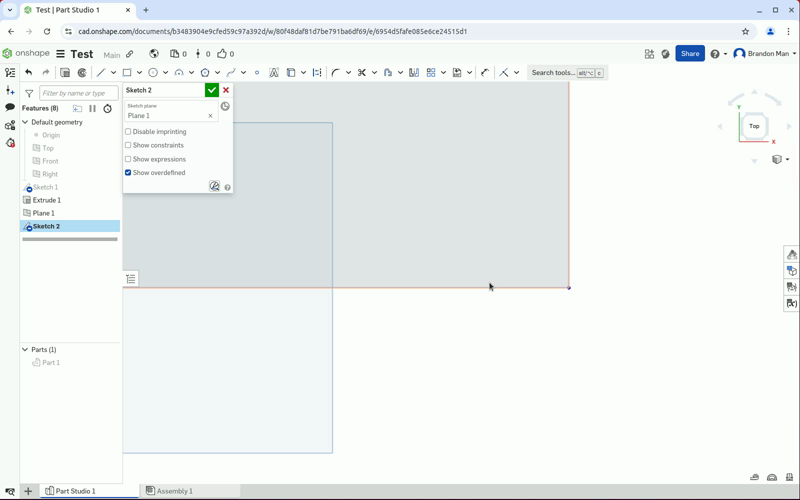
click(489, 282)
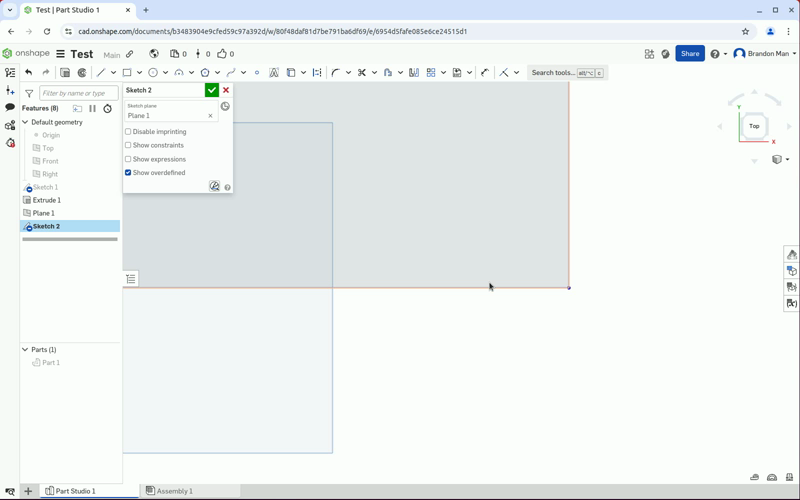
scroll(-6)
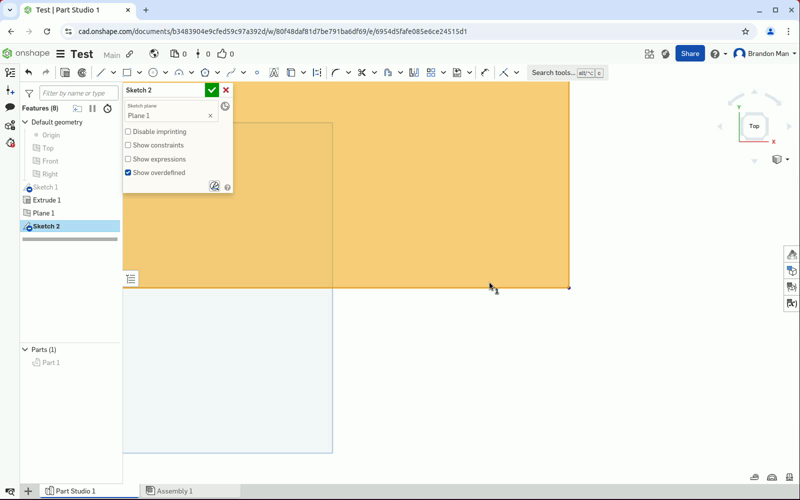
scroll(-6)
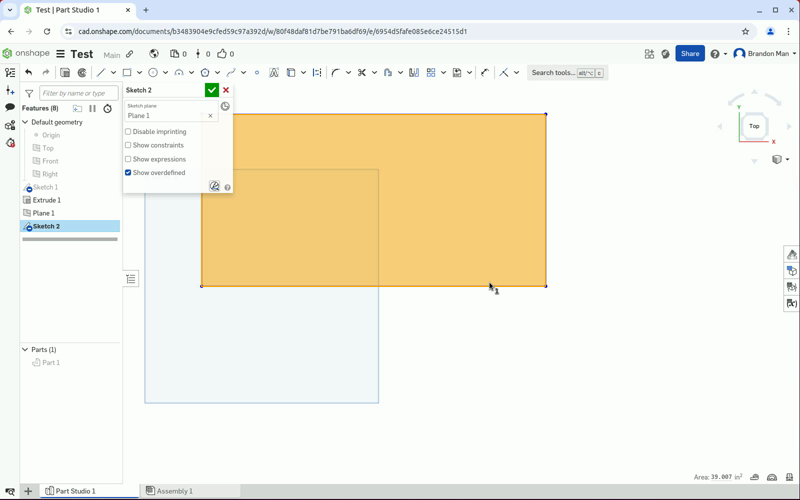
scroll(-6)
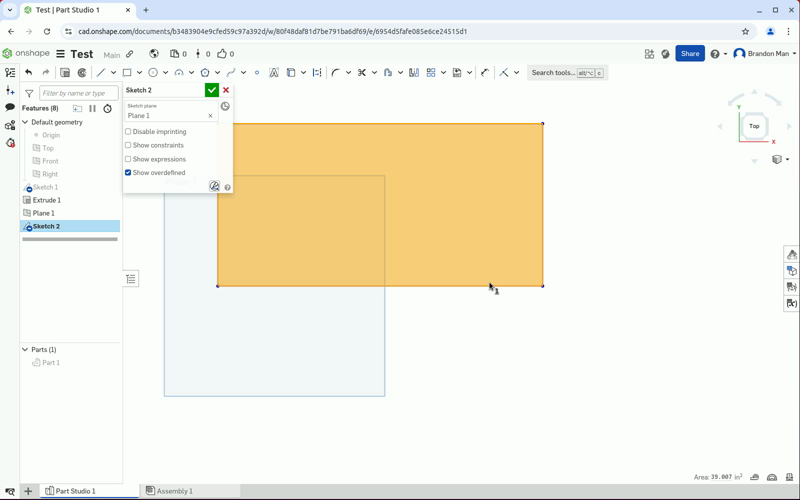
scroll(-6)
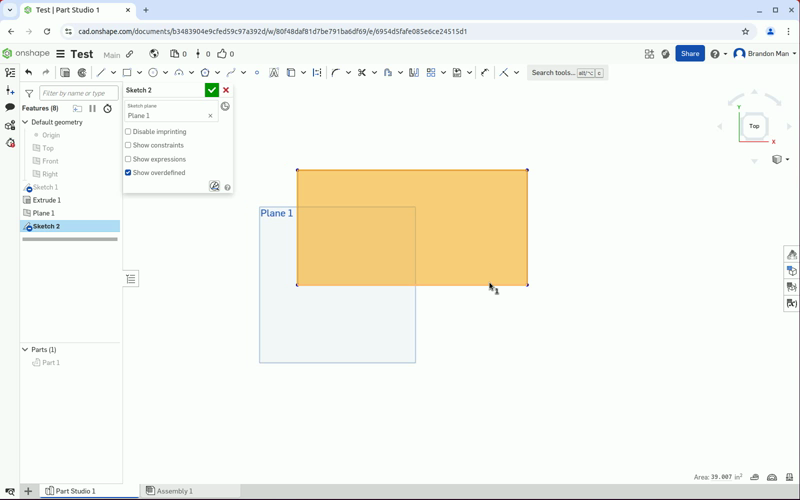
scroll(-6)
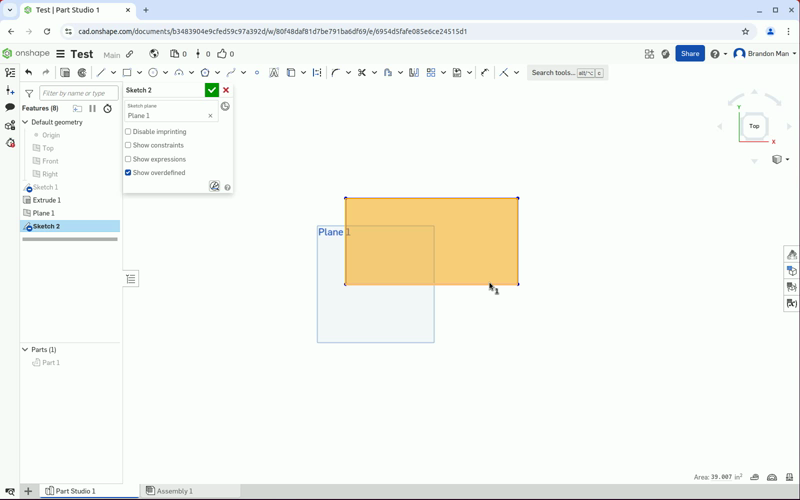
scroll(-6)
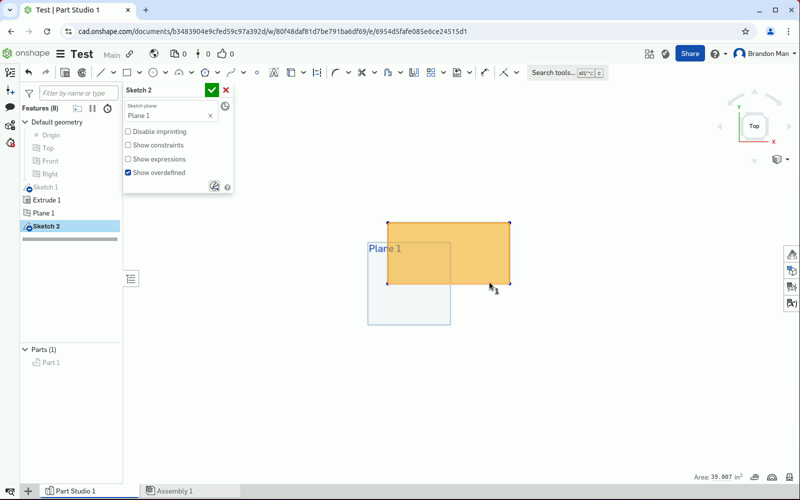
scroll(-6)
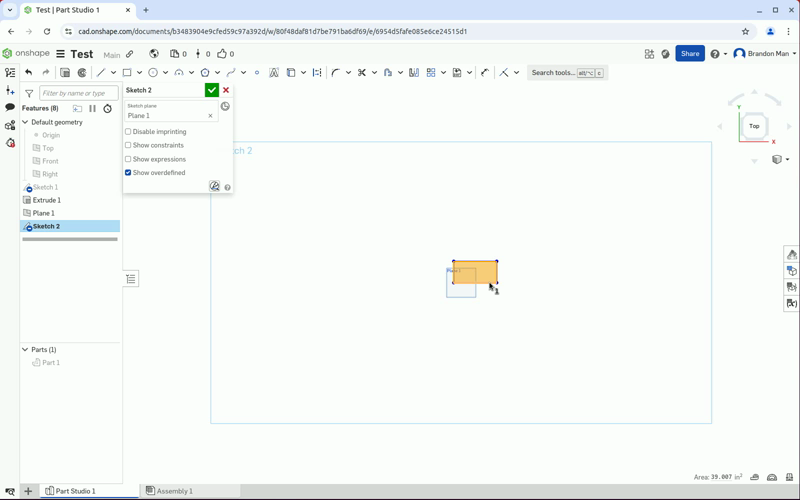
mouse_move(73, 352)
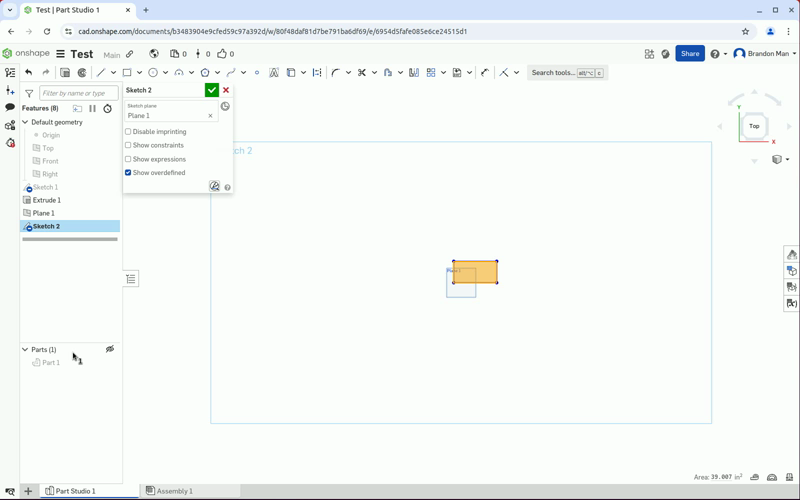
key(shift+y)
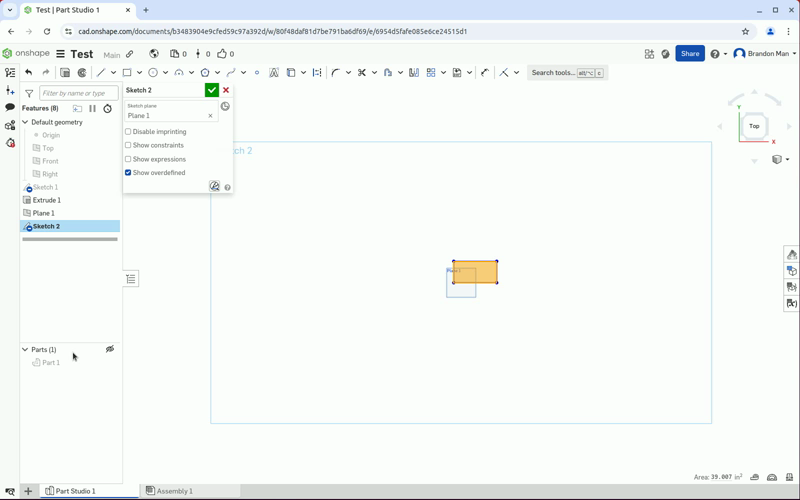
key(shift+e)
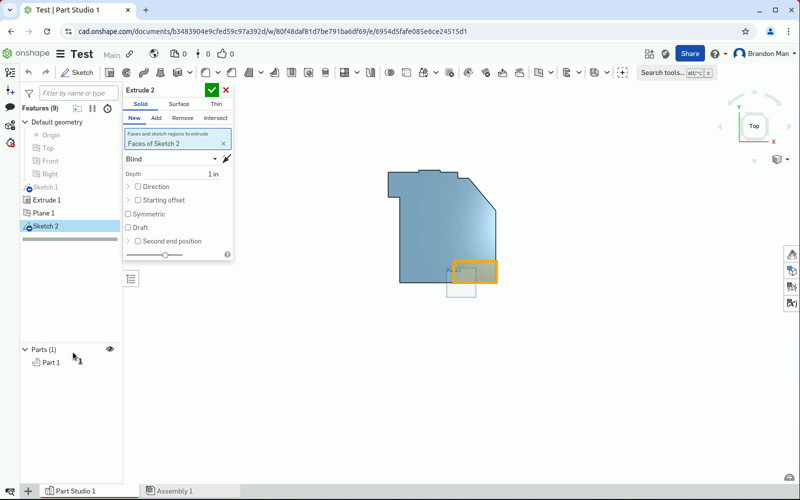
mouse_move(143, 106)
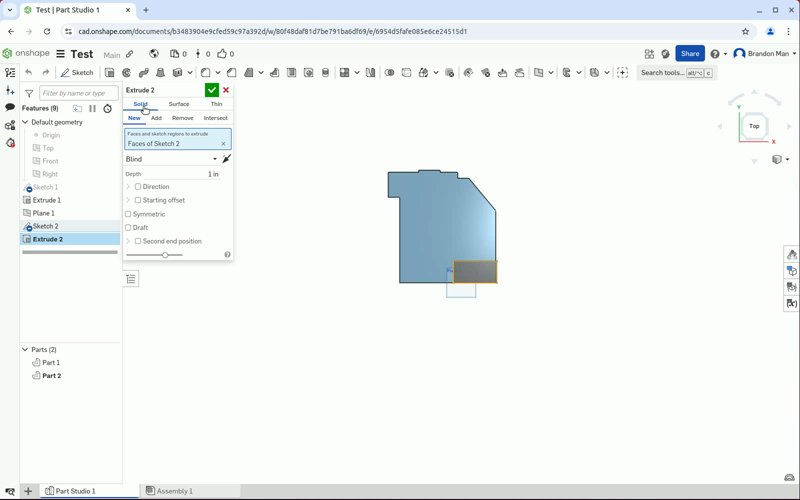
click(143, 106)
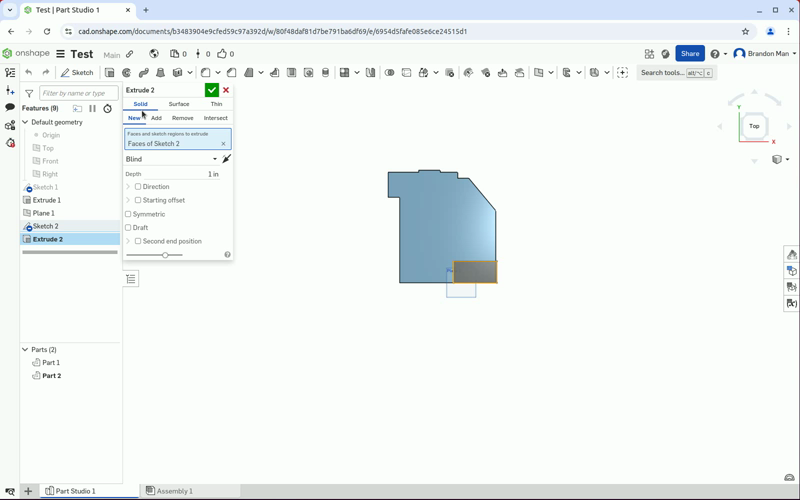
mouse_move(137, 120)
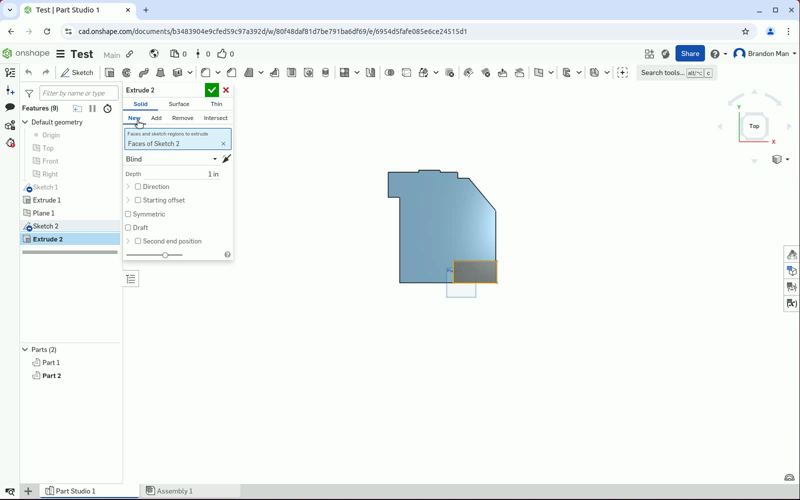
click(137, 120)
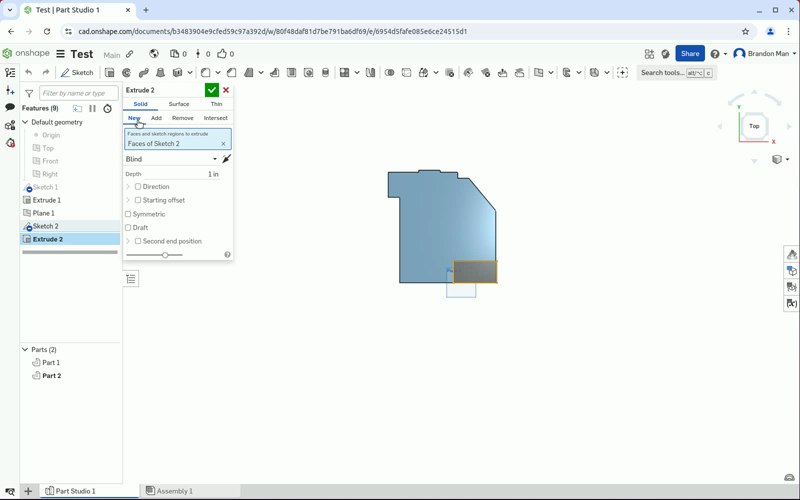
key(tab, 4)
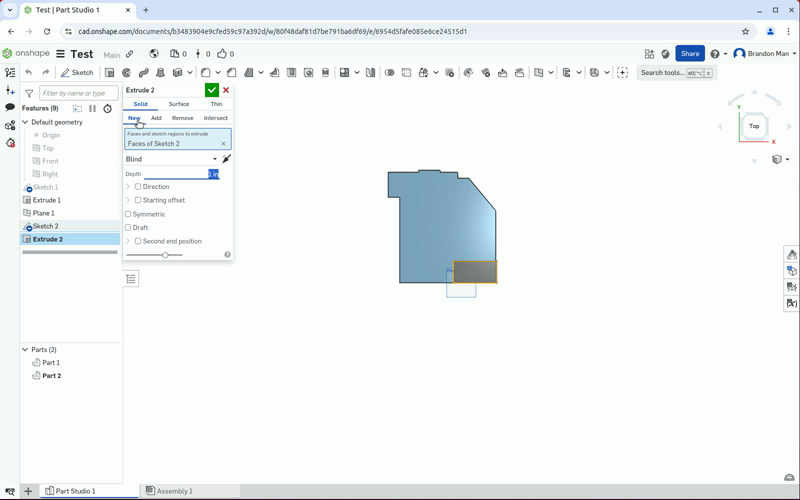
text(-0.241)
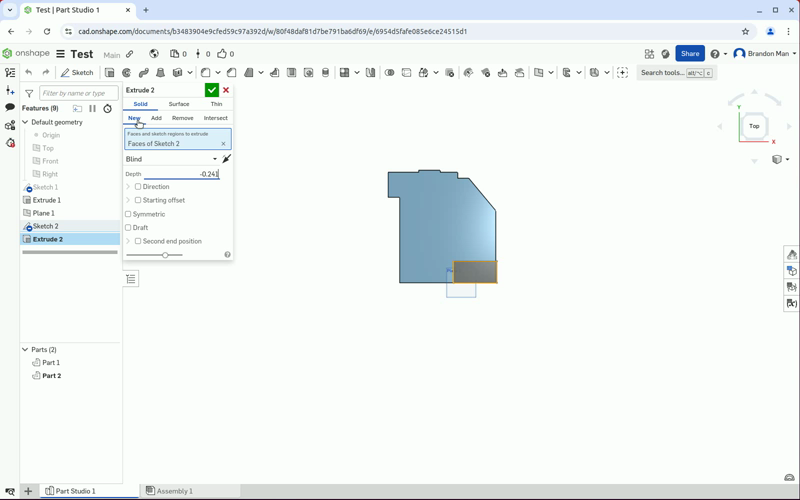
key(enter)
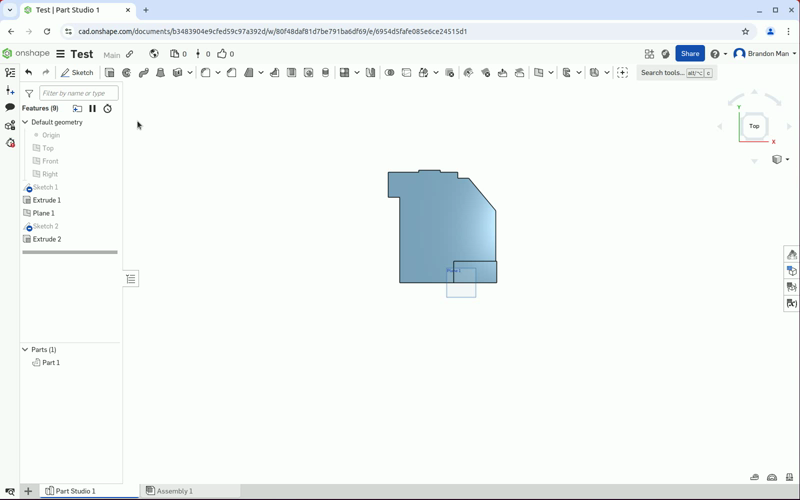
key(shift+h)
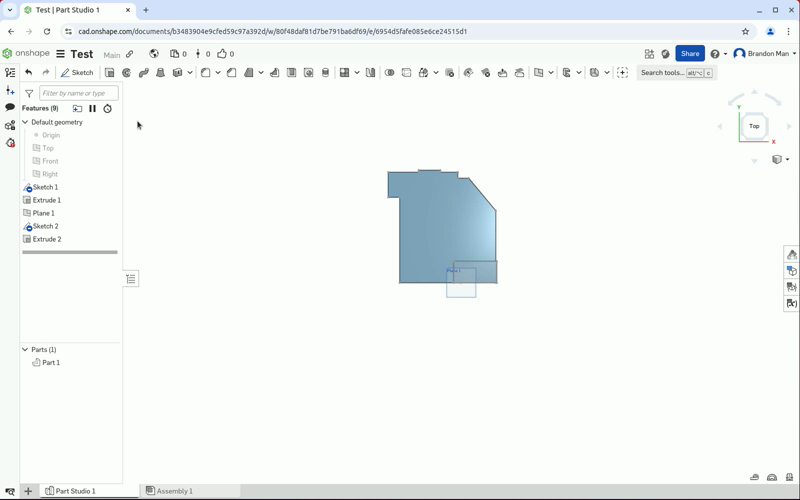
key(shift+h)
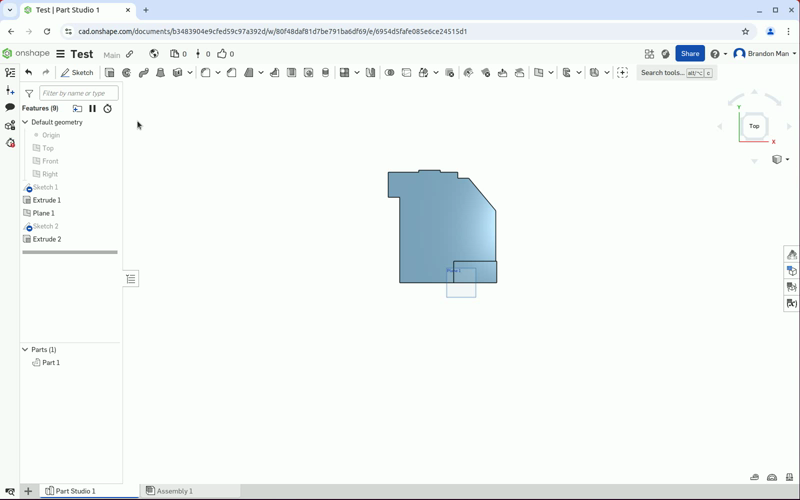
mouse_move(73, 189)
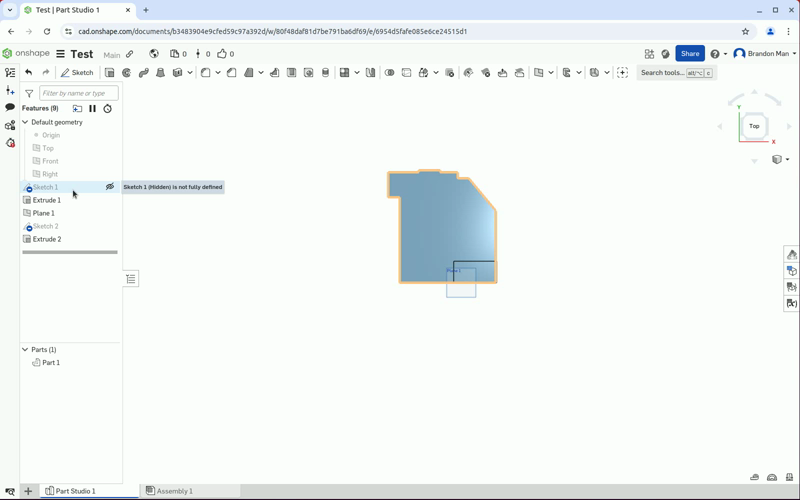
click(73, 189)
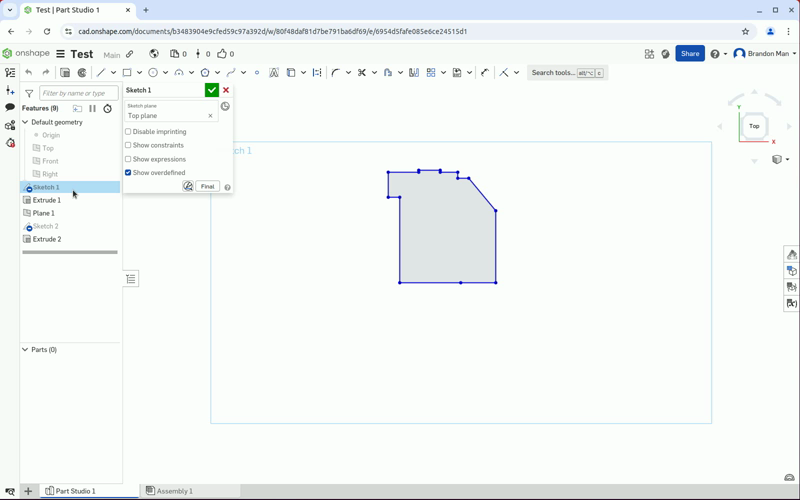
mouse_move(229, 92)
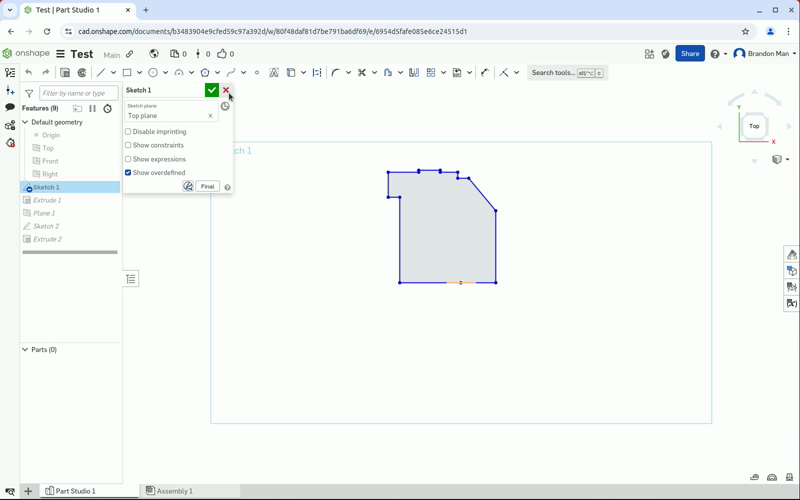
click(229, 92)
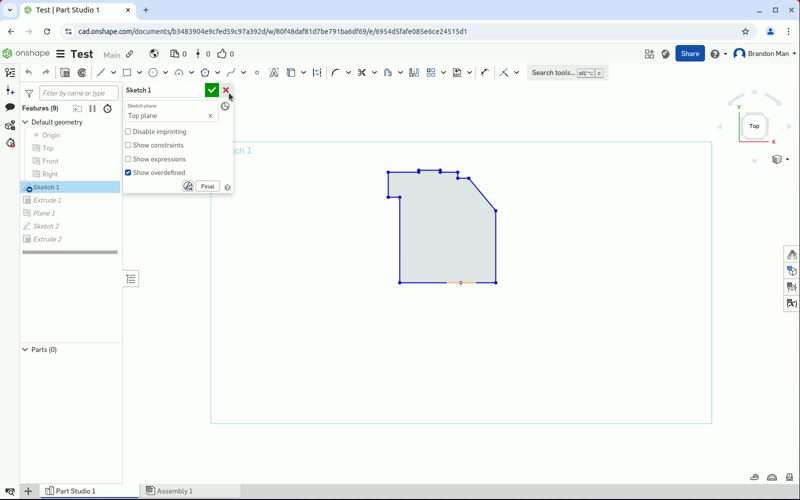
key(shift+s)
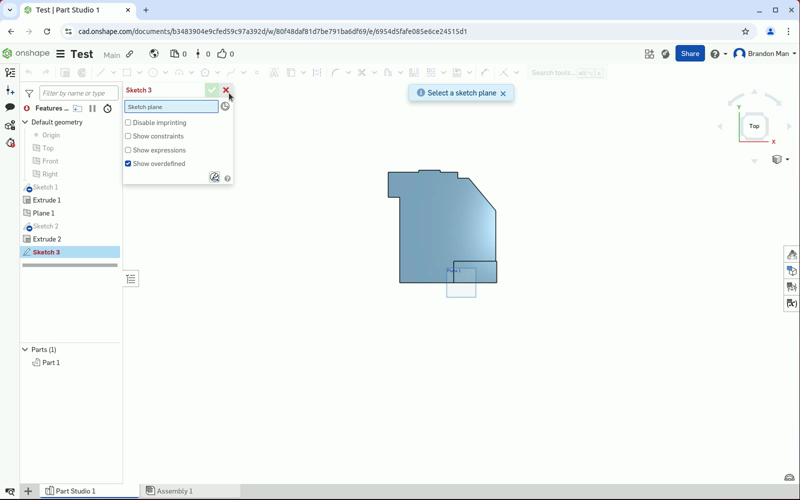
mouse_move(73, 150)
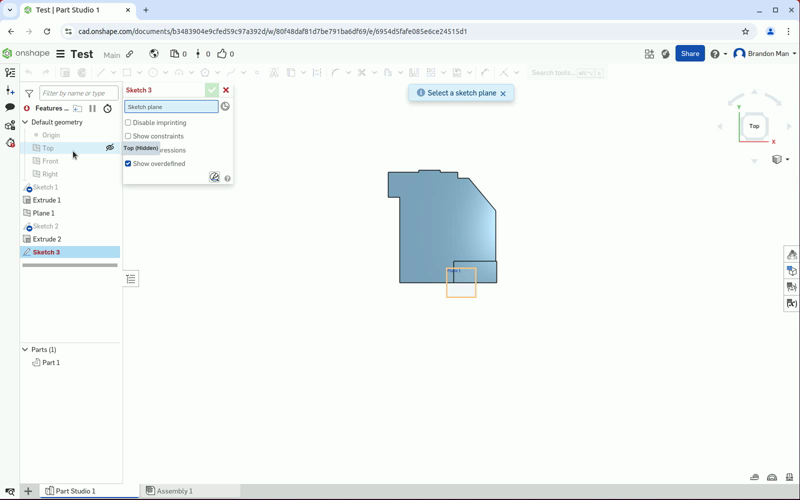
click(73, 150)
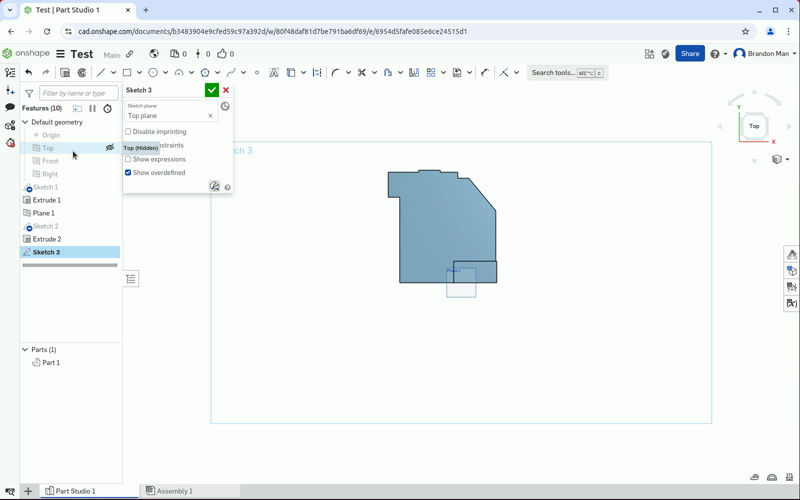
mouse_move(73, 352)
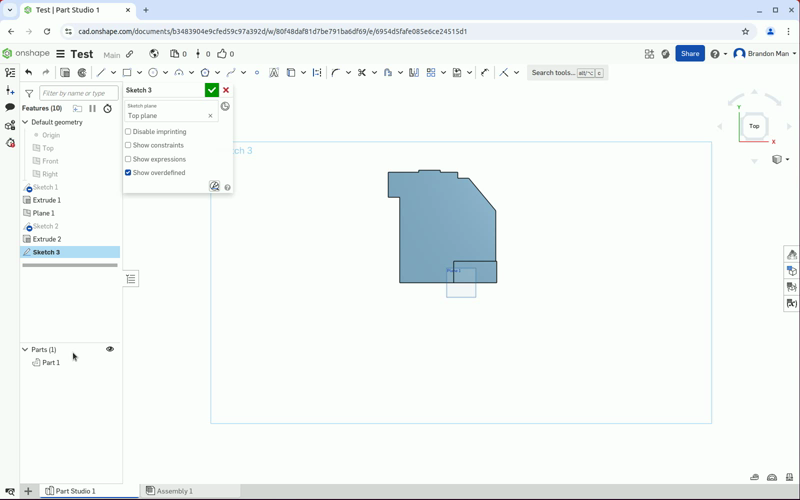
key(y)
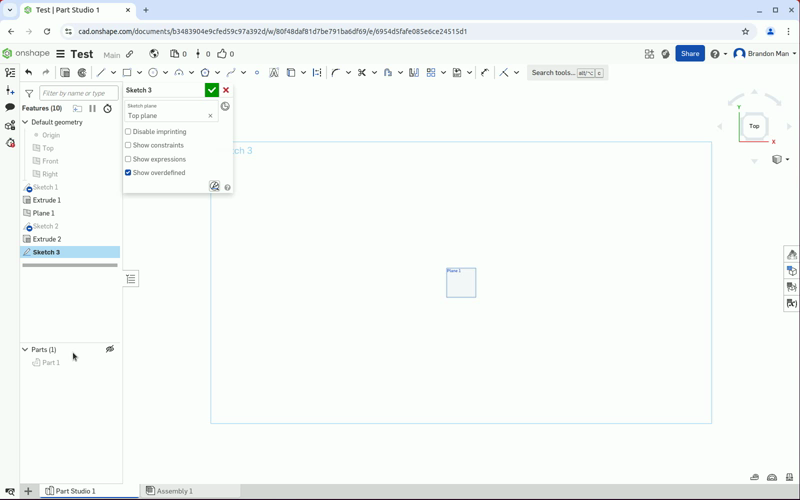
key(a)
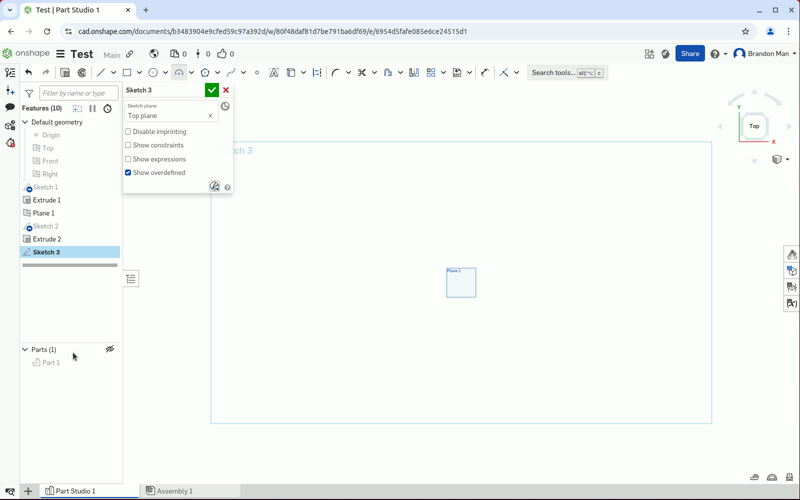
key_down(shift)
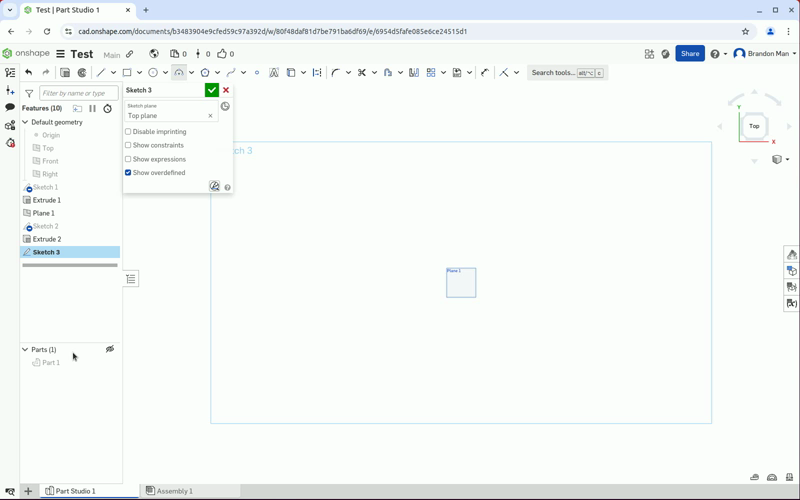
mouse_move(456, 281)
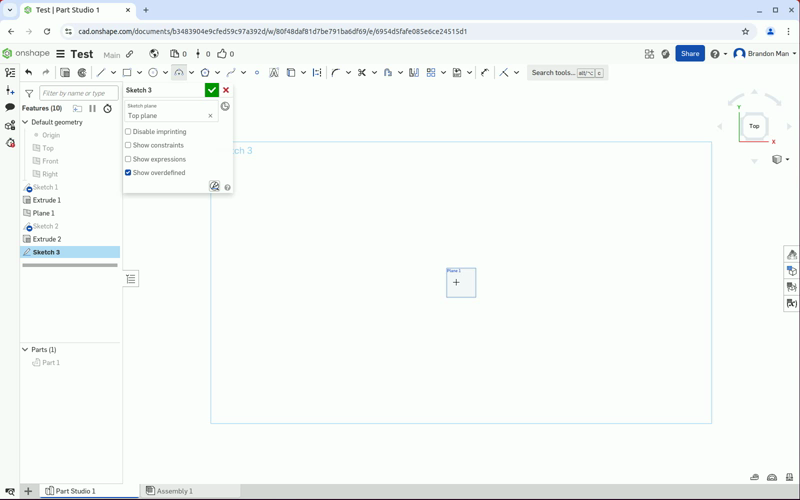
click(456, 281)
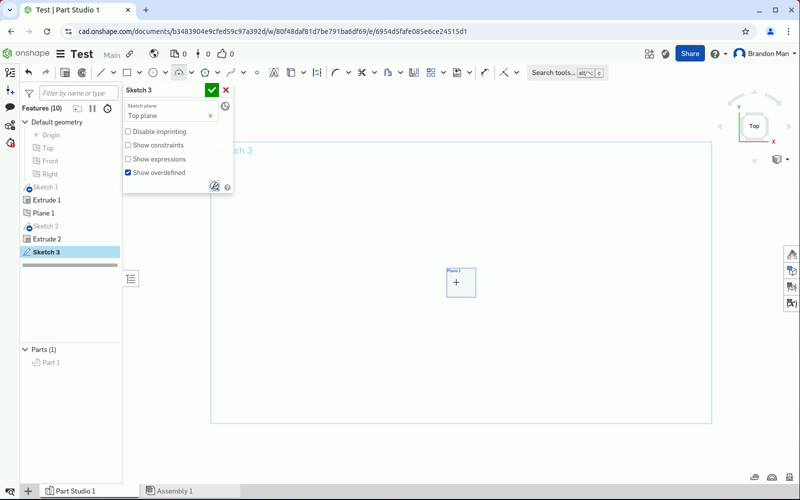
key_up(shift)
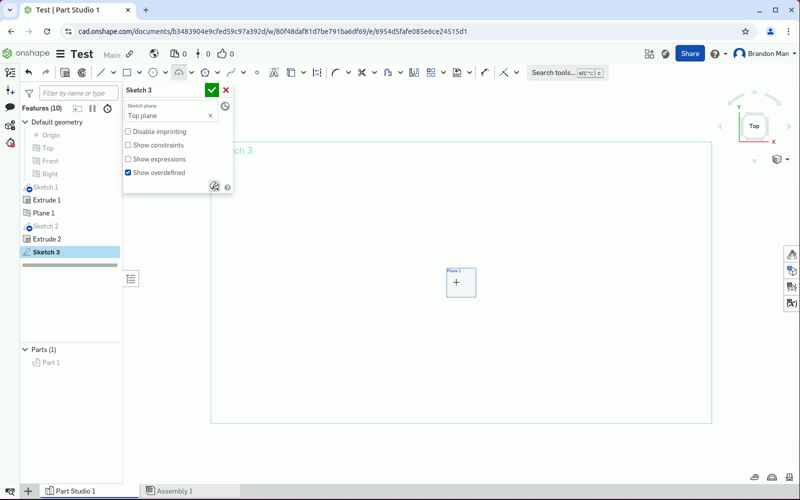
key_down(shift)
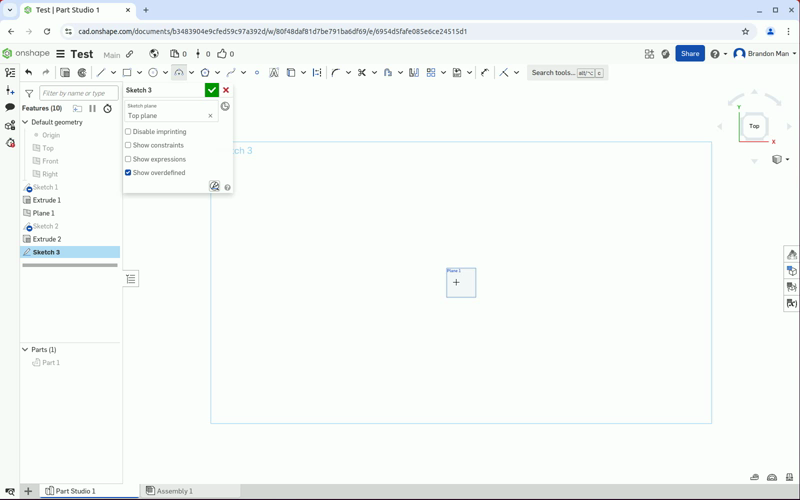
mouse_move(456, 255)
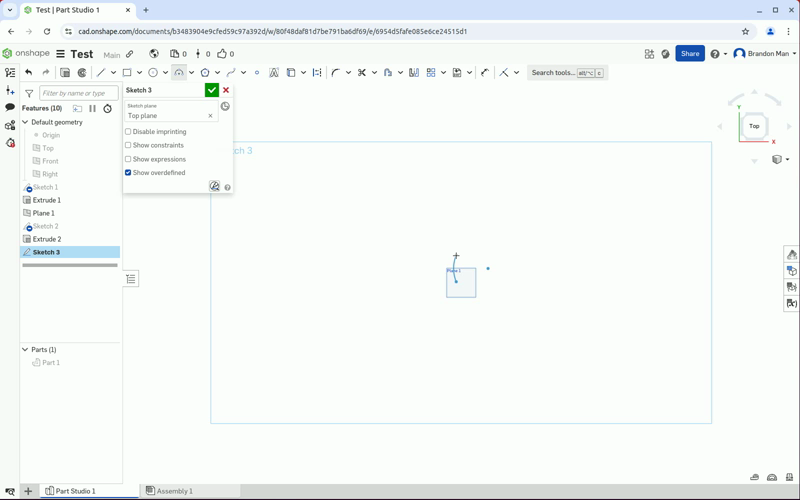
click(456, 255)
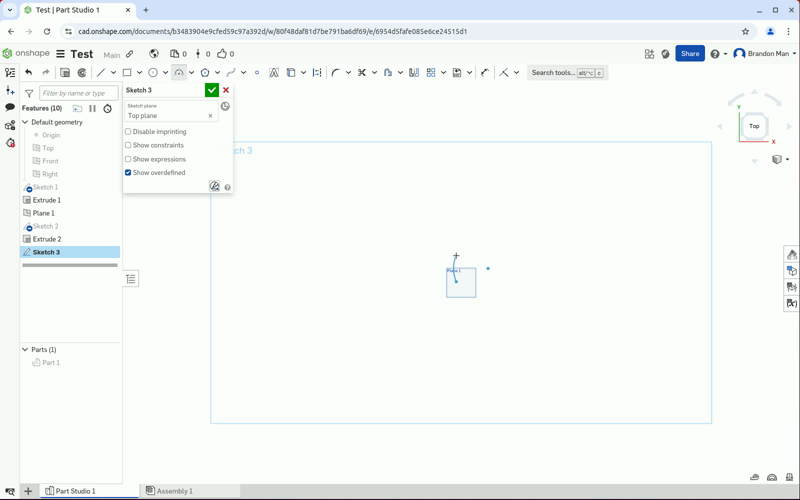
mouse_move(469, 268)
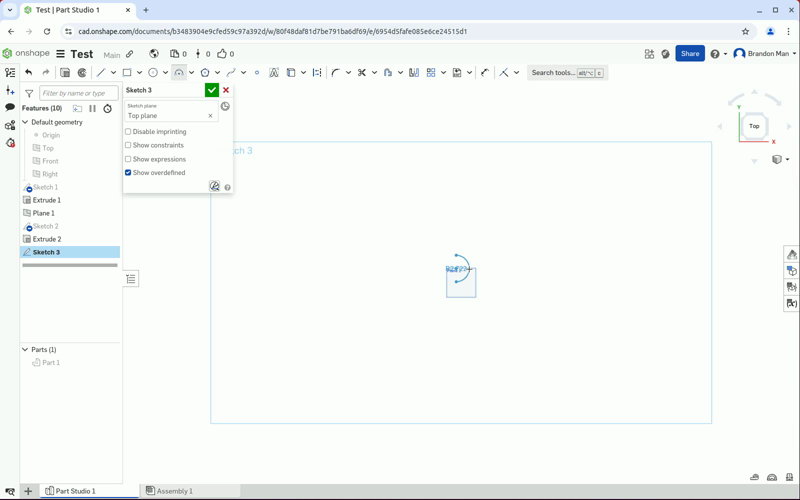
click(469, 268)
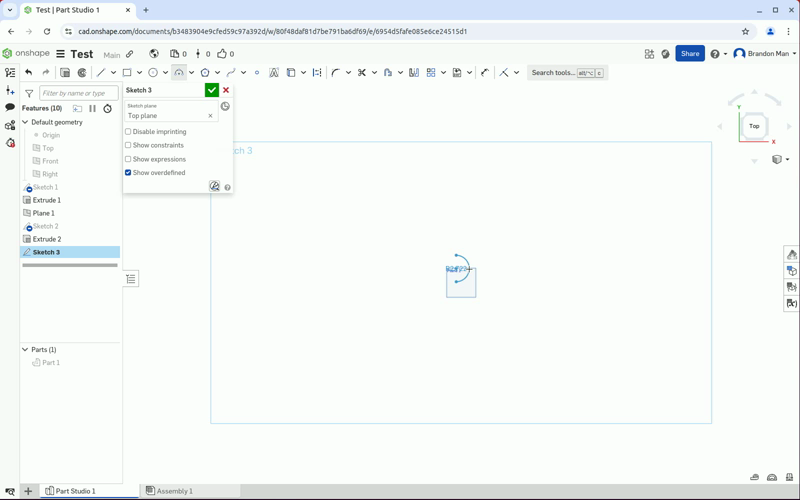
key_up(shift)
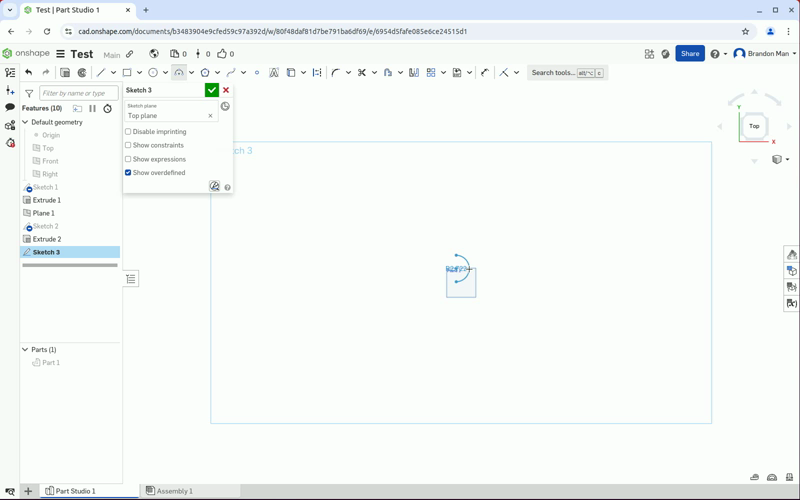
key(esc)
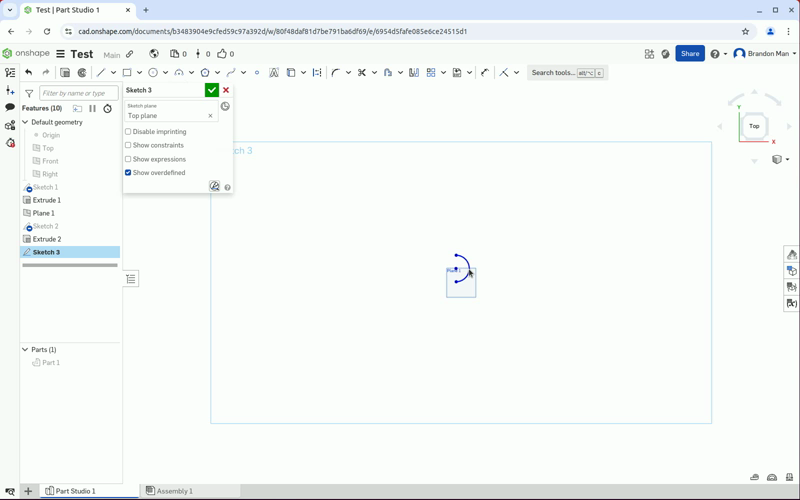
key(l)
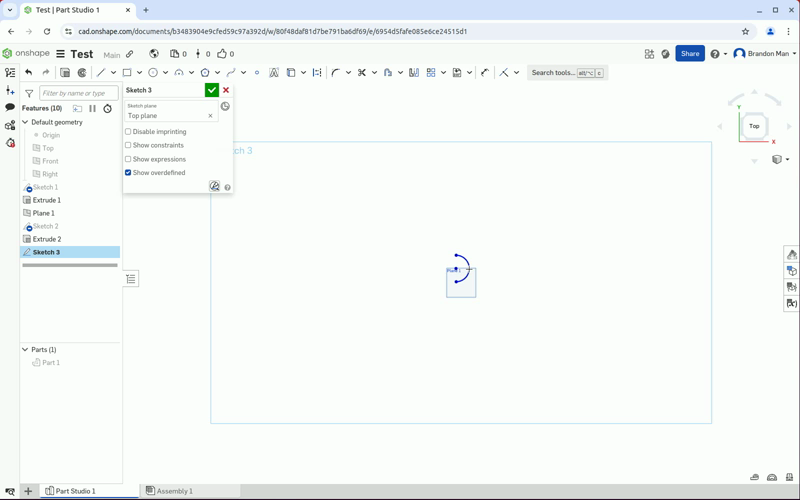
mouse_move(456, 255)
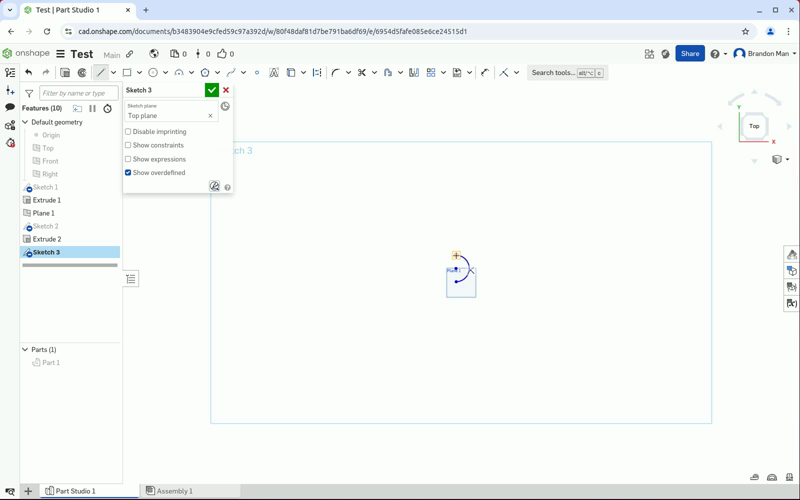
click(456, 255)
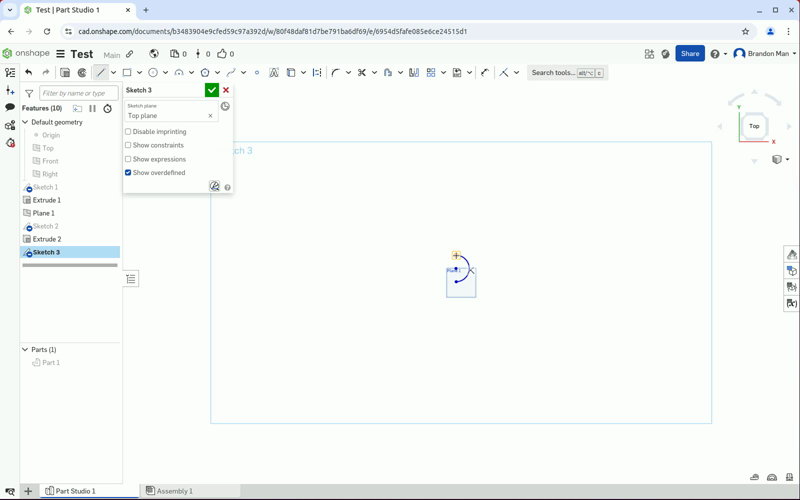
mouse_move(486, 255)
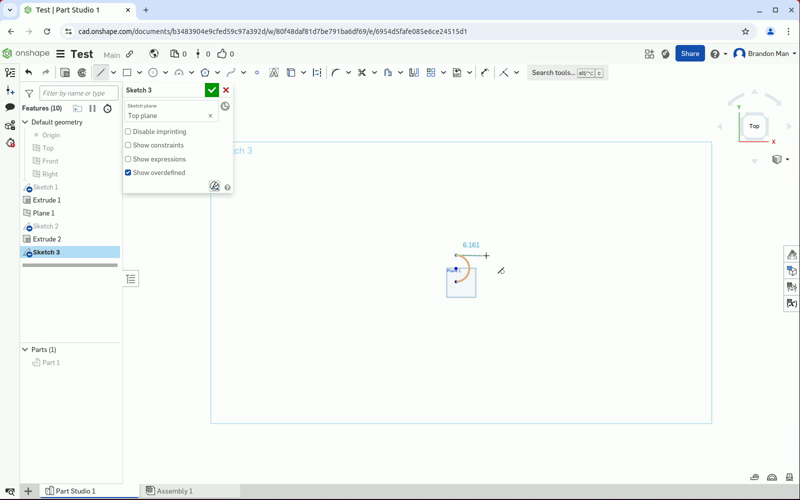
key_down(shift)
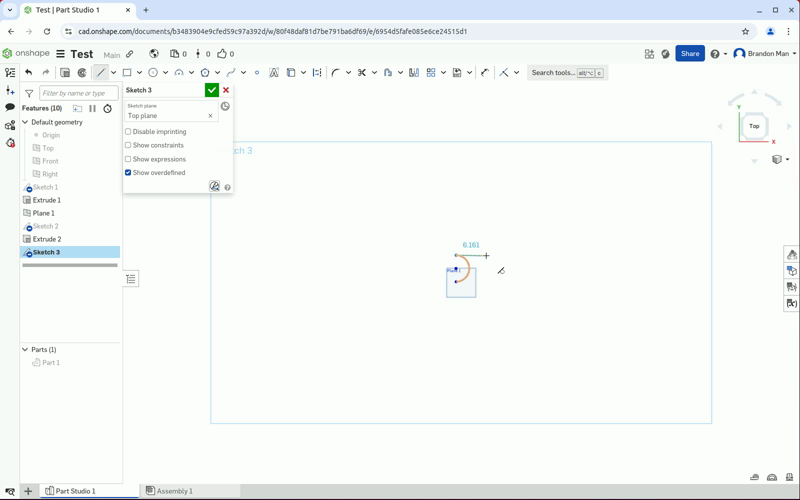
mouse_move(456, 281)
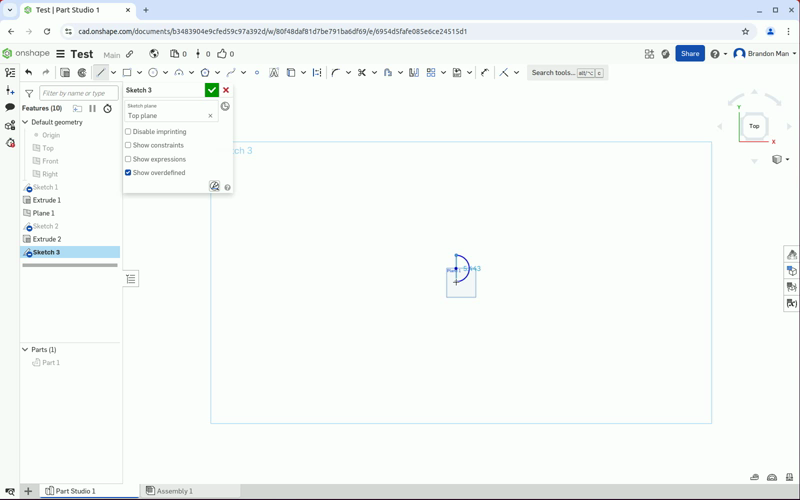
key_up(shift)
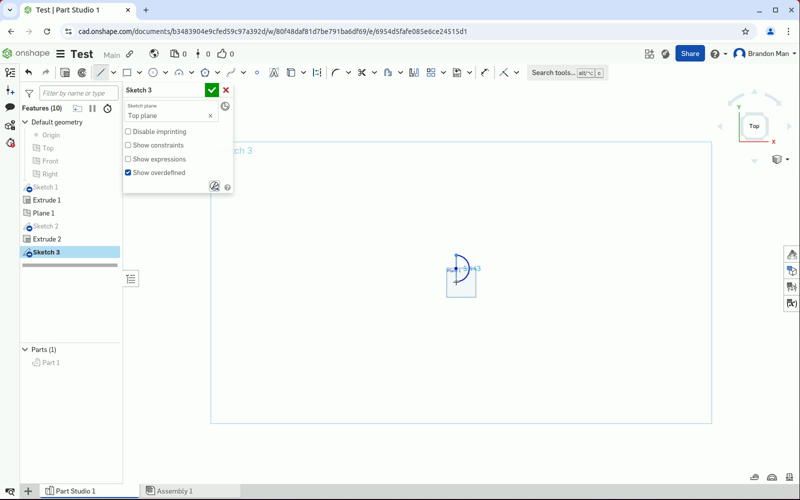
click(456, 281)
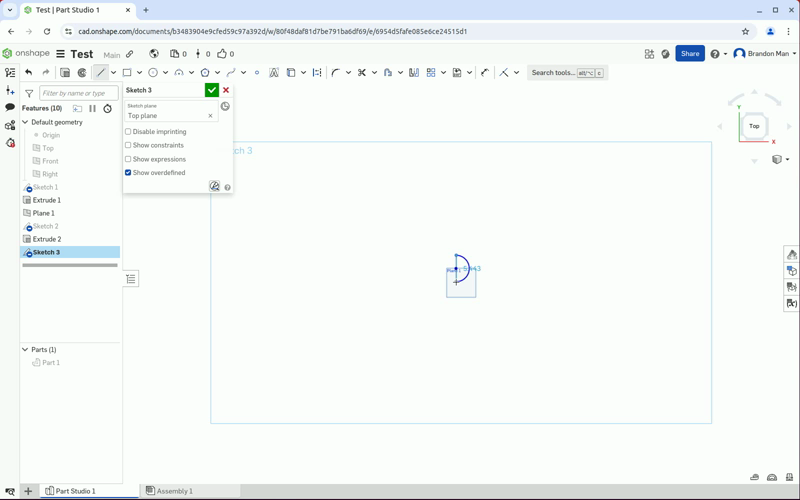
key(esc)
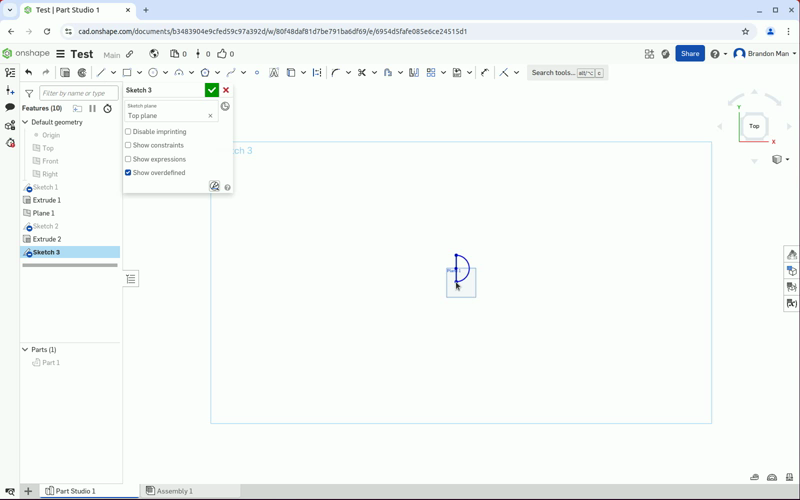
mouse_move(458, 268)
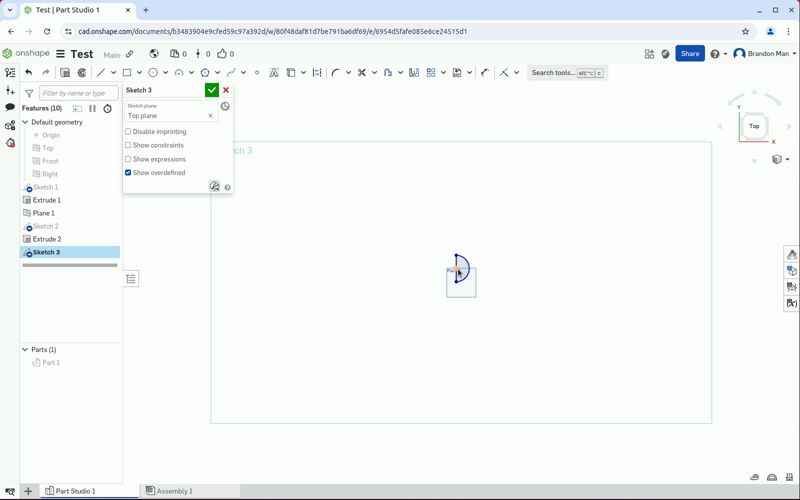
scroll(6)
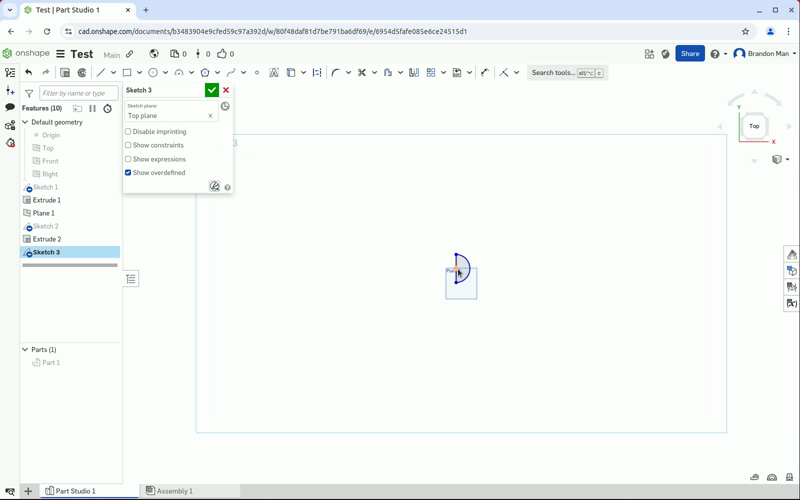
scroll(6)
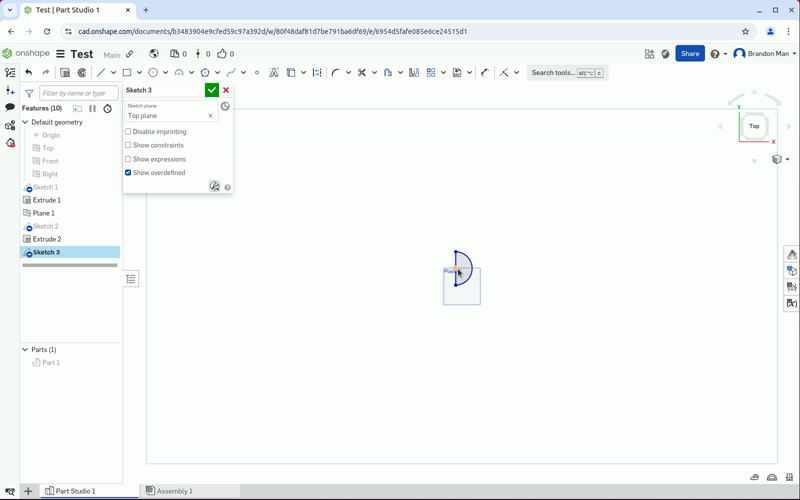
scroll(6)
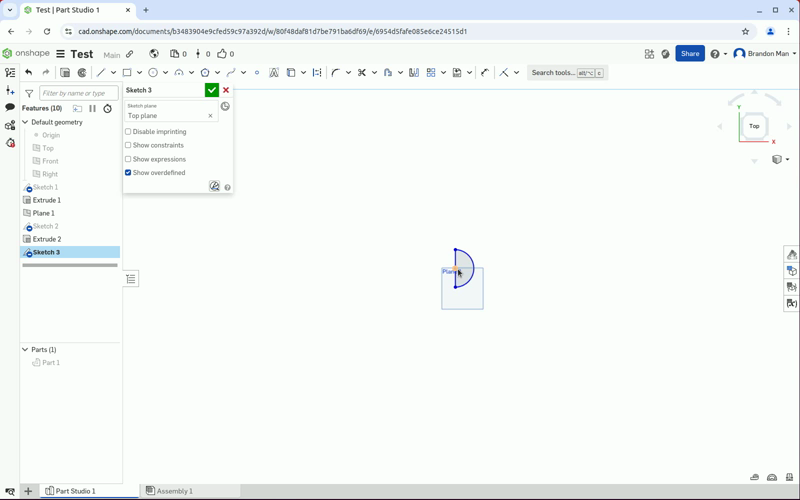
scroll(6)
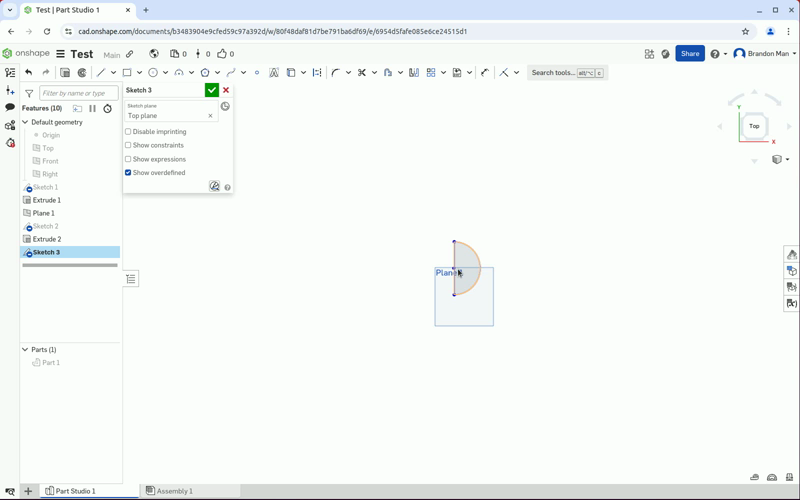
scroll(6)
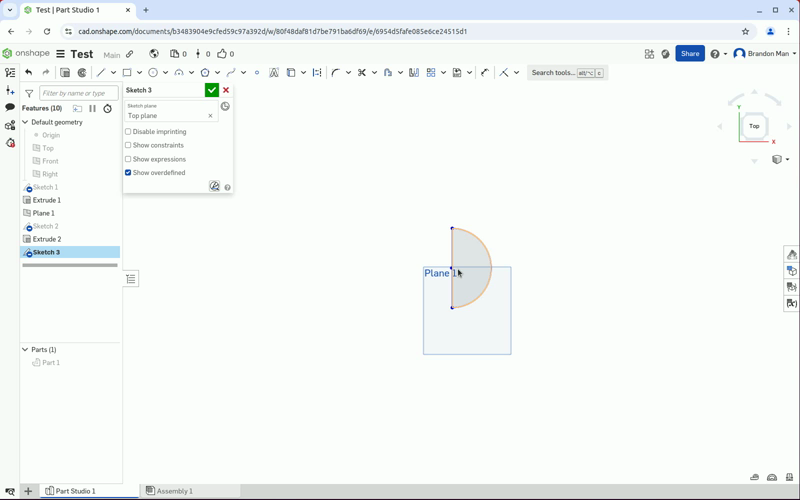
scroll(6)
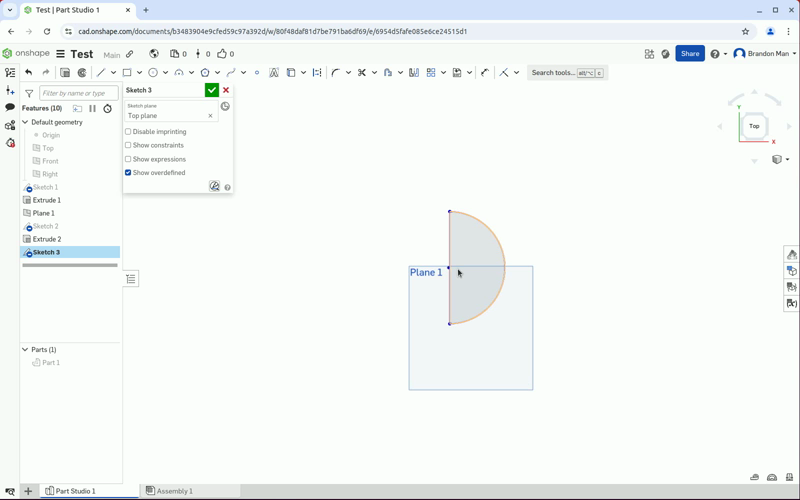
scroll(6)
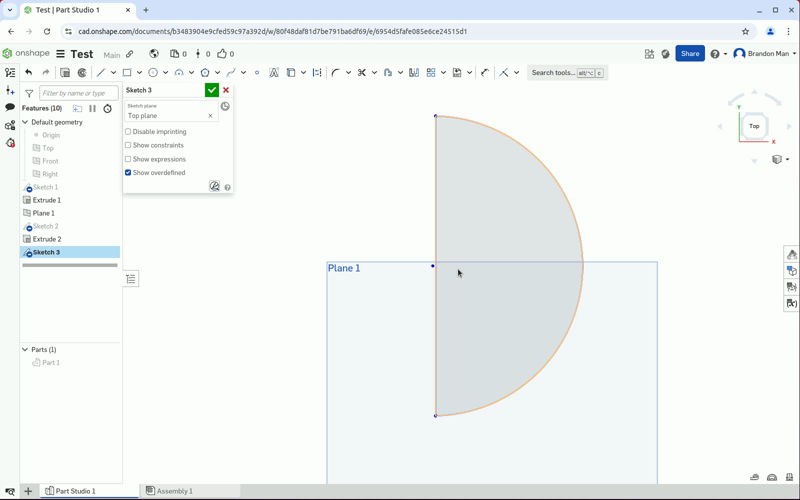
click(458, 268)
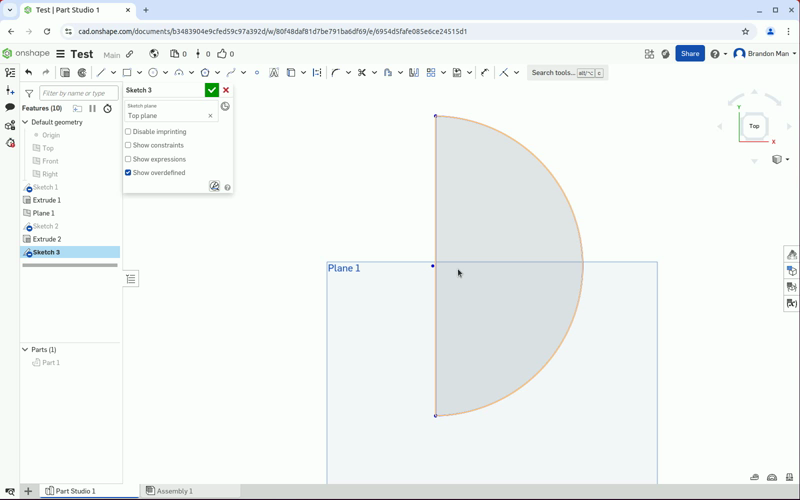
scroll(-6)
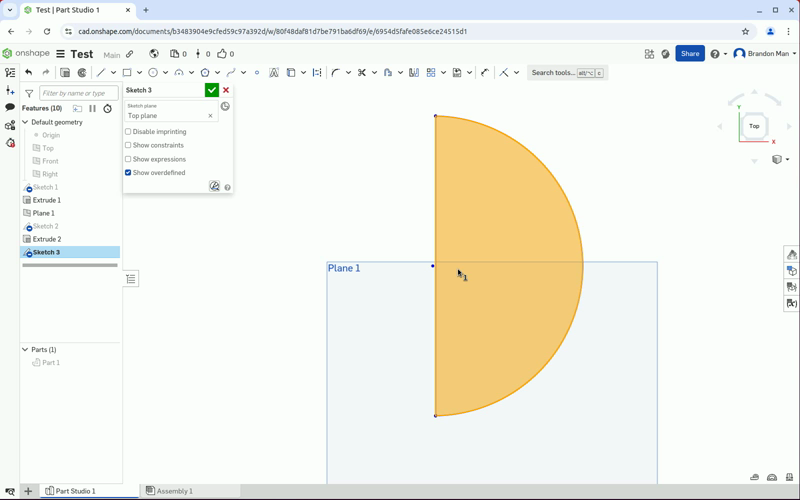
scroll(-6)
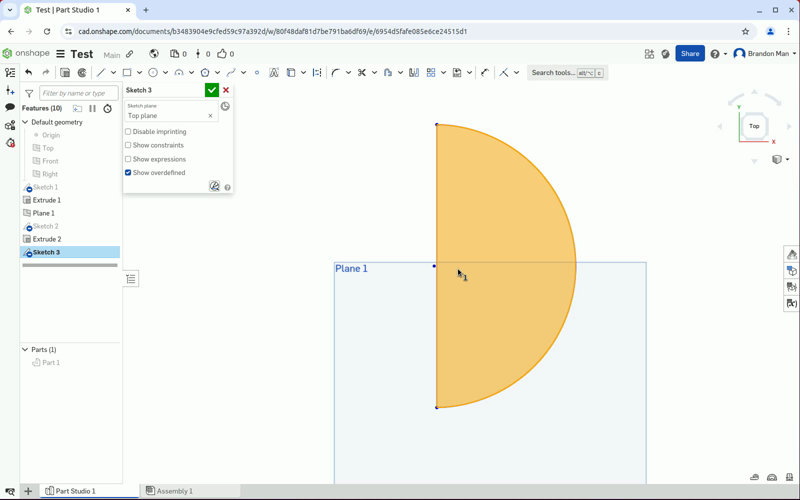
scroll(-6)
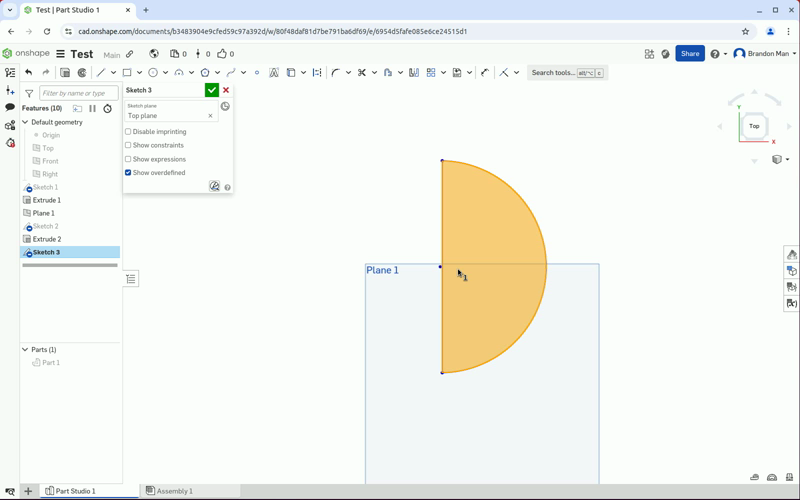
scroll(-6)
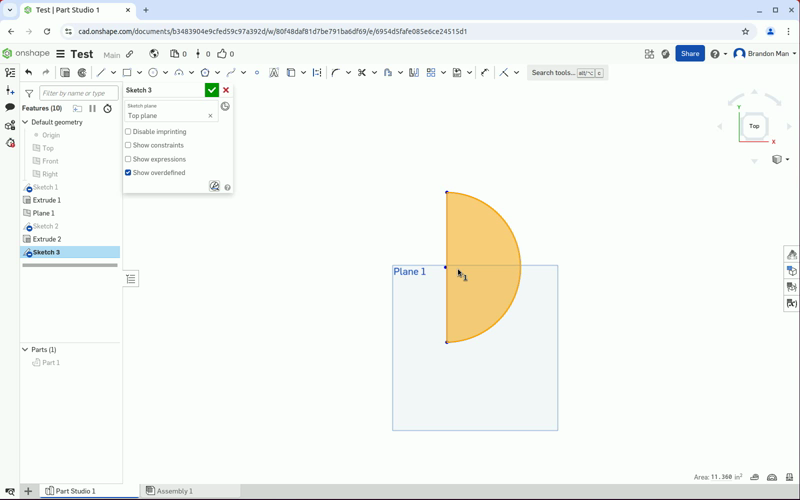
scroll(-6)
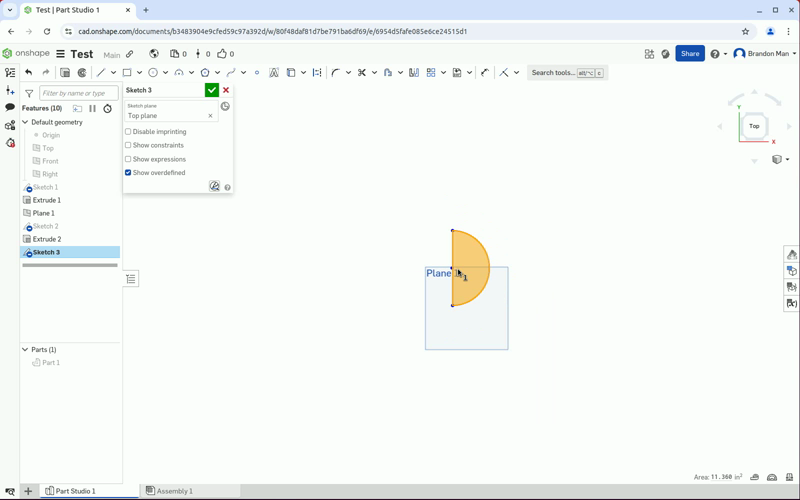
scroll(-6)
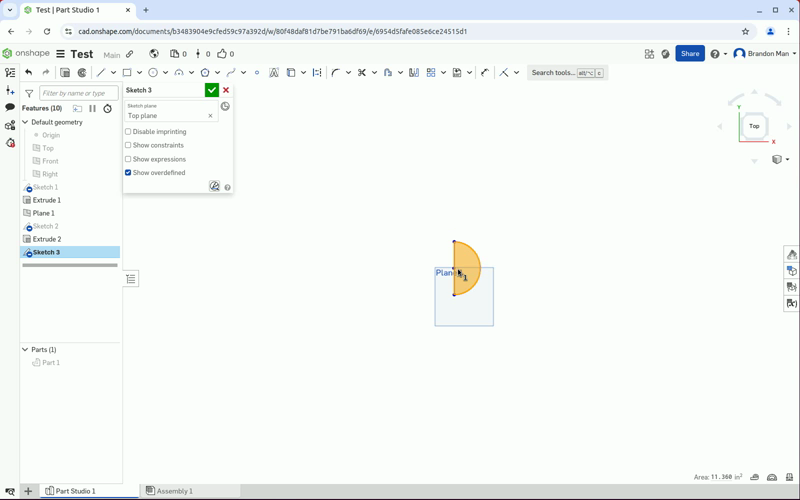
scroll(-6)
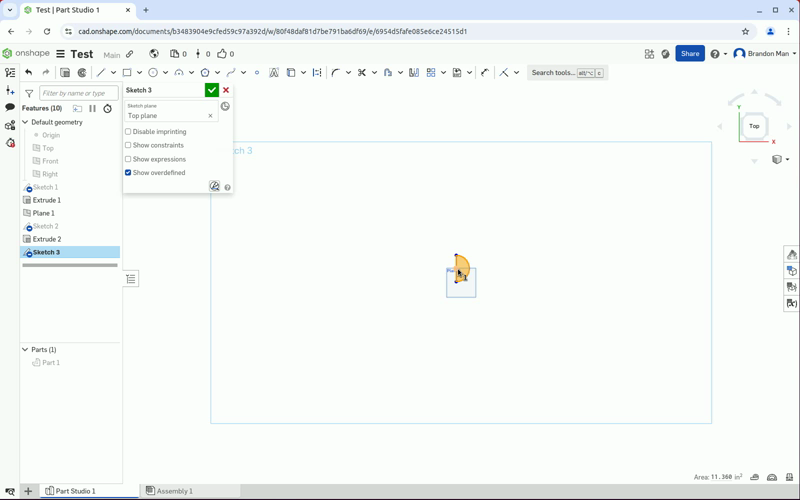
mouse_move(73, 352)
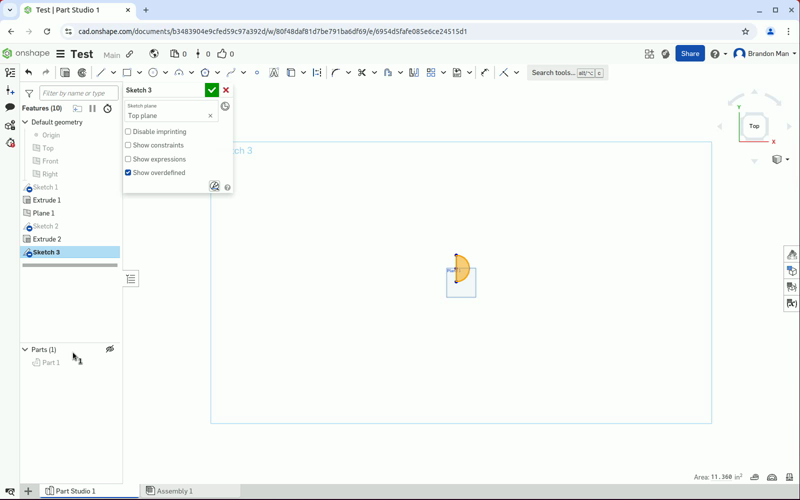
key(shift+y)
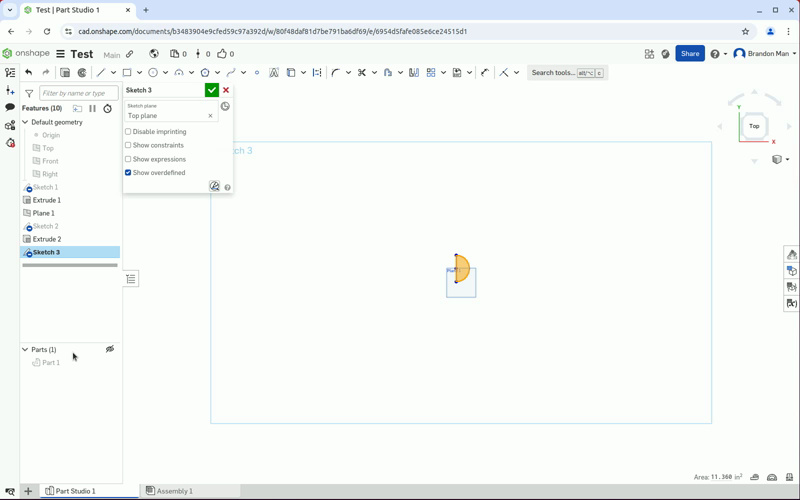
key(shift+e)
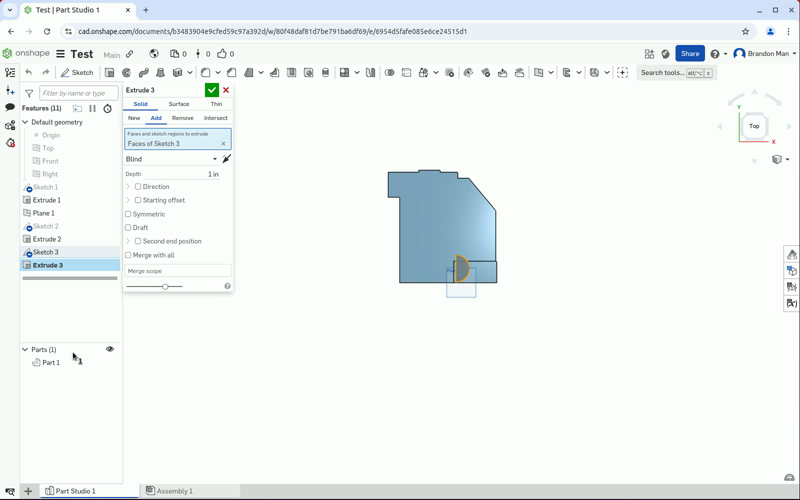
mouse_move(143, 106)
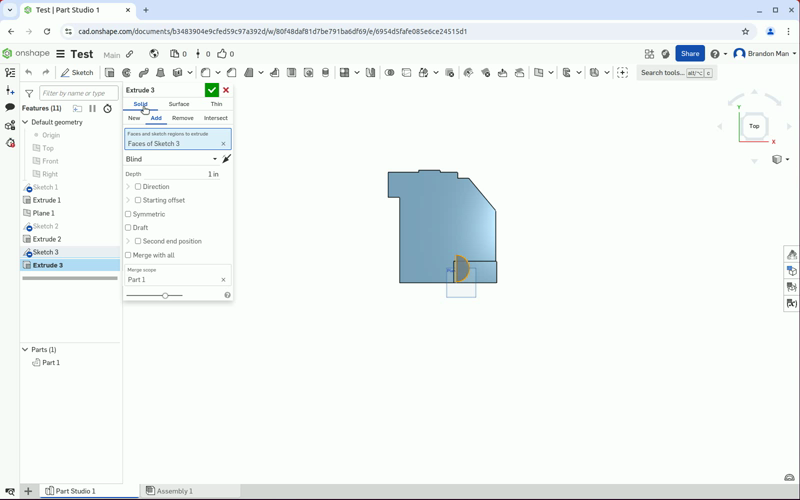
click(143, 106)
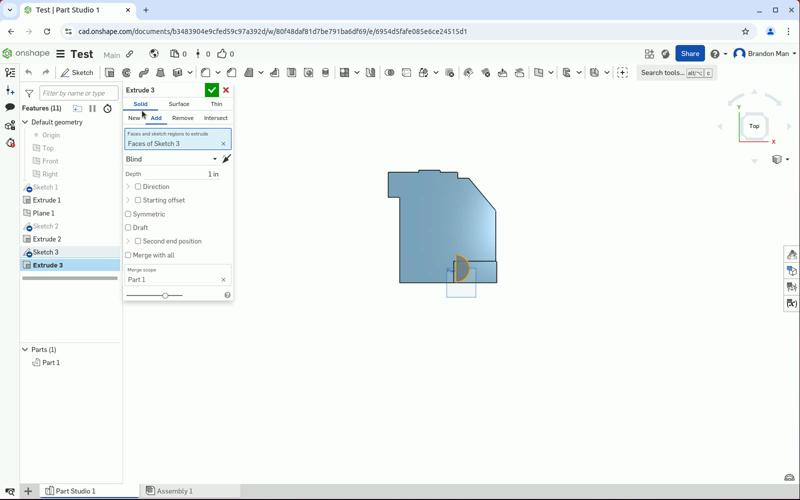
mouse_move(137, 120)
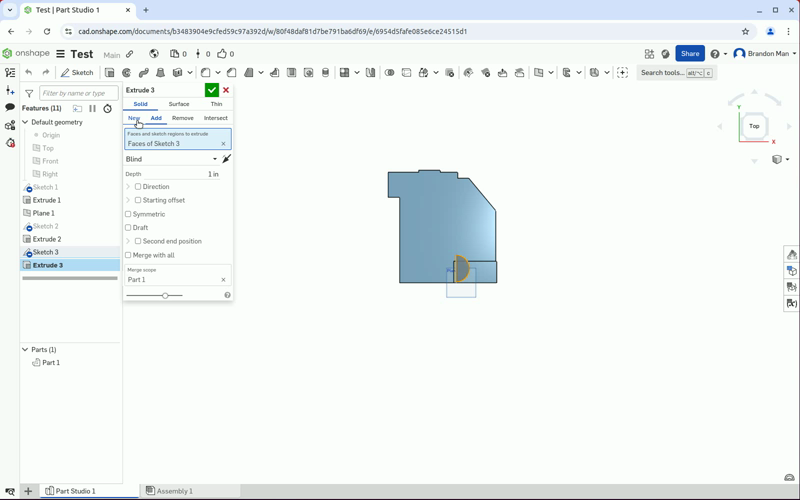
click(137, 120)
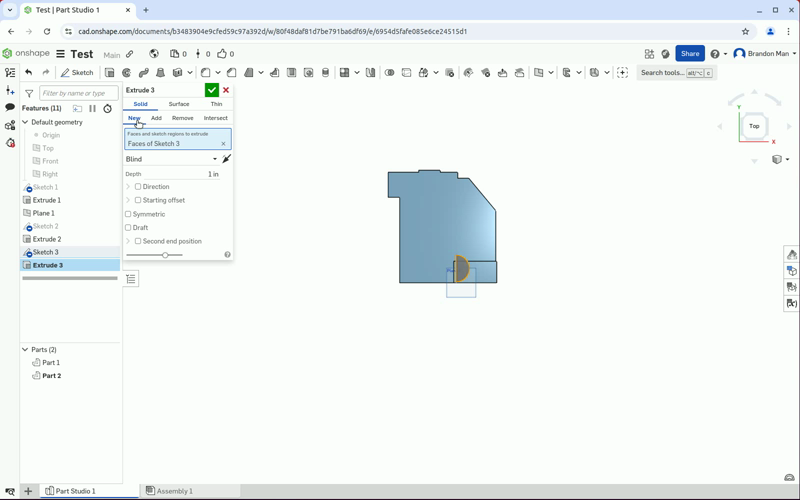
key(tab, 4)
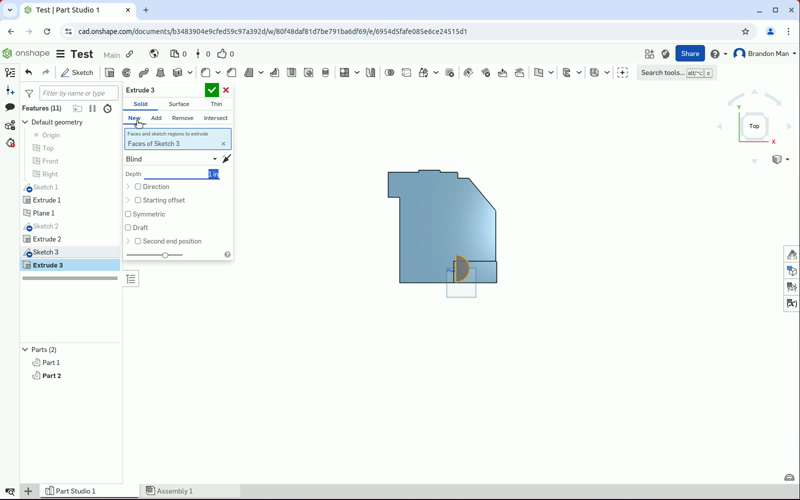
text(0.481)
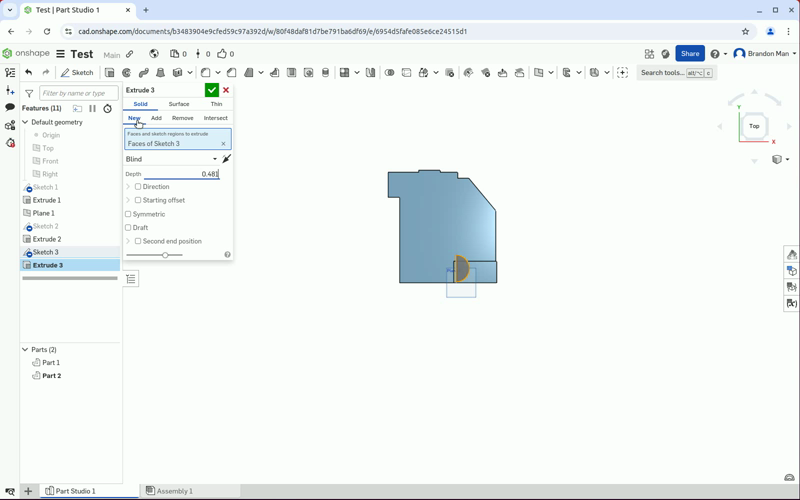
key(enter)
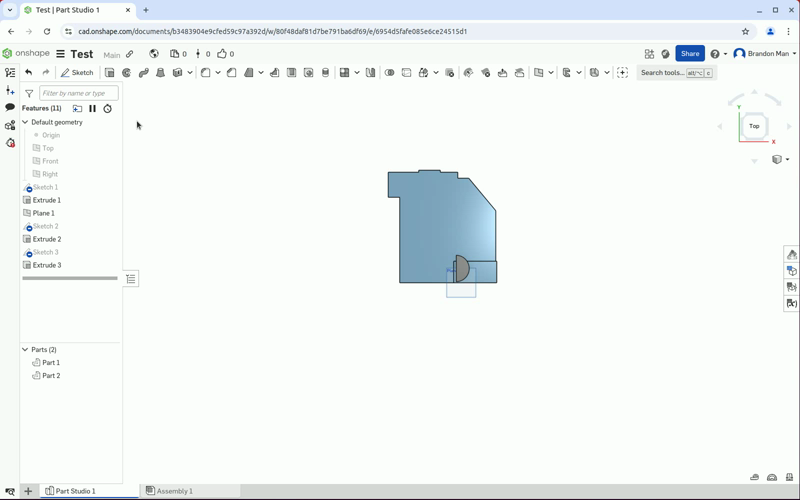
key(shift+h)
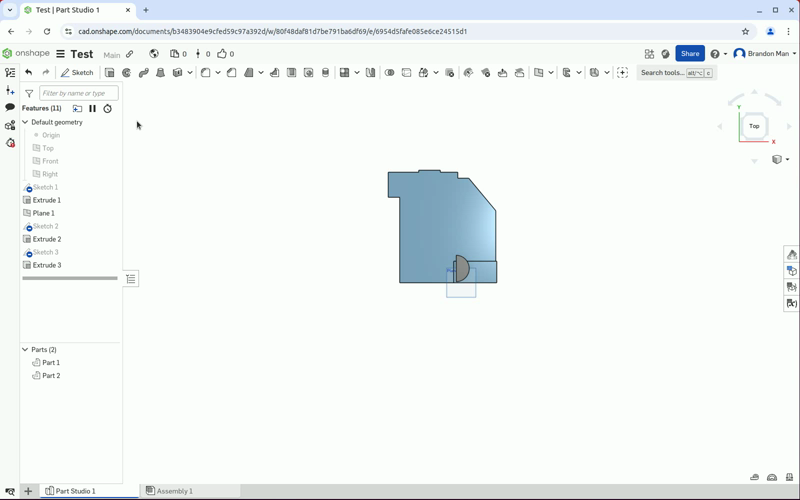
key(shift+h)
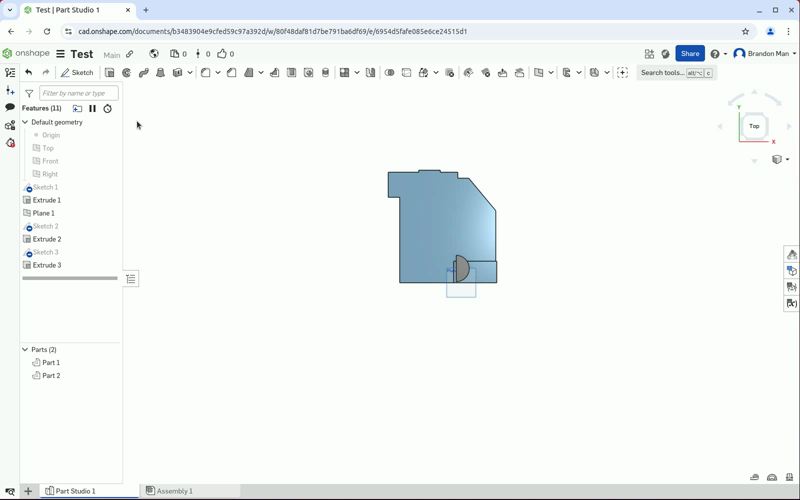
mouse_move(73, 189)
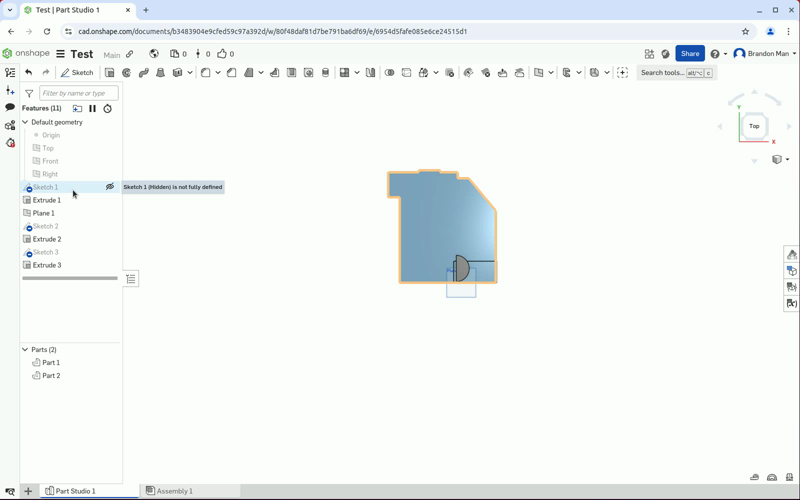
click(73, 189)
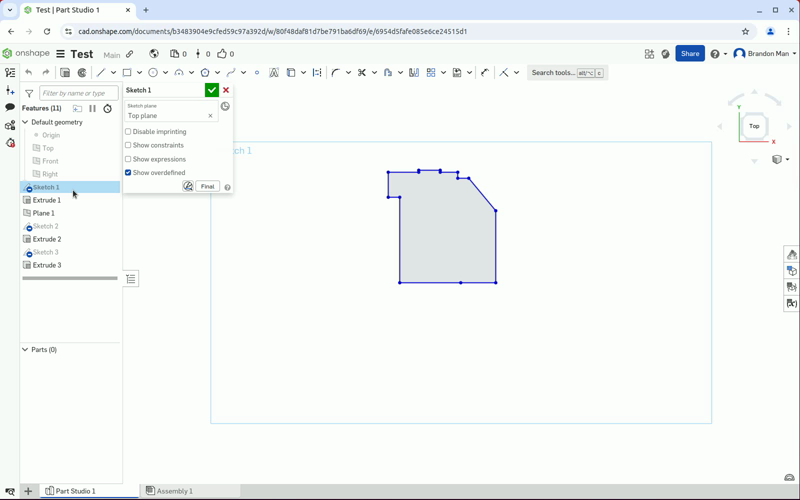
mouse_move(229, 92)
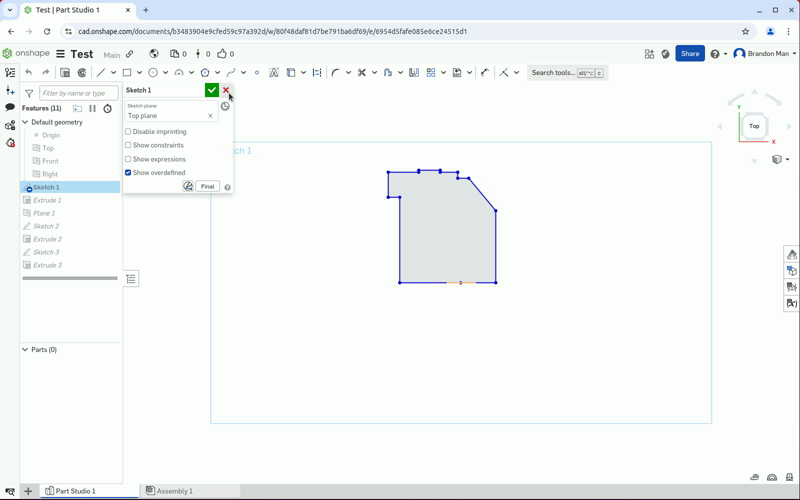
click(229, 92)
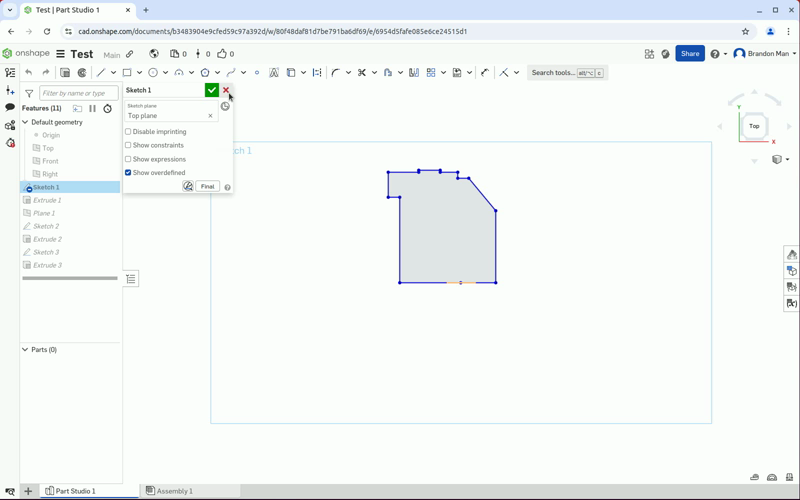
key(shift+s)
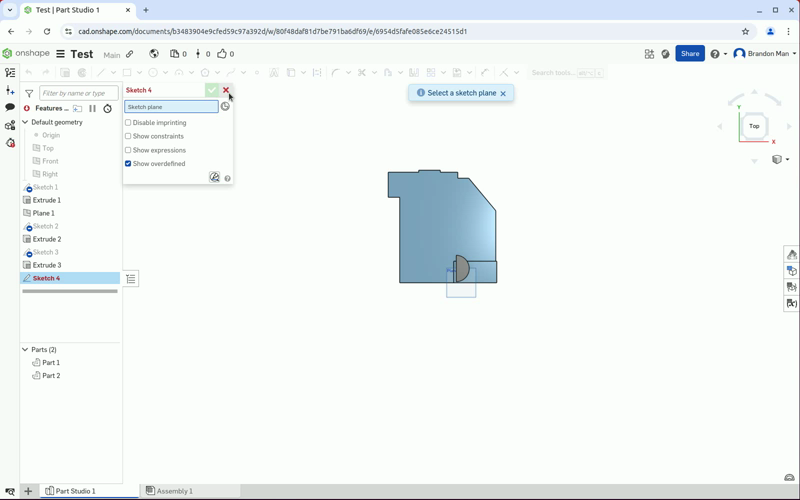
mouse_move(73, 150)
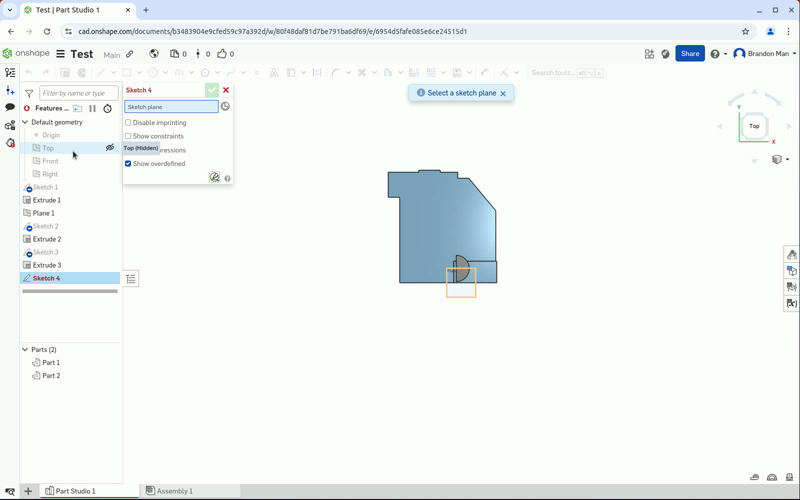
click(73, 150)
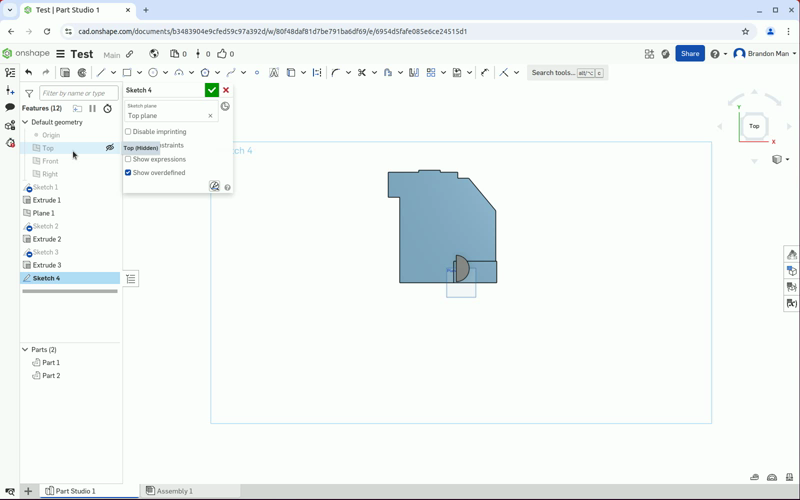
mouse_move(73, 352)
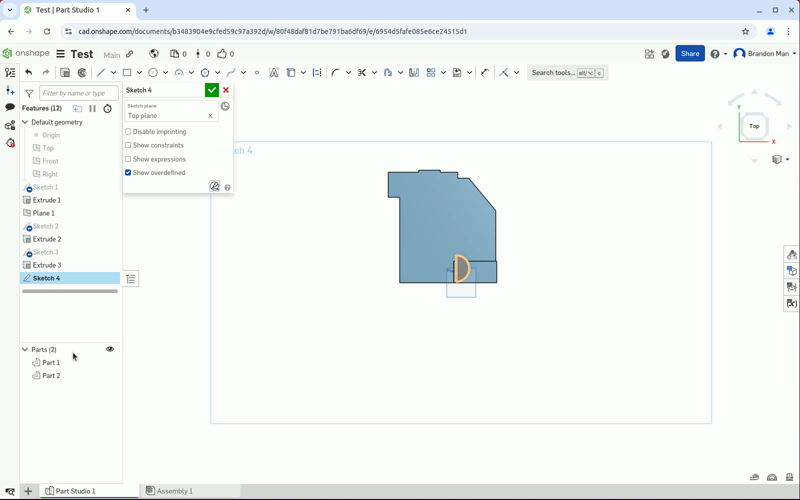
key(y)
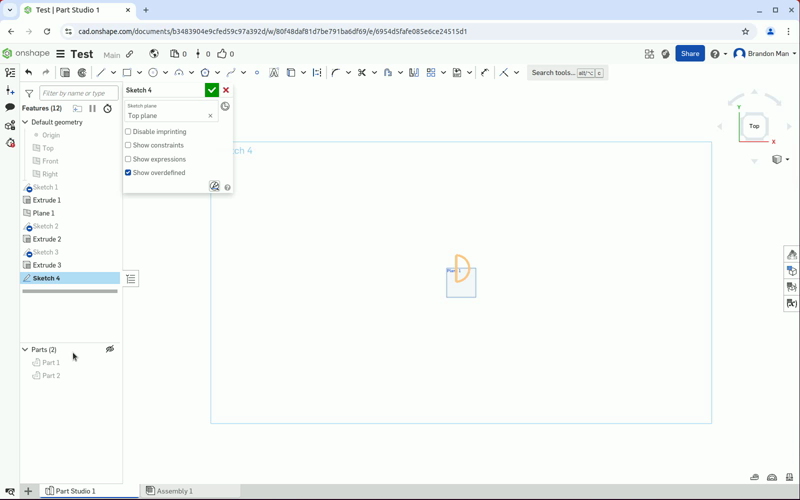
key(l)
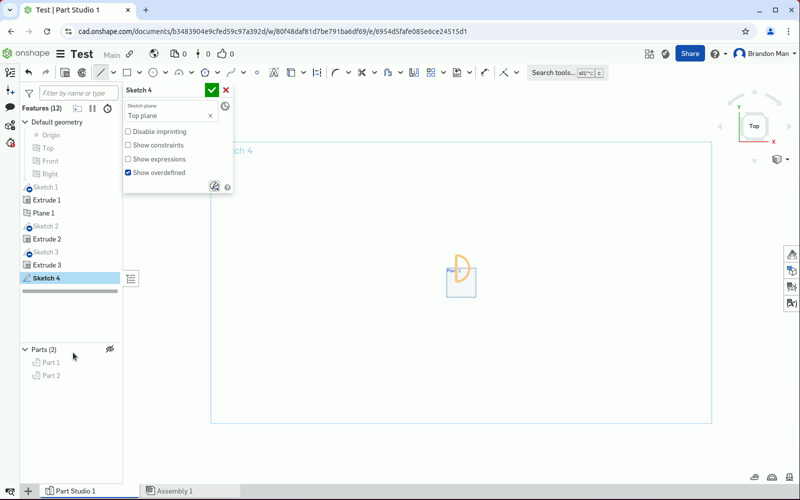
key_down(shift)
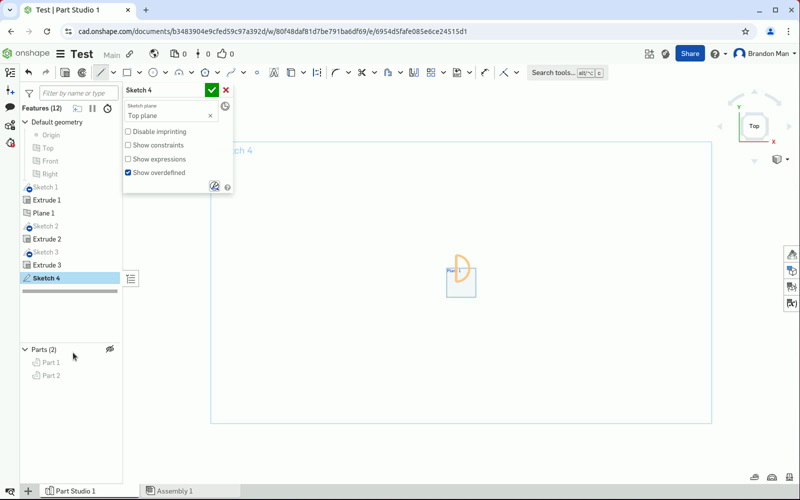
mouse_move(429, 281)
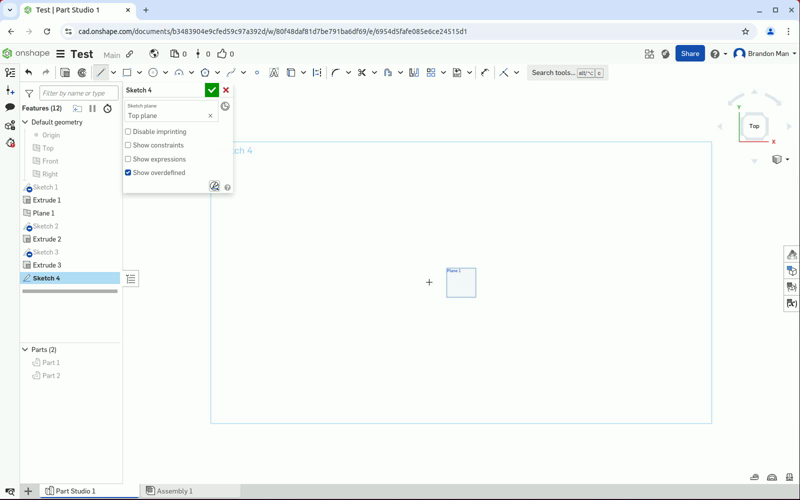
click(429, 281)
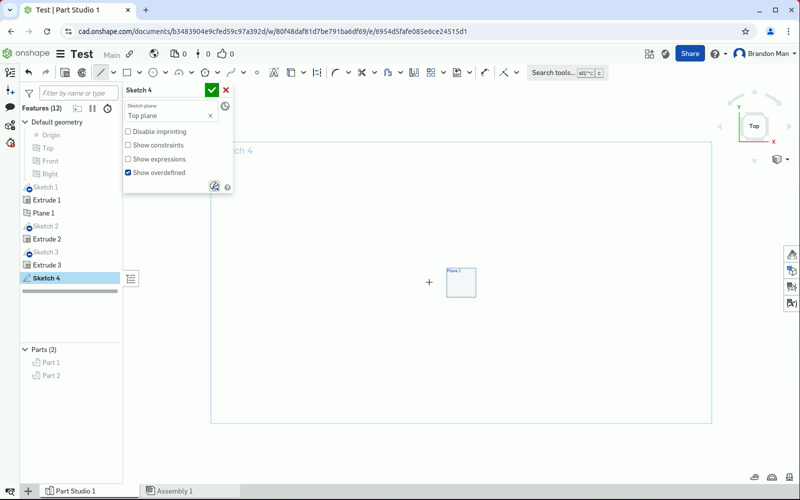
key_up(shift)
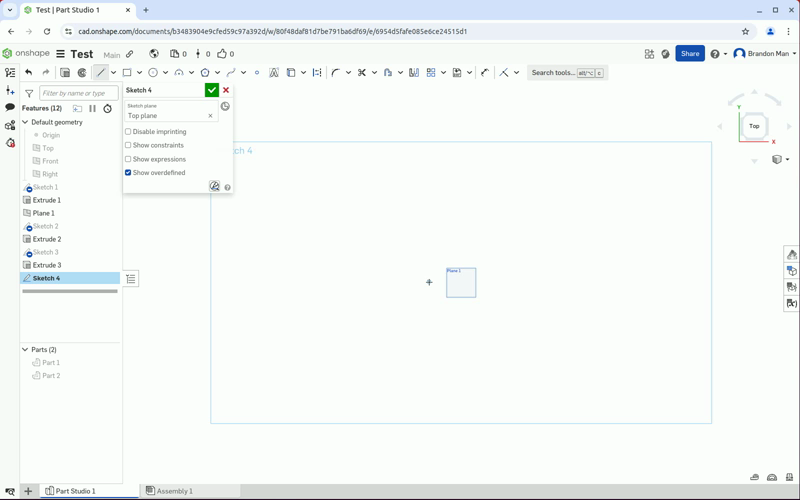
key_down(shift)
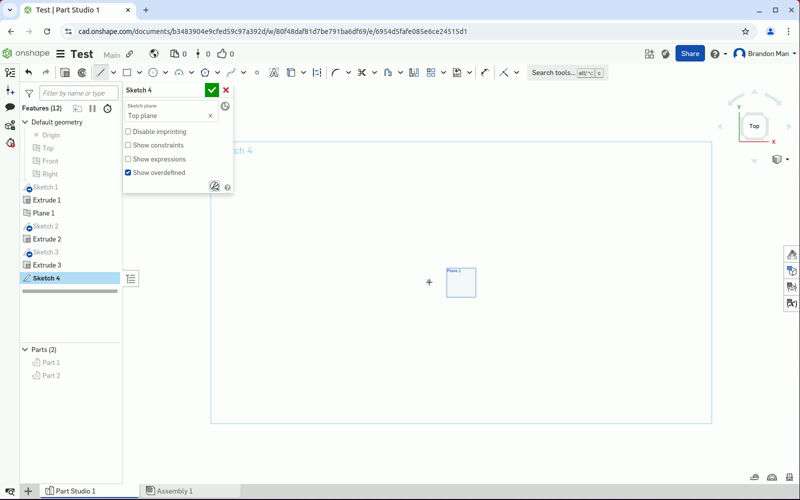
mouse_move(459, 281)
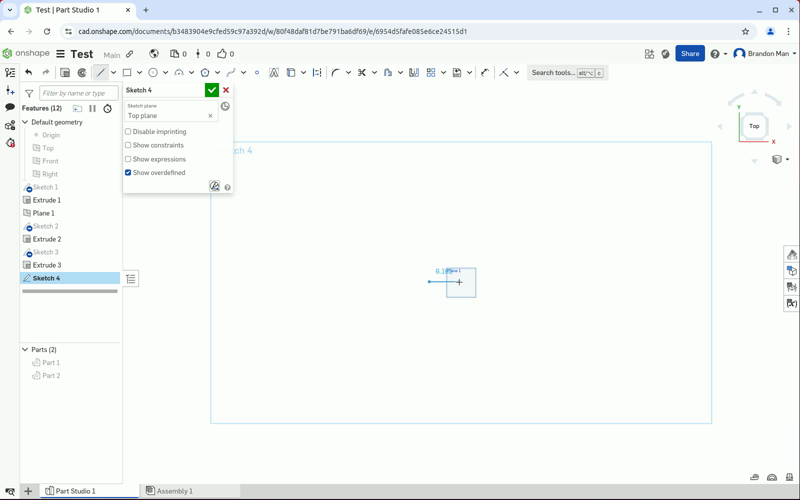
mouse_move(456, 281)
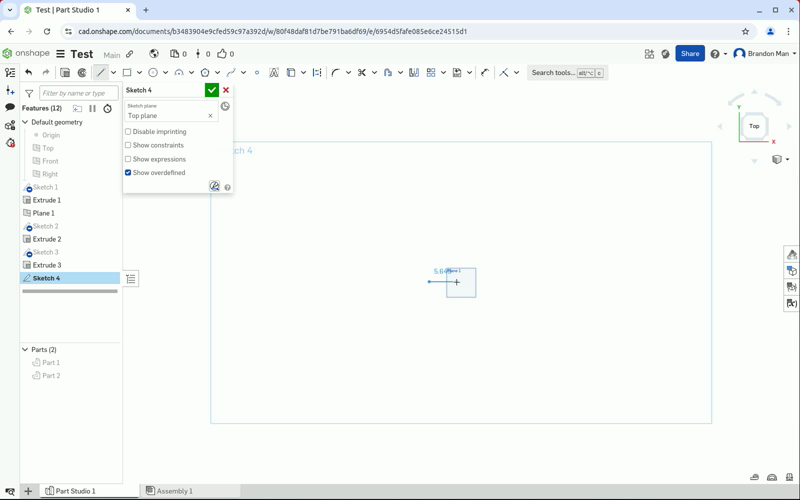
click(456, 281)
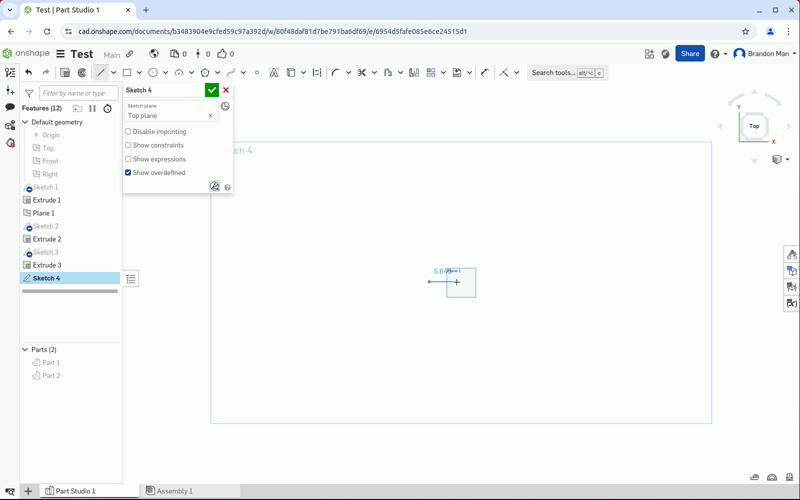
key_up(shift)
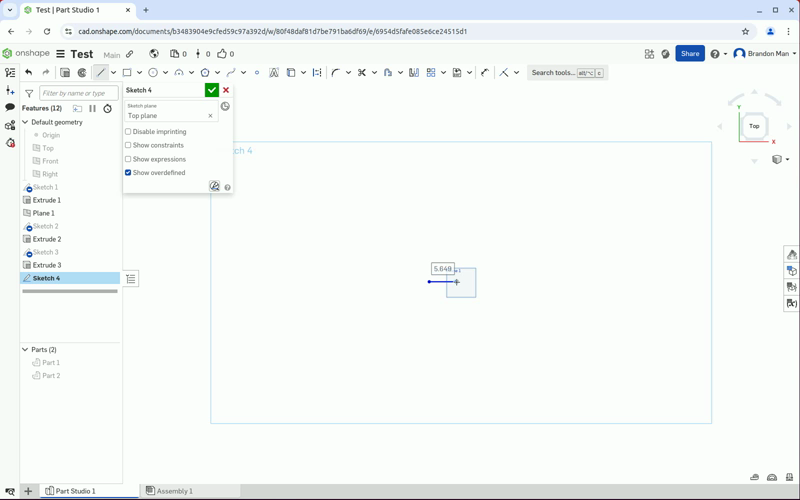
key_down(shift)
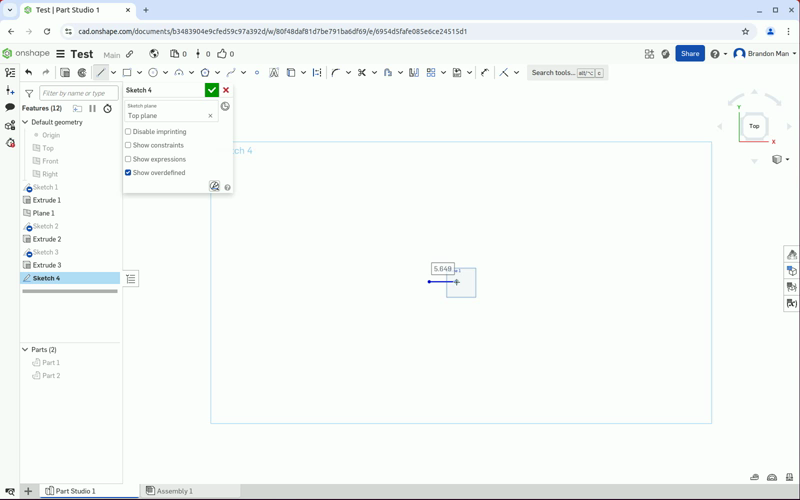
mouse_move(486, 281)
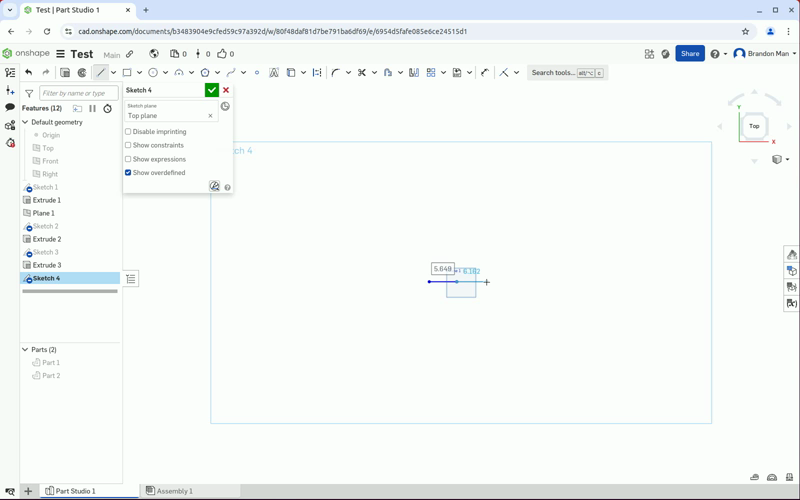
mouse_move(456, 254)
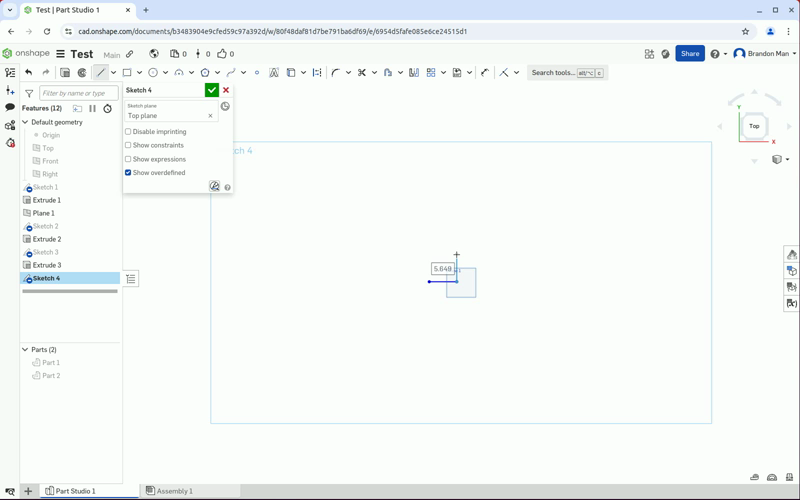
click(456, 254)
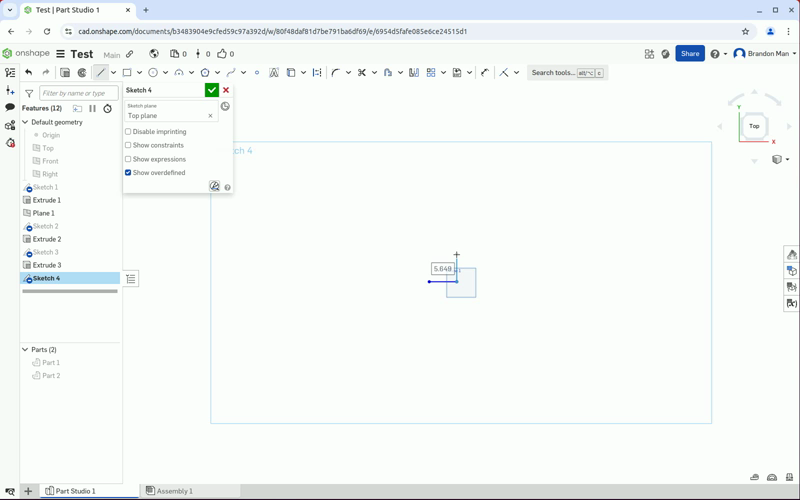
key_up(shift)
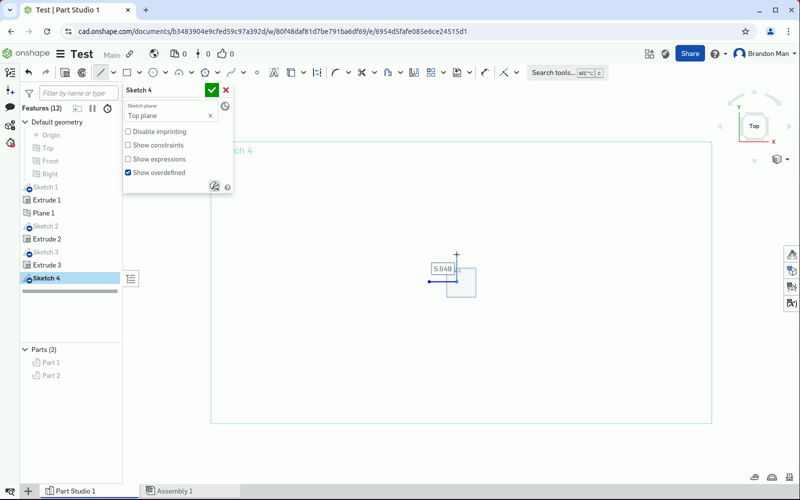
key_down(shift)
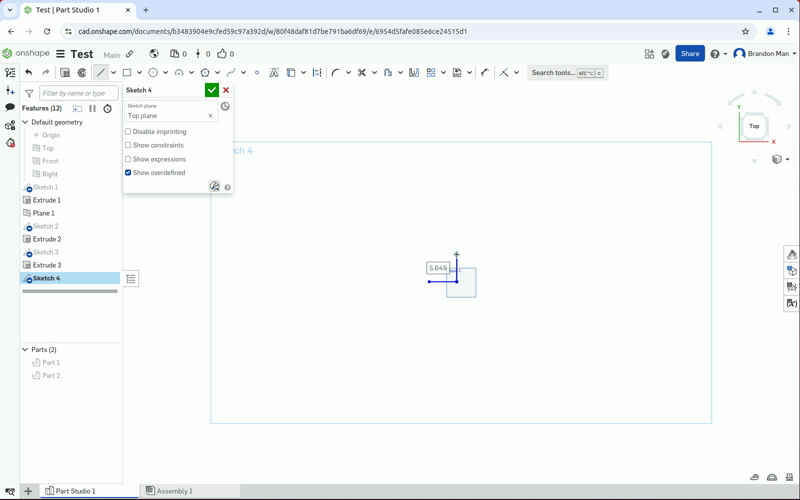
mouse_move(486, 254)
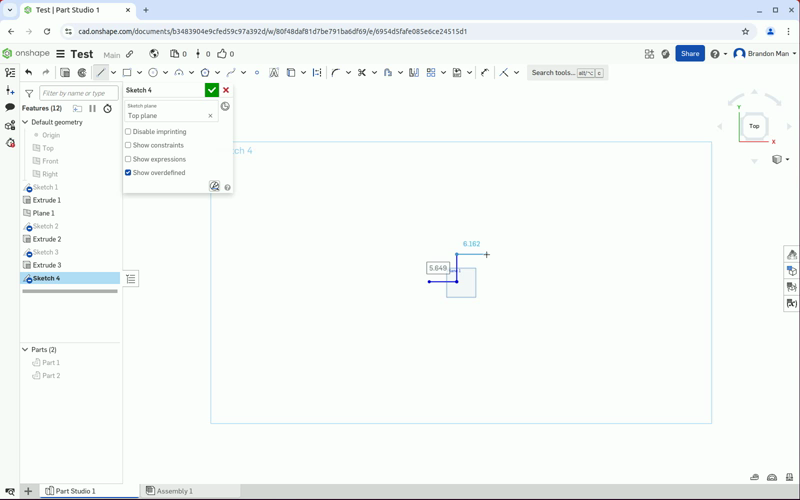
mouse_move(429, 254)
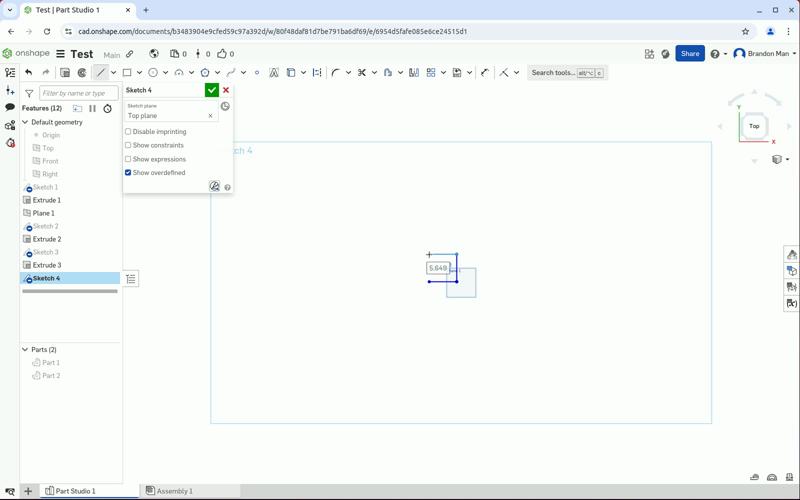
click(429, 254)
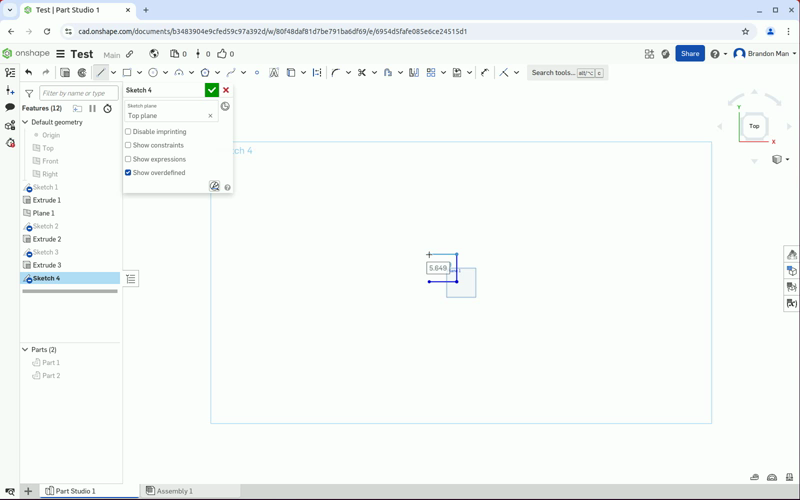
key_up(shift)
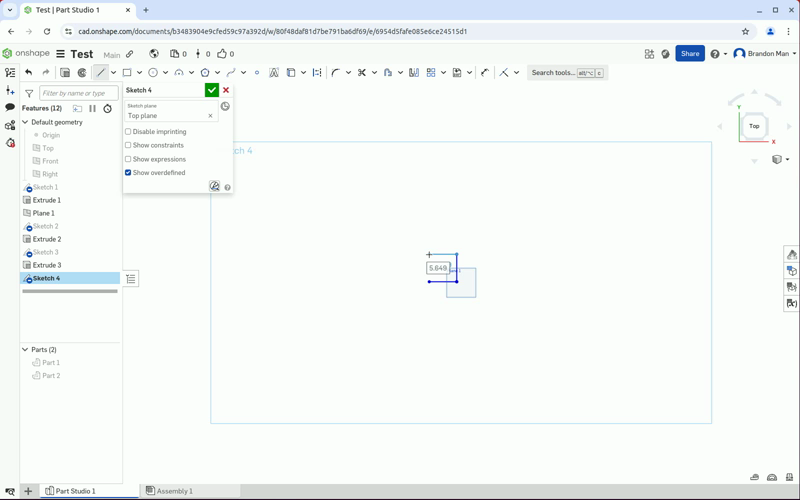
mouse_move(459, 254)
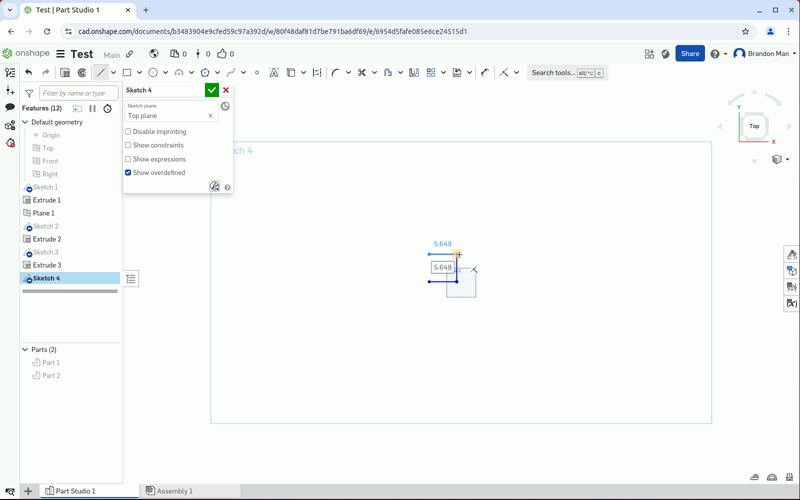
key_down(shift)
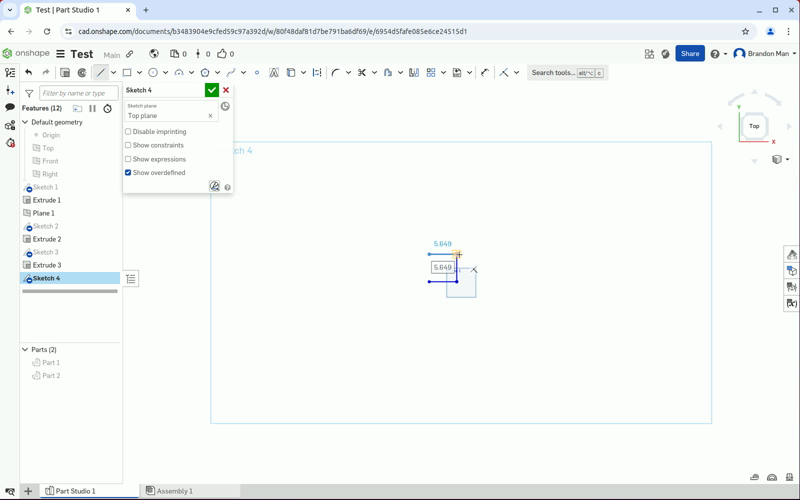
mouse_move(429, 281)
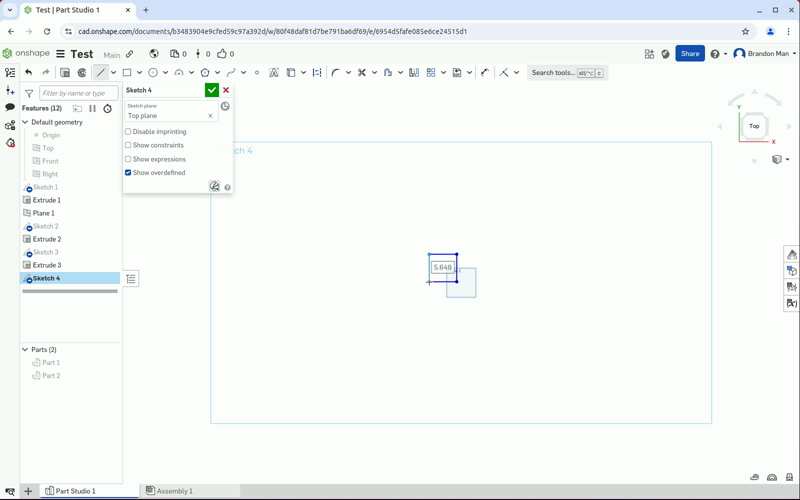
key_up(shift)
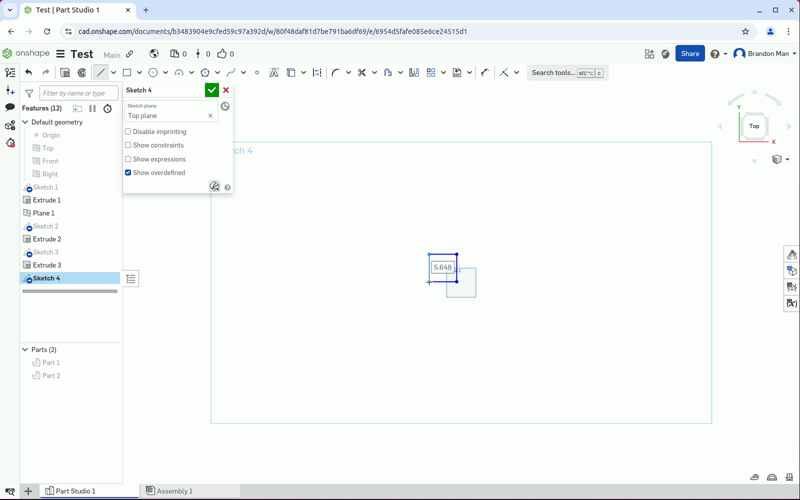
click(429, 281)
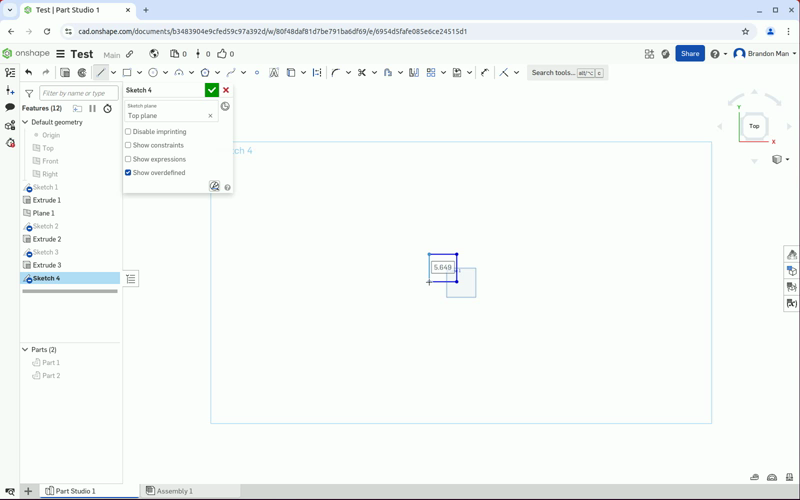
key(esc)
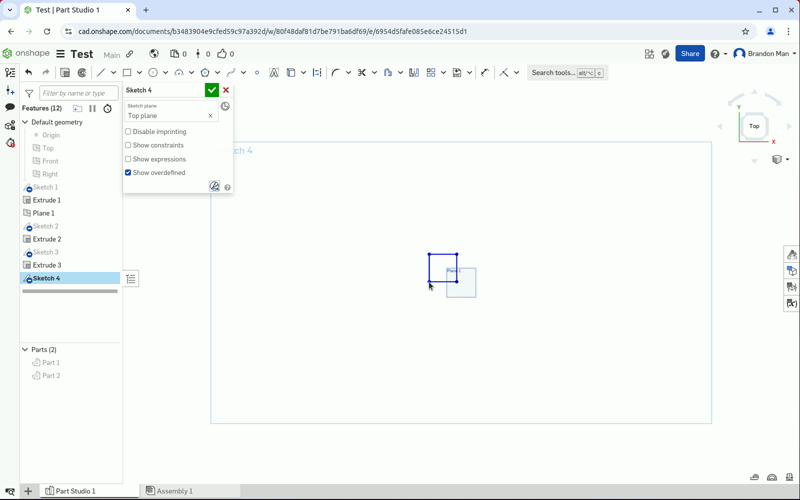
mouse_move(439, 256)
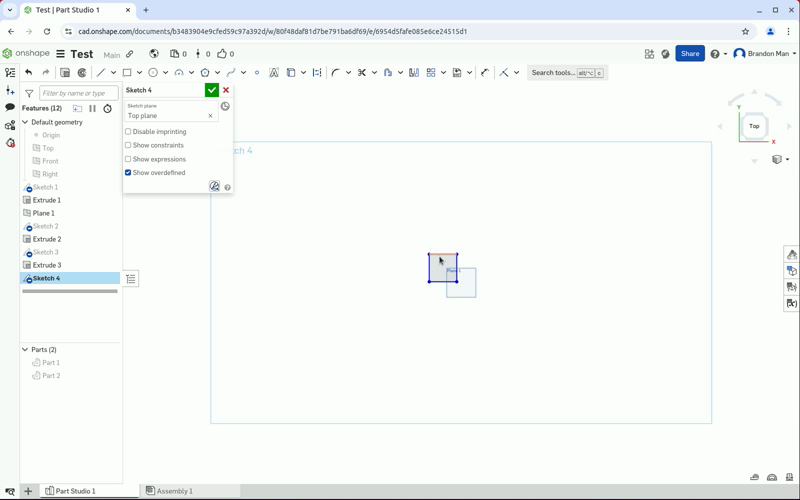
scroll(6)
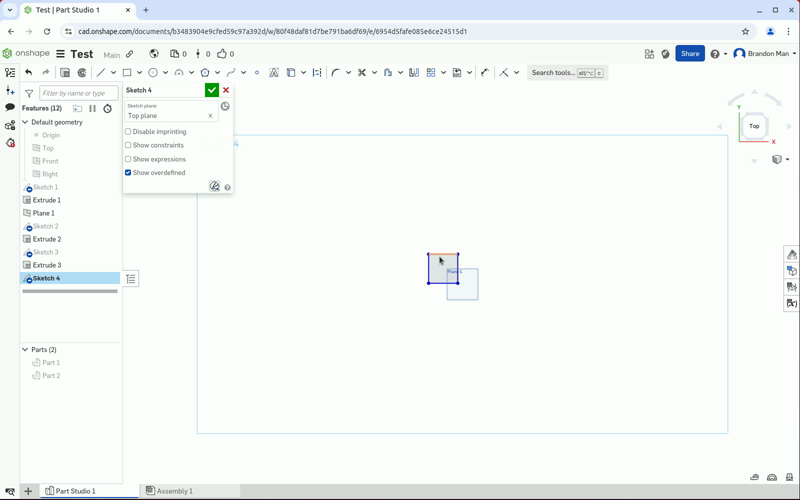
scroll(6)
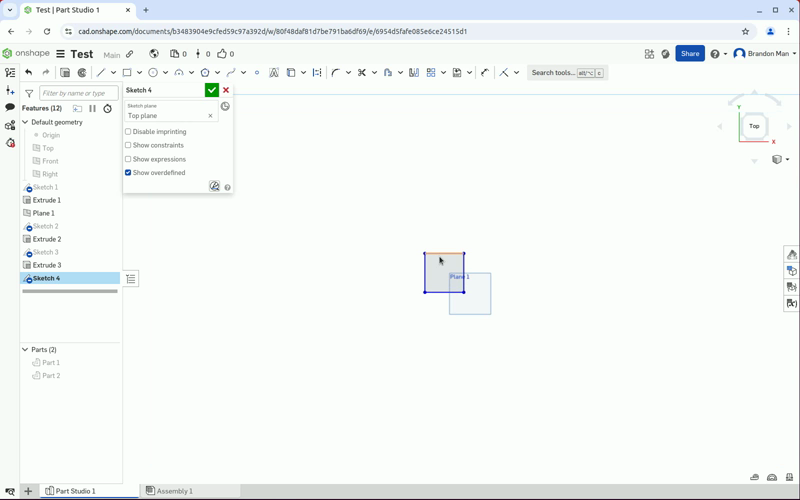
scroll(6)
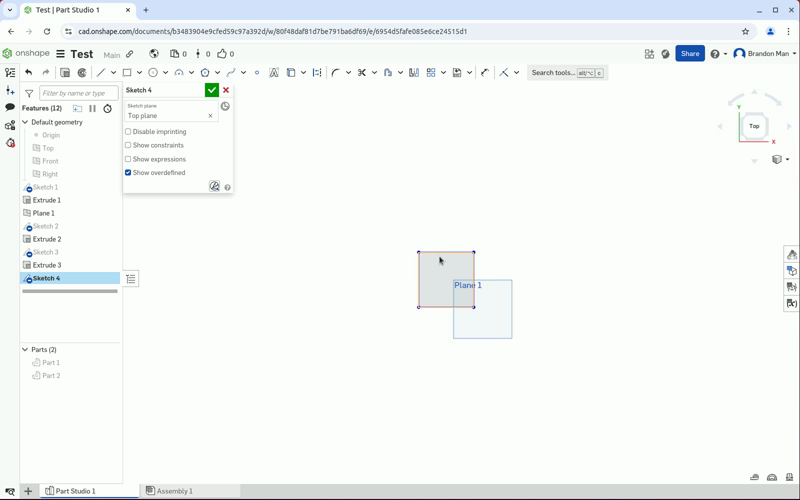
scroll(6)
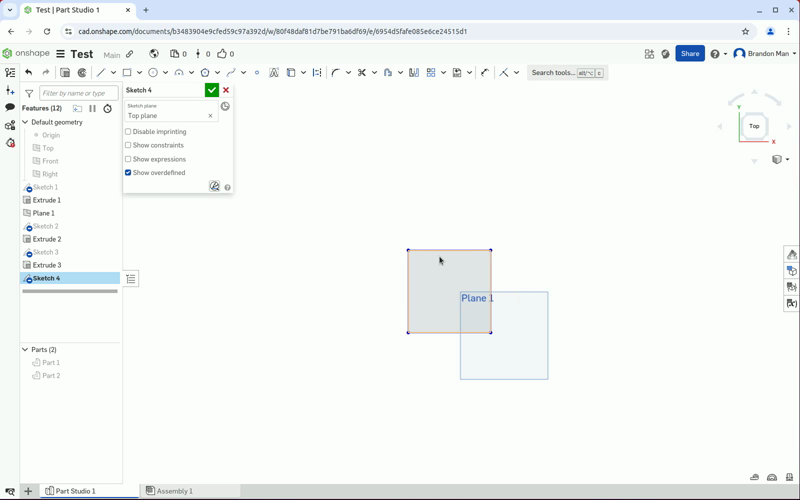
scroll(6)
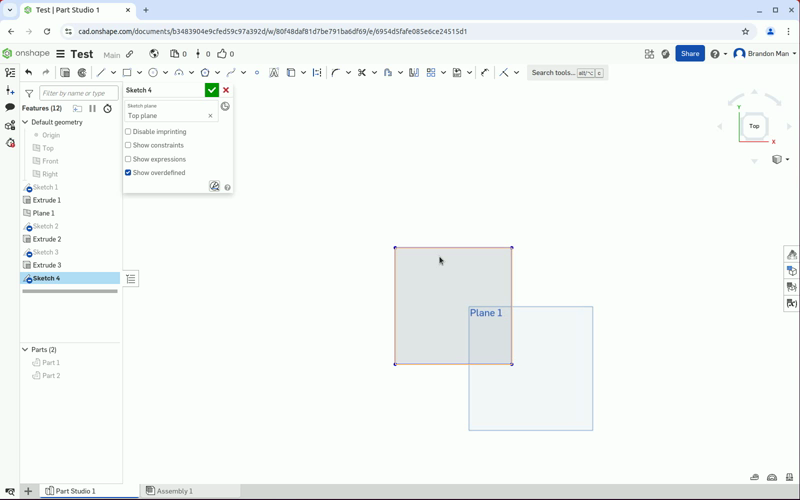
scroll(6)
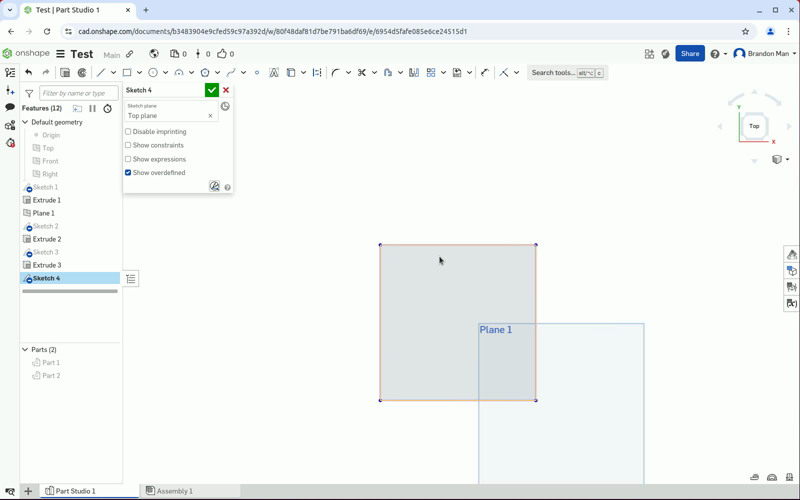
scroll(6)
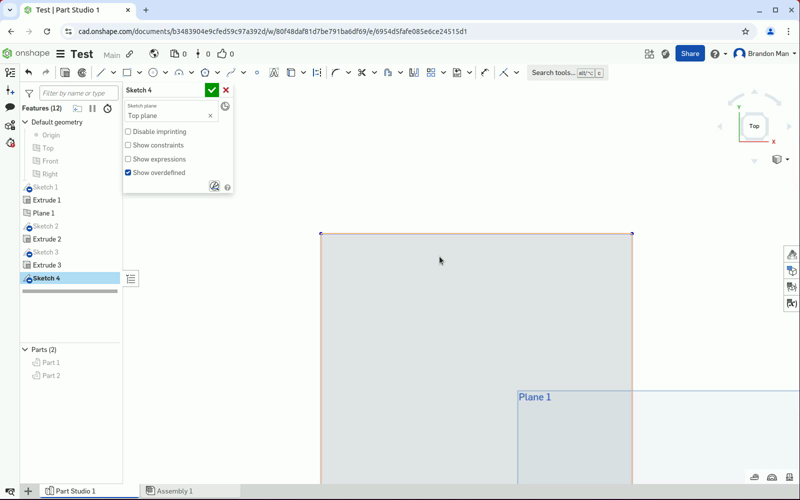
click(439, 256)
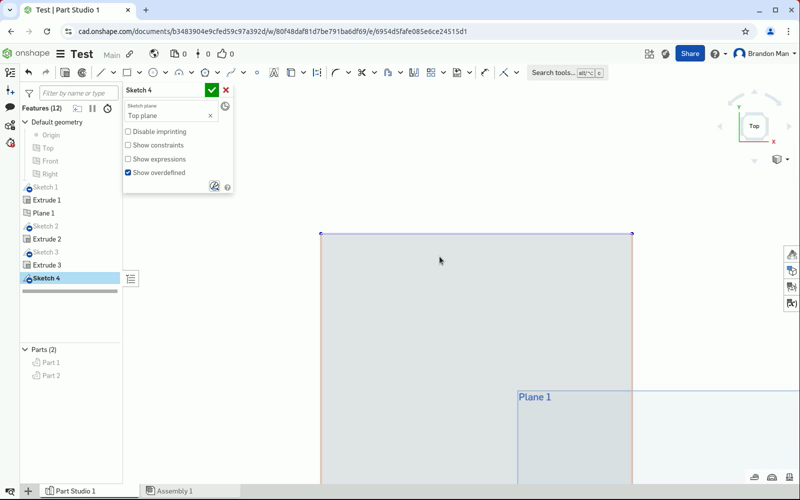
scroll(-6)
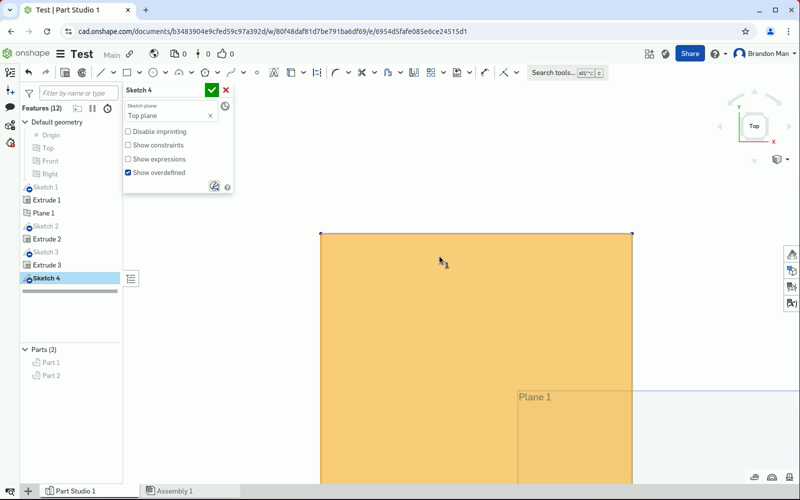
scroll(-6)
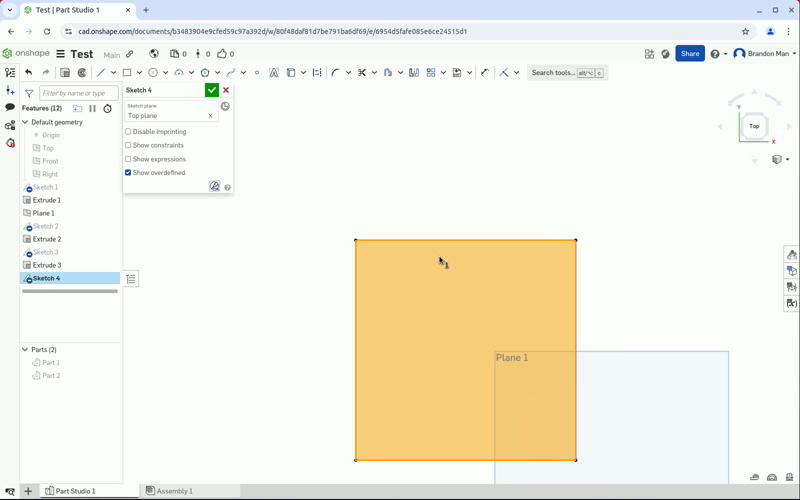
scroll(-6)
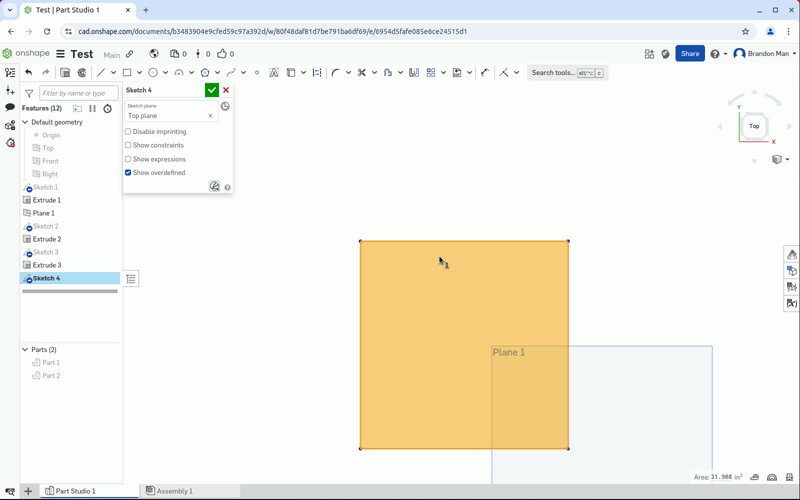
scroll(-6)
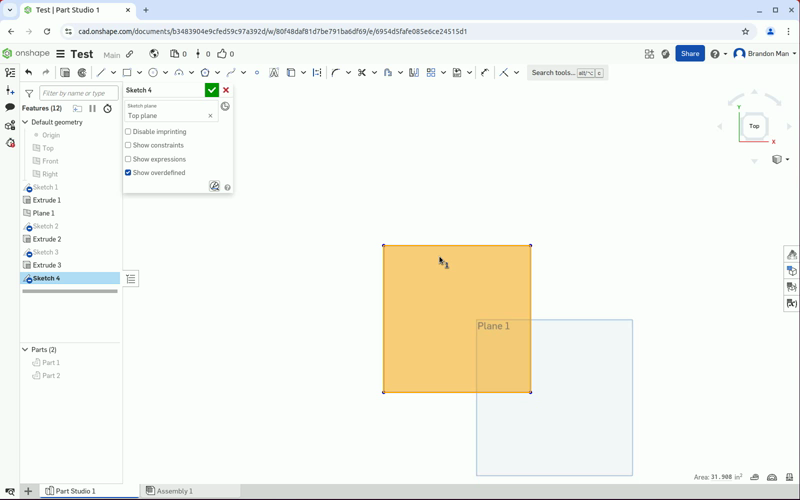
scroll(-6)
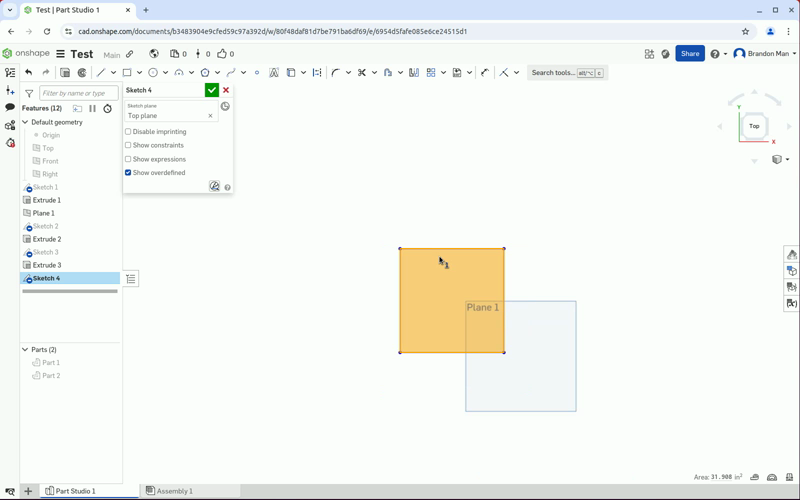
scroll(-6)
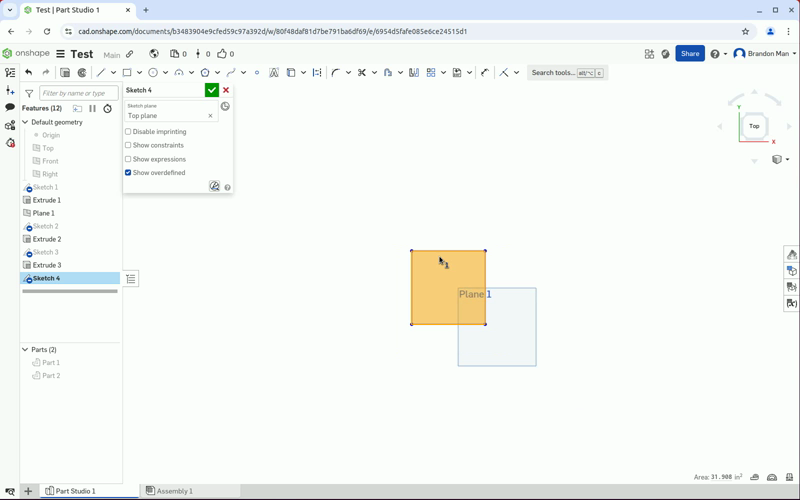
scroll(-6)
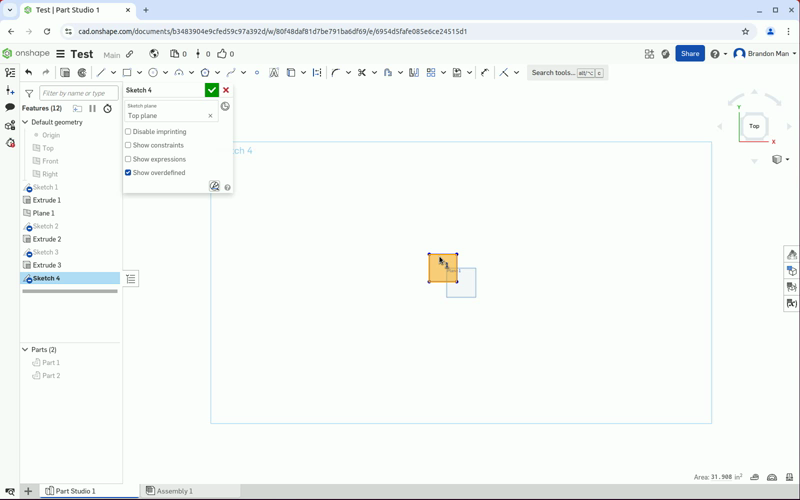
mouse_move(73, 352)
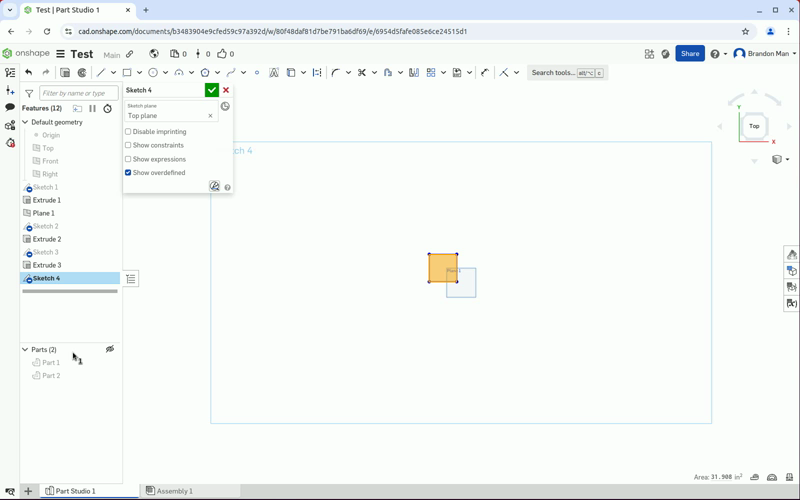
key(shift+y)
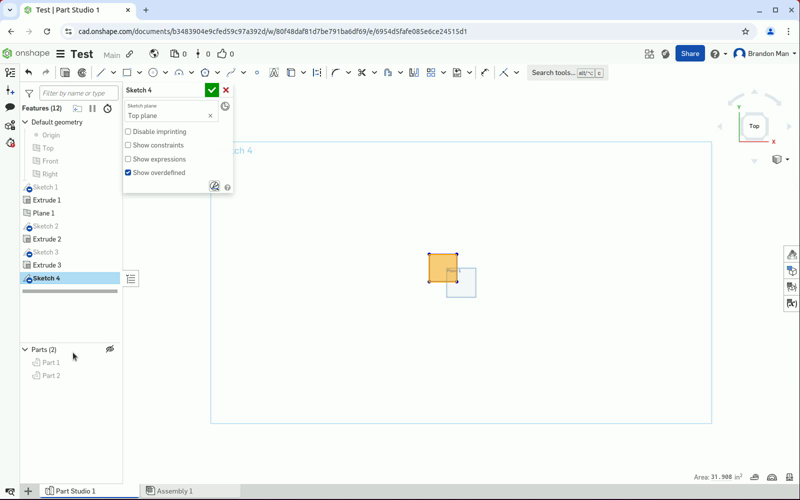
key(shift+e)
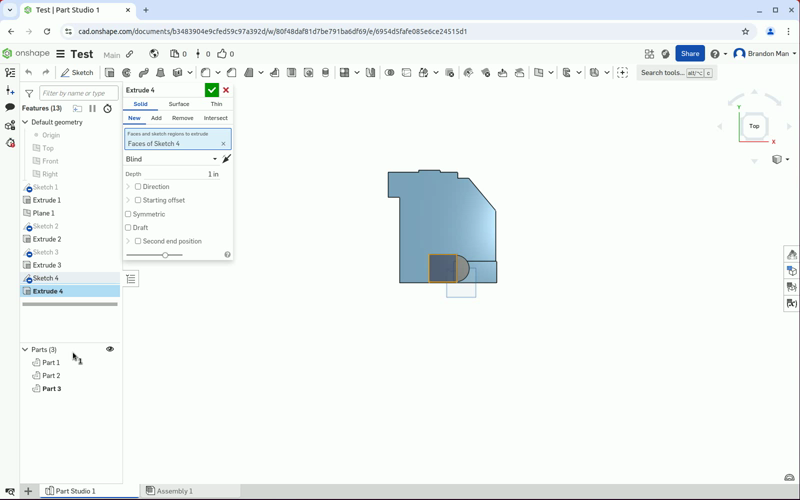
mouse_move(143, 106)
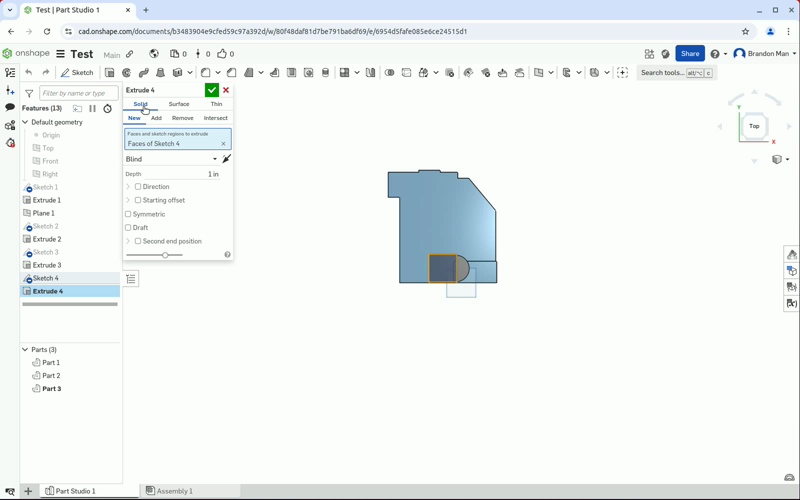
click(143, 106)
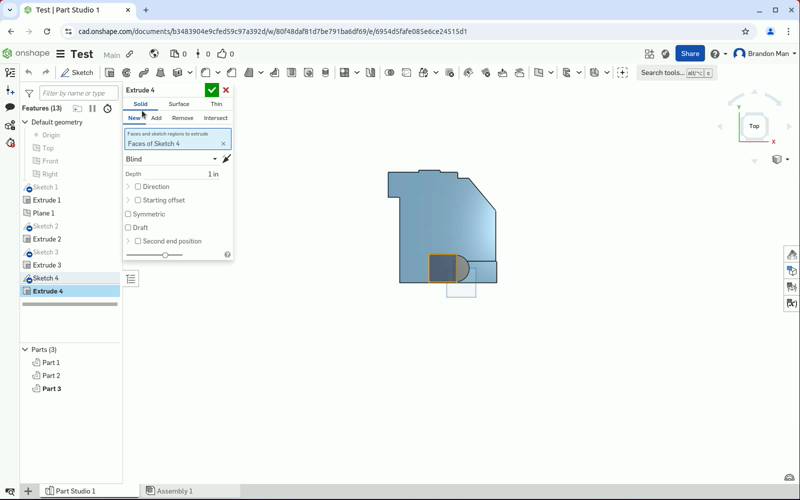
mouse_move(137, 120)
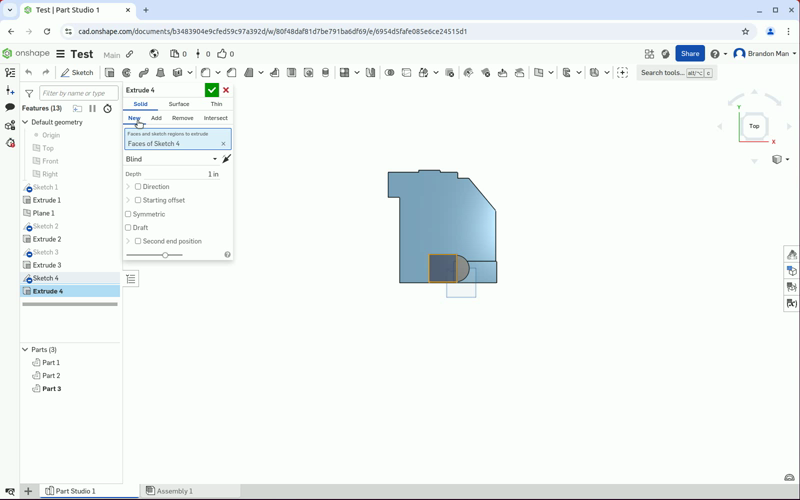
click(137, 120)
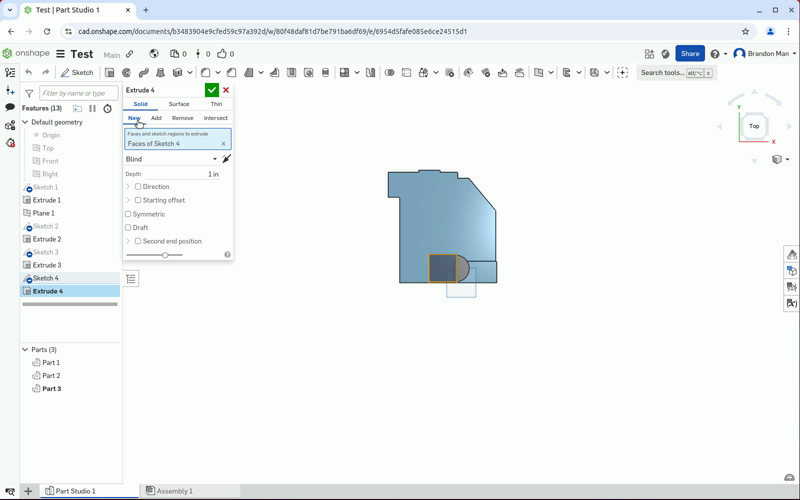
key(tab, 4)
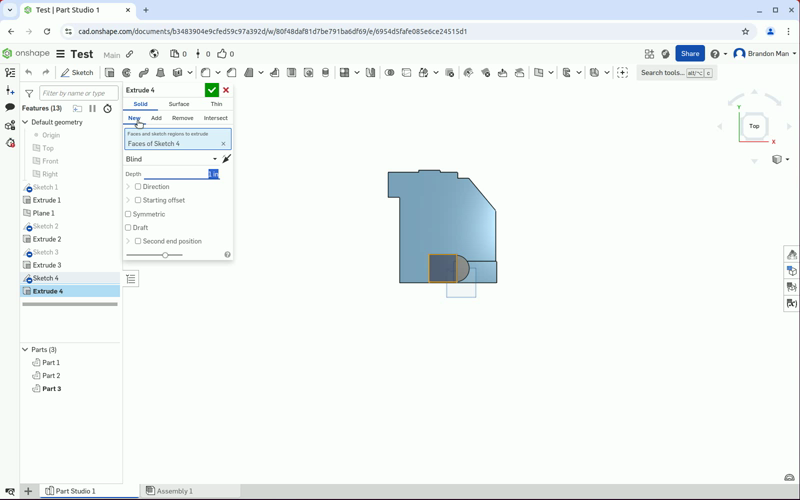
text(0.481)
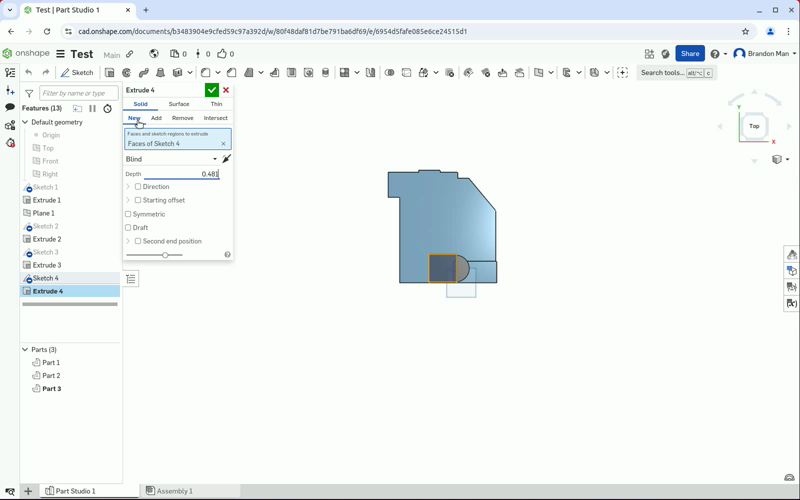
key(enter)
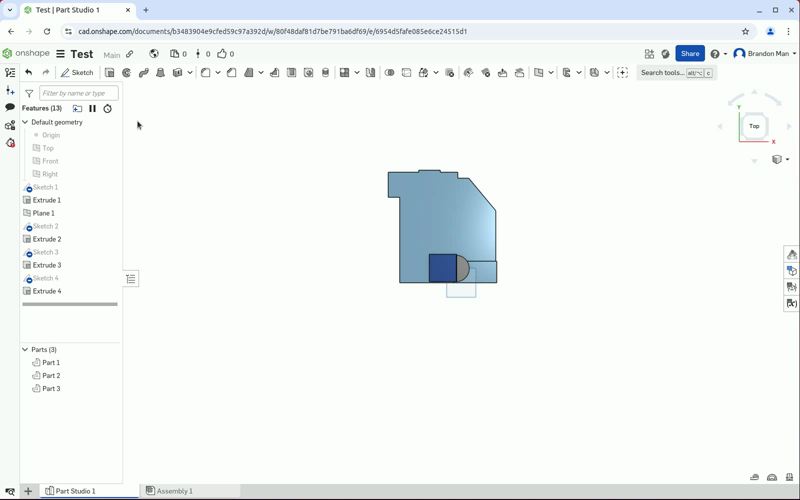
key(shift+h)
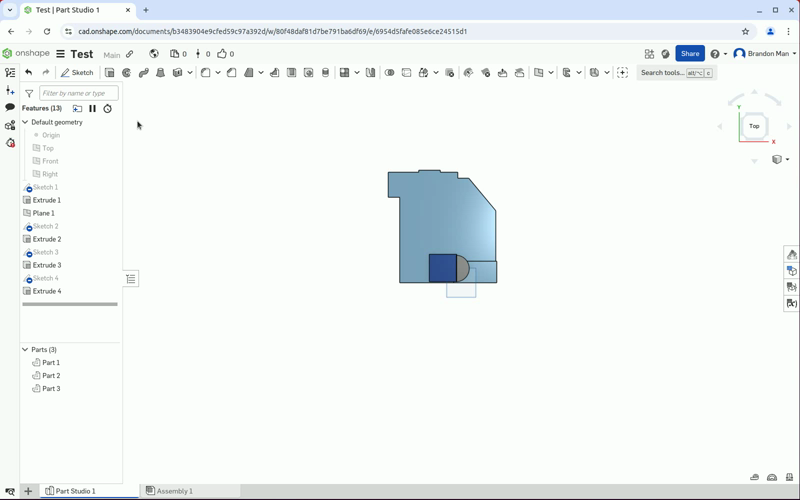
key(shift+h)
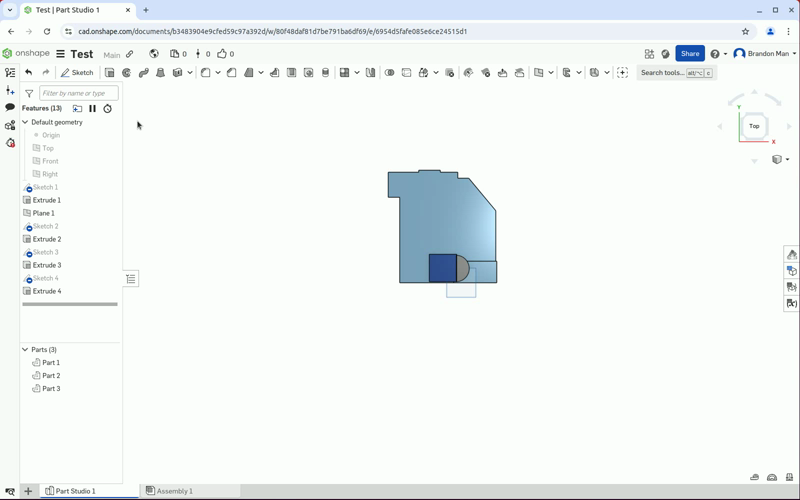
mouse_move(73, 189)
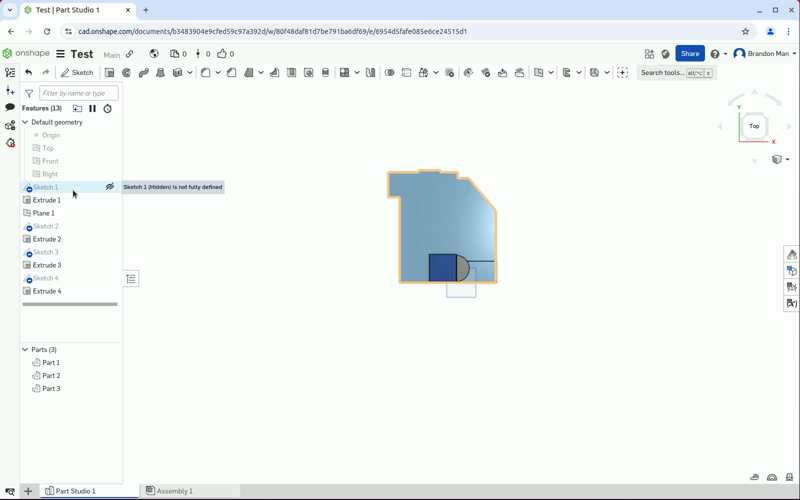
click(73, 189)
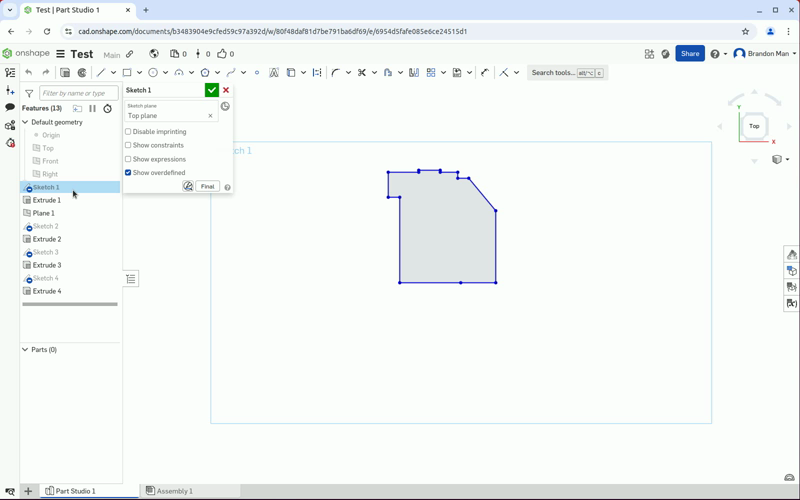
mouse_move(229, 92)
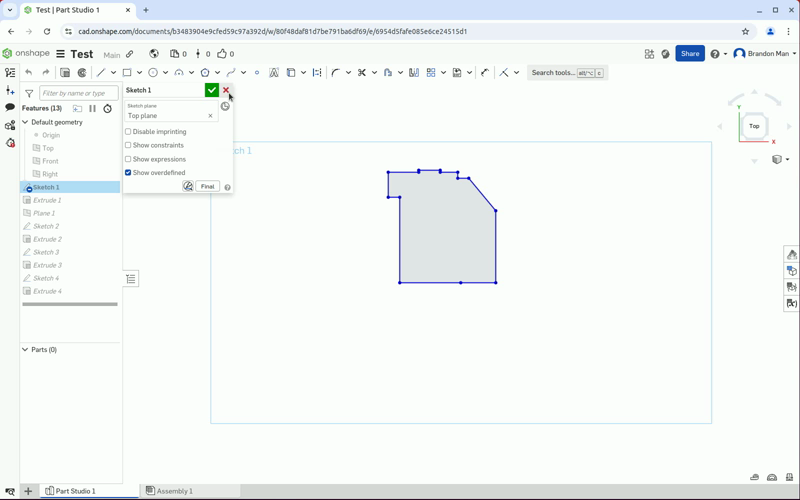
click(229, 92)
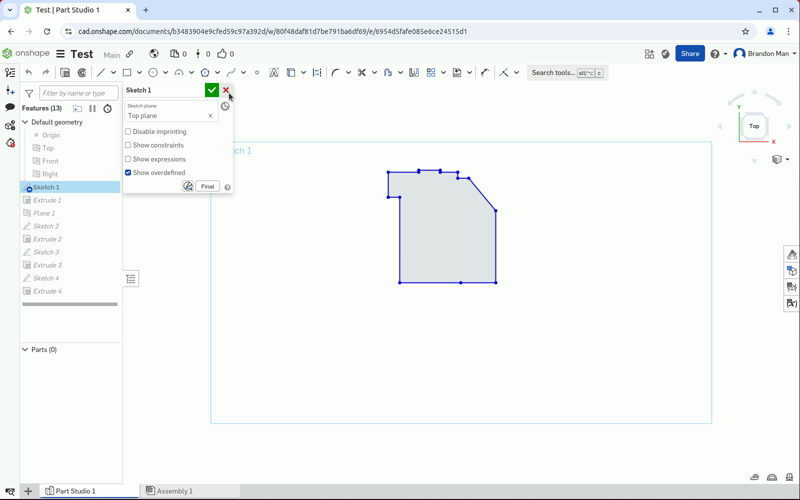
key(shift+s)
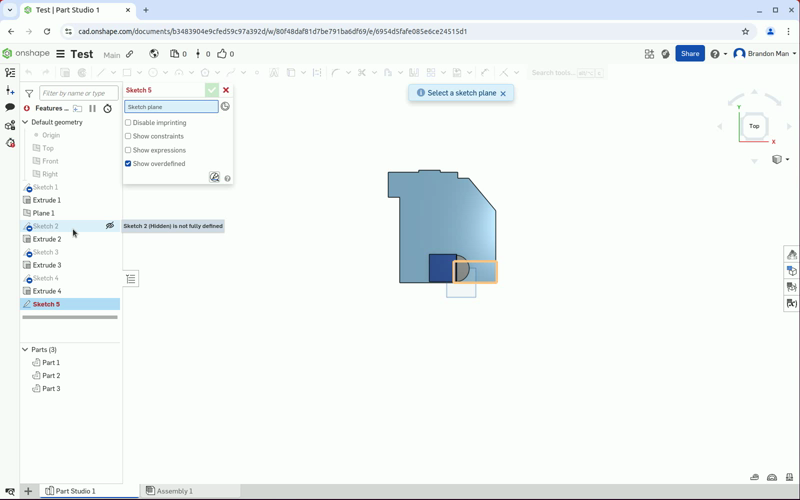
scroll(3)
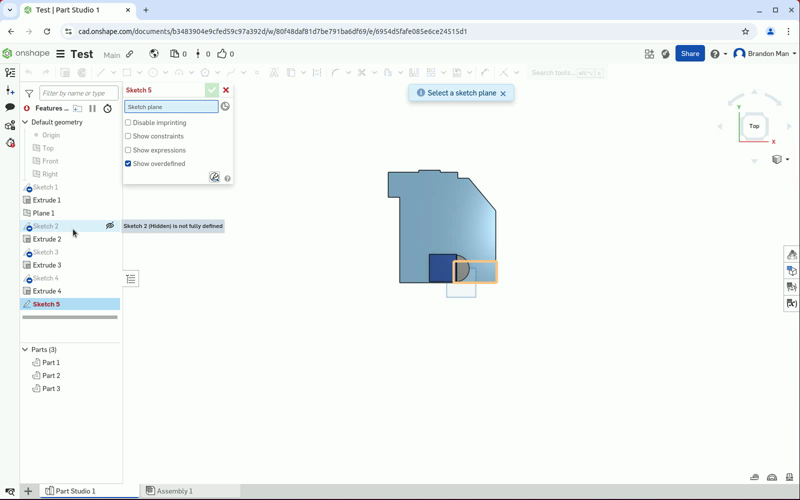
mouse_move(73, 150)
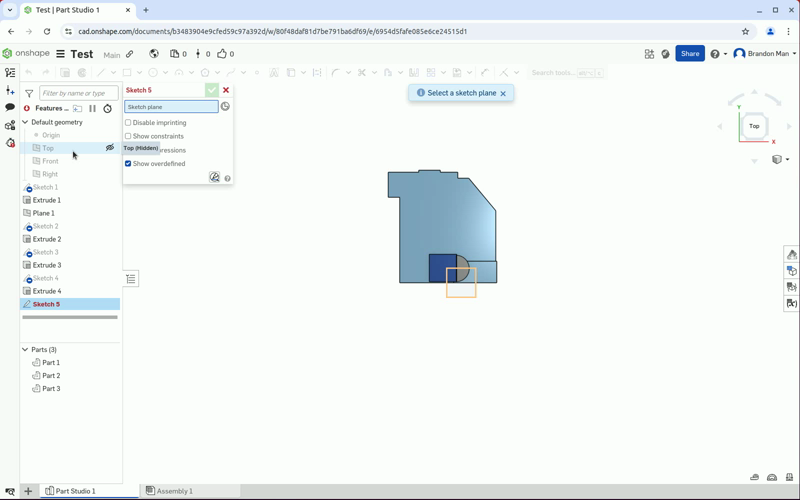
click(73, 150)
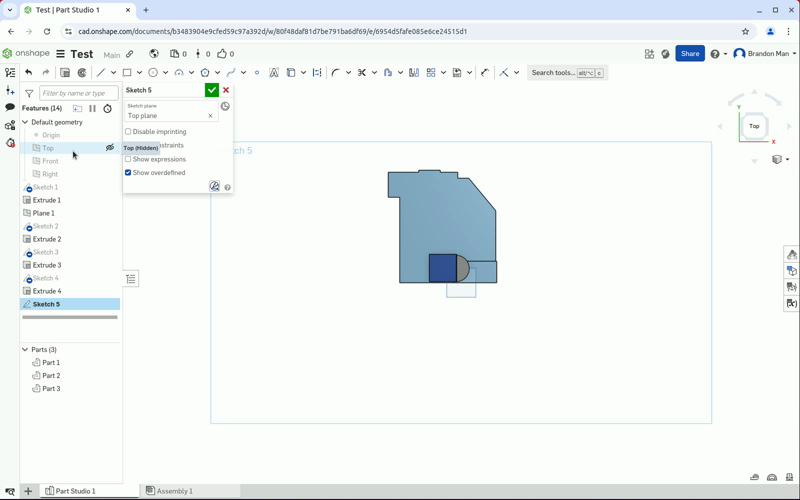
mouse_move(73, 352)
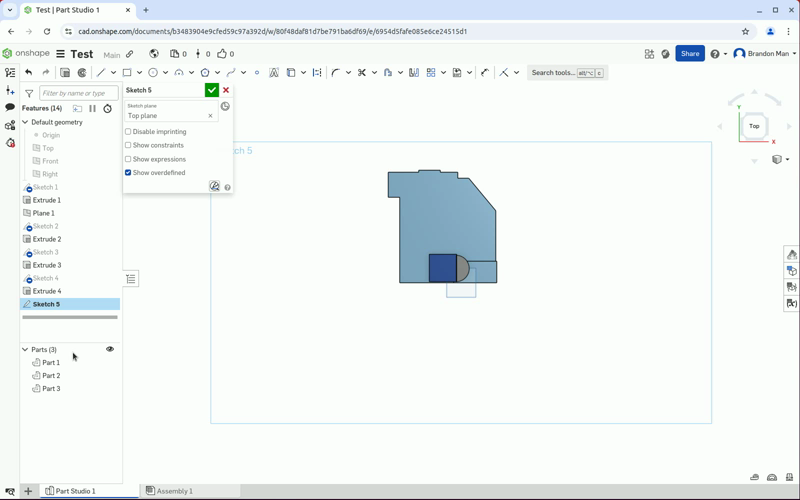
key(y)
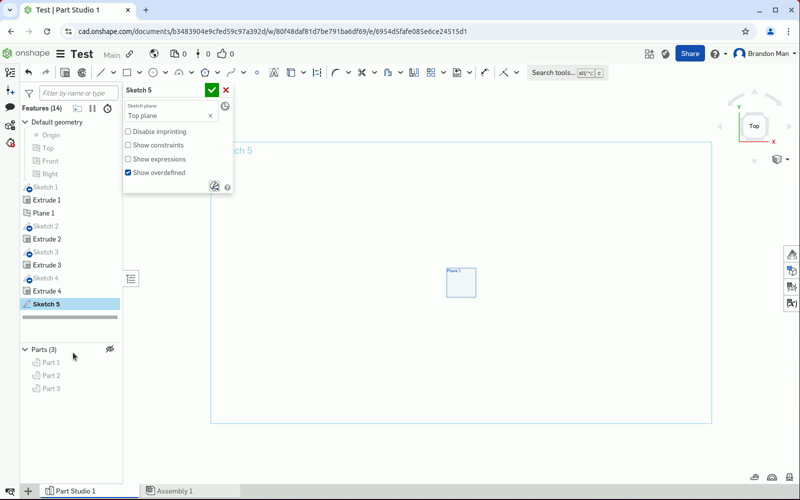
key(l)
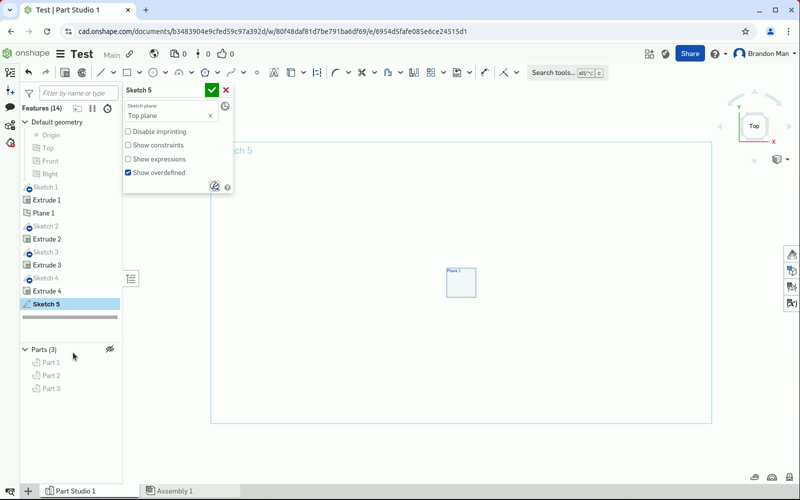
key_down(shift)
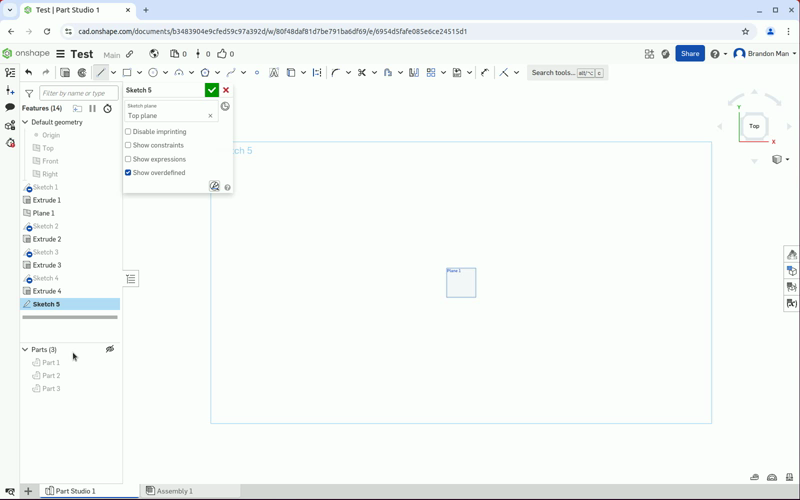
mouse_move(429, 281)
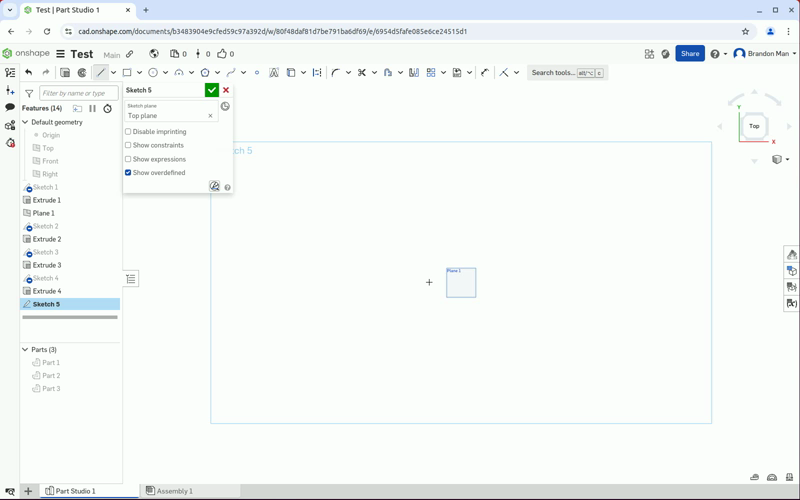
click(429, 281)
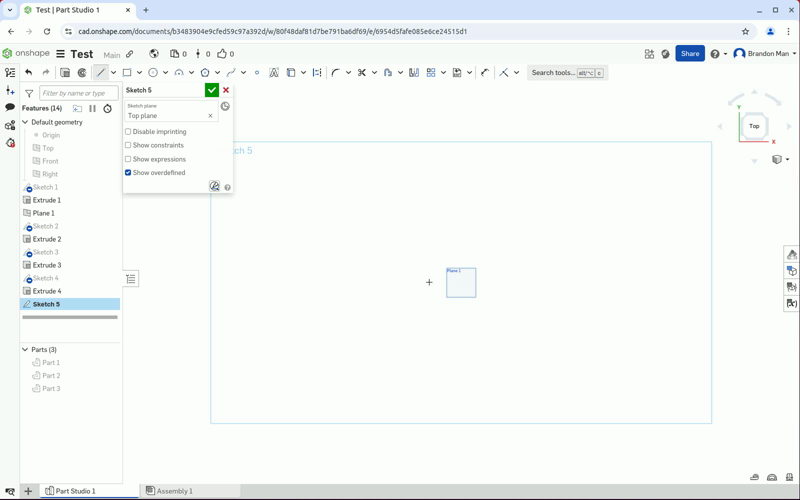
key_up(shift)
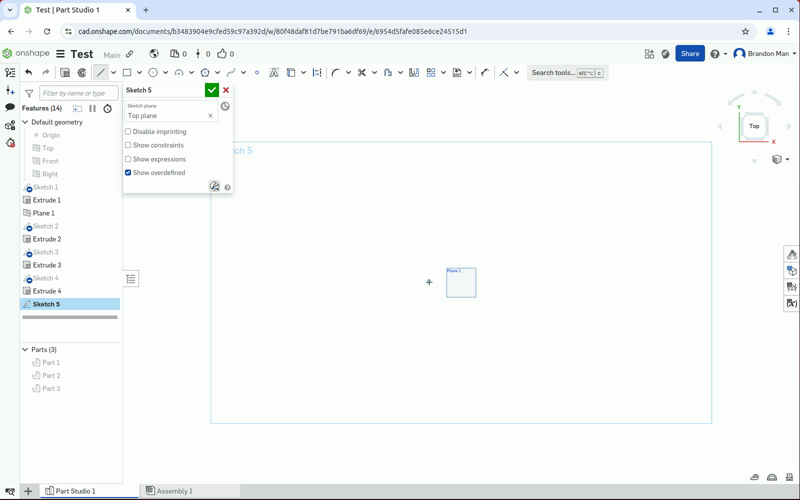
key_down(shift)
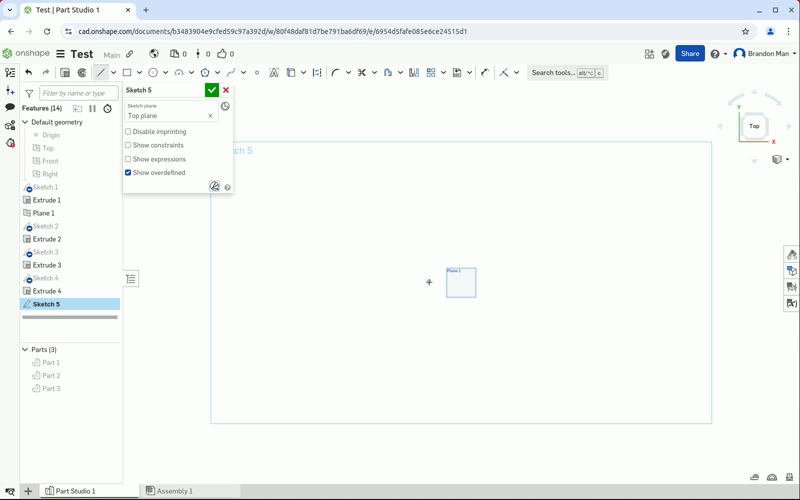
mouse_move(459, 281)
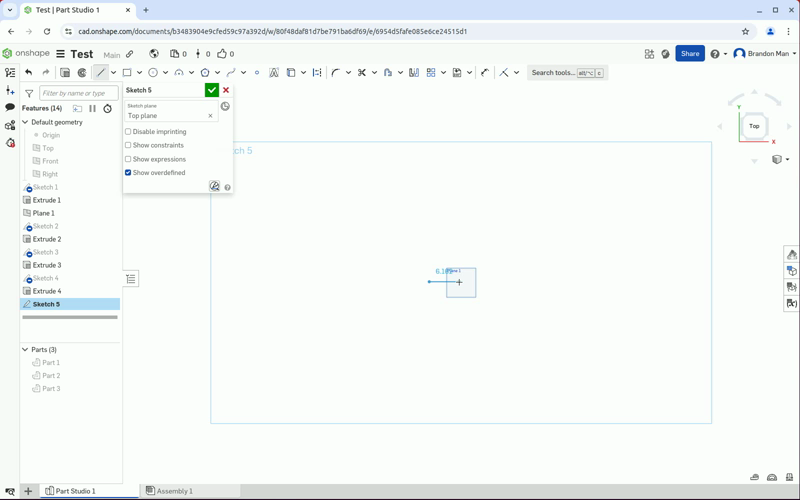
mouse_move(429, 255)
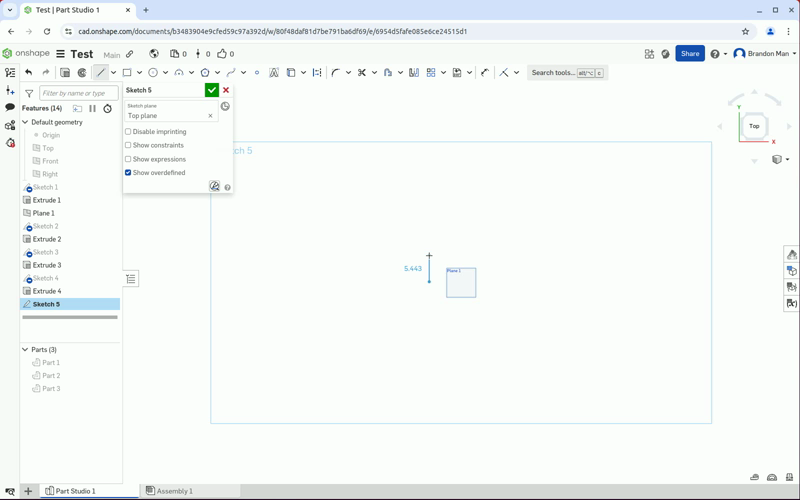
click(429, 255)
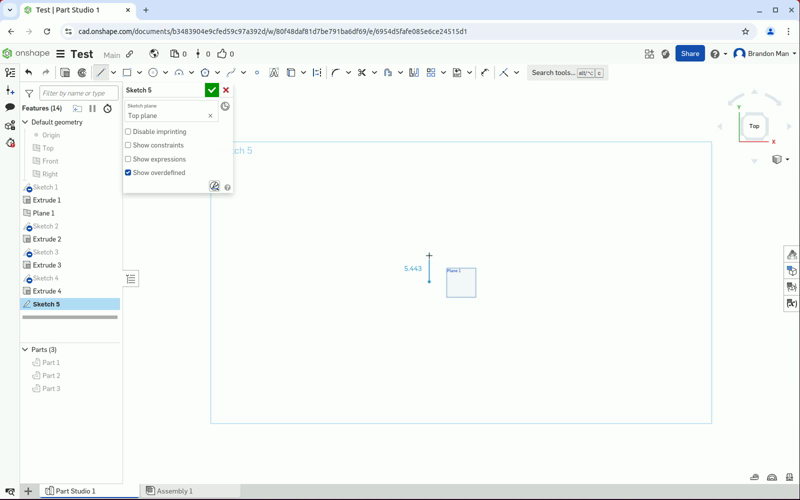
key_up(shift)
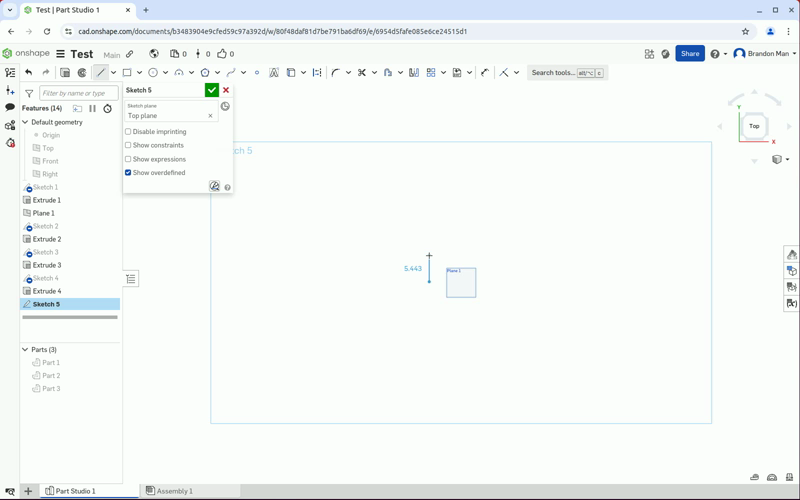
key(esc)
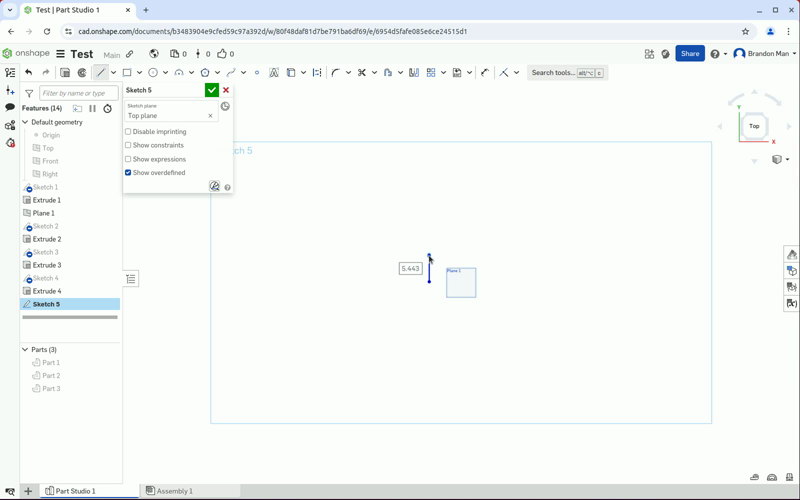
key(a)
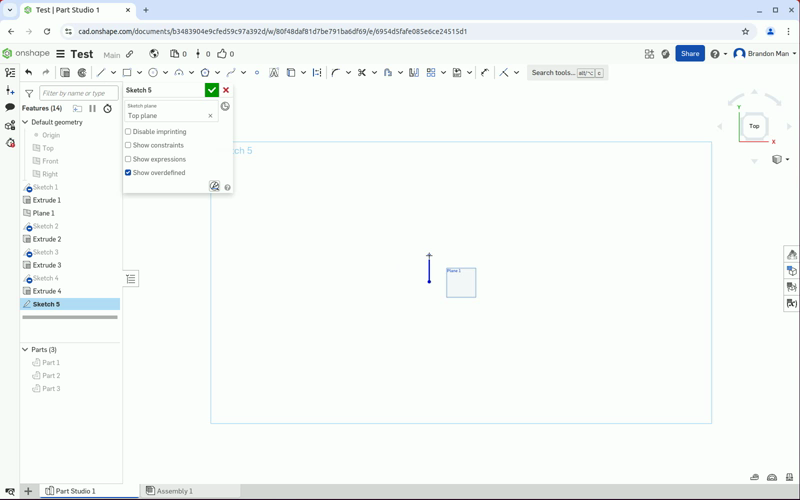
mouse_move(429, 255)
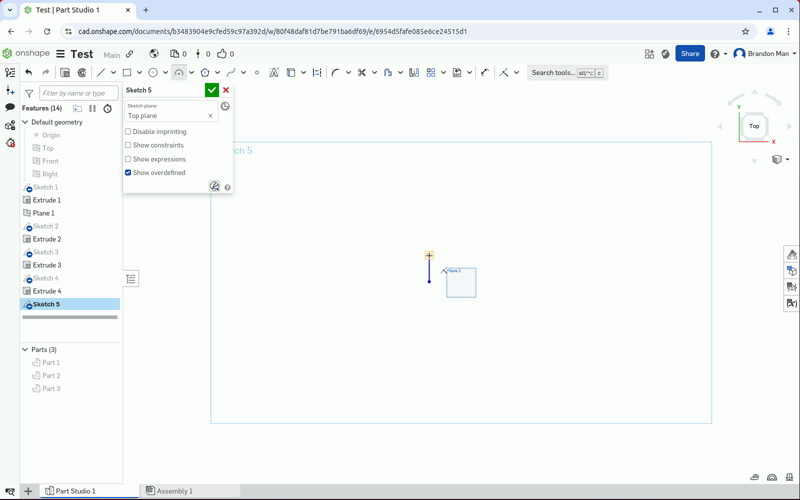
click(429, 255)
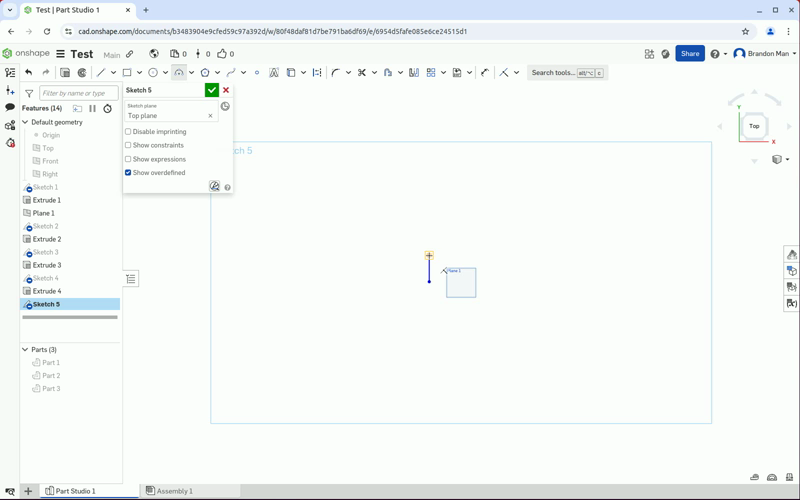
mouse_move(429, 281)
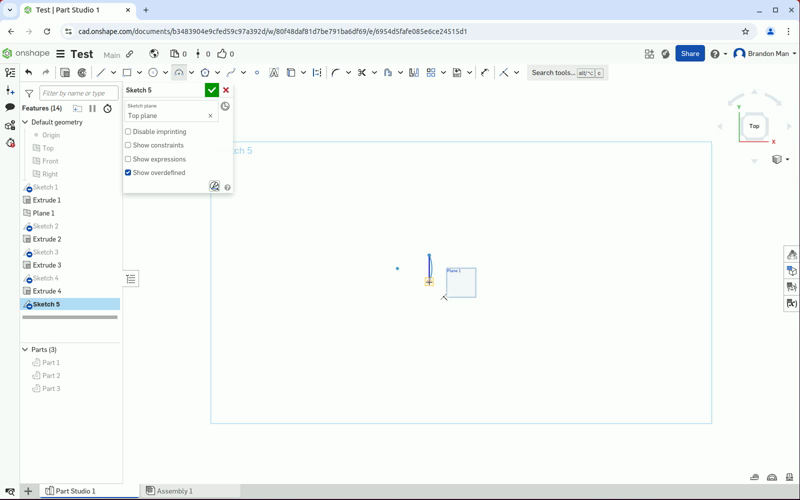
click(429, 281)
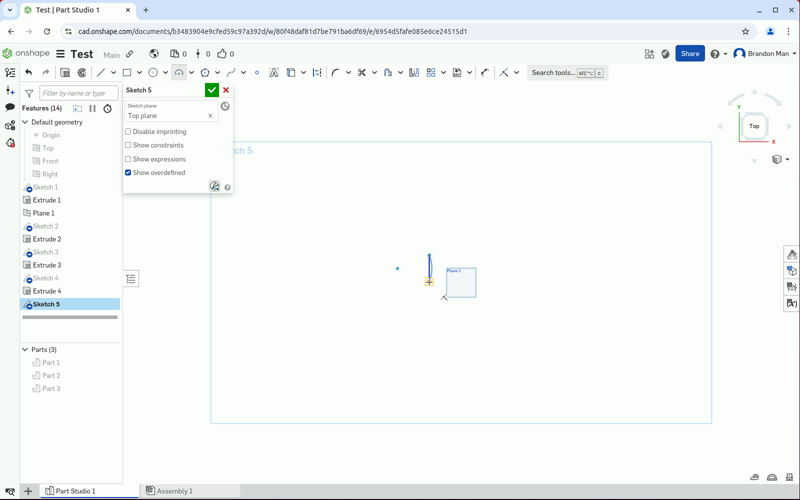
key_down(shift)
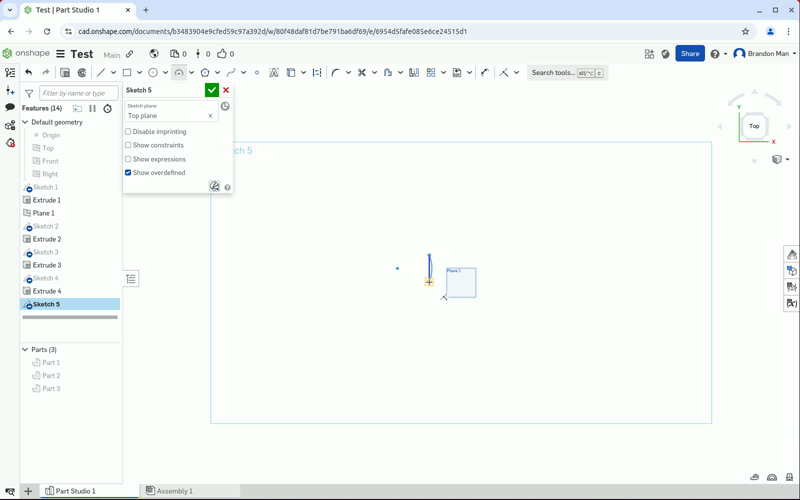
mouse_move(415, 268)
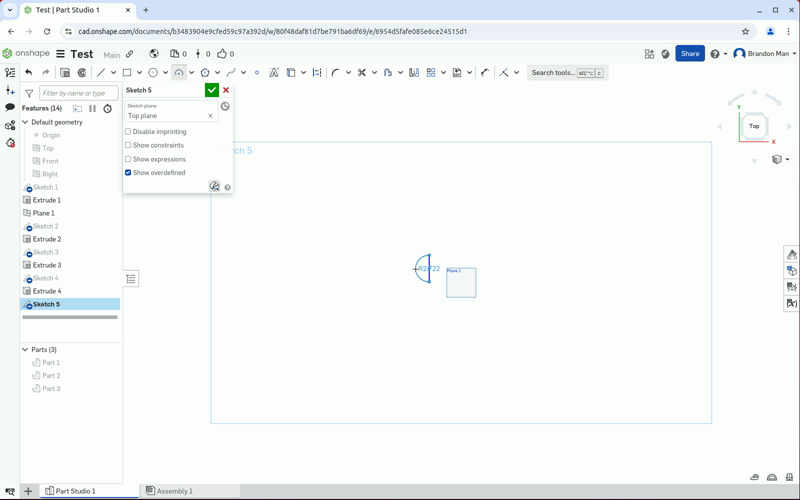
click(415, 268)
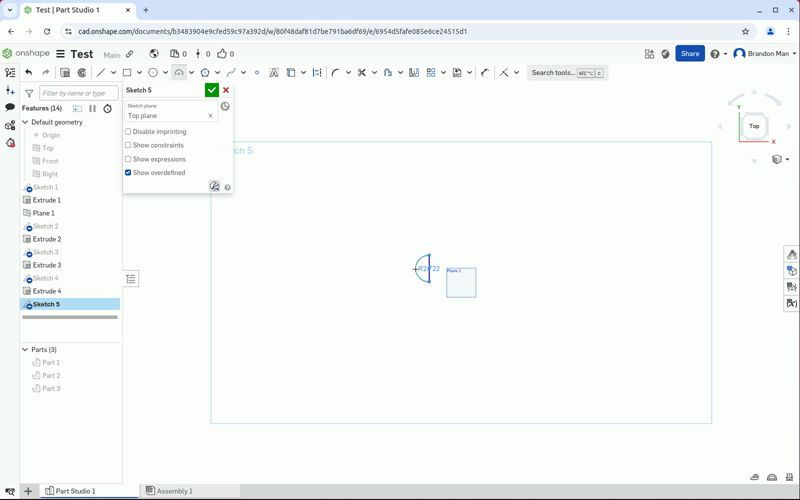
key_up(shift)
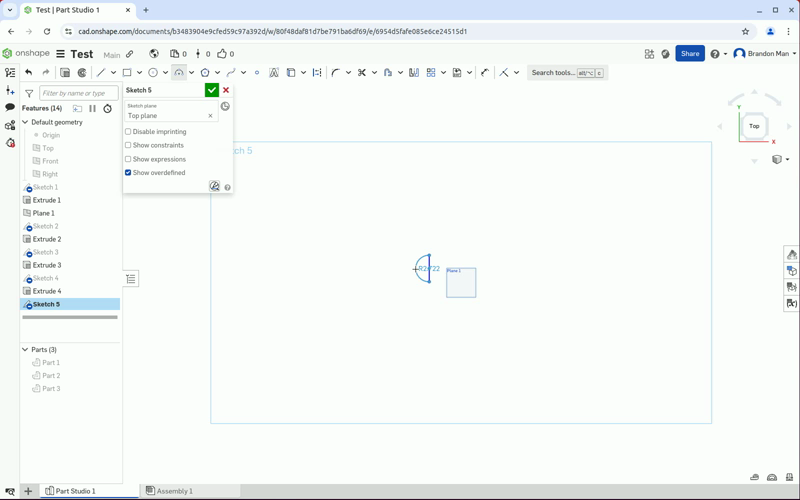
key(esc)
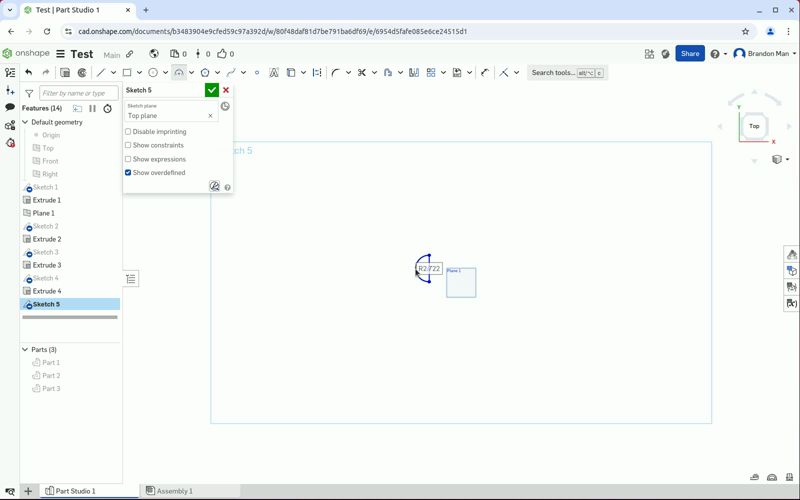
key(c)
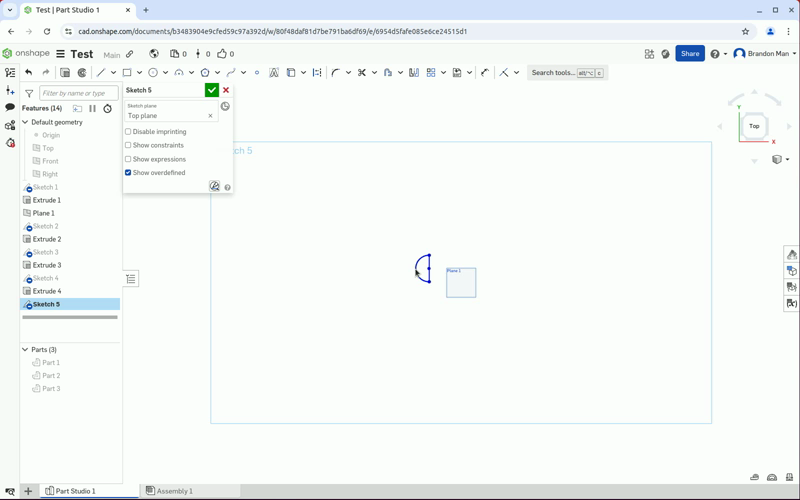
key_down(shift)
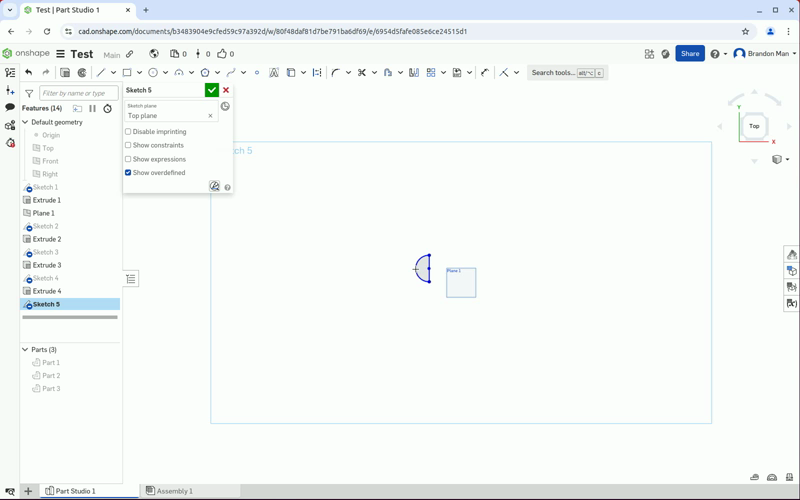
mouse_move(427, 268)
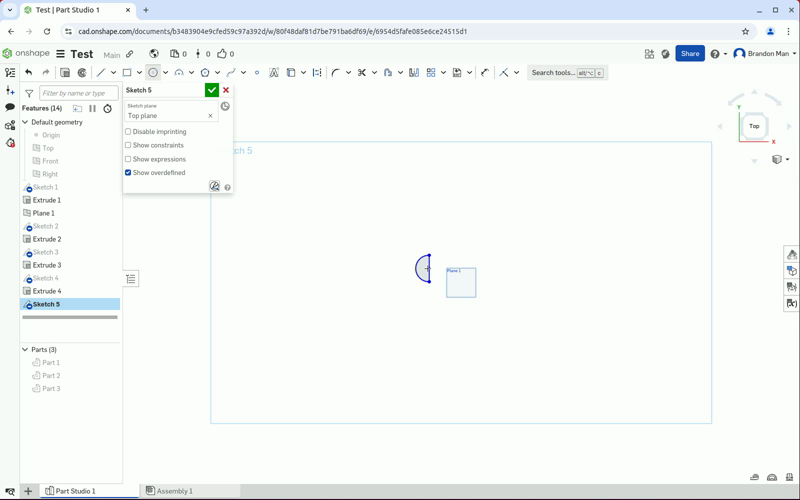
scroll(6)
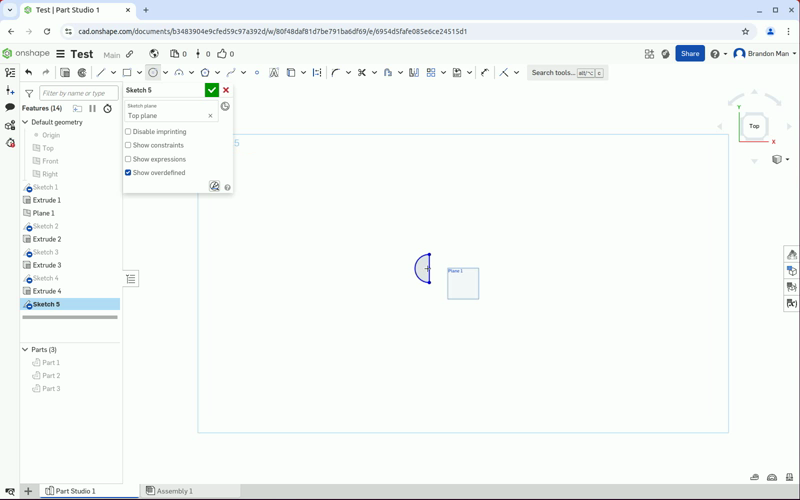
scroll(6)
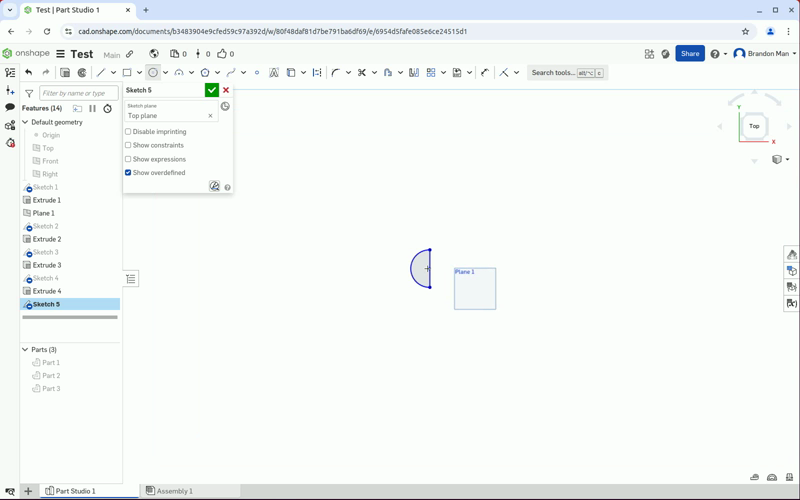
scroll(6)
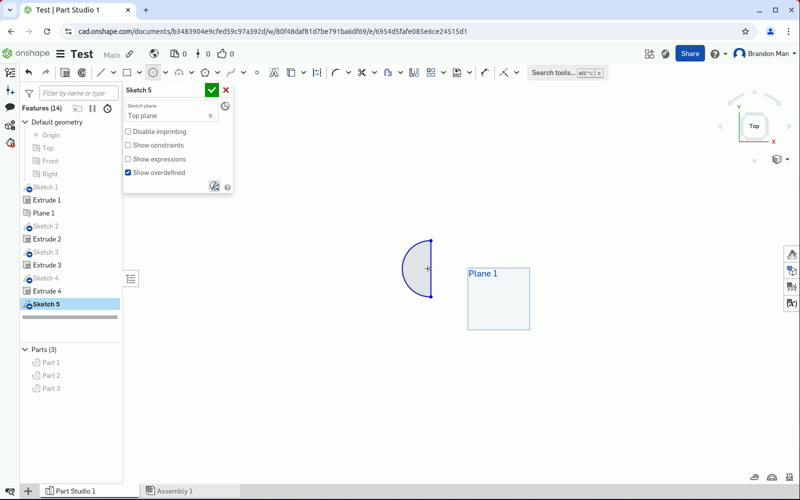
scroll(6)
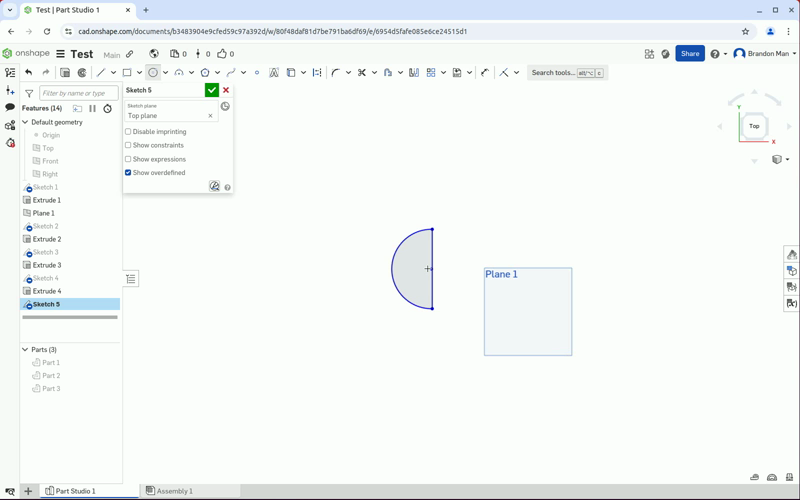
scroll(6)
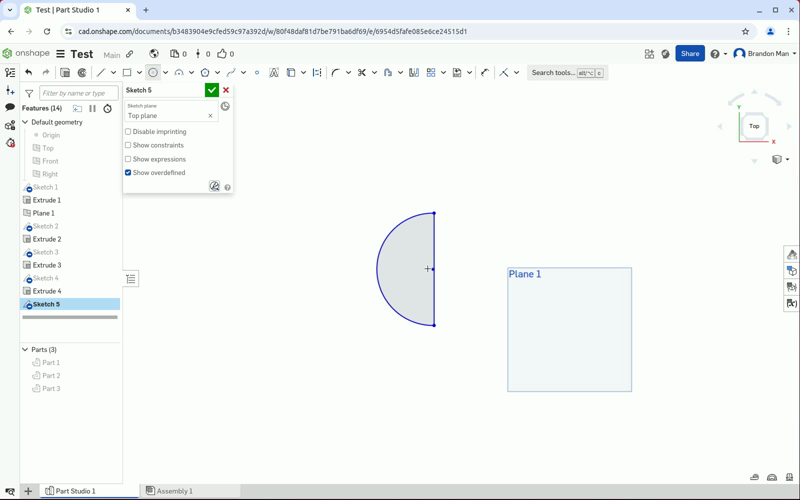
scroll(6)
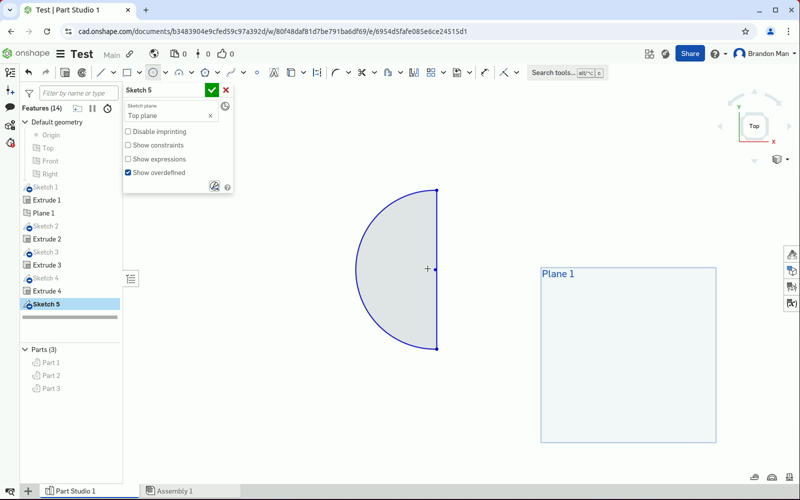
scroll(6)
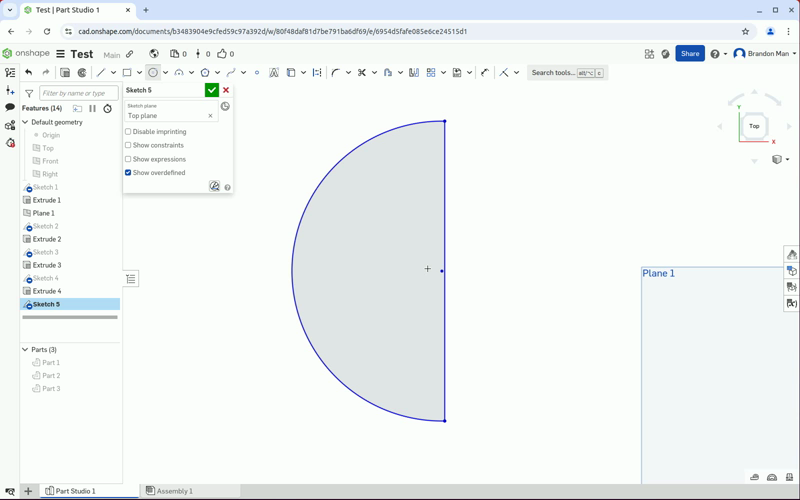
click(427, 268)
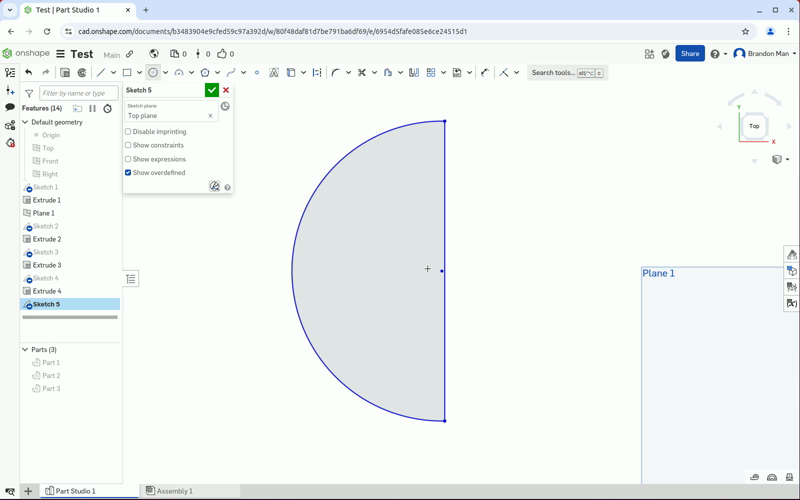
scroll(-6)
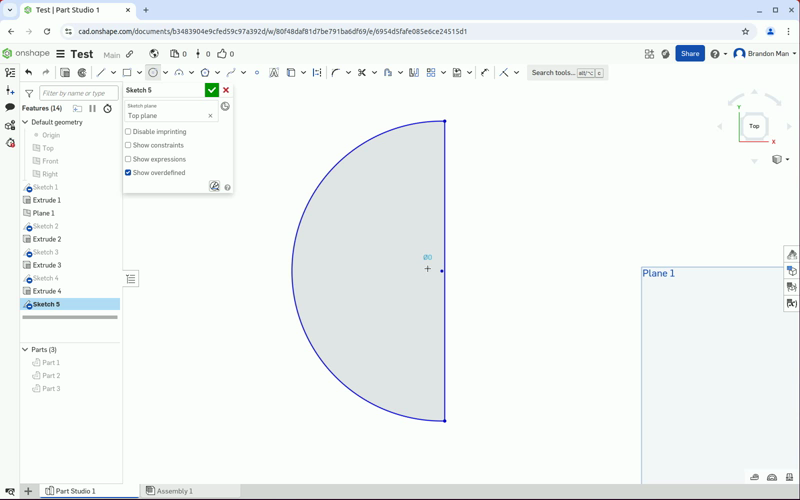
scroll(-6)
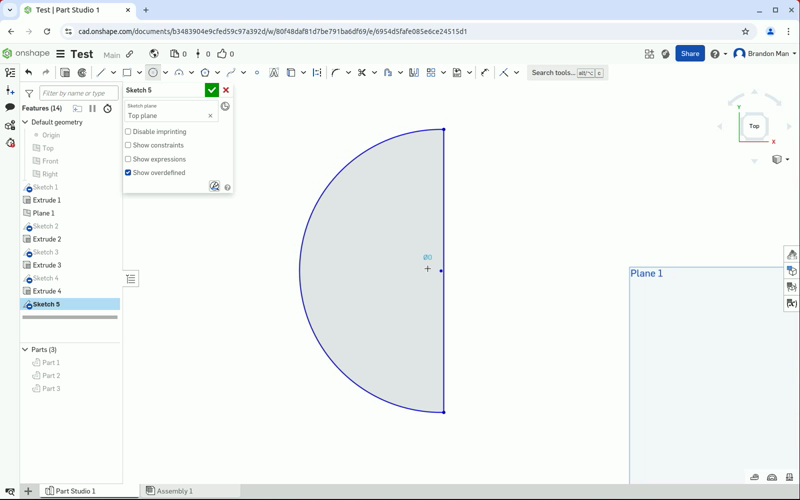
scroll(-6)
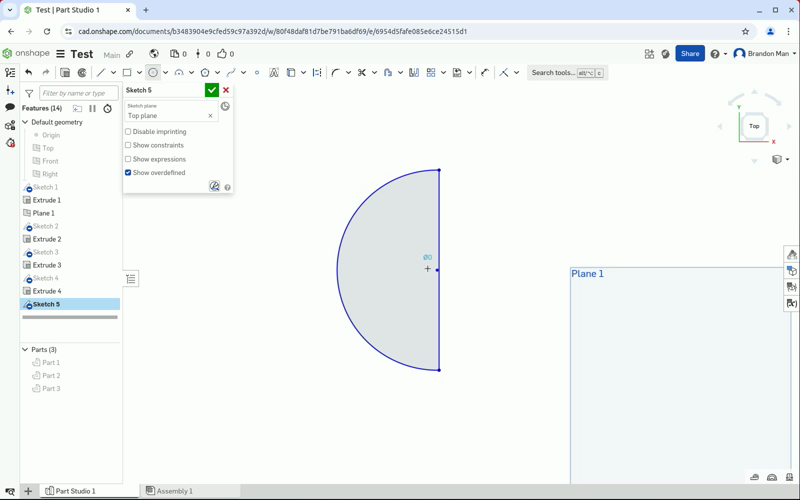
scroll(-6)
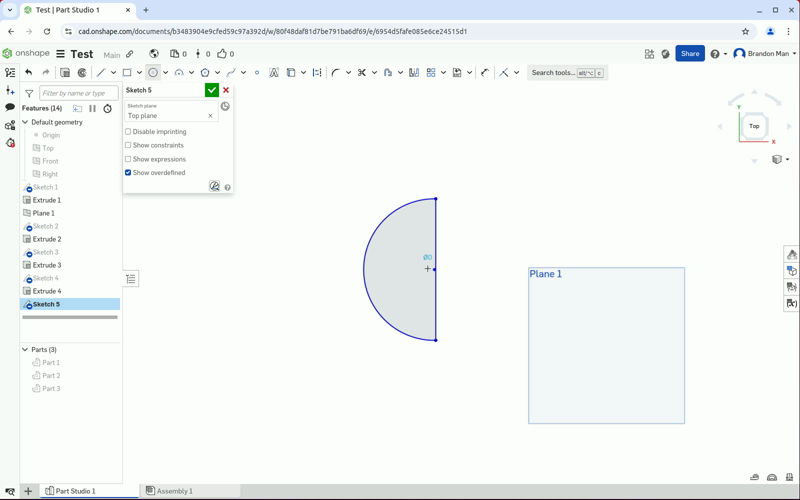
scroll(-6)
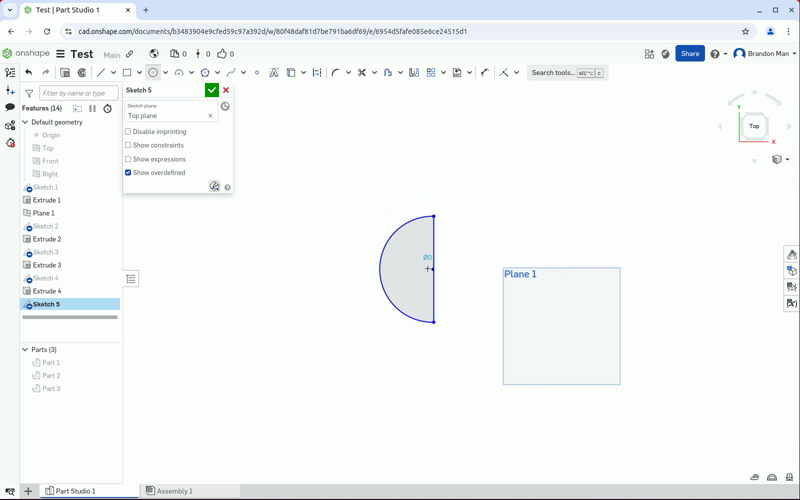
scroll(-6)
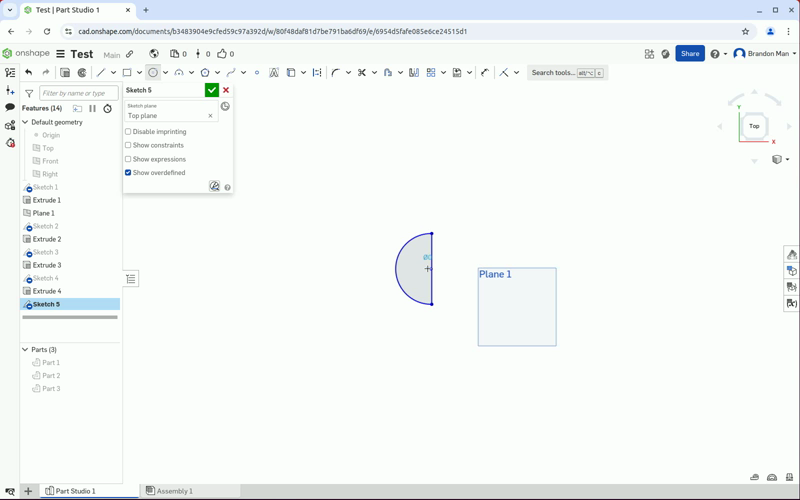
scroll(-6)
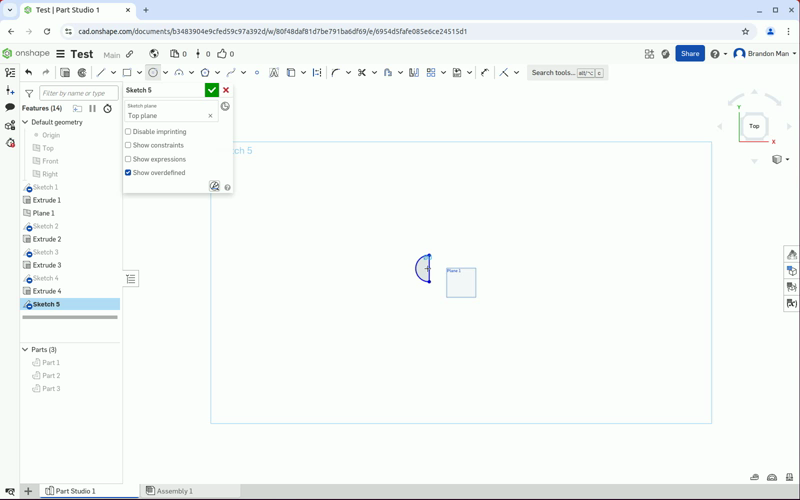
key_up(shift)
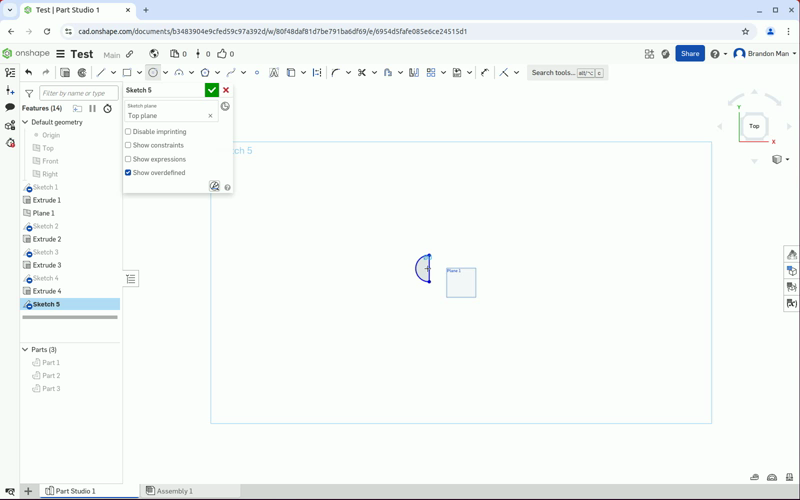
mouse_move(428, 268)
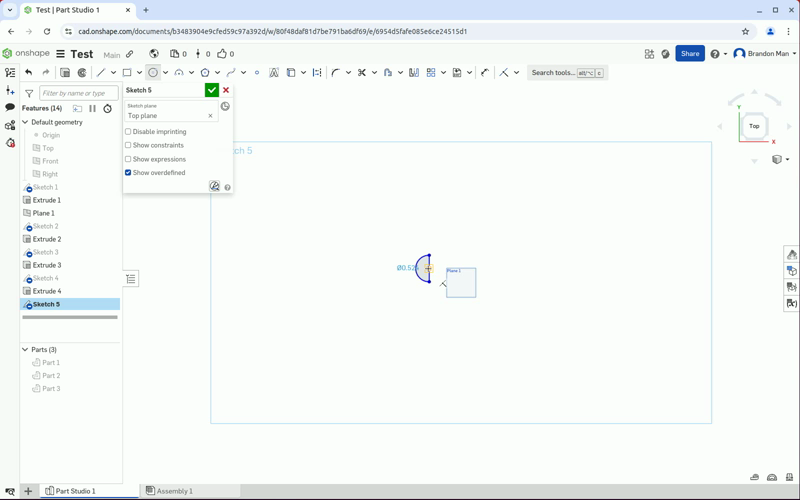
scroll(6)
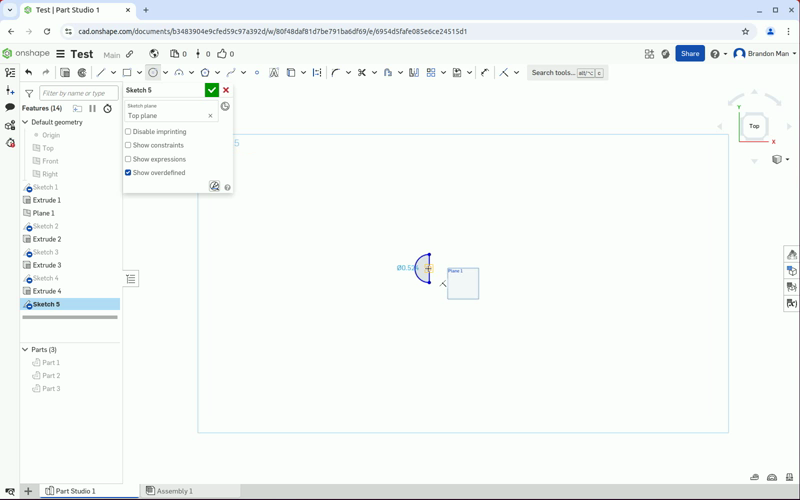
scroll(6)
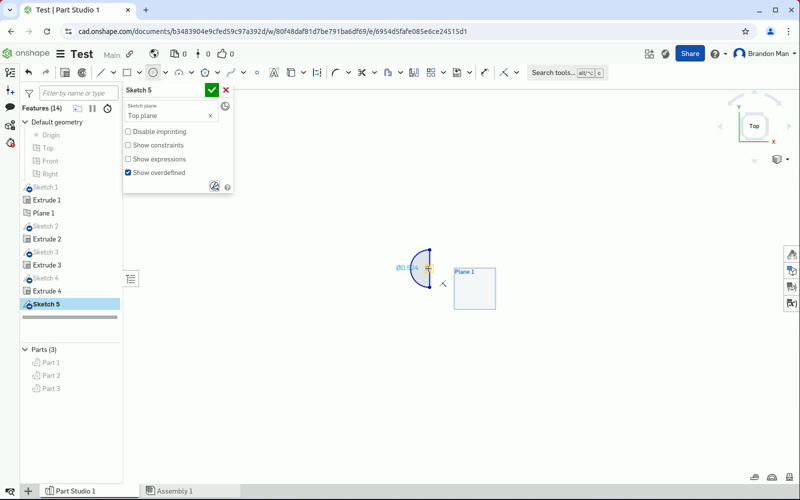
scroll(6)
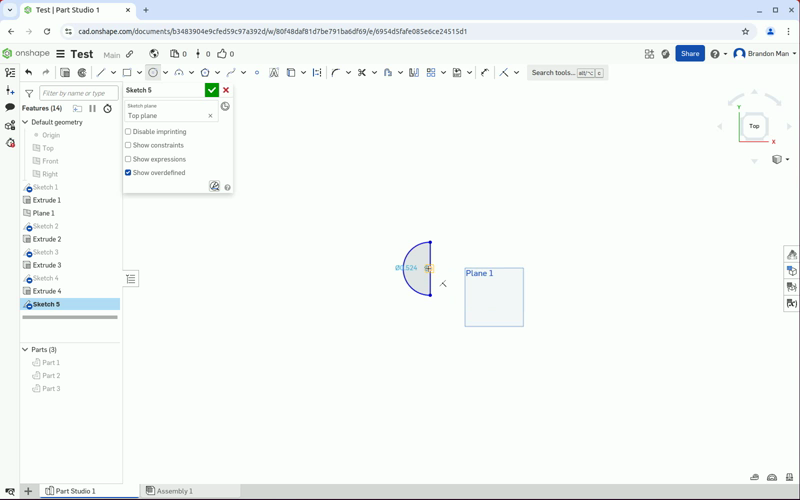
scroll(6)
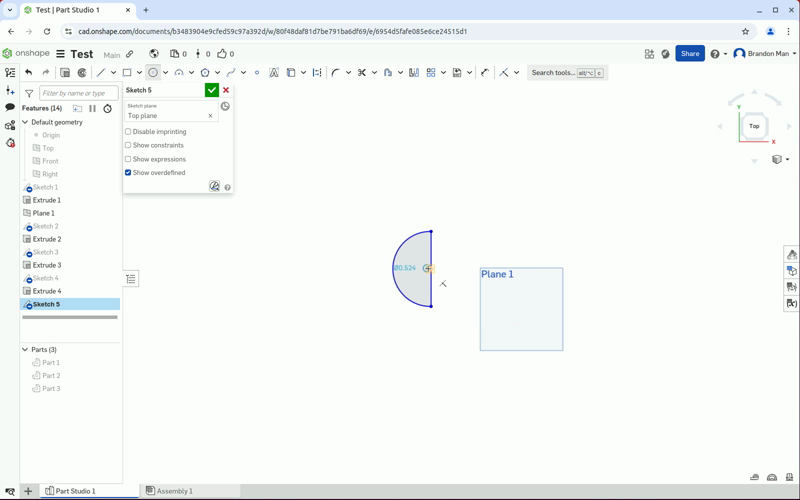
scroll(6)
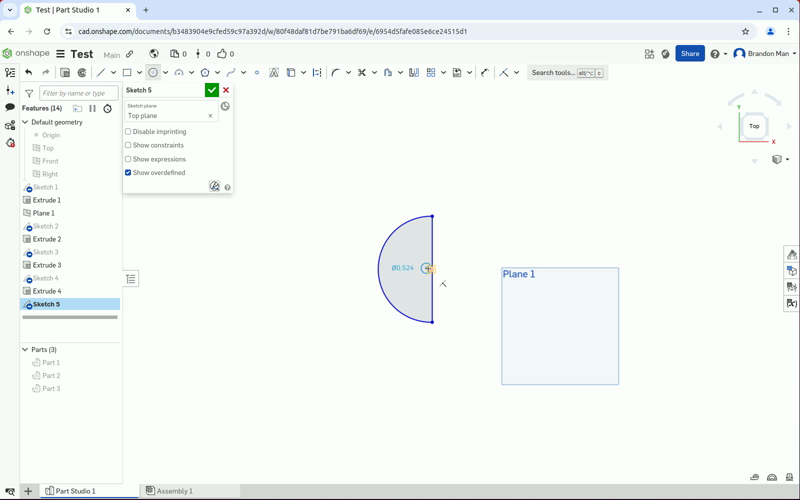
scroll(6)
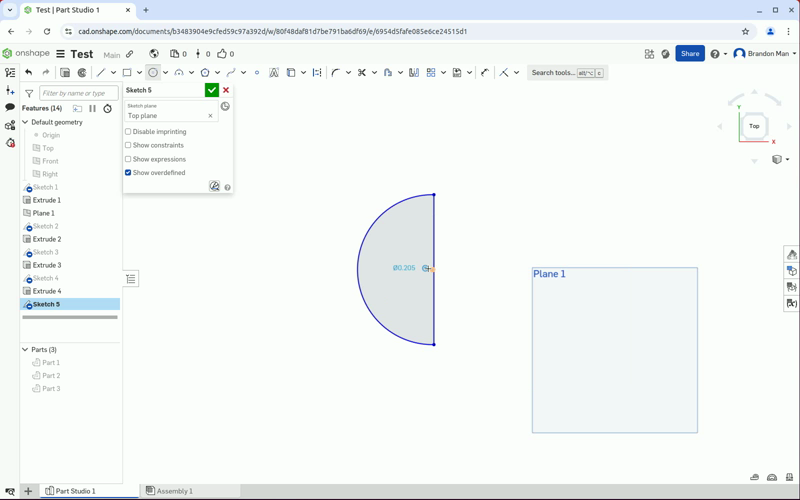
scroll(6)
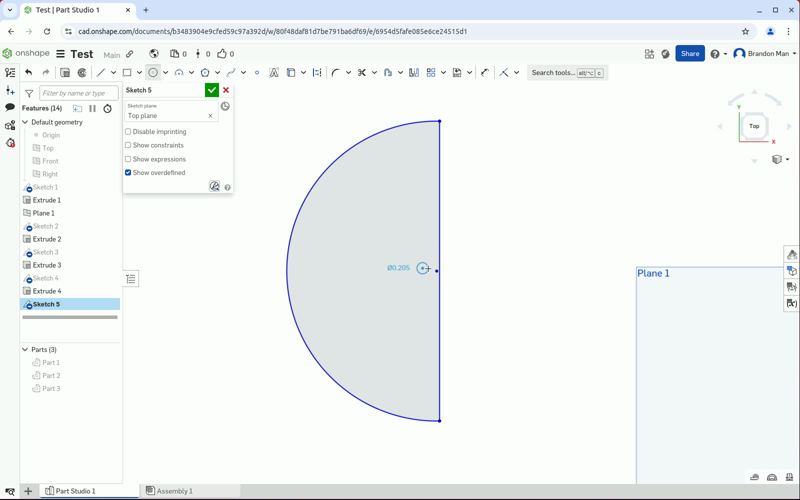
click(428, 268)
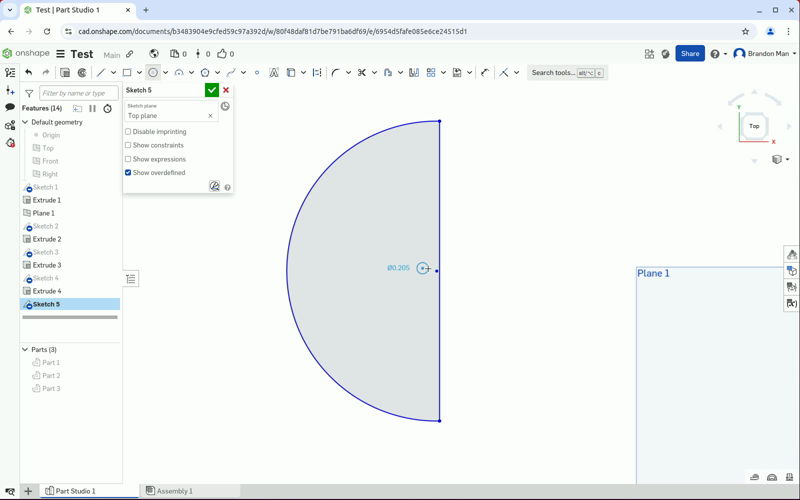
scroll(-6)
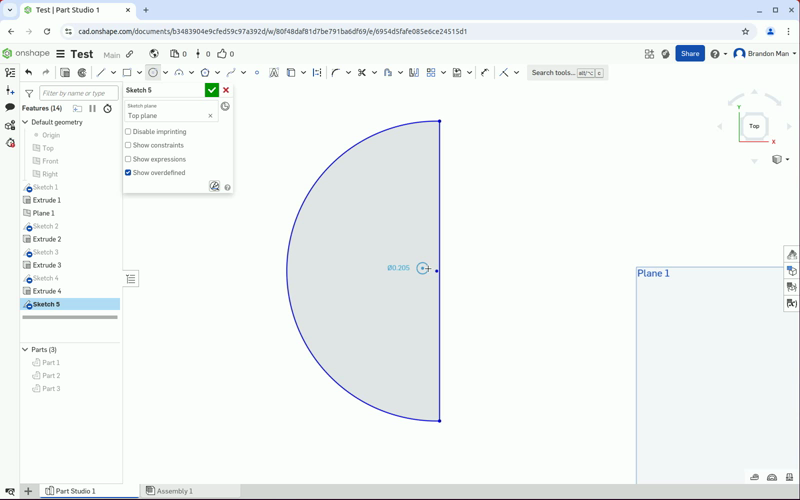
scroll(-6)
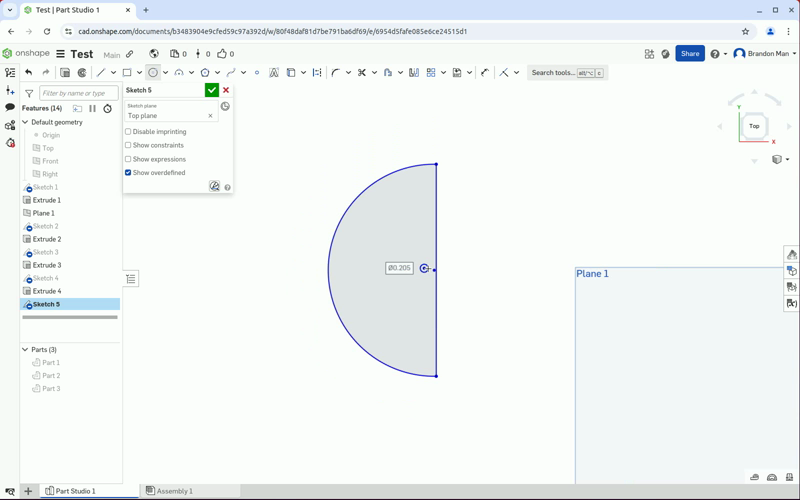
scroll(-6)
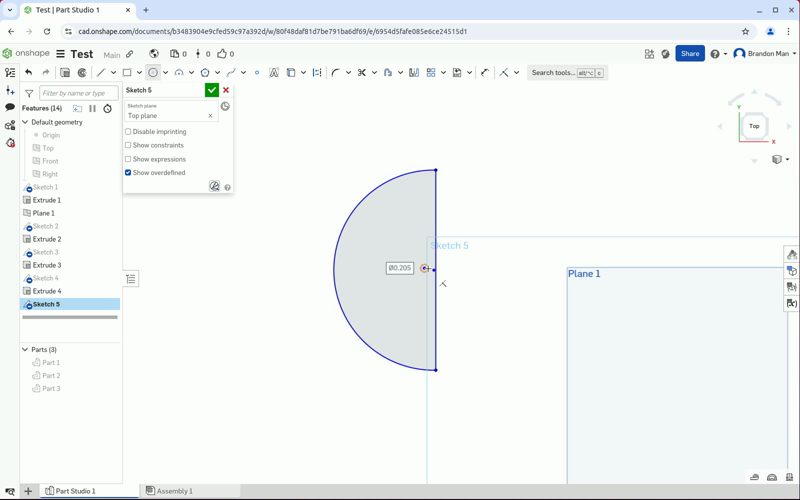
scroll(-6)
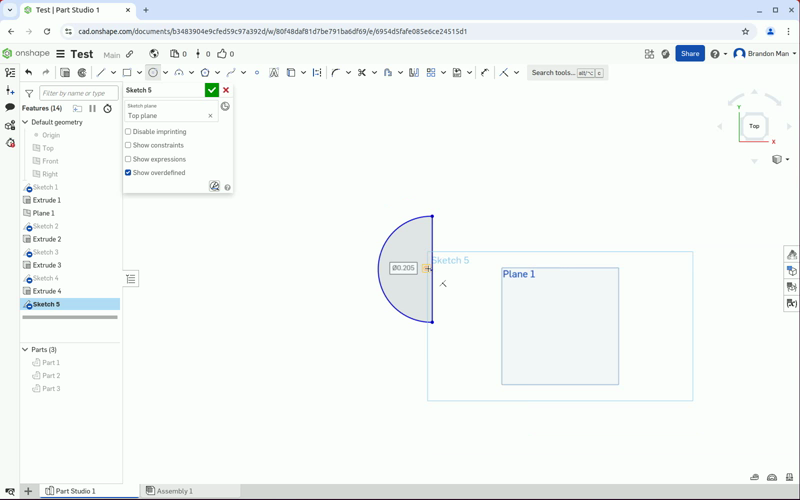
scroll(-6)
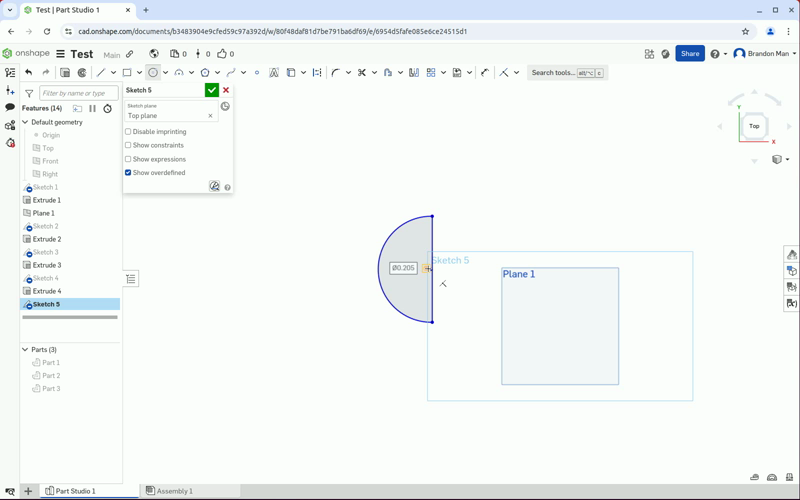
scroll(-6)
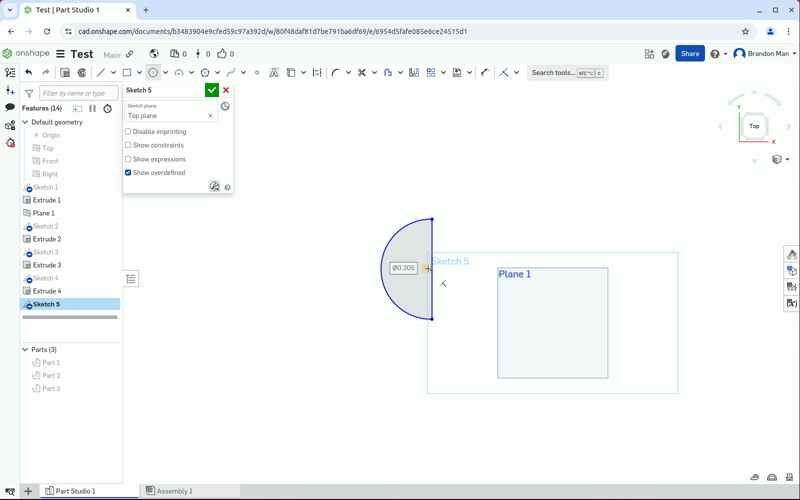
scroll(-6)
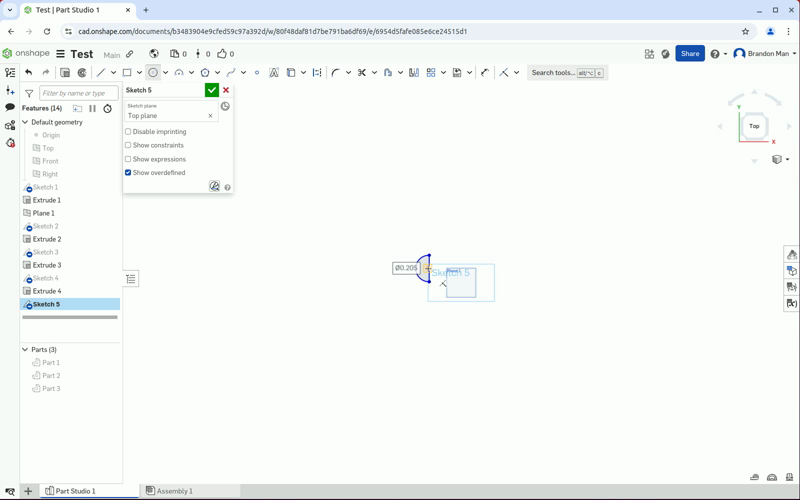
key(esc)
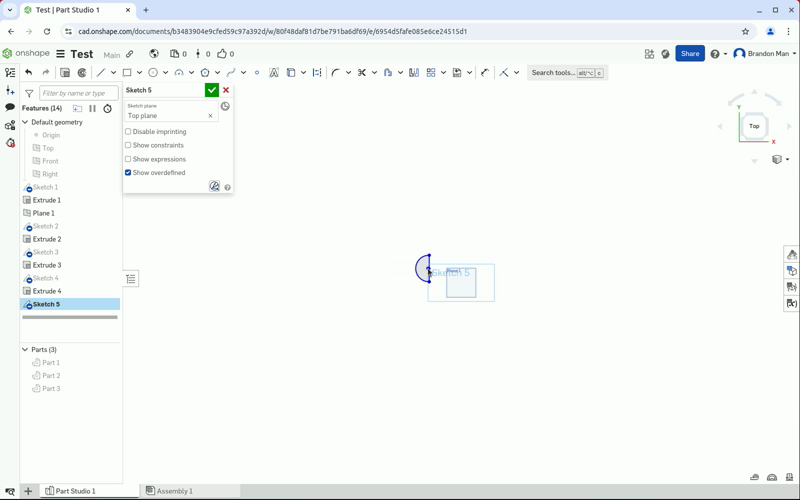
mouse_move(421, 258)
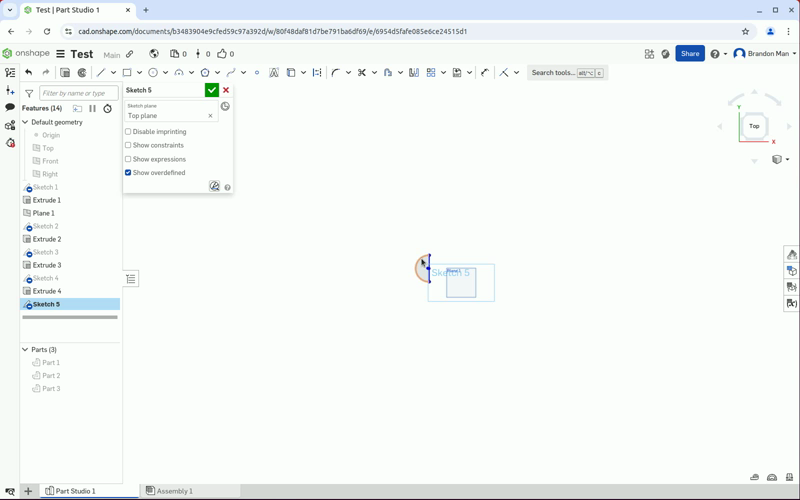
scroll(6)
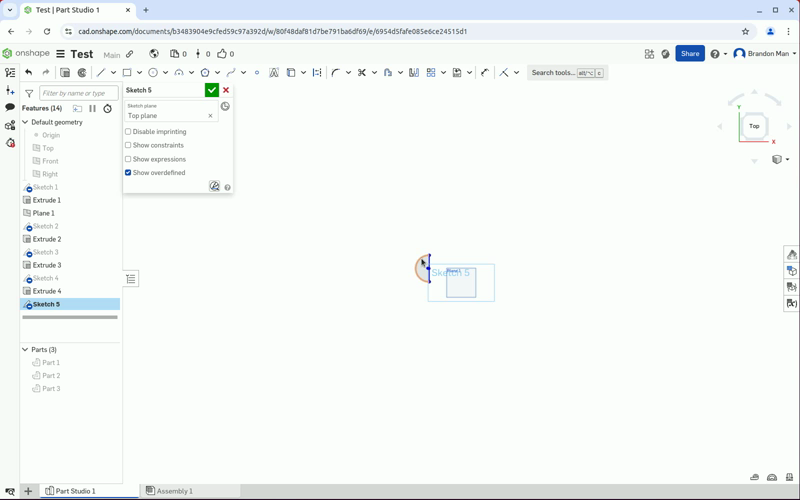
scroll(6)
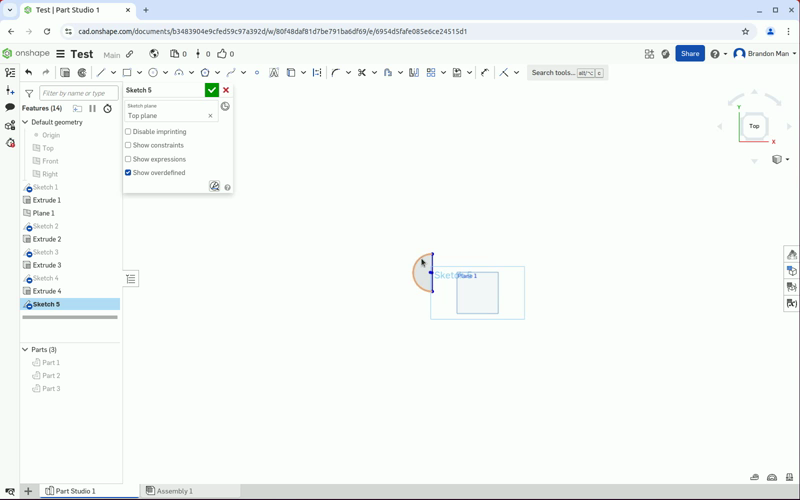
scroll(6)
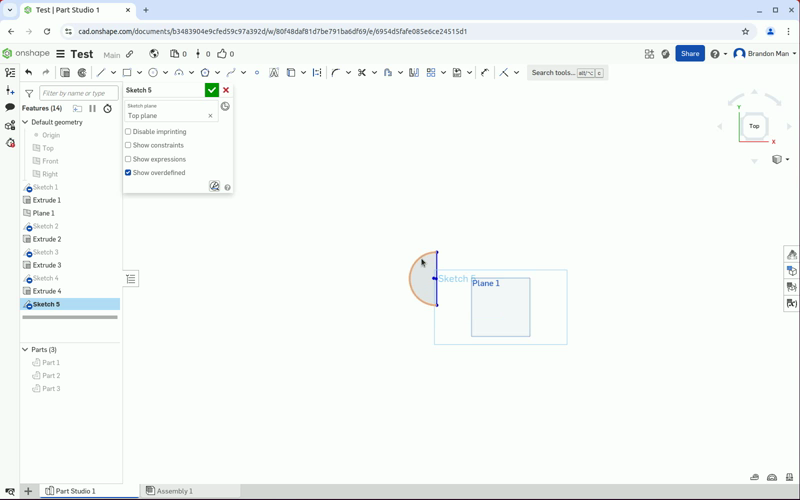
scroll(6)
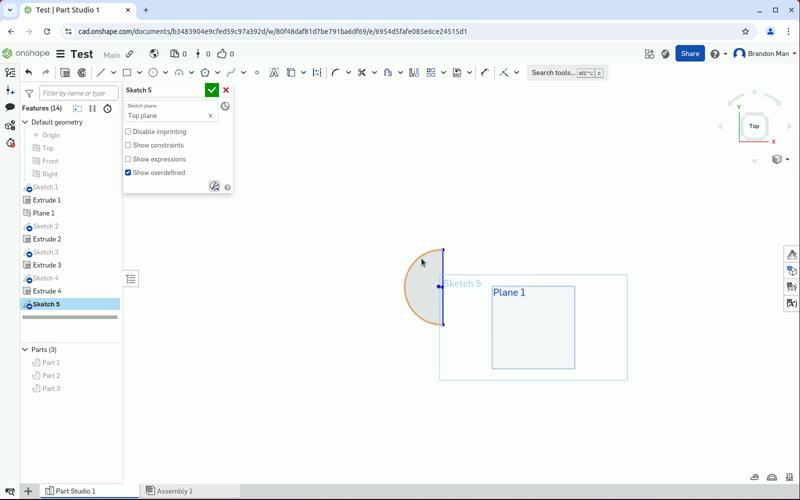
scroll(6)
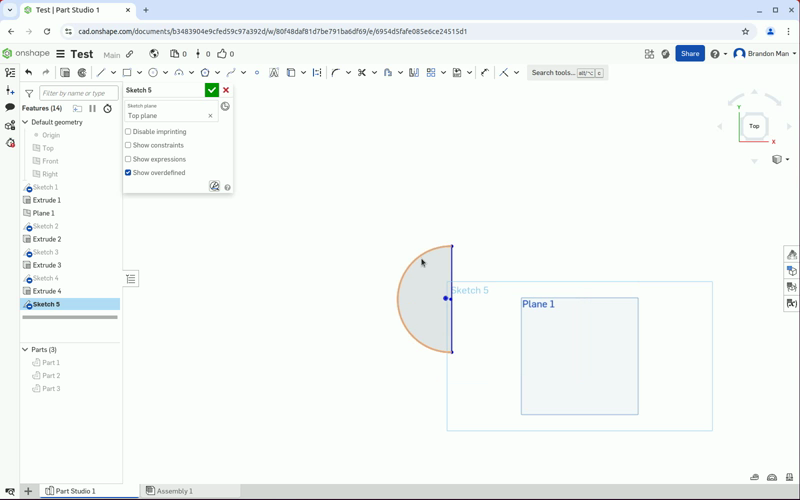
scroll(6)
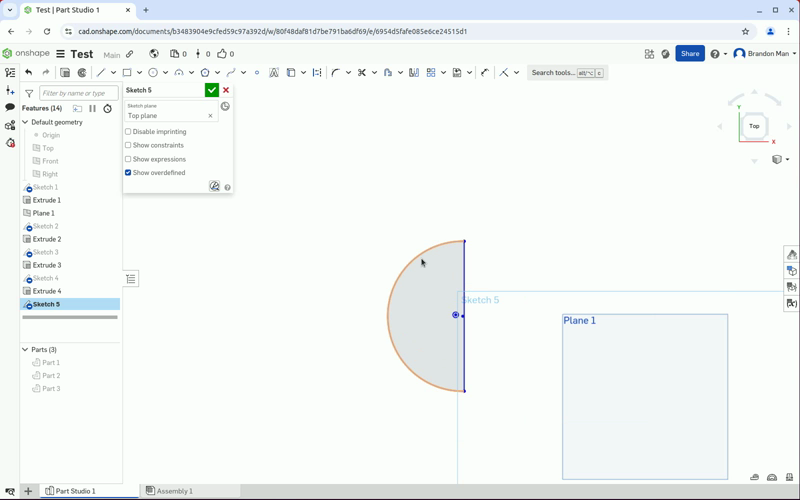
scroll(6)
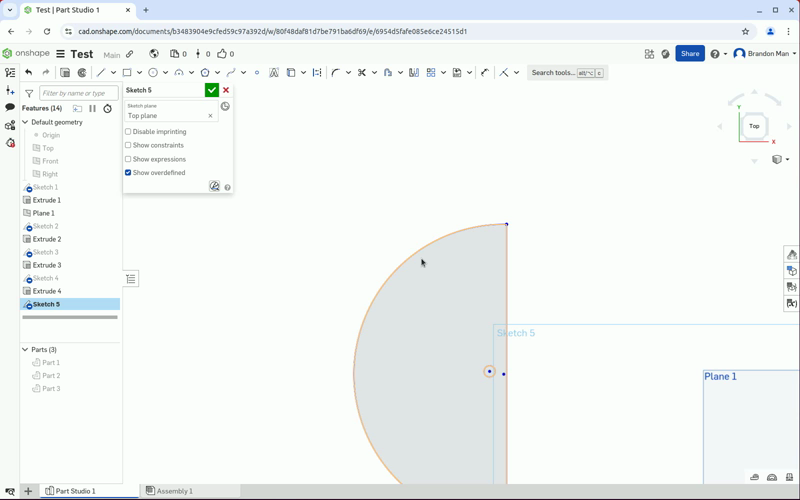
click(421, 258)
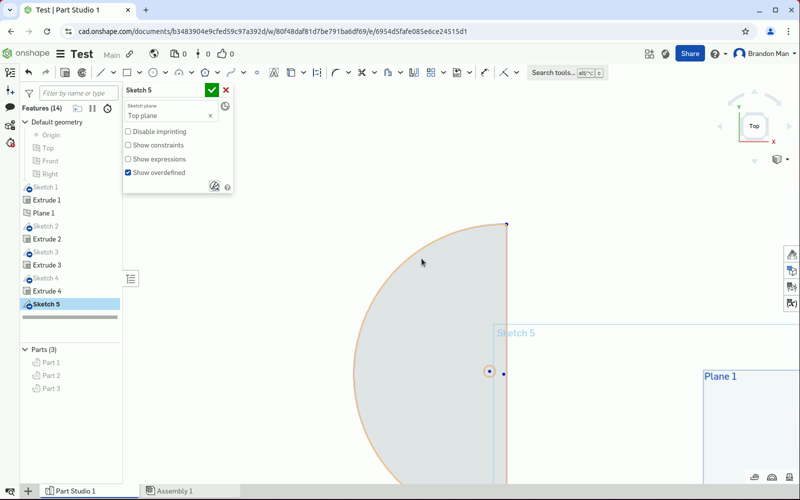
scroll(-6)
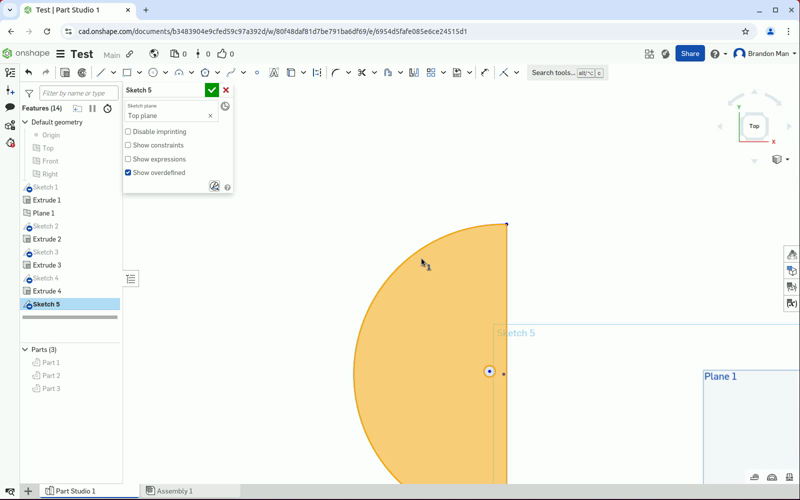
scroll(-6)
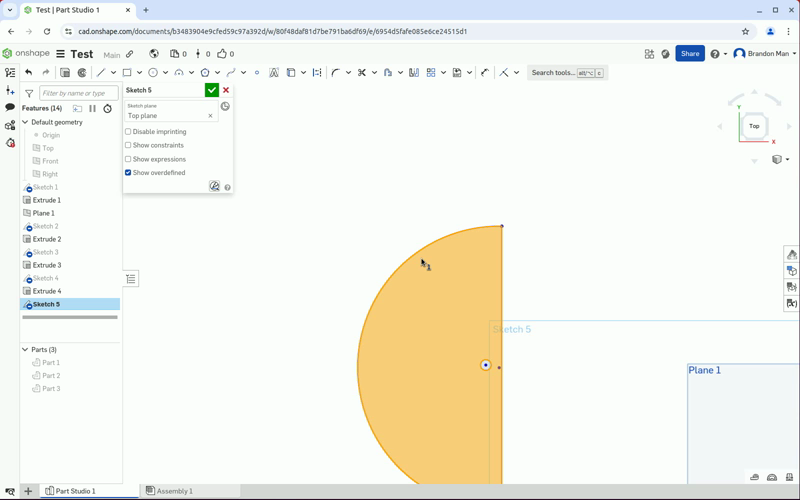
scroll(-6)
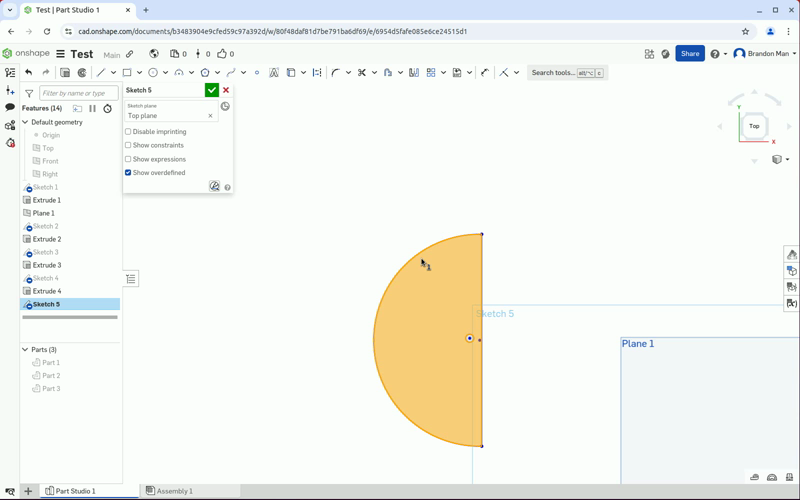
scroll(-6)
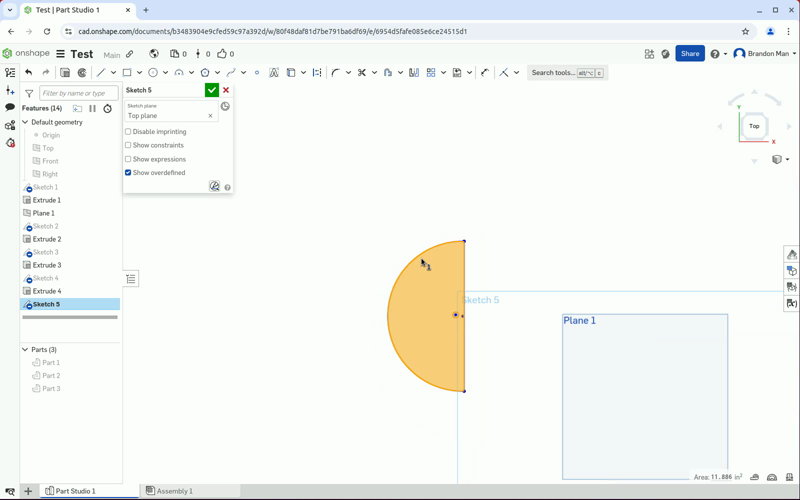
scroll(-6)
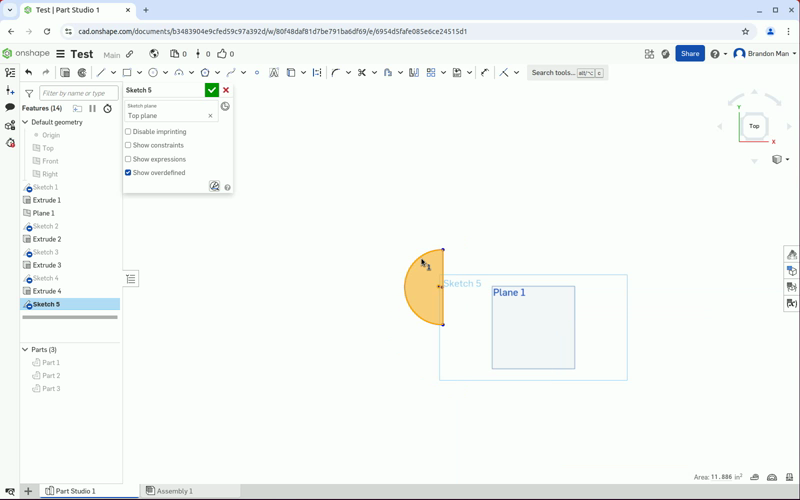
scroll(-6)
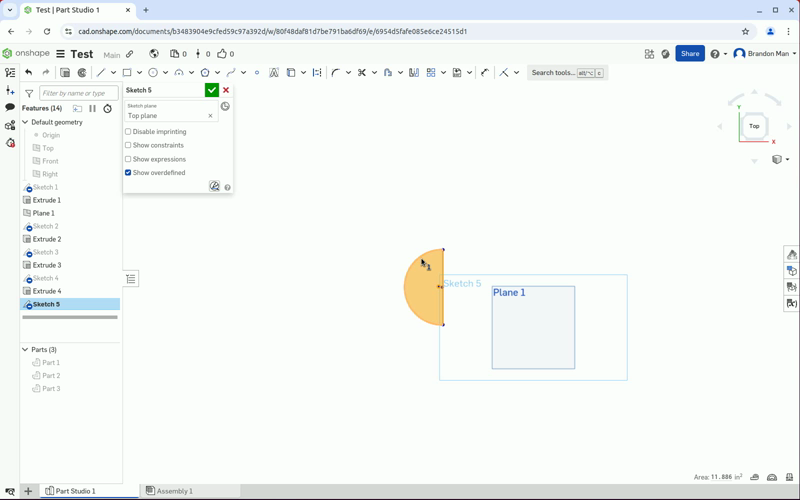
scroll(-6)
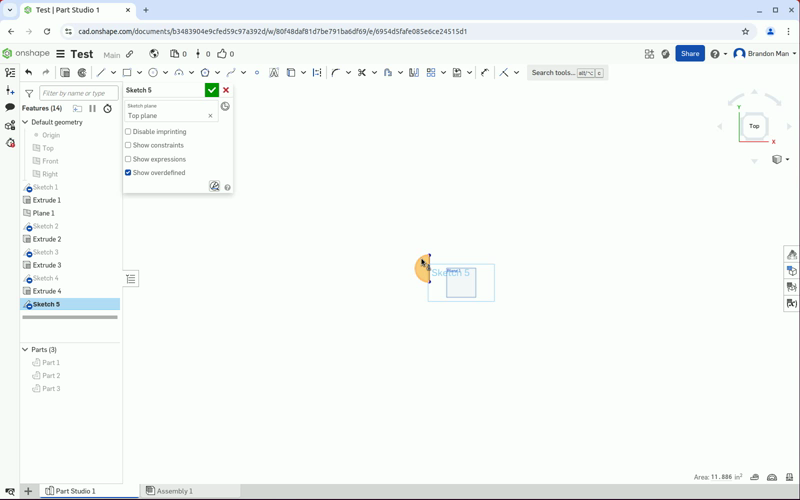
mouse_move(73, 352)
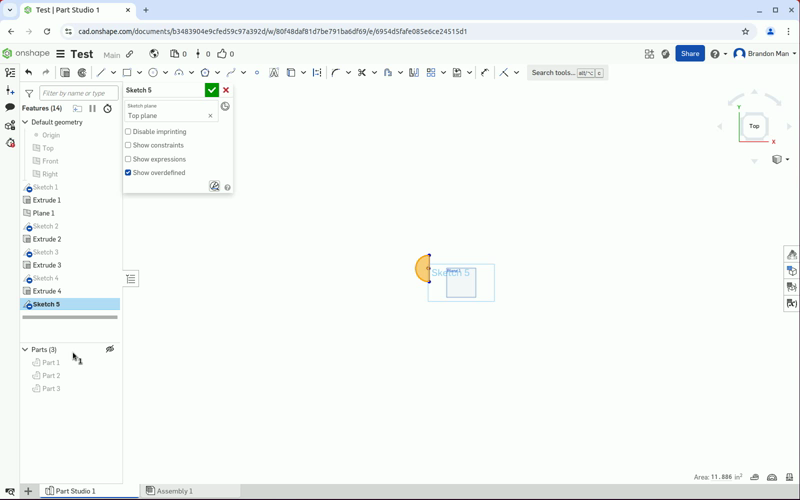
key(shift+y)
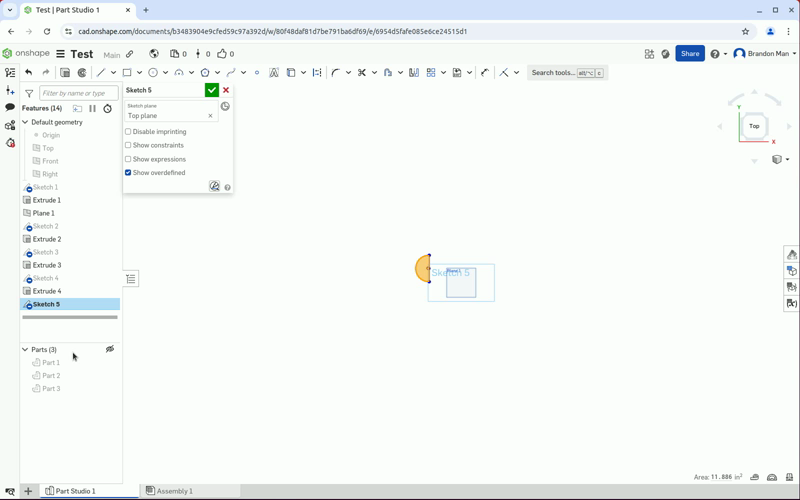
key(shift+e)
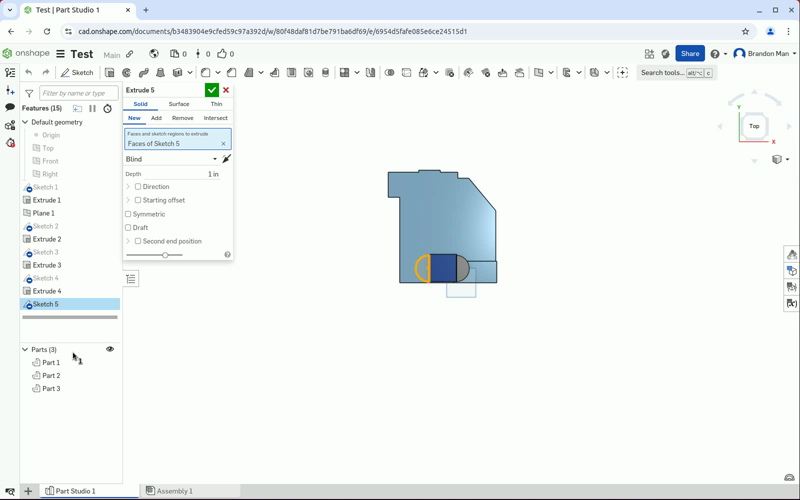
mouse_move(143, 106)
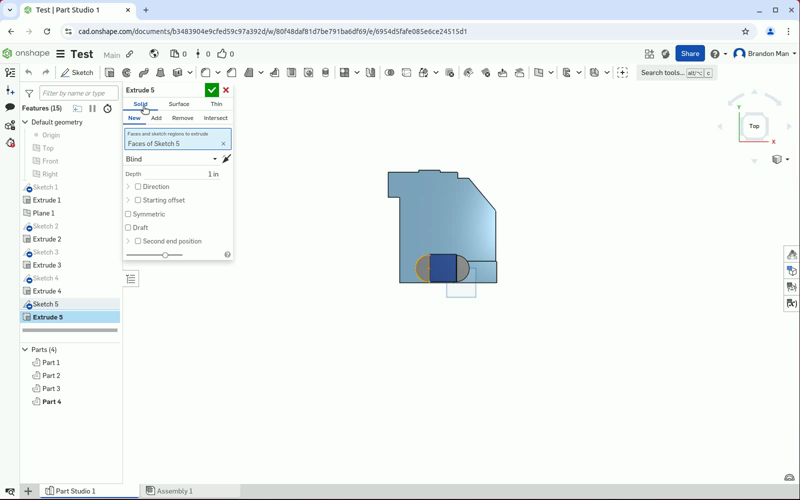
click(143, 106)
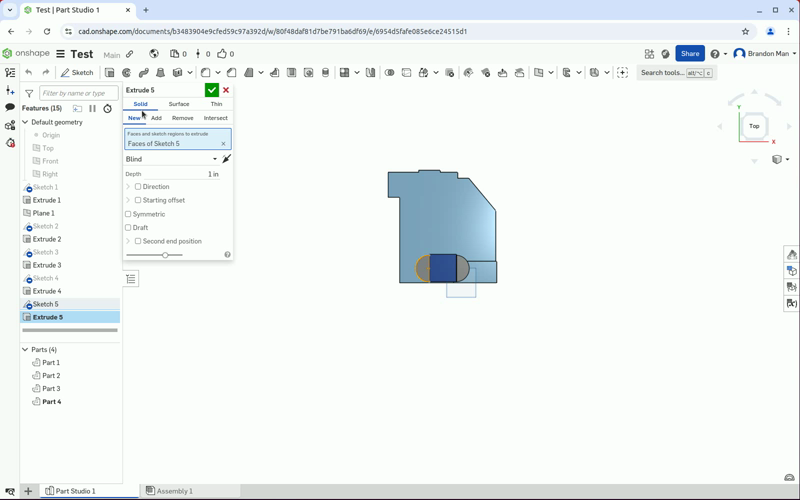
mouse_move(137, 120)
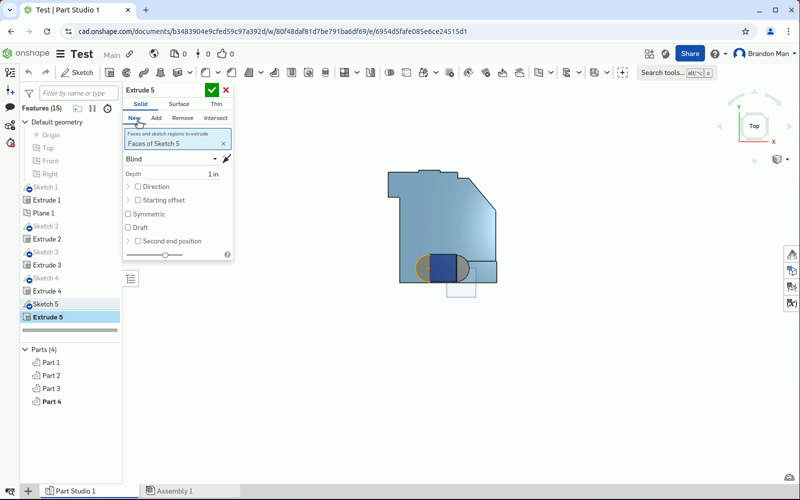
click(137, 120)
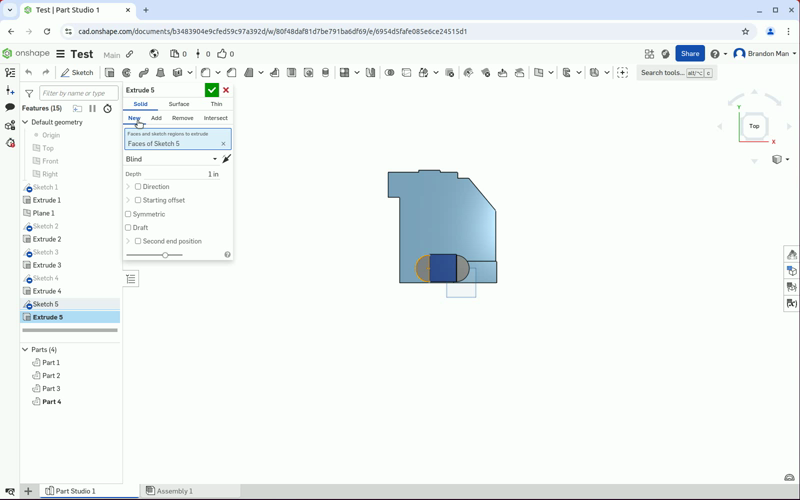
key(tab, 4)
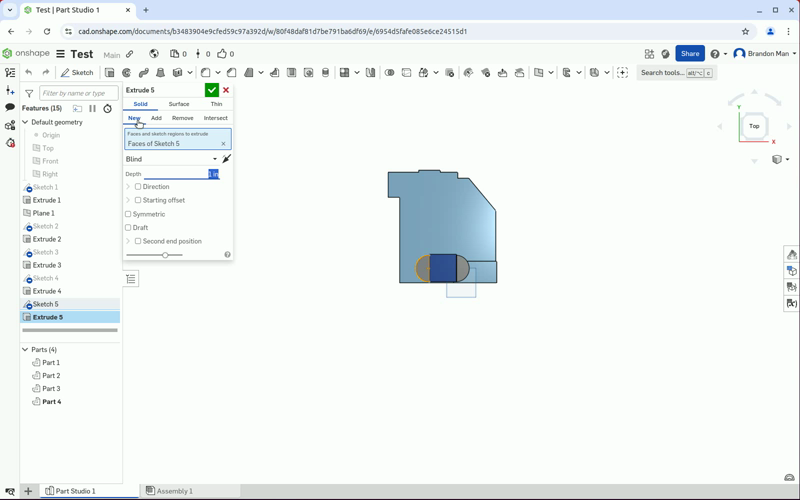
text(0.481)
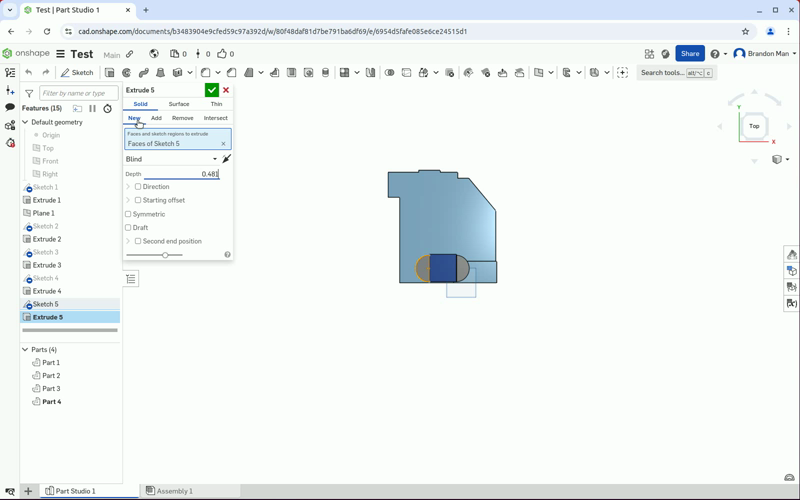
key(enter)
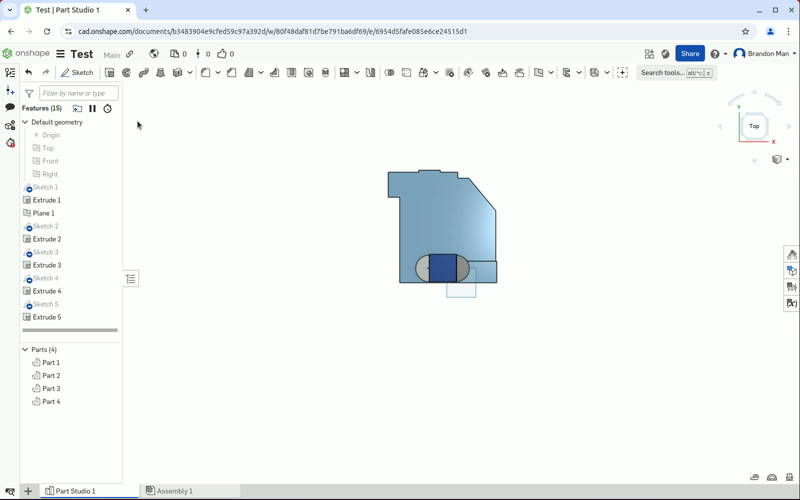
key(shift+h)
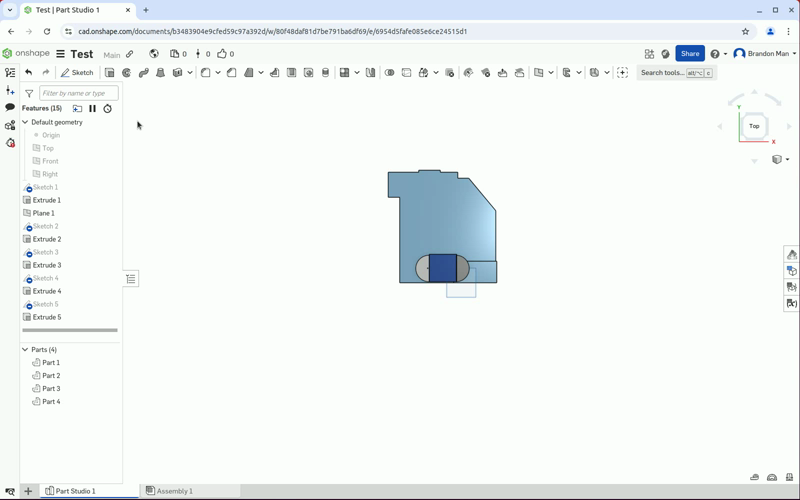
key(shift+h)
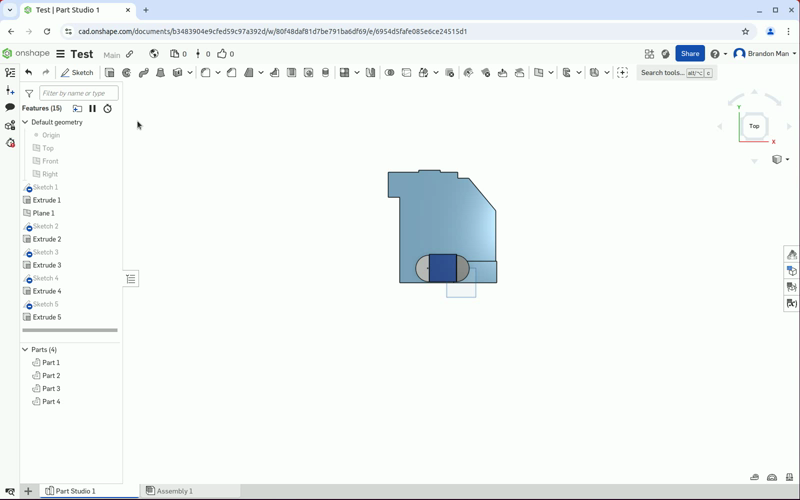
mouse_move(73, 189)
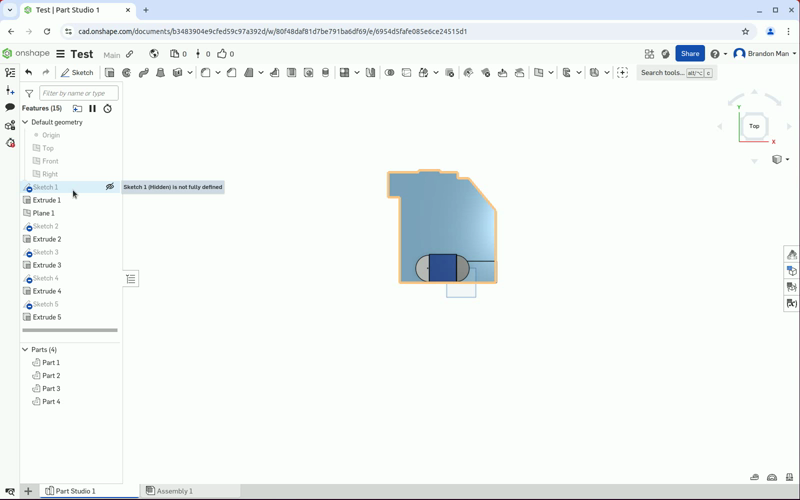
click(73, 189)
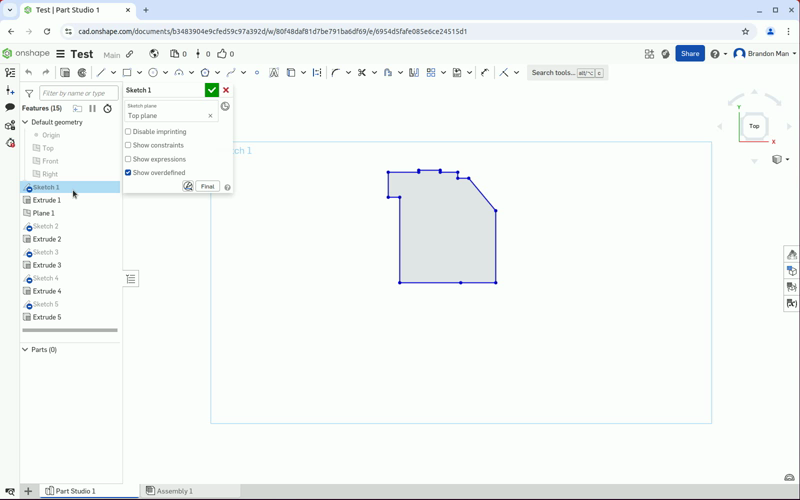
mouse_move(229, 92)
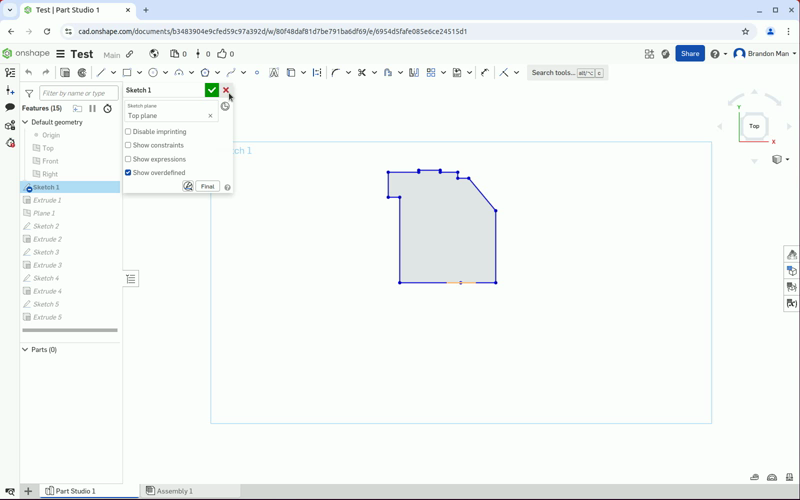
click(229, 92)
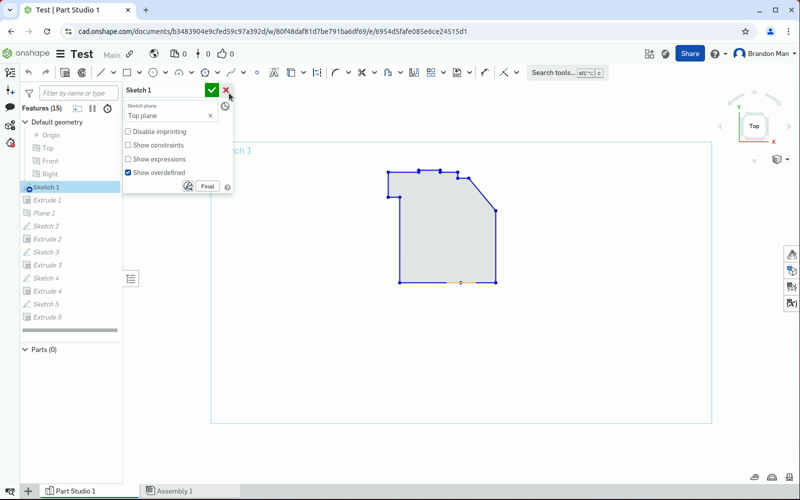
key(shift+s)
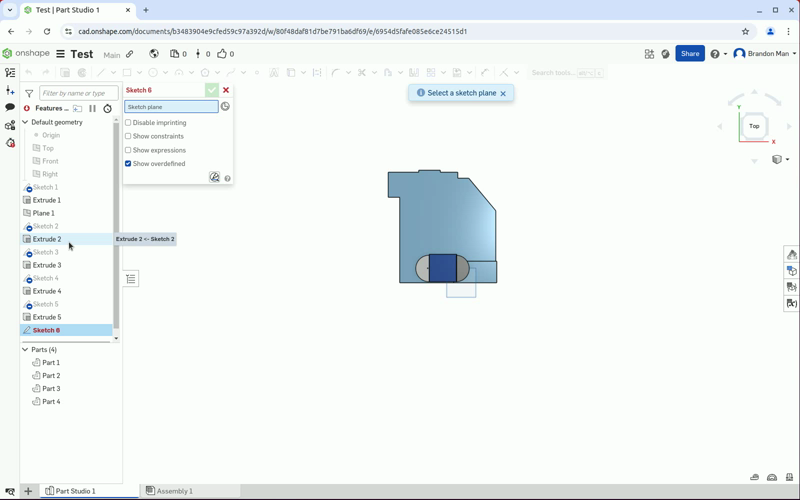
scroll(3)
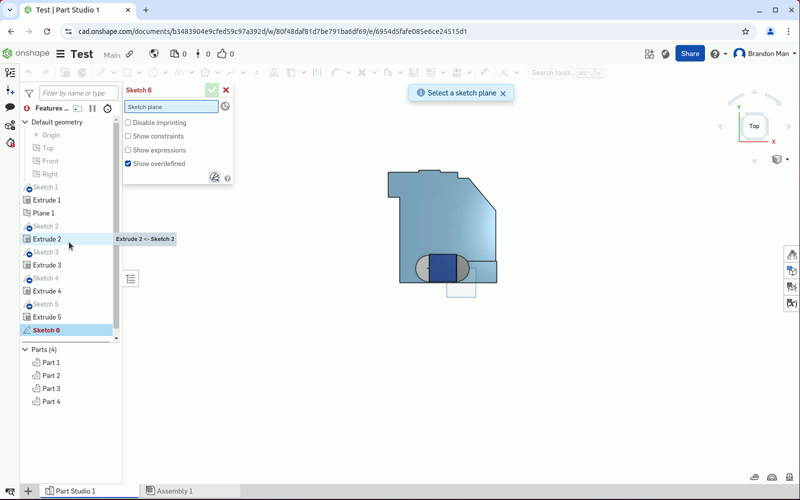
mouse_move(69, 150)
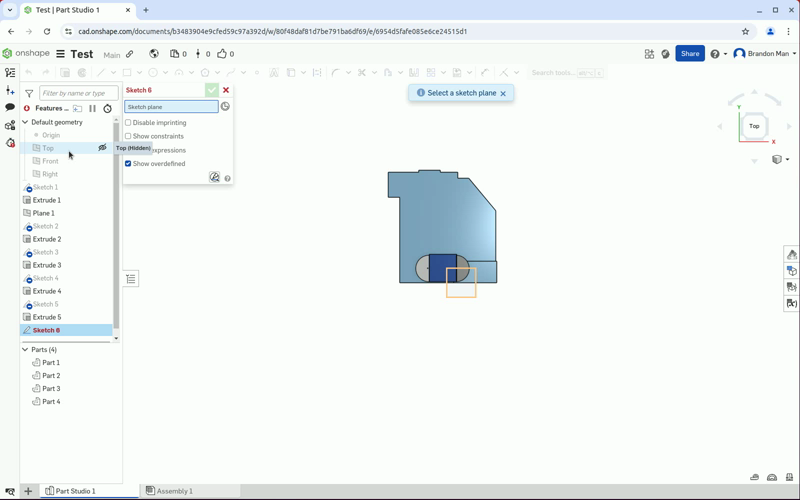
click(69, 150)
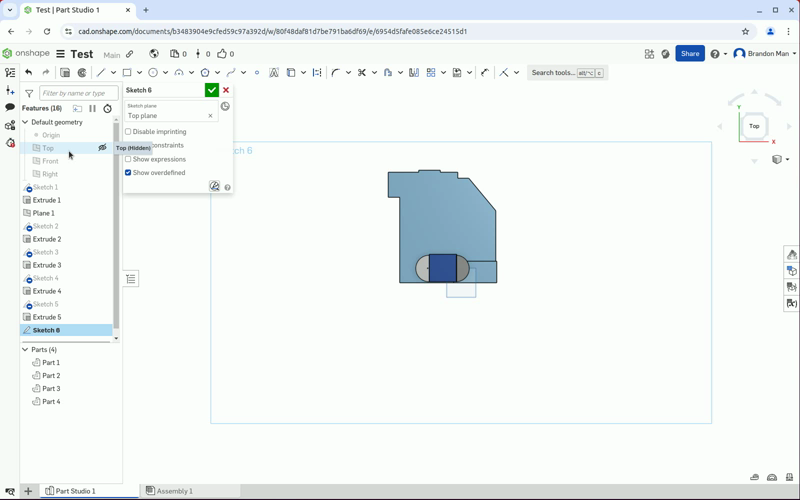
mouse_move(73, 352)
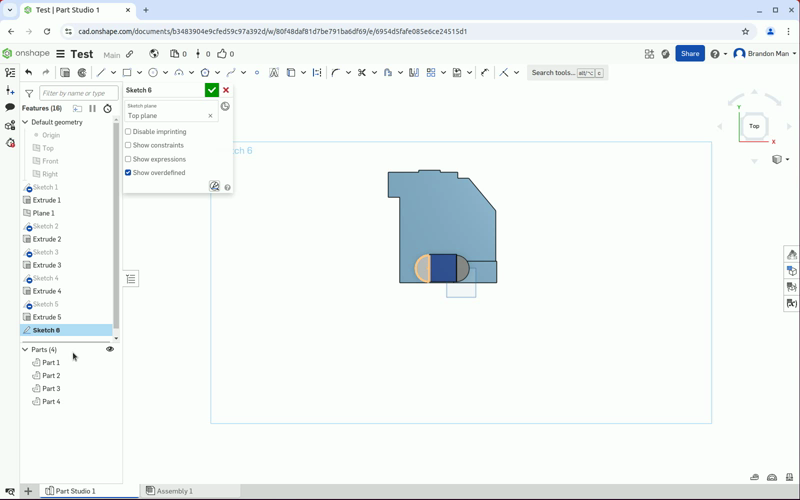
key(y)
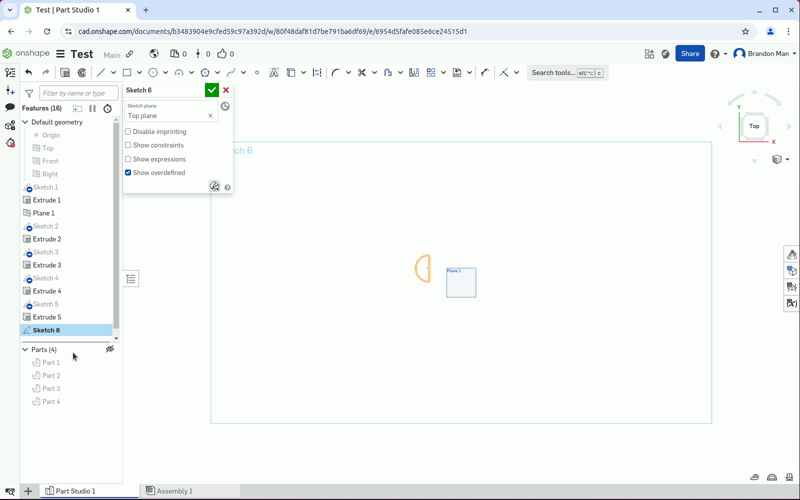
key(l)
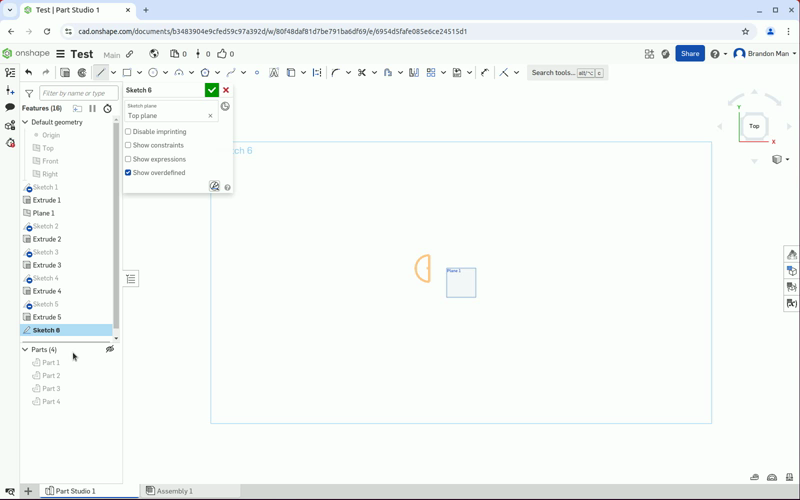
key_down(shift)
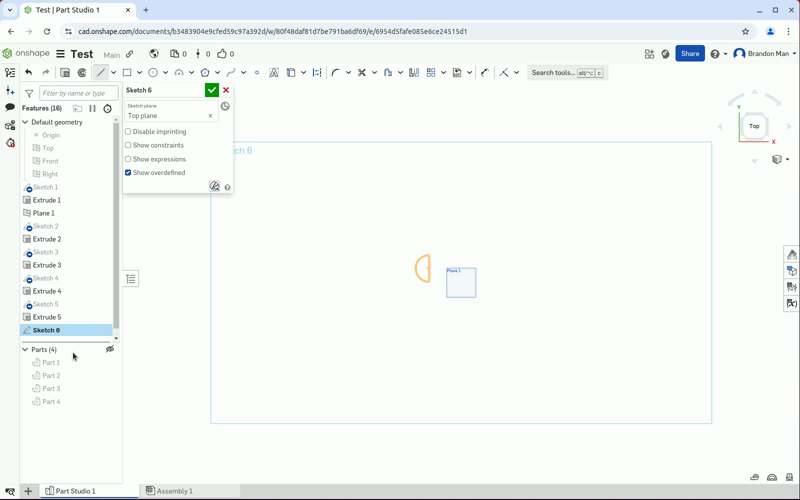
mouse_move(390, 193)
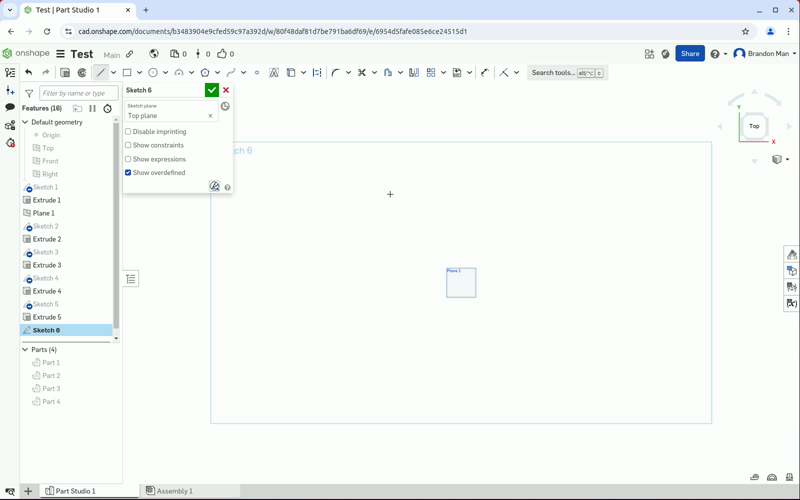
click(390, 193)
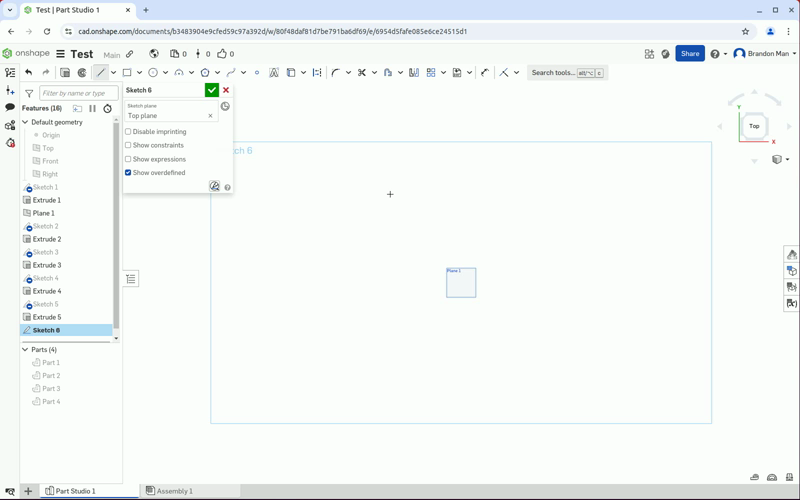
key_up(shift)
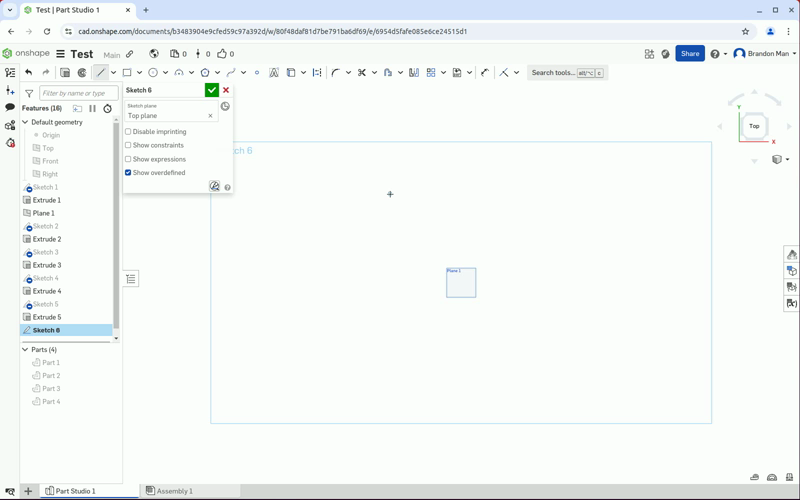
key_down(shift)
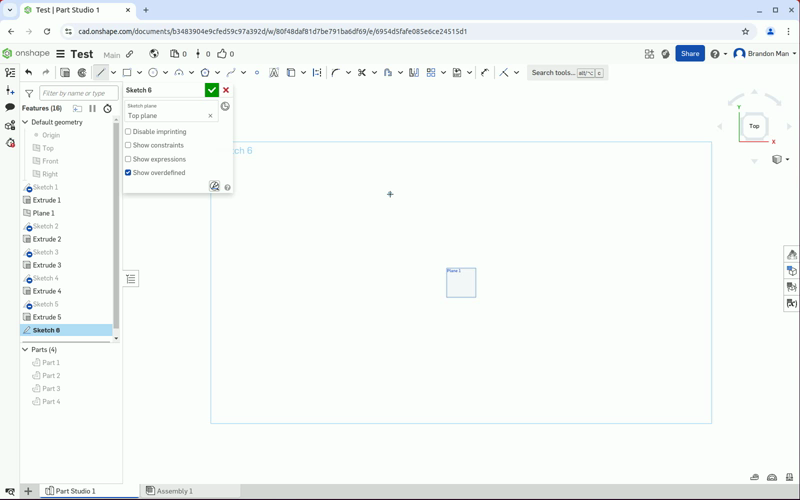
mouse_move(420, 193)
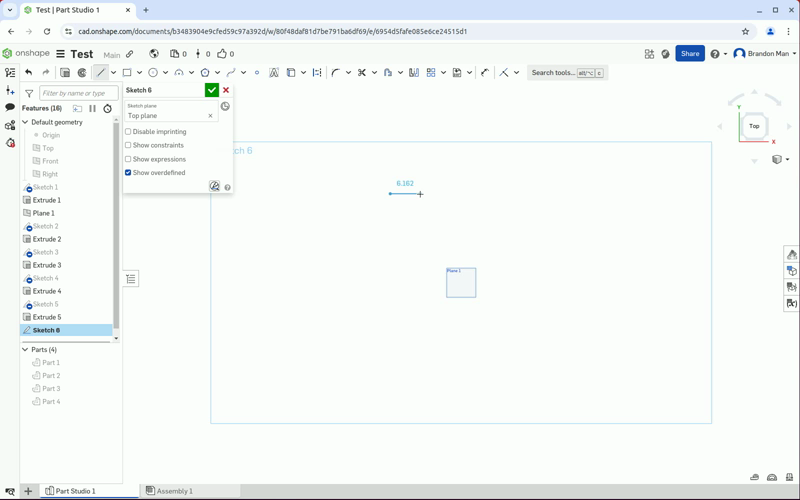
mouse_move(397, 193)
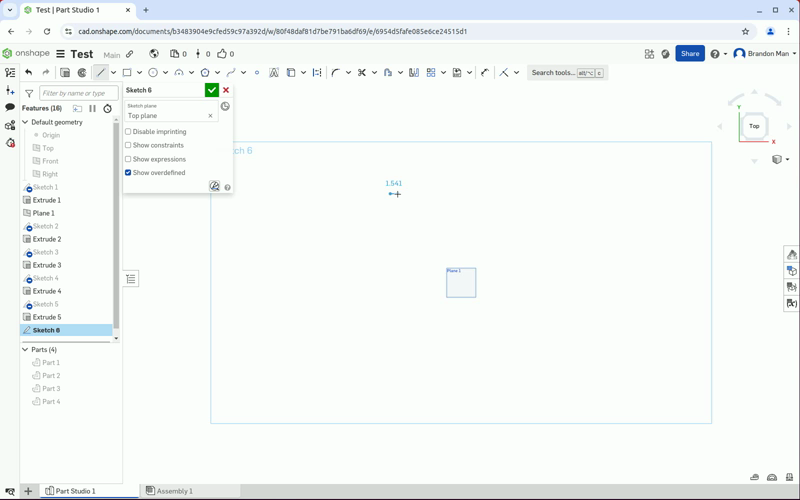
scroll(6)
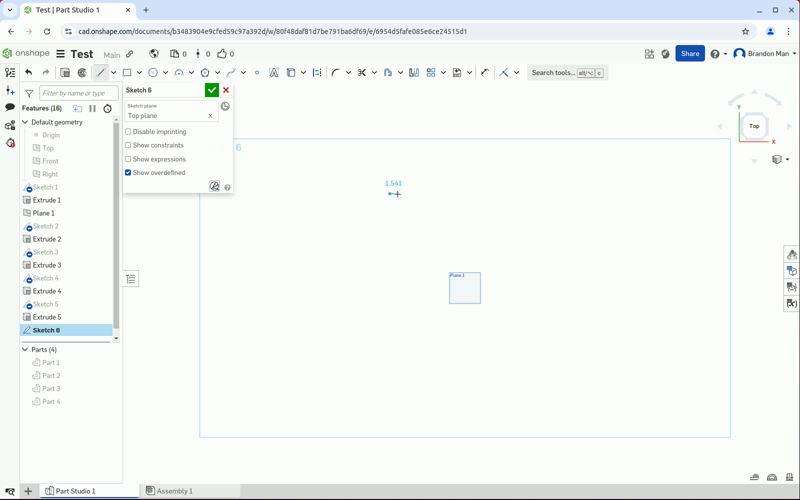
scroll(6)
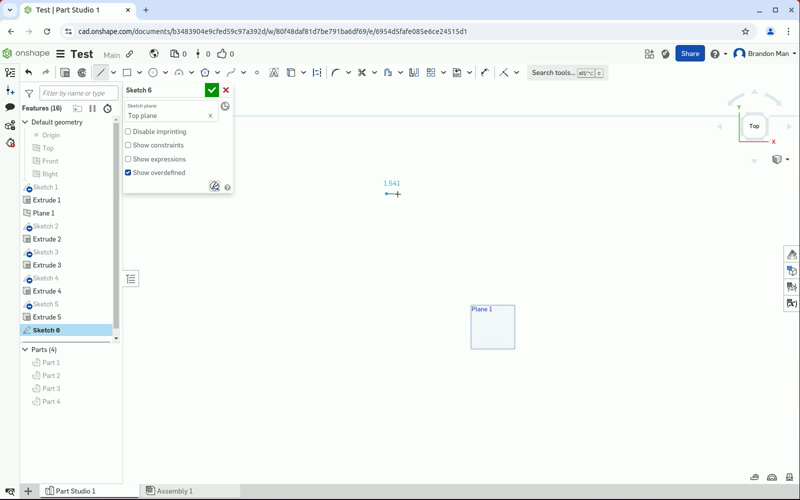
scroll(6)
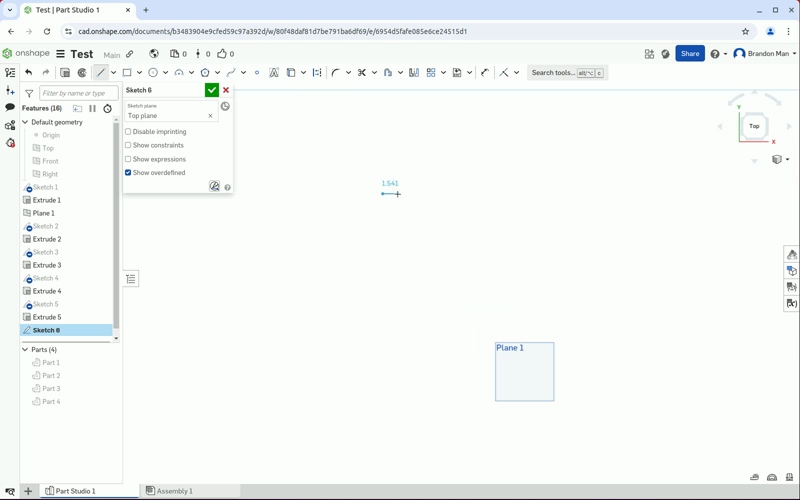
scroll(6)
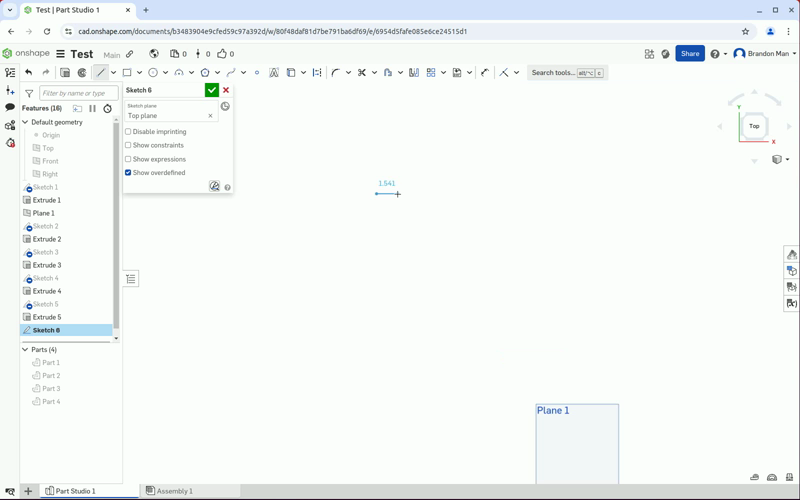
scroll(6)
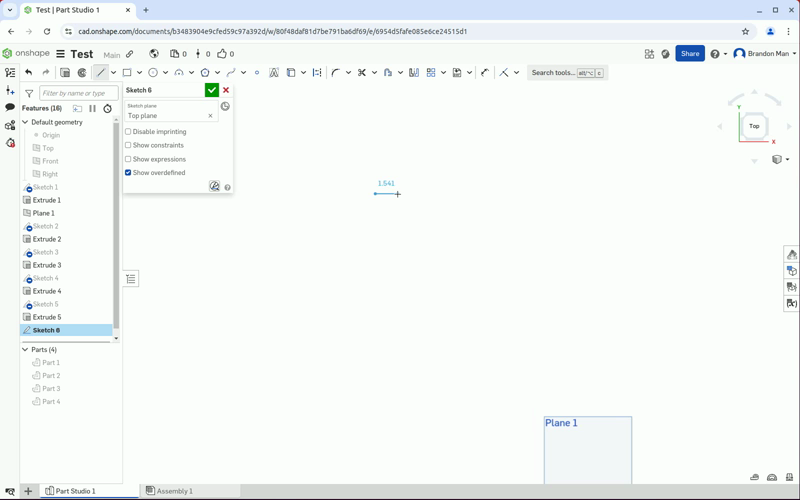
scroll(6)
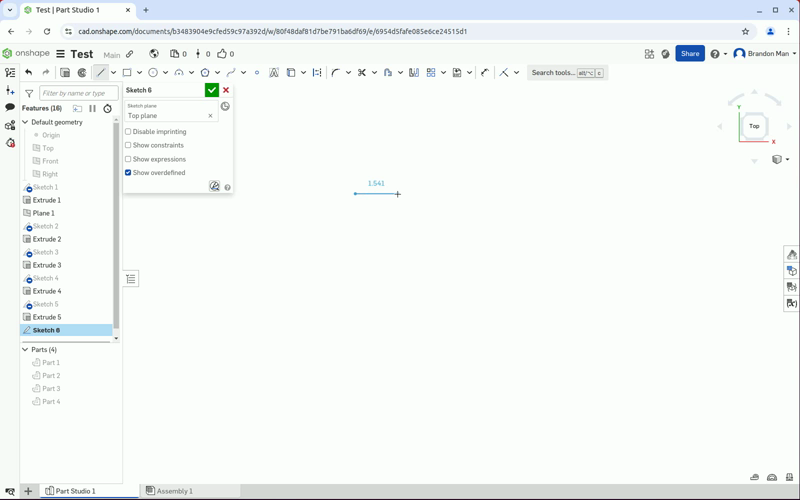
scroll(6)
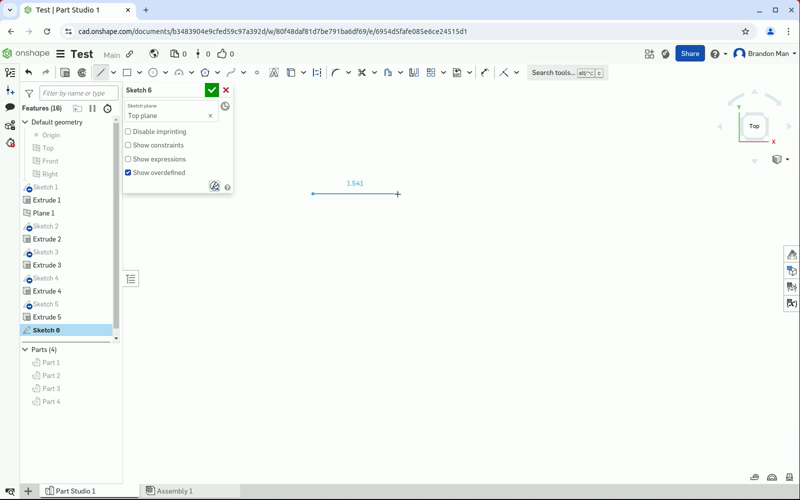
click(397, 193)
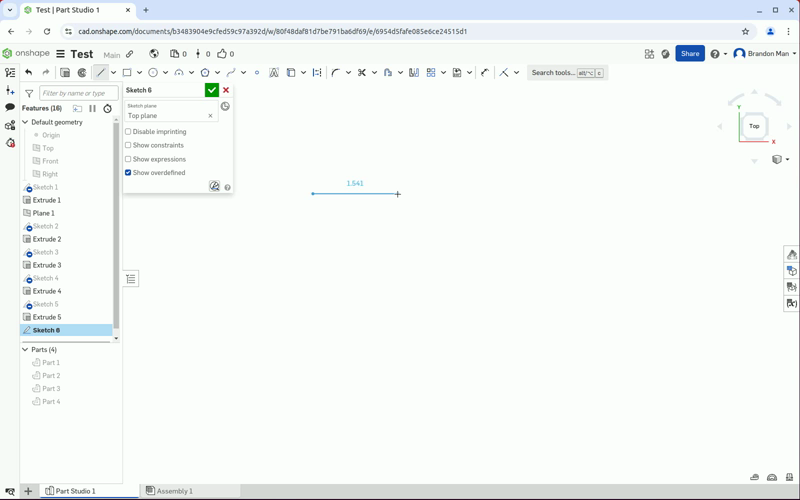
scroll(-6)
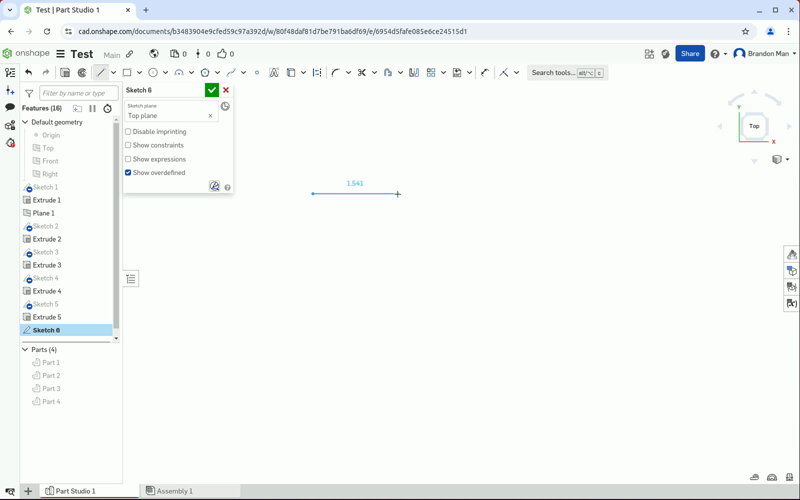
scroll(-6)
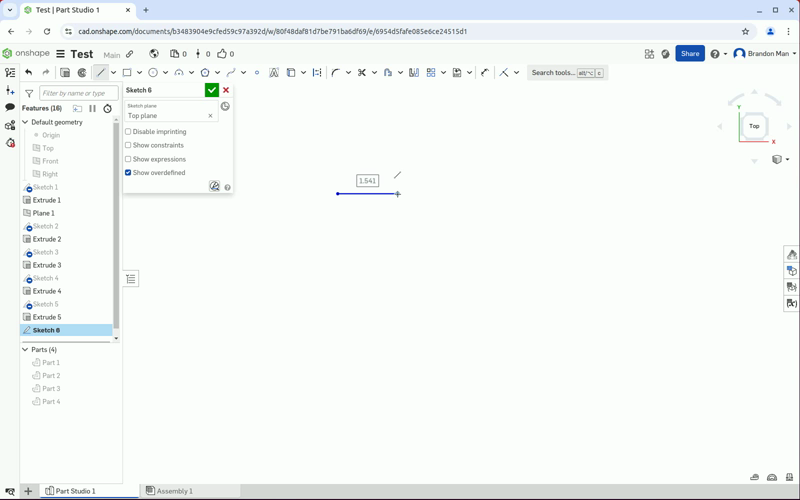
scroll(-6)
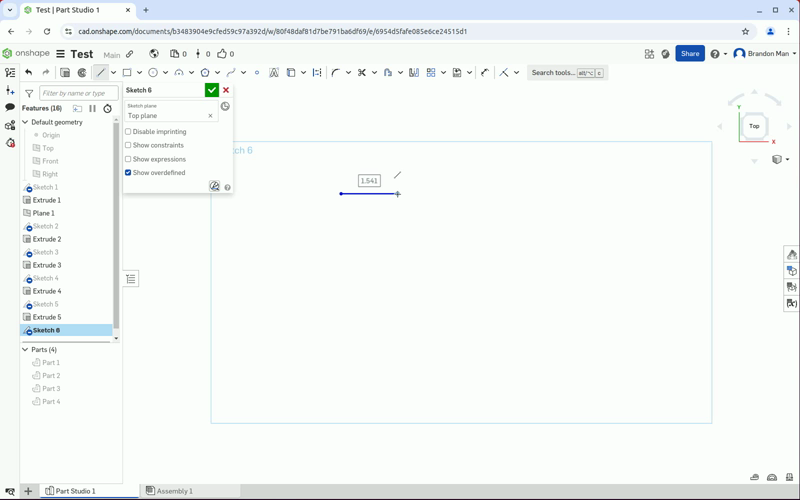
scroll(-6)
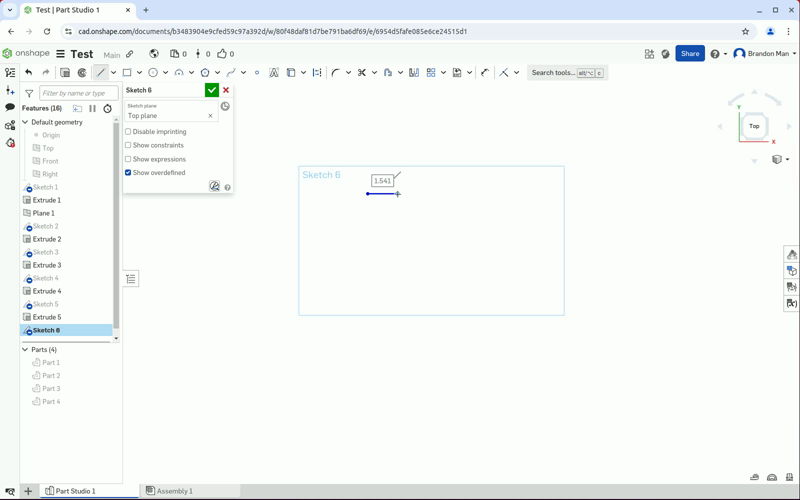
scroll(-6)
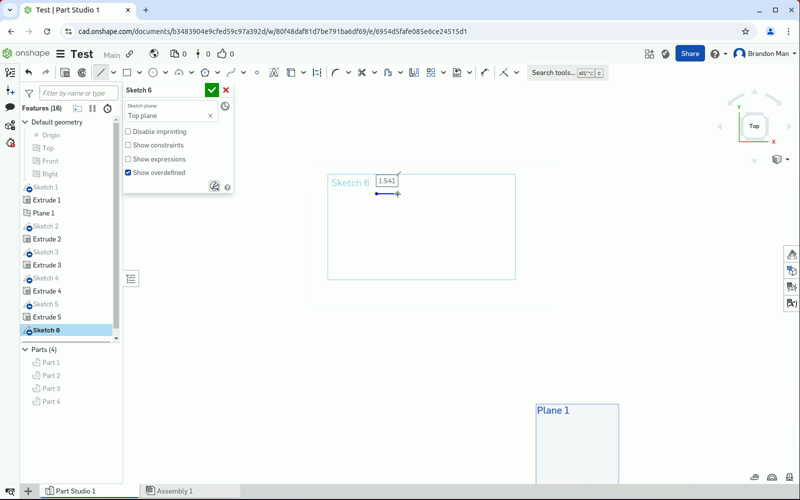
scroll(-6)
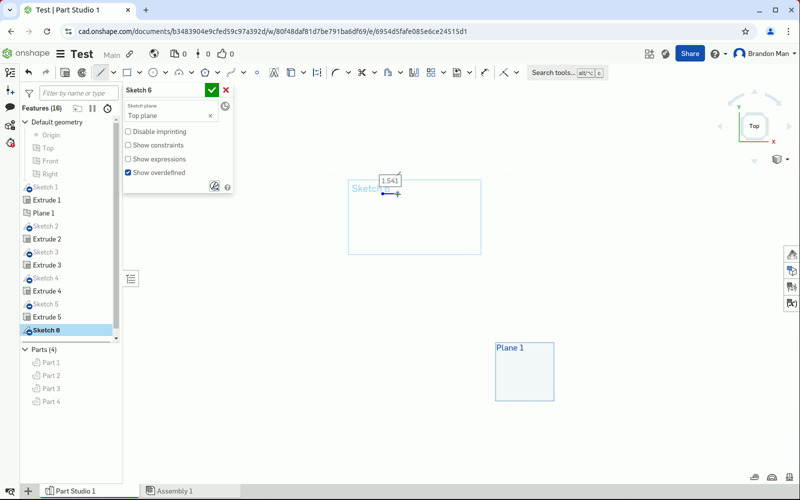
scroll(-6)
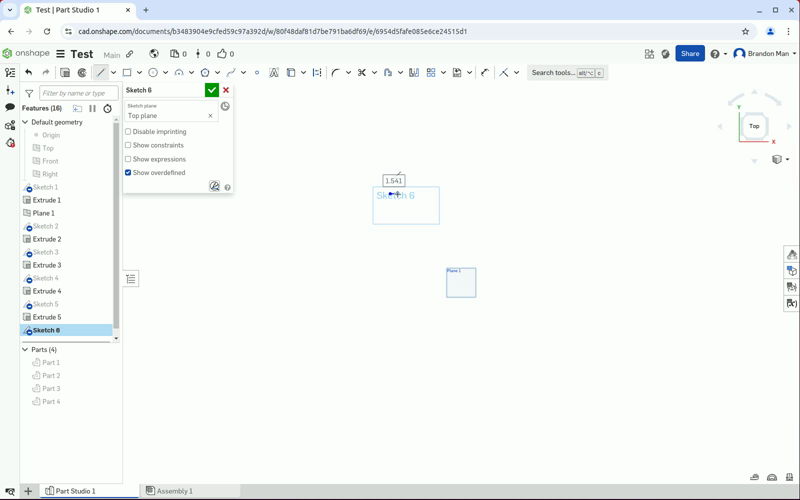
key_up(shift)
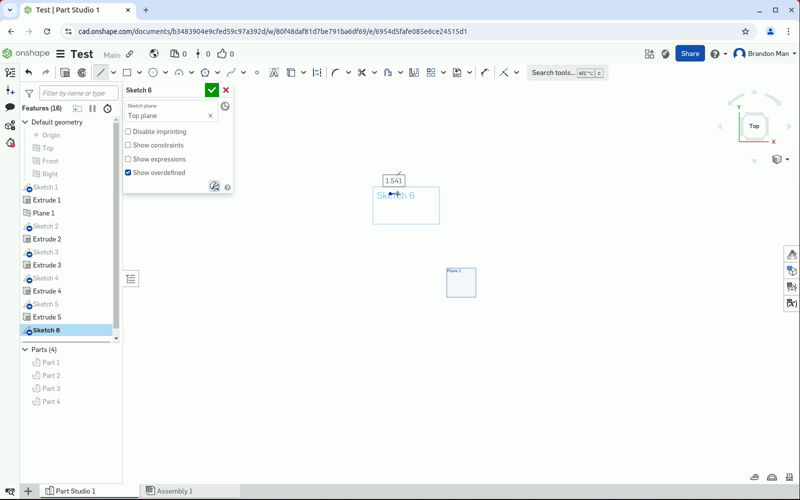
key_down(shift)
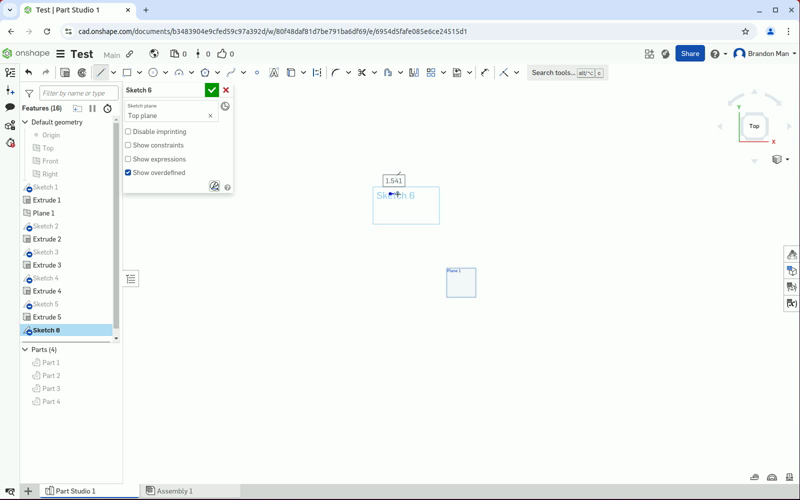
mouse_move(427, 193)
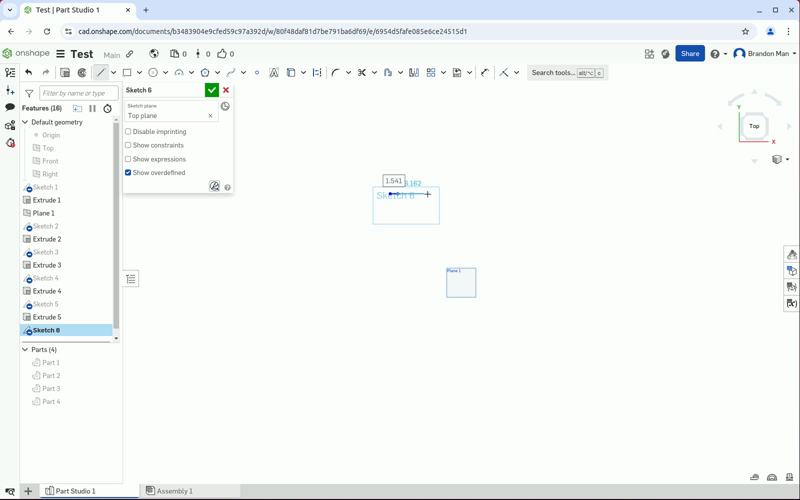
mouse_move(397, 188)
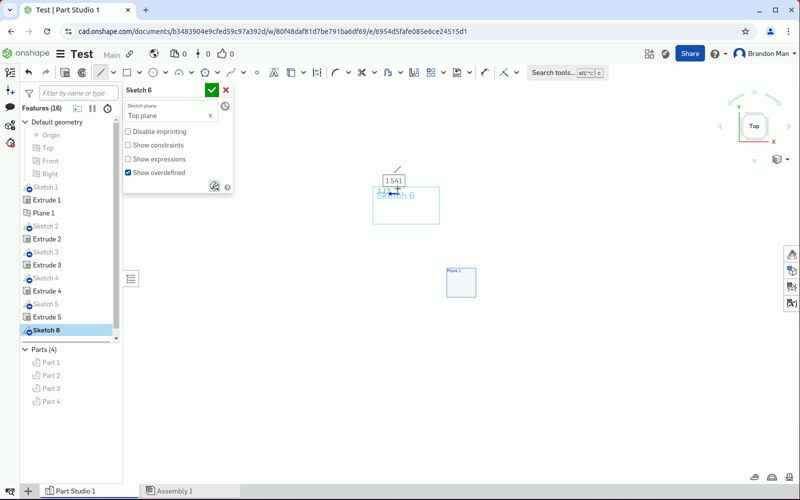
scroll(6)
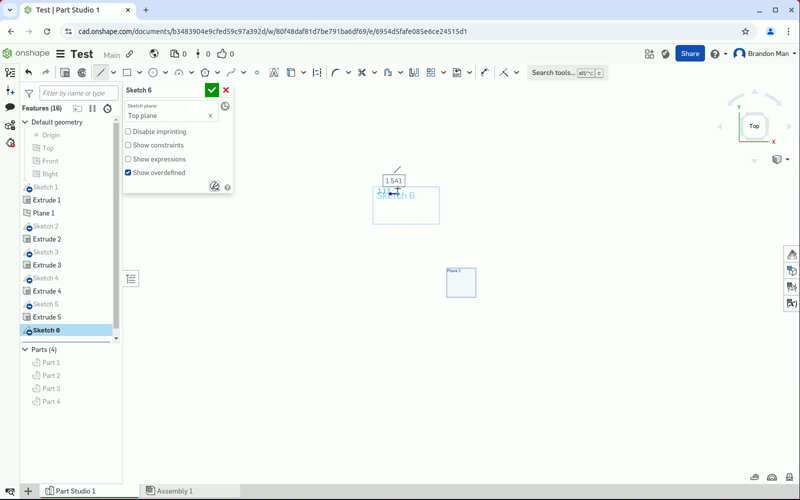
scroll(6)
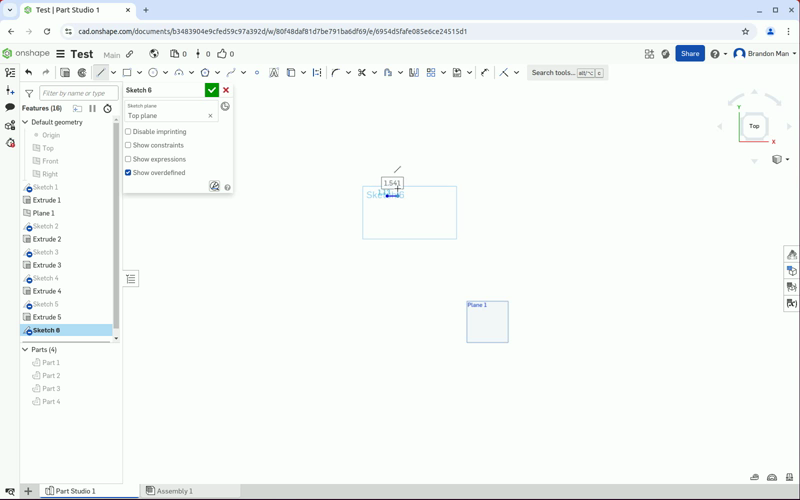
scroll(6)
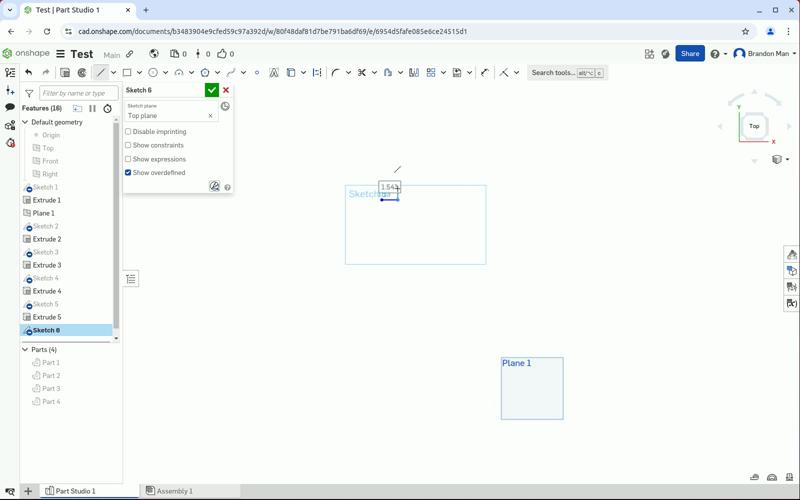
scroll(6)
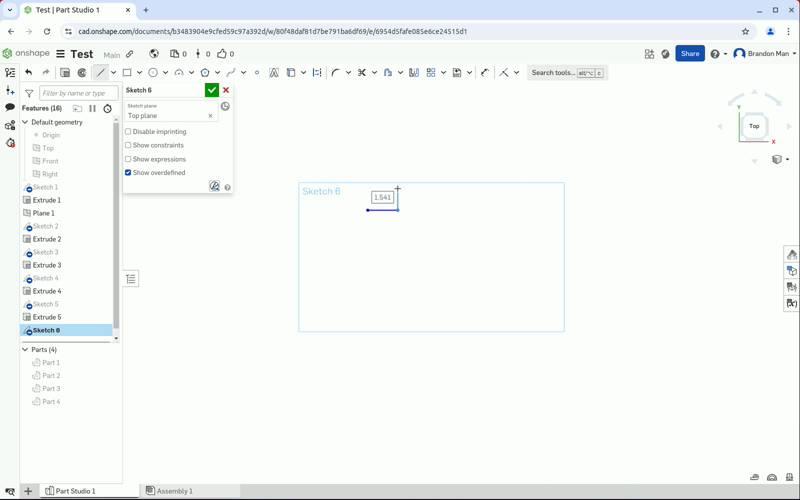
scroll(6)
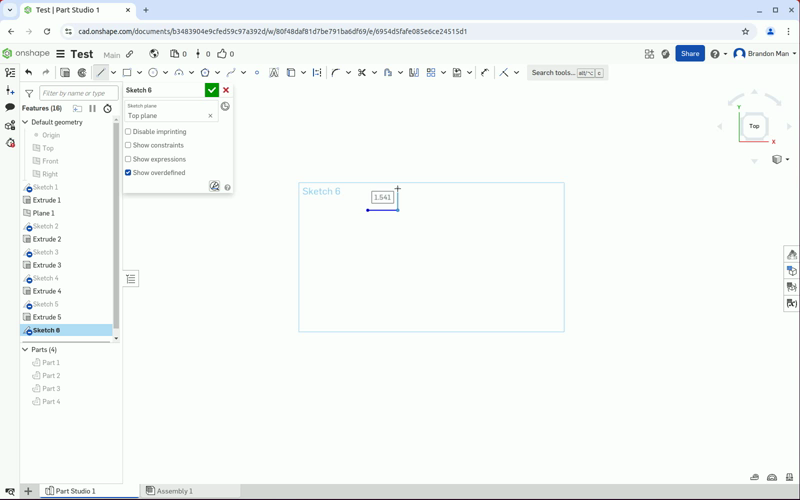
scroll(6)
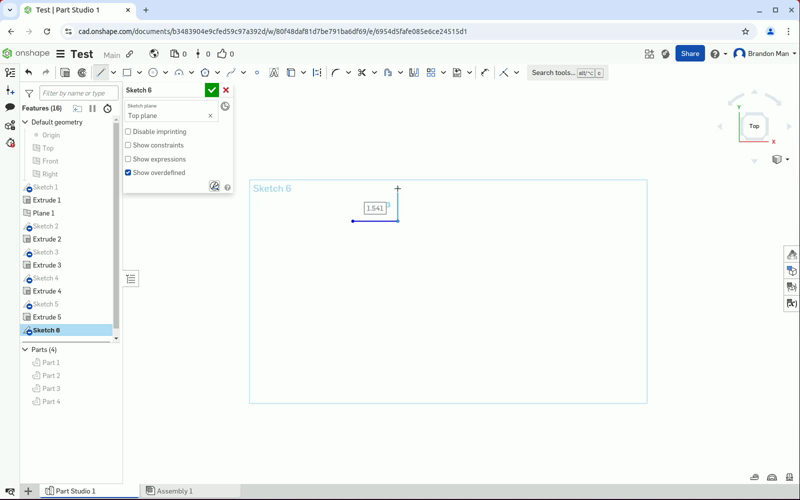
scroll(6)
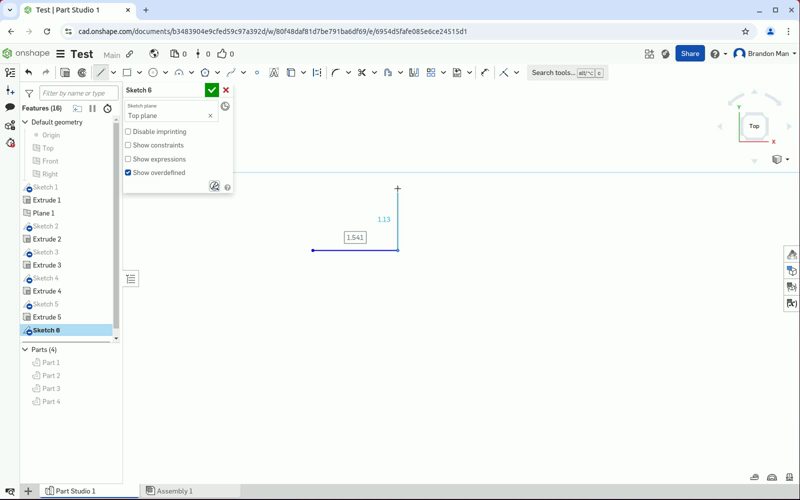
click(397, 188)
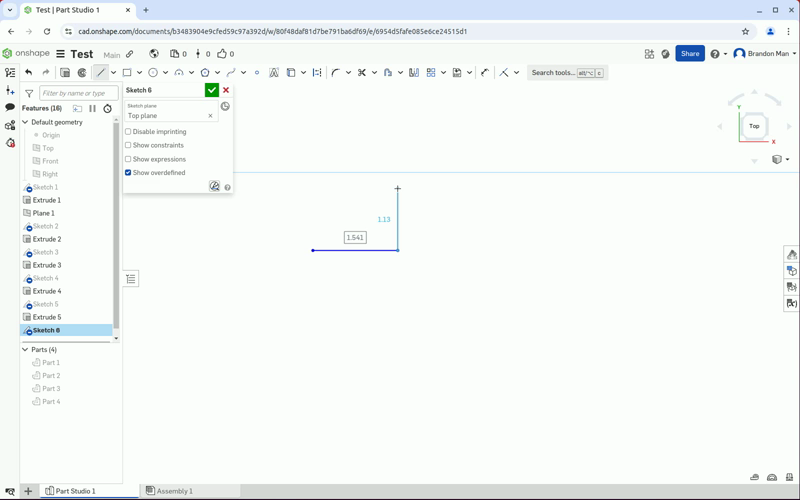
scroll(-6)
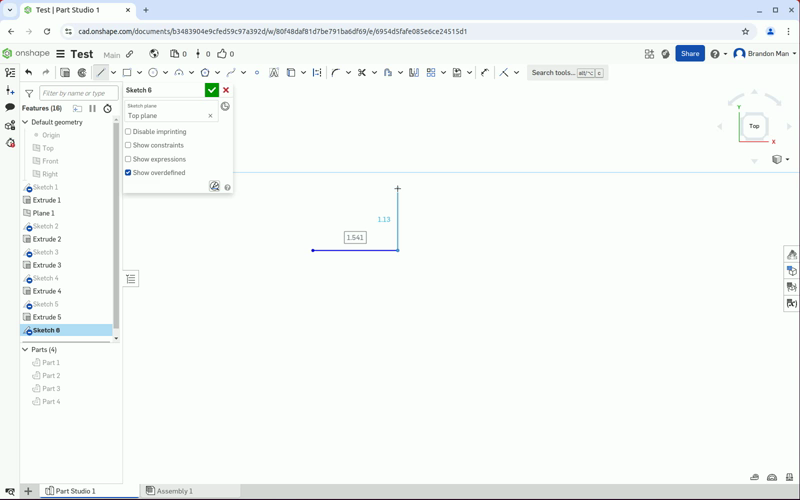
scroll(-6)
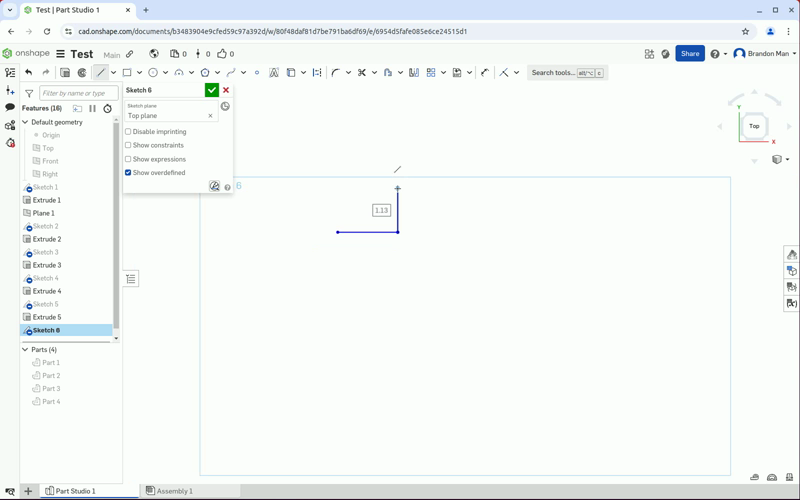
scroll(-6)
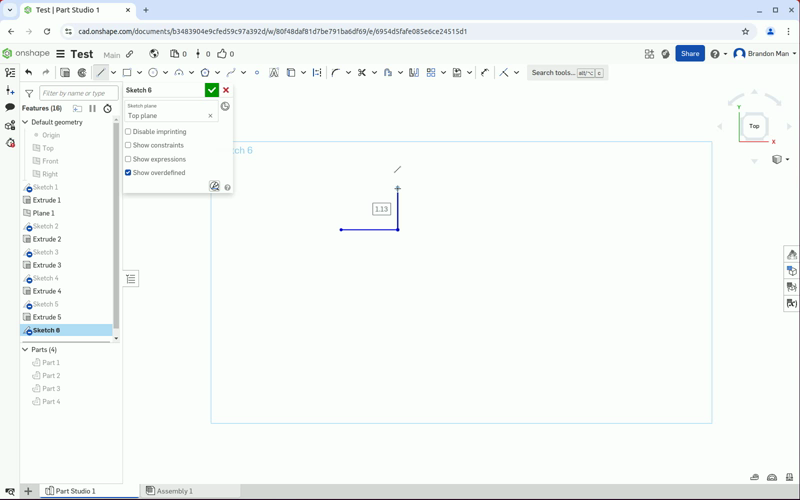
scroll(-6)
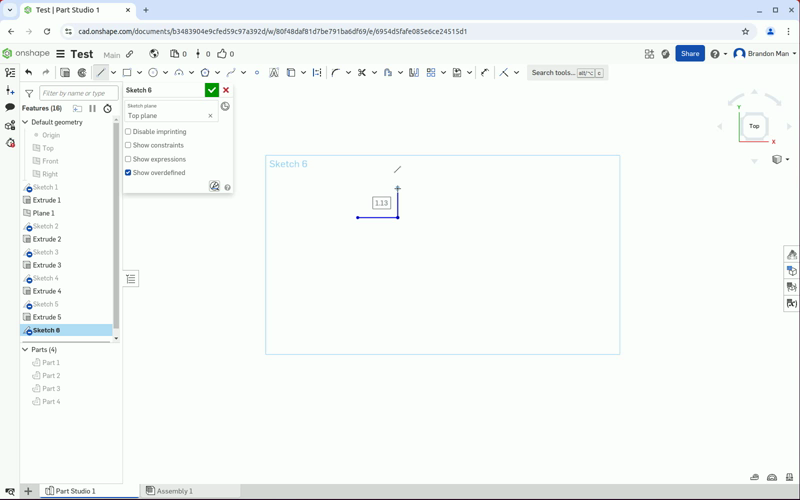
scroll(-6)
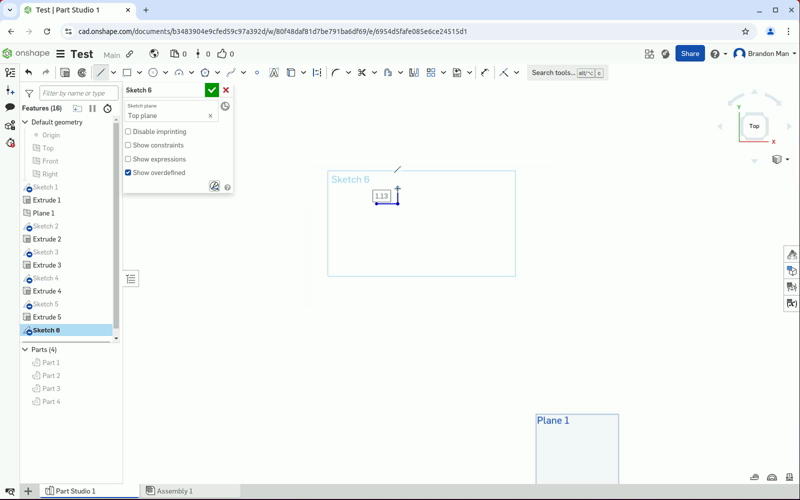
scroll(-6)
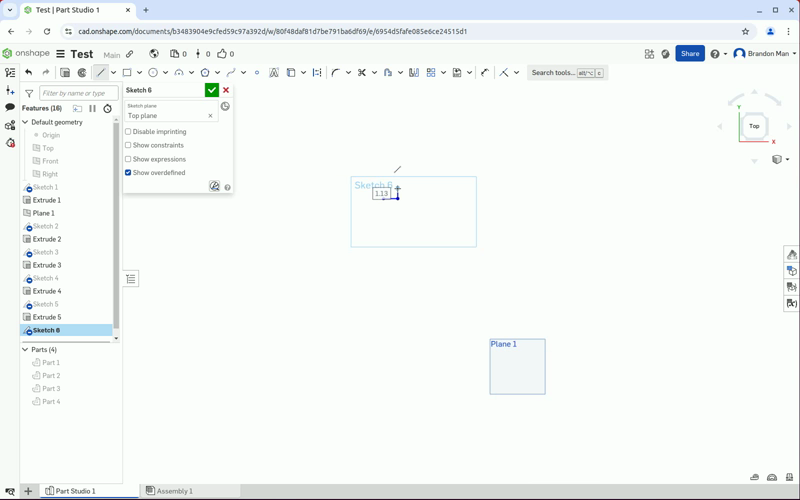
scroll(-6)
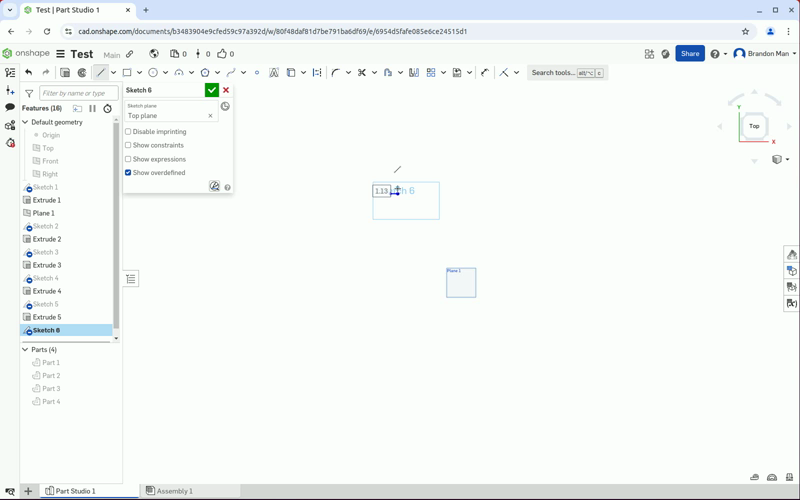
key_up(shift)
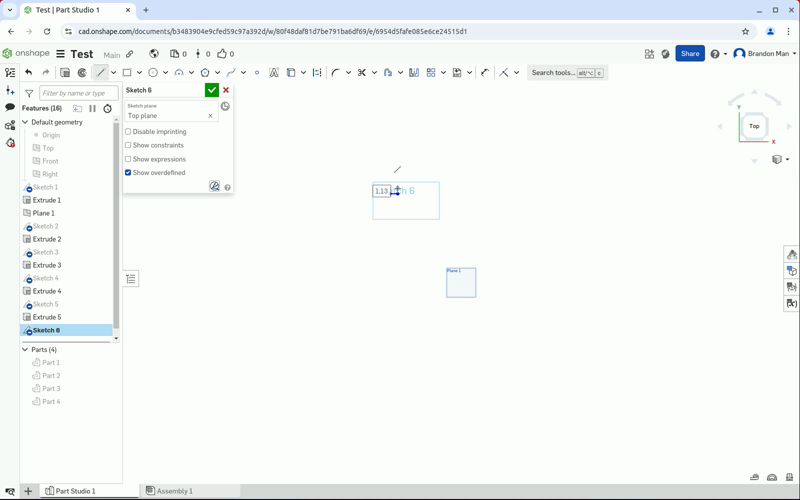
key_down(shift)
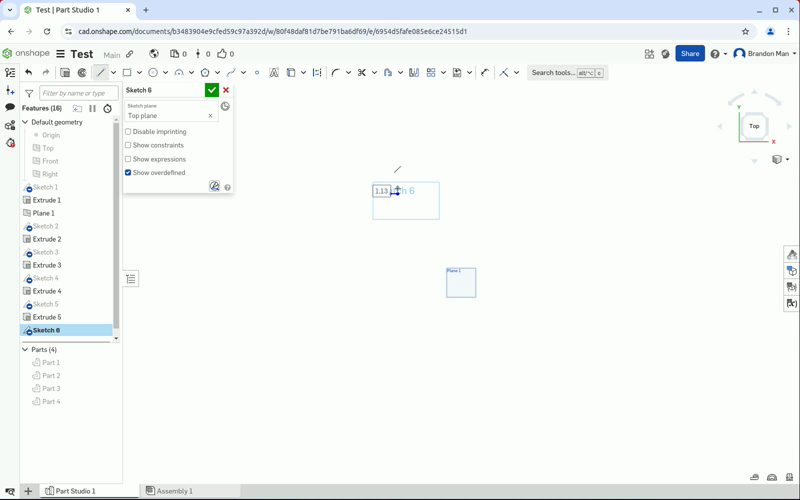
mouse_move(427, 188)
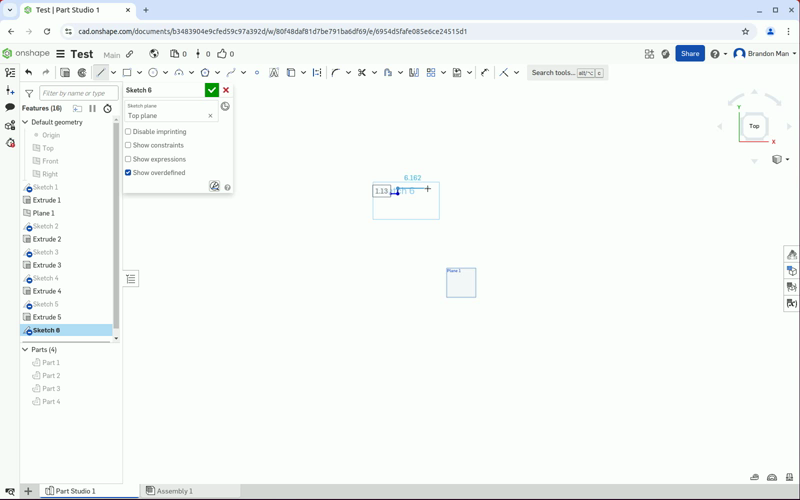
mouse_move(397, 178)
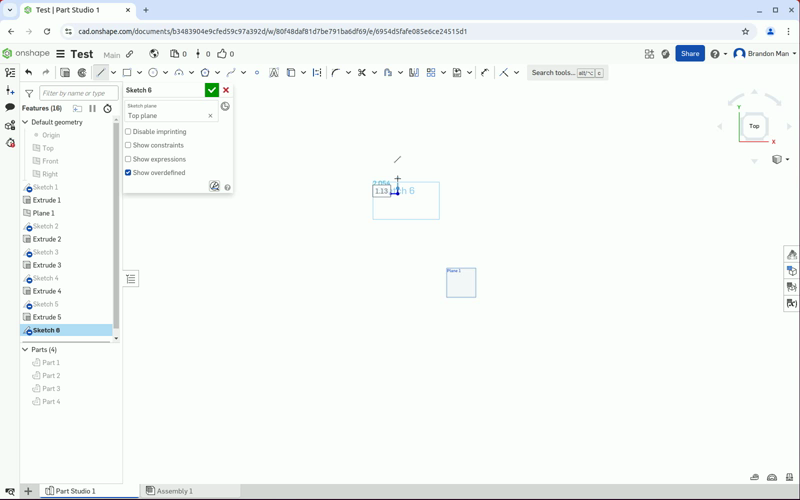
click(397, 178)
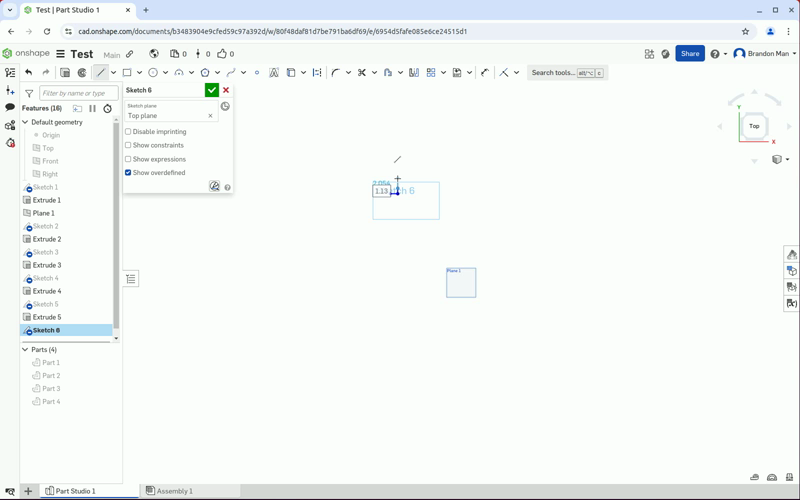
key_up(shift)
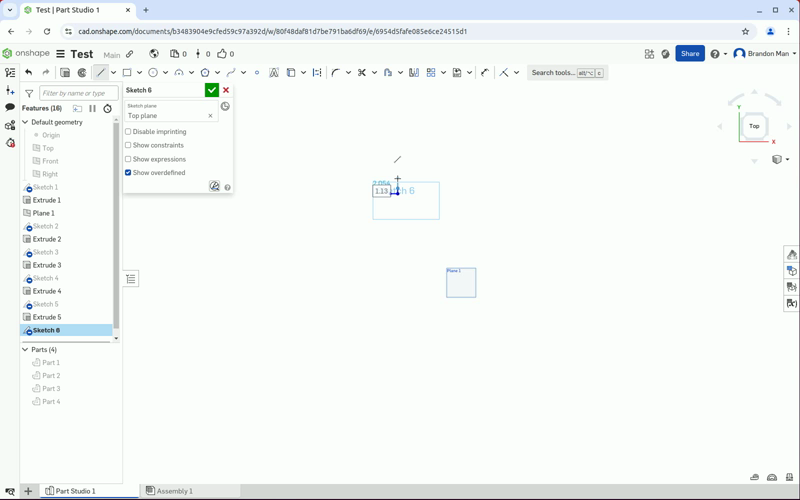
key_down(shift)
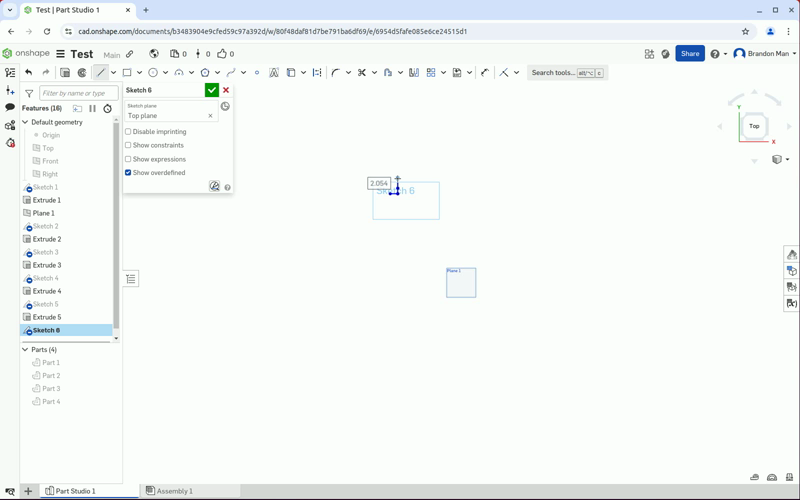
mouse_move(427, 178)
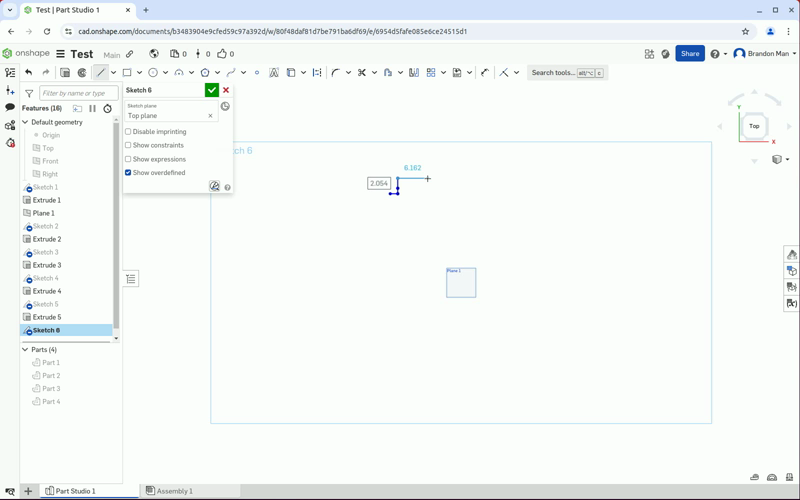
mouse_move(397, 172)
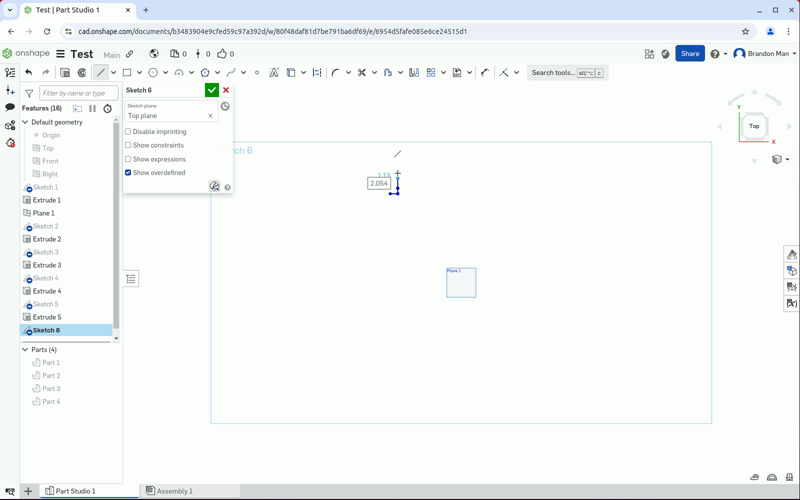
scroll(6)
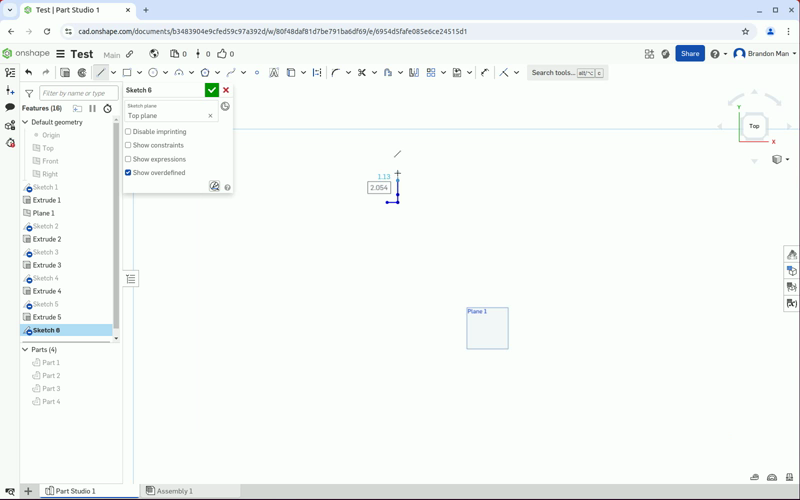
scroll(6)
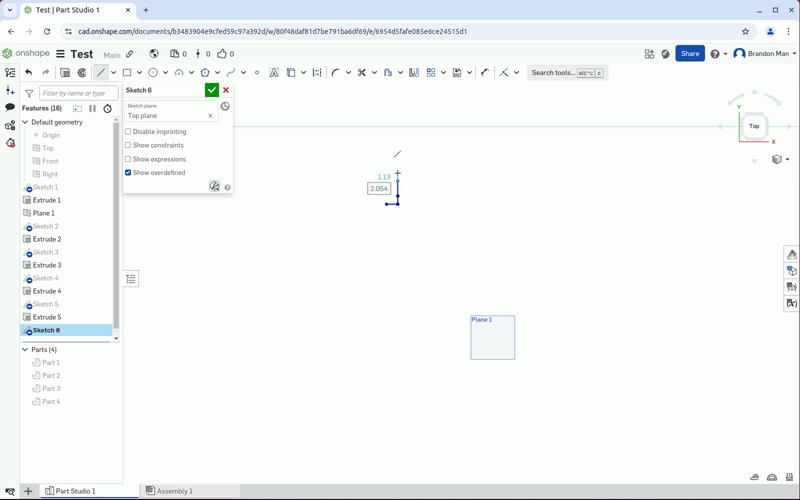
scroll(6)
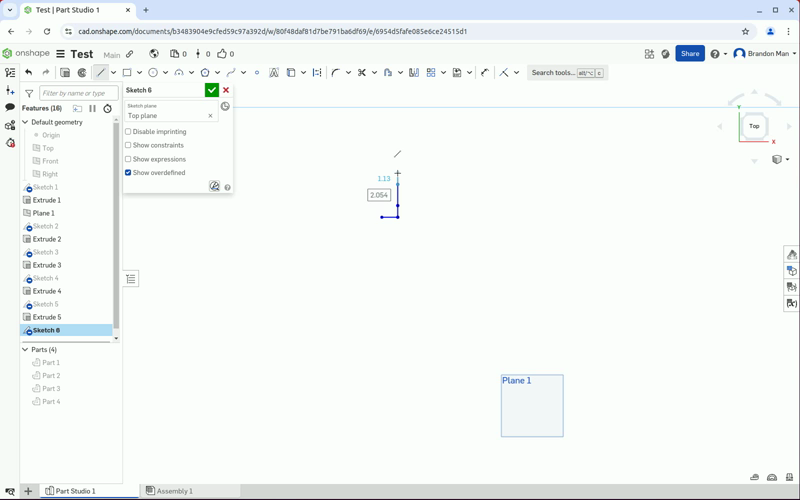
scroll(6)
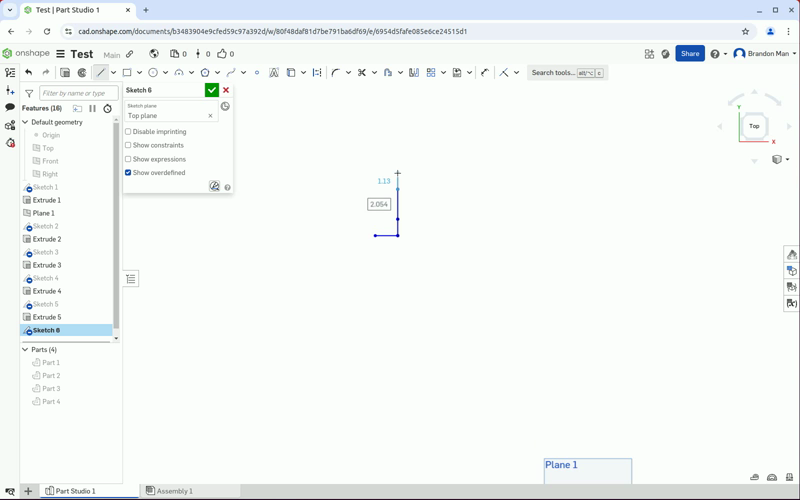
scroll(6)
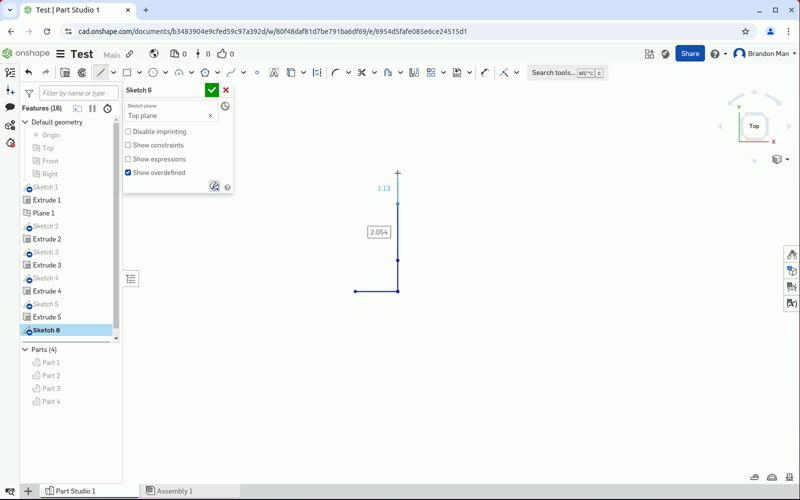
scroll(6)
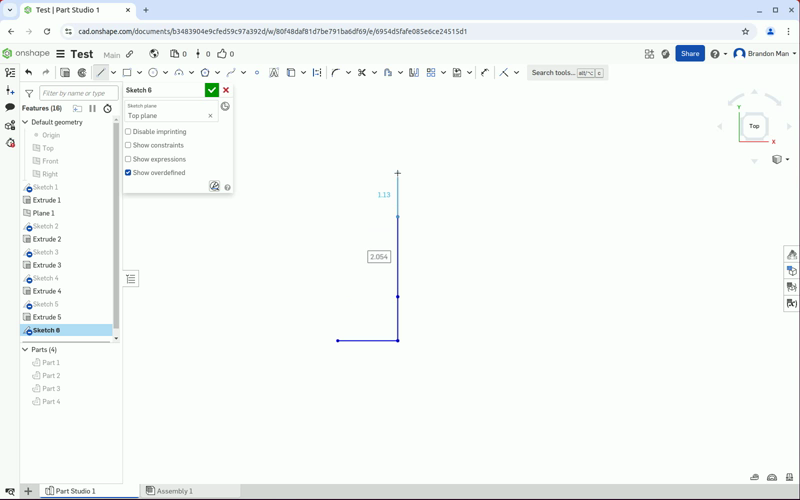
scroll(6)
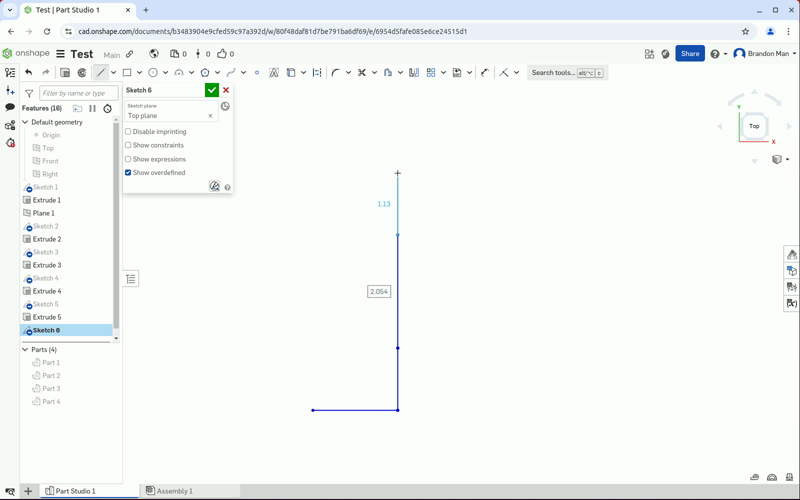
click(397, 172)
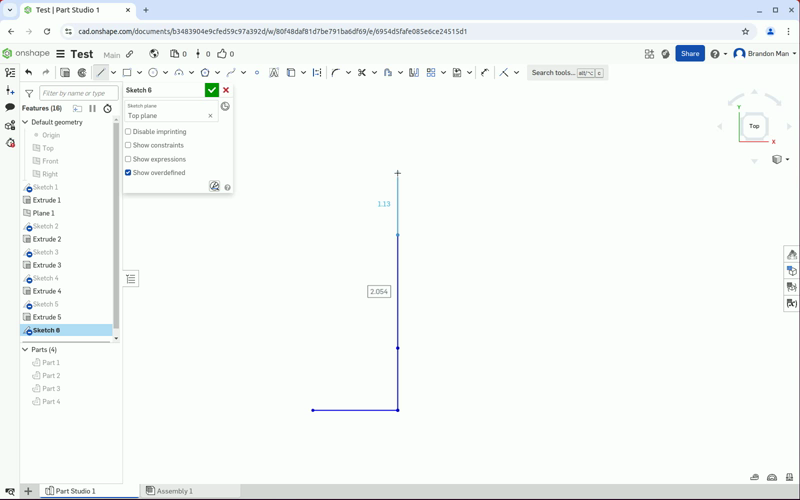
scroll(-6)
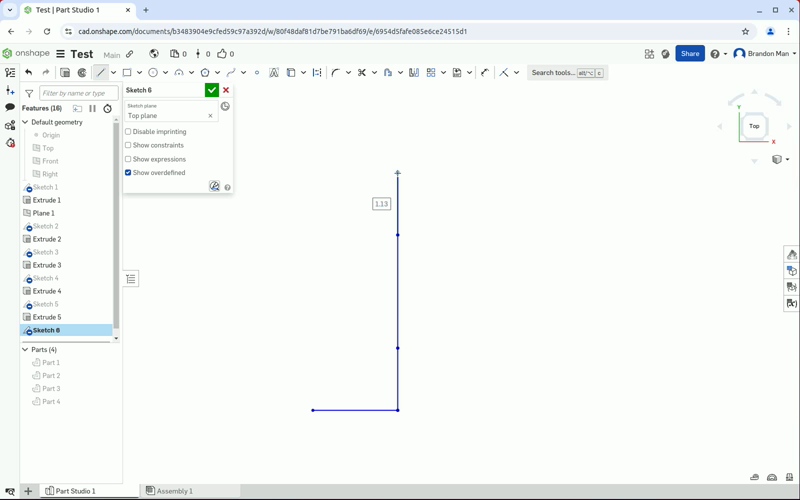
scroll(-6)
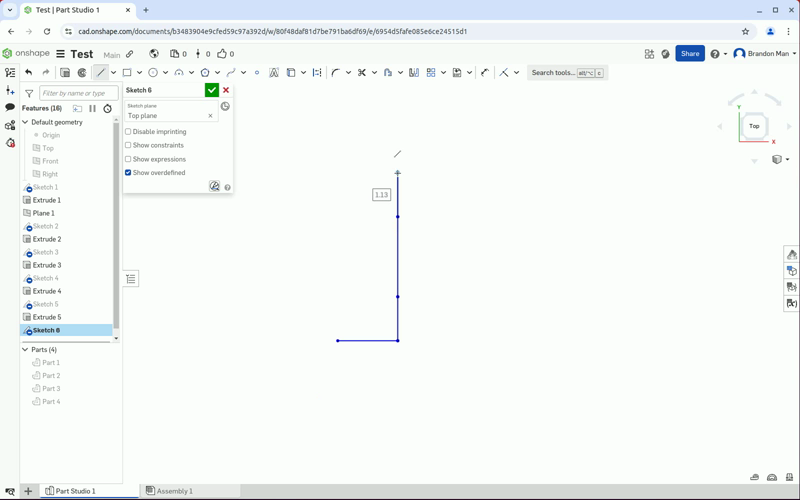
scroll(-6)
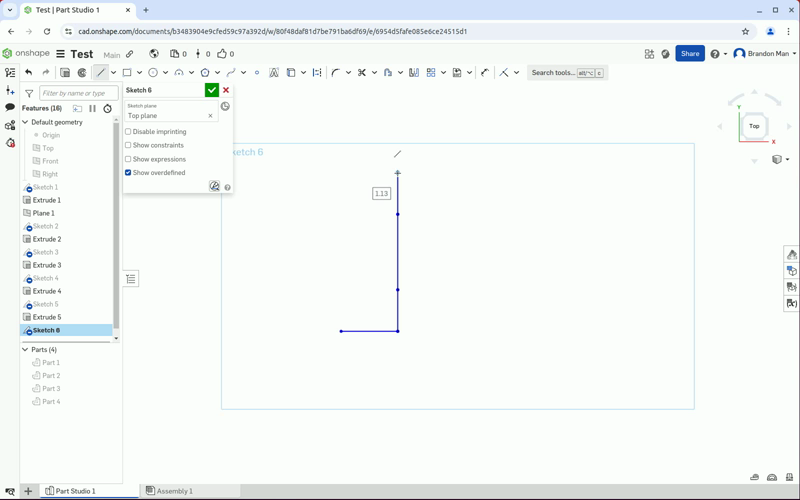
scroll(-6)
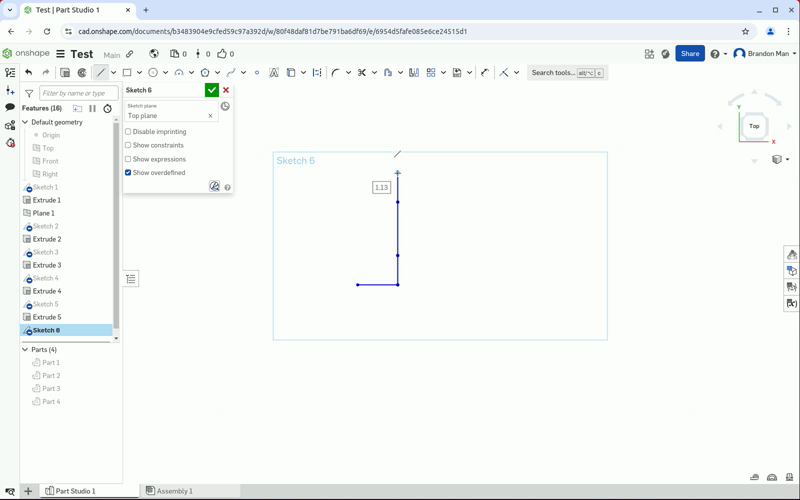
scroll(-6)
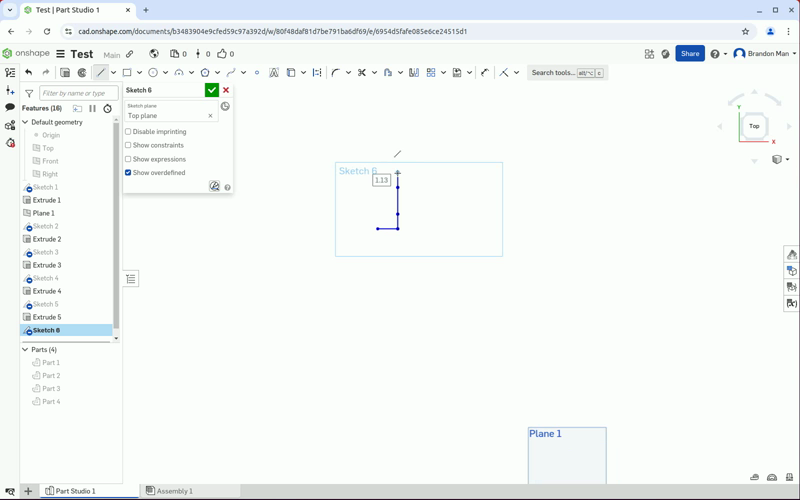
scroll(-6)
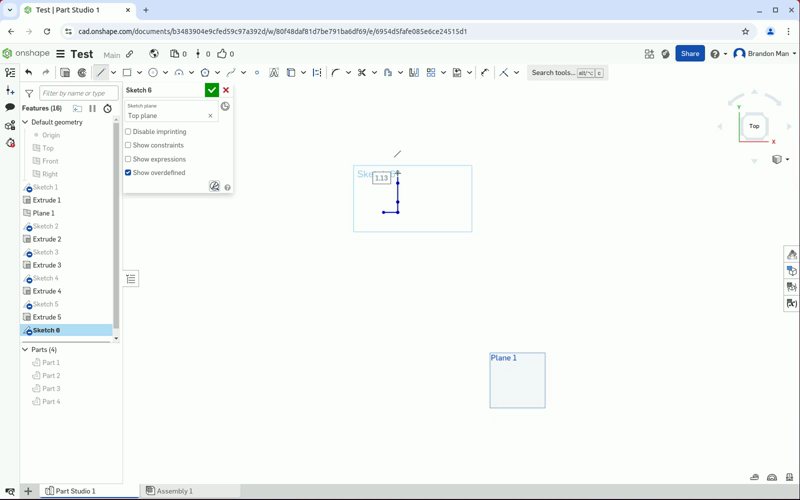
scroll(-6)
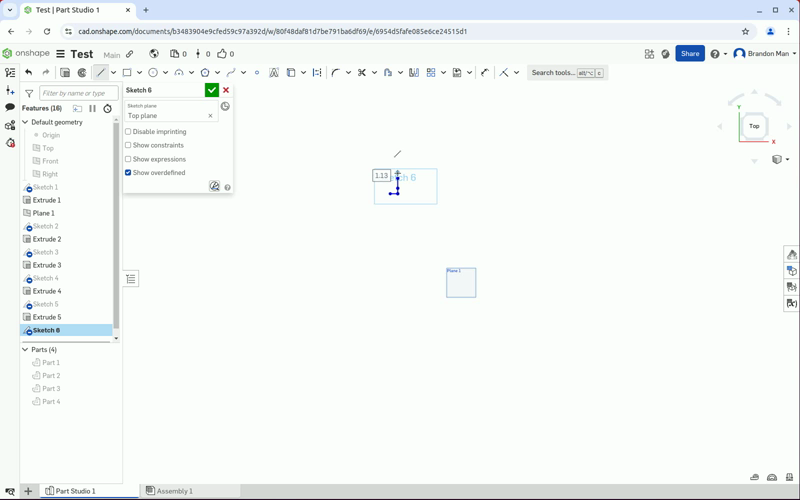
key_up(shift)
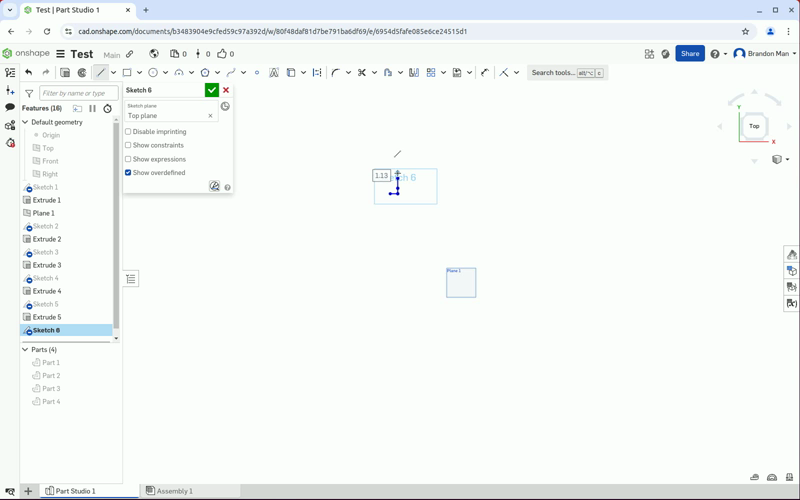
key_down(shift)
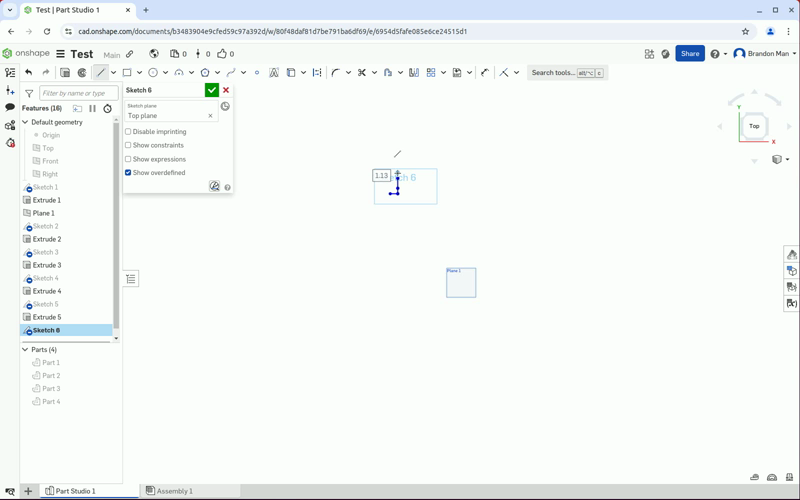
mouse_move(427, 172)
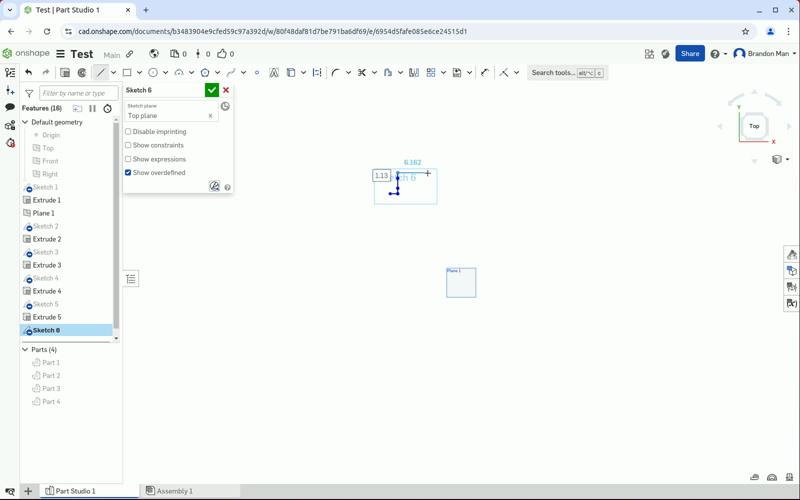
mouse_move(390, 172)
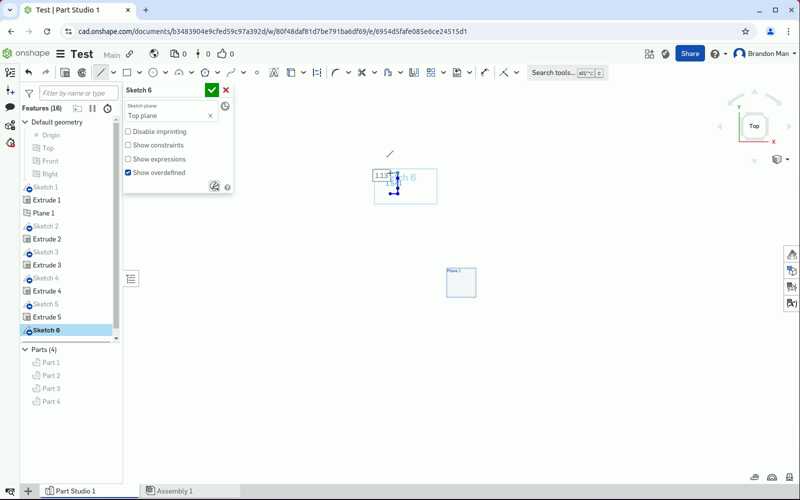
scroll(6)
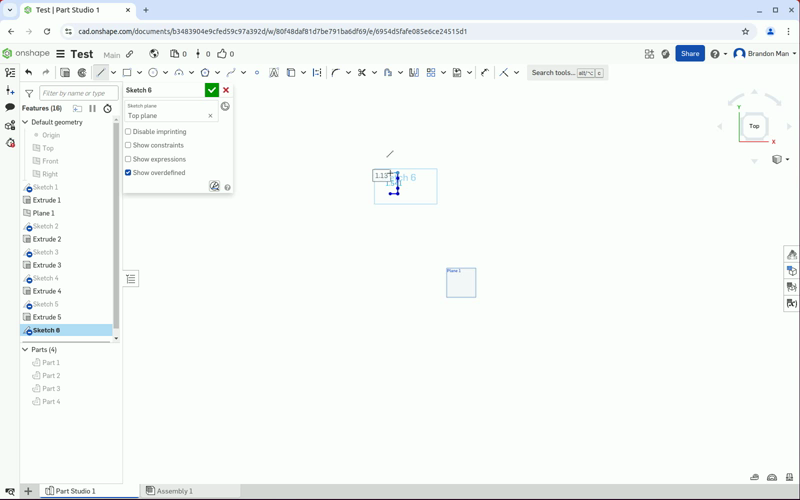
scroll(6)
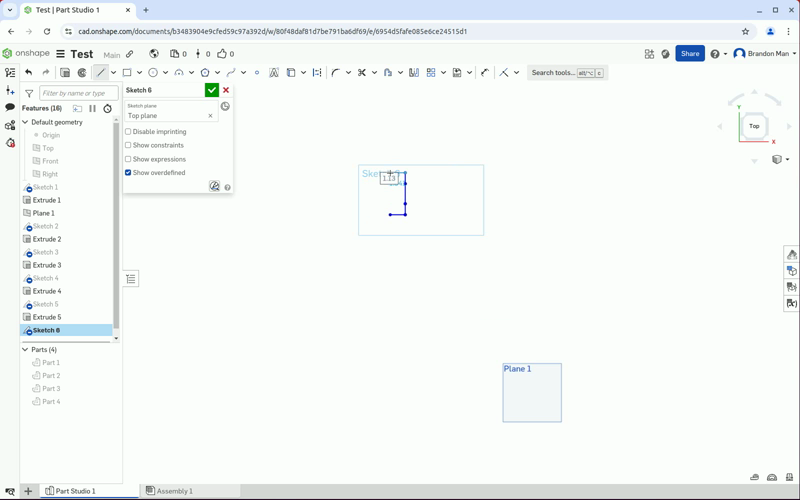
scroll(6)
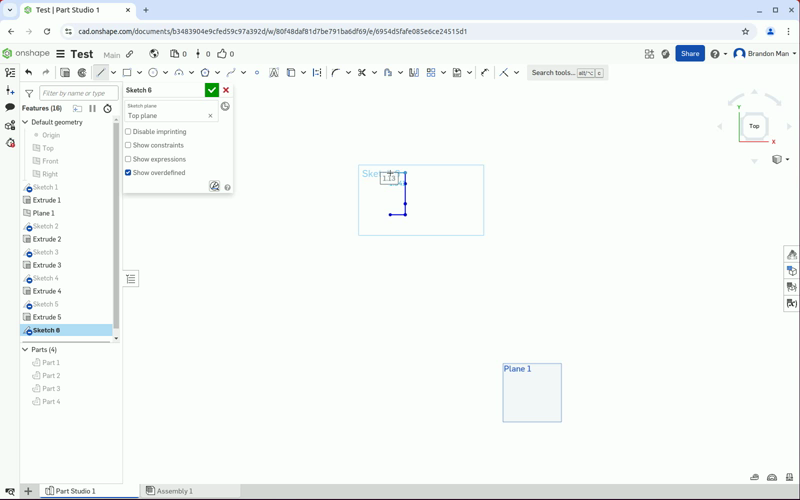
scroll(6)
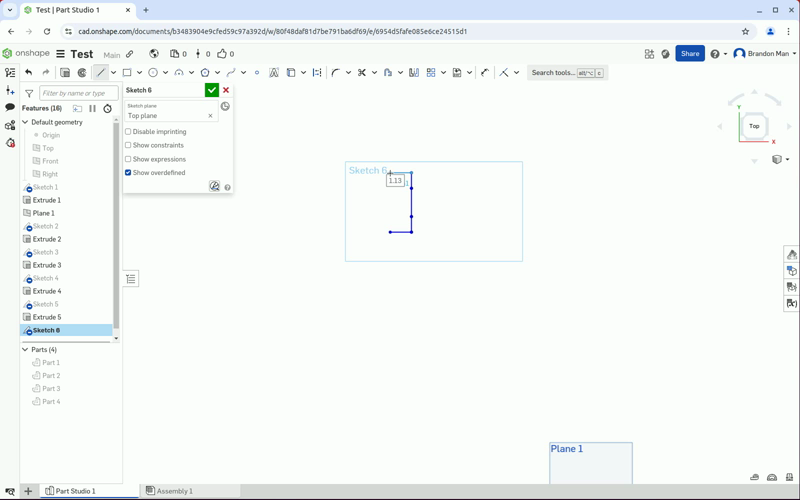
scroll(6)
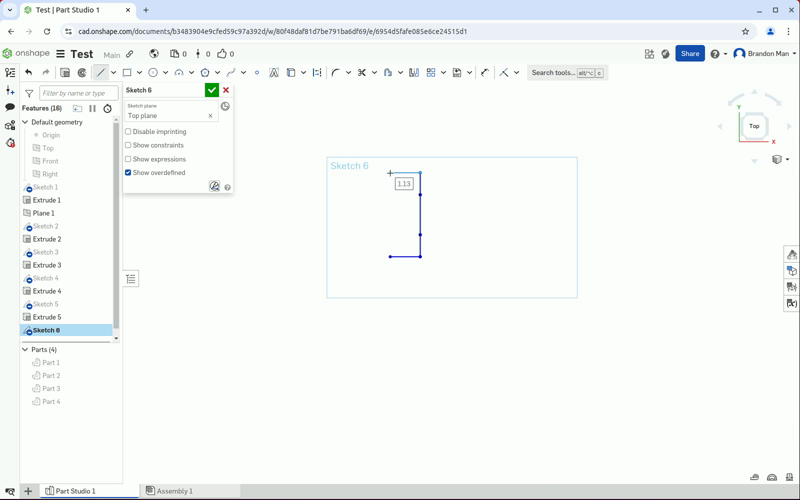
scroll(6)
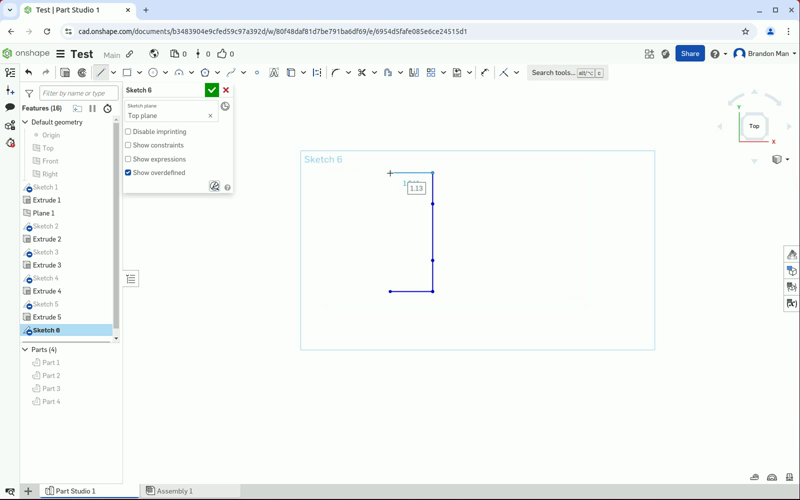
scroll(6)
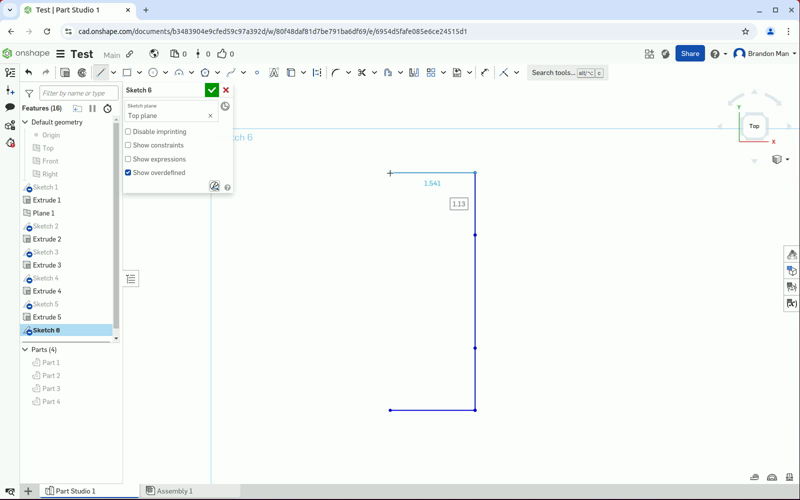
click(390, 172)
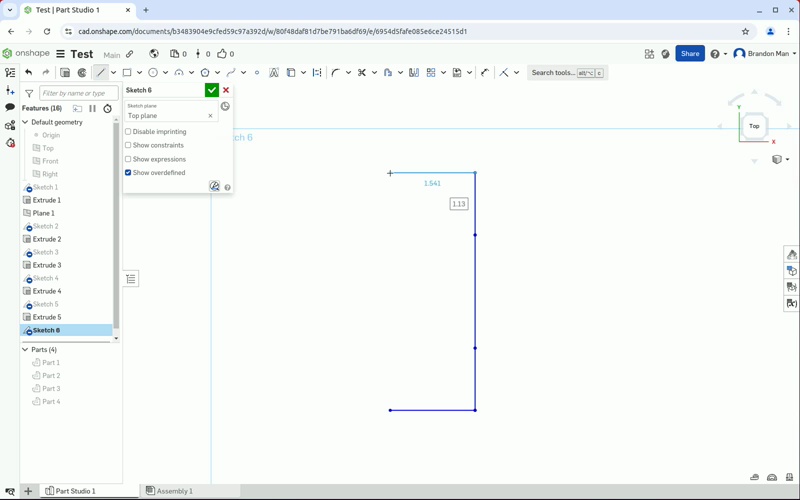
scroll(-6)
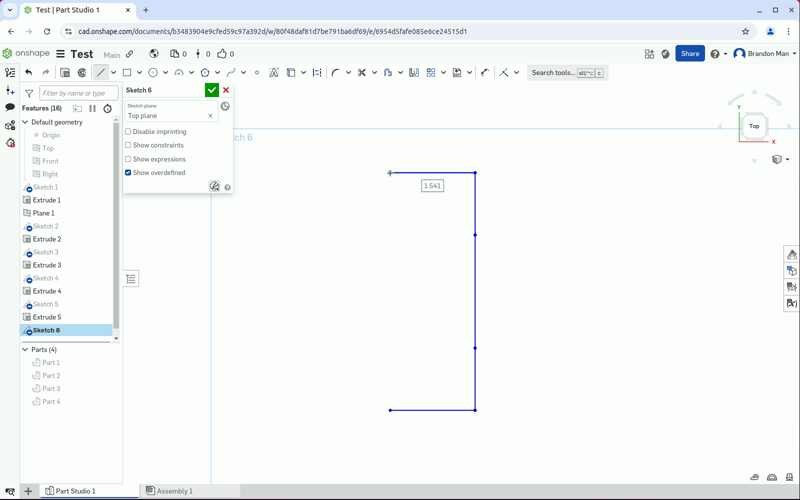
scroll(-6)
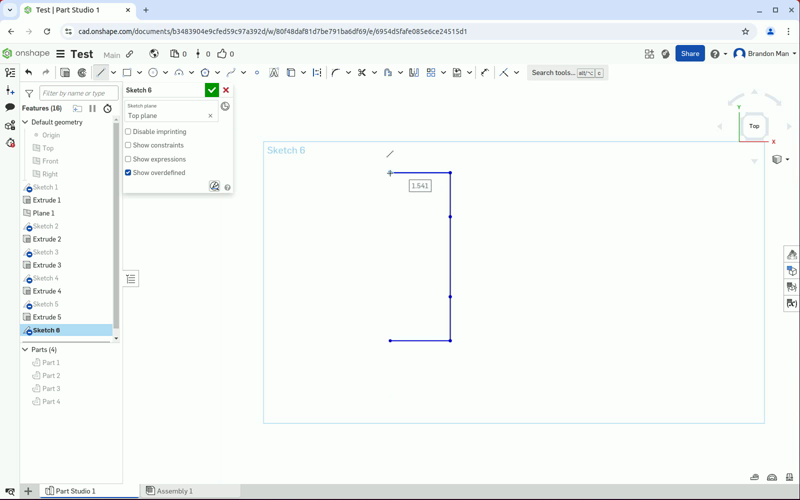
scroll(-6)
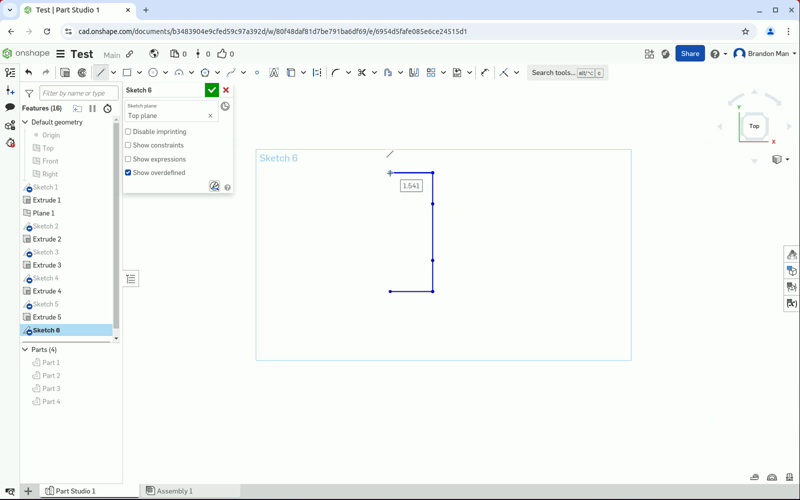
scroll(-6)
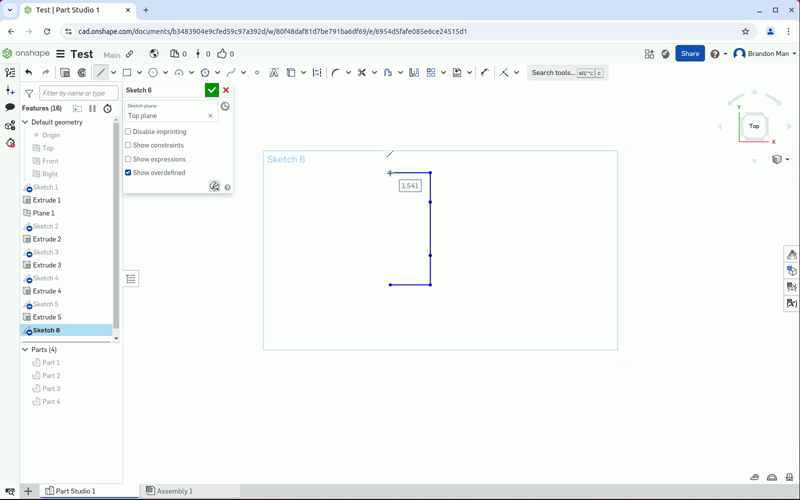
scroll(-6)
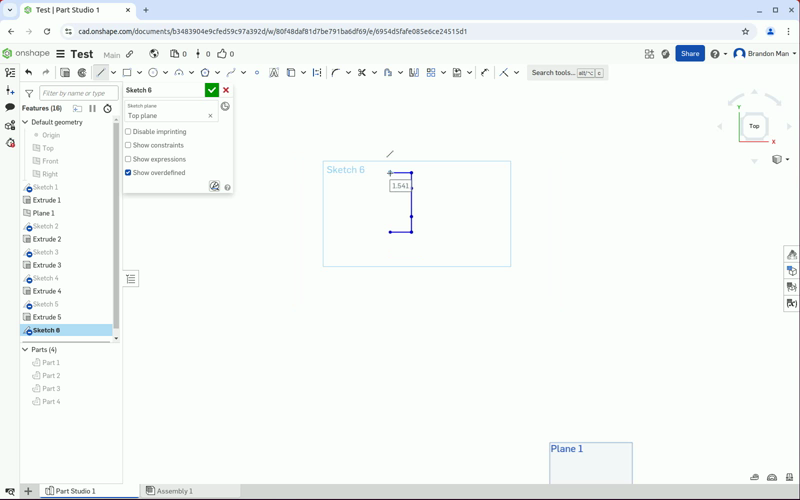
scroll(-6)
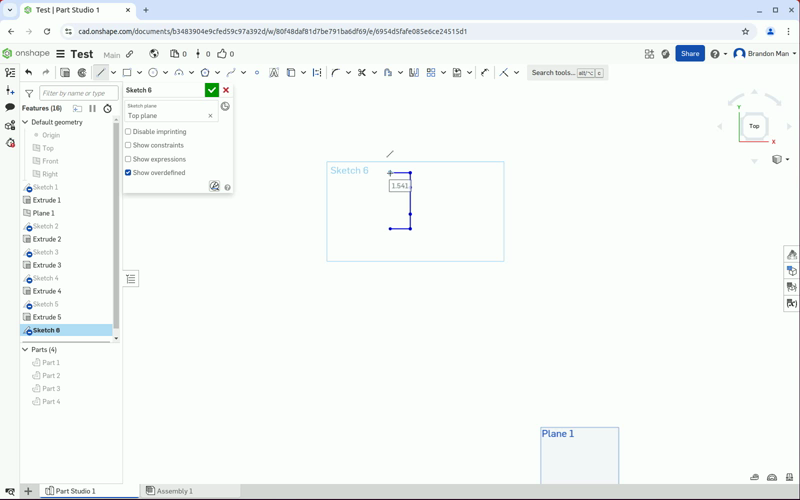
scroll(-6)
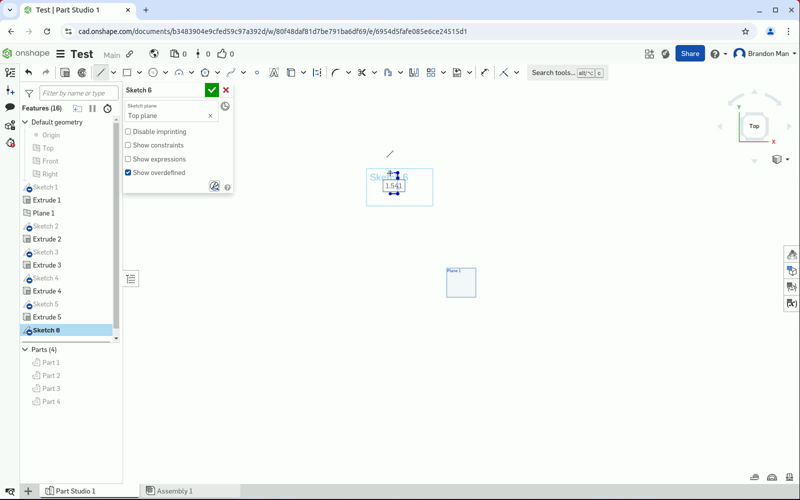
key_up(shift)
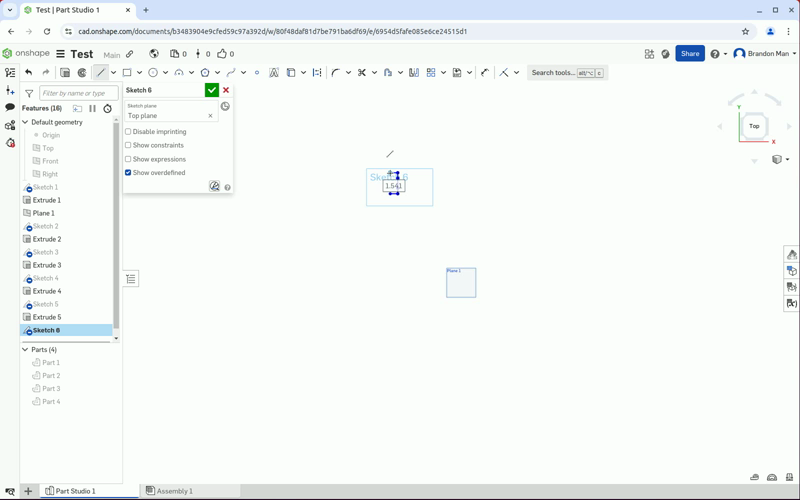
mouse_move(420, 172)
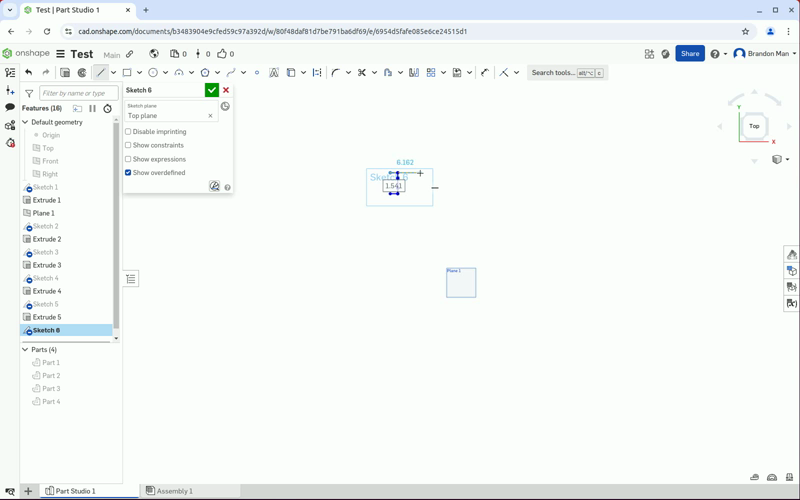
key_down(shift)
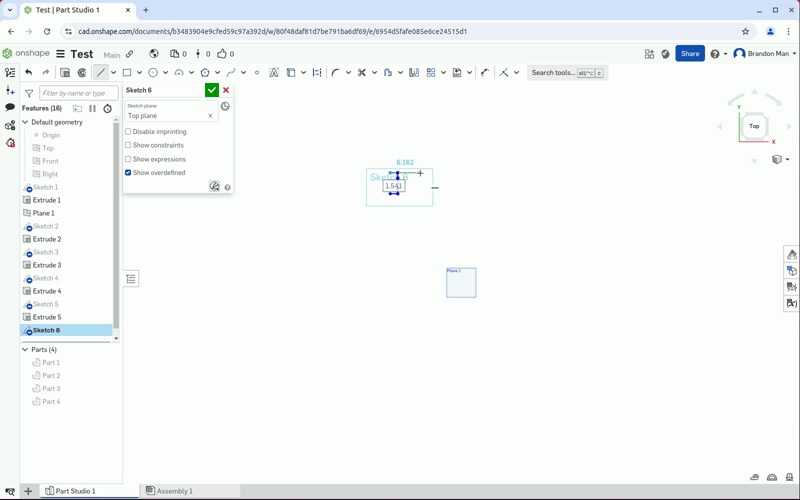
mouse_move(390, 193)
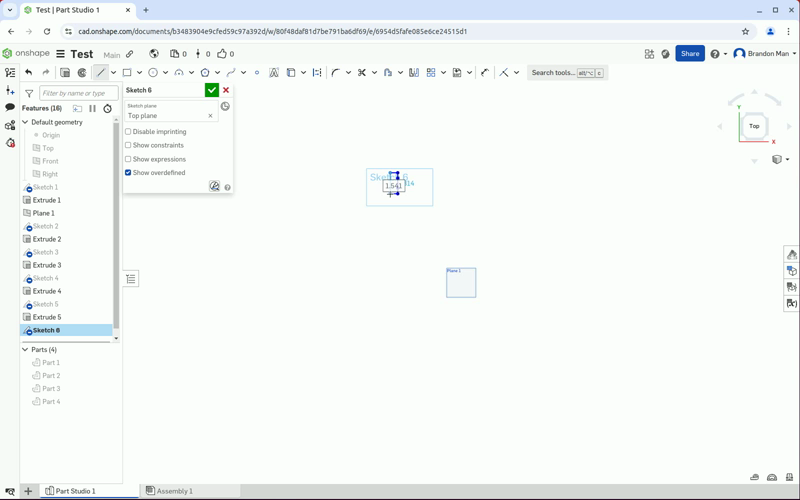
key_up(shift)
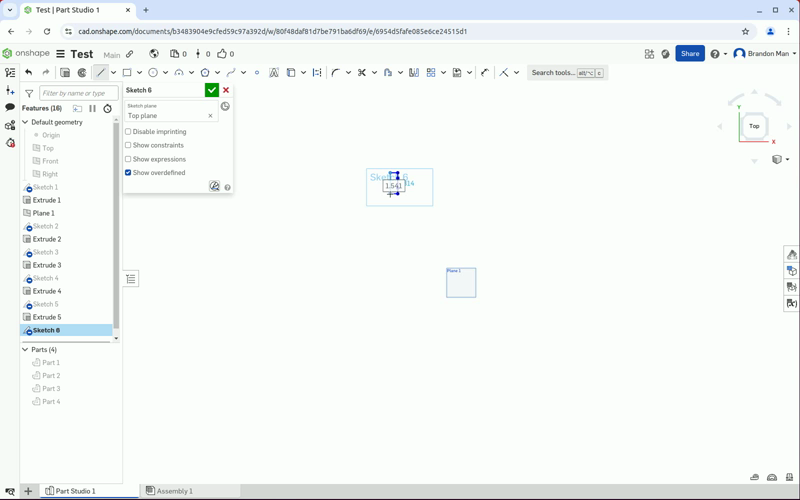
click(390, 193)
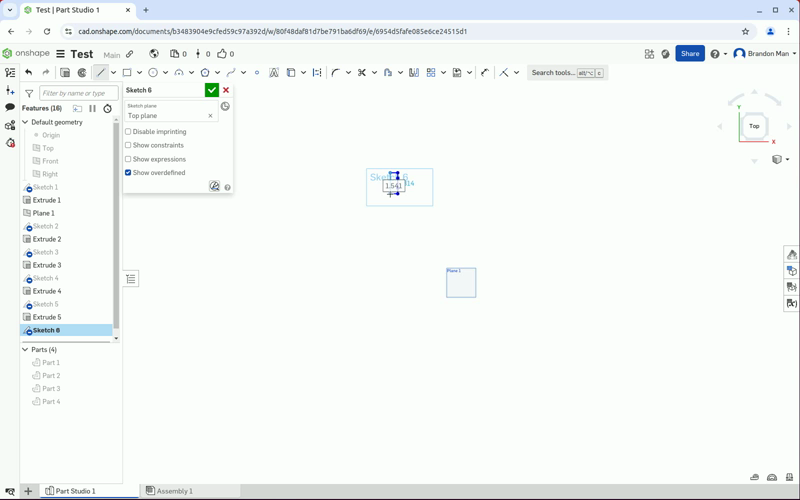
key(esc)
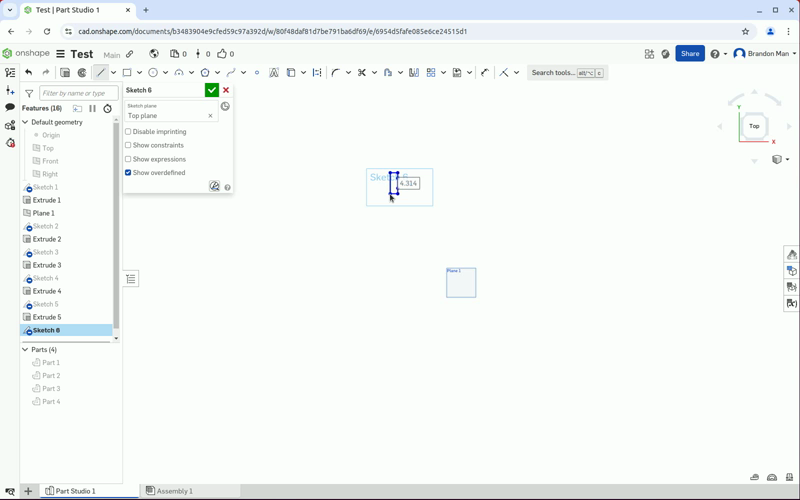
mouse_move(391, 176)
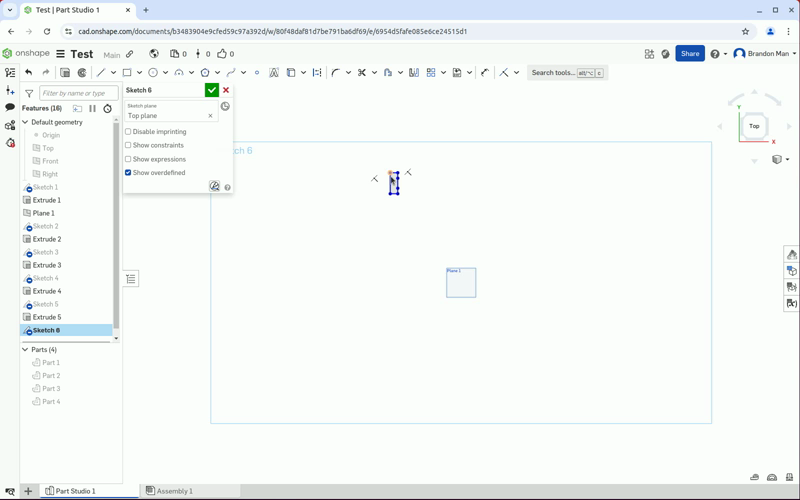
scroll(6)
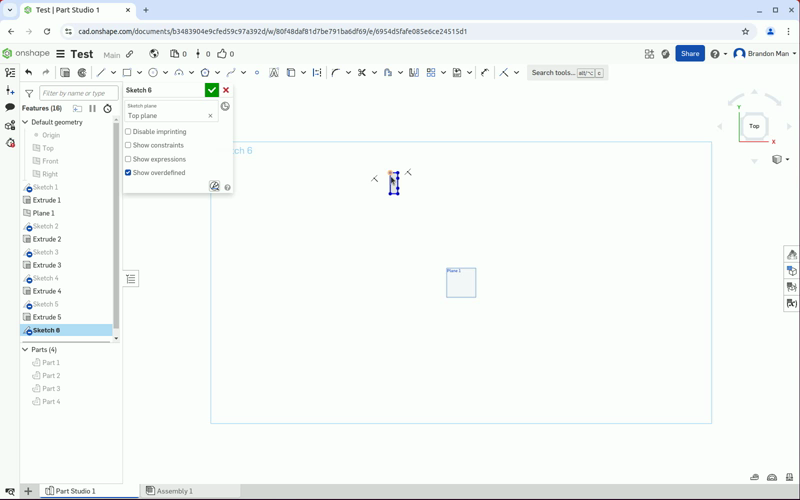
scroll(6)
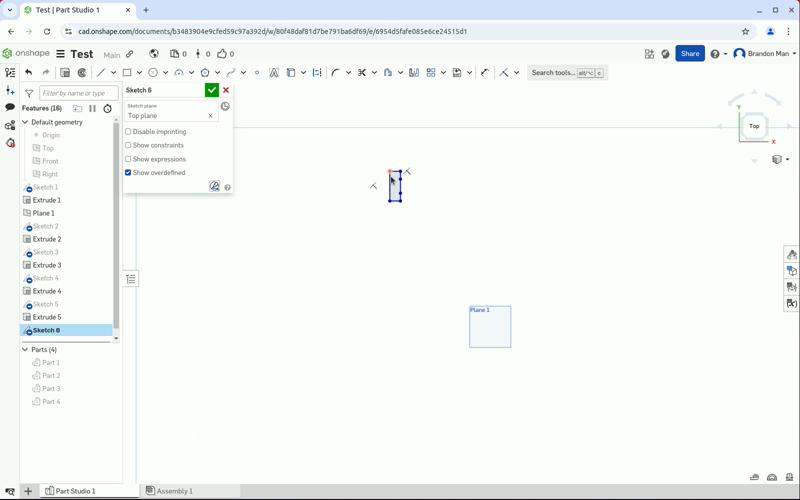
scroll(6)
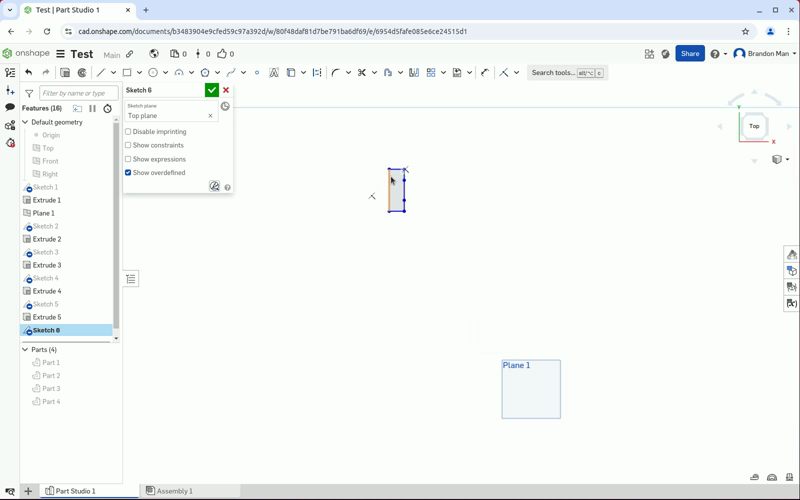
scroll(6)
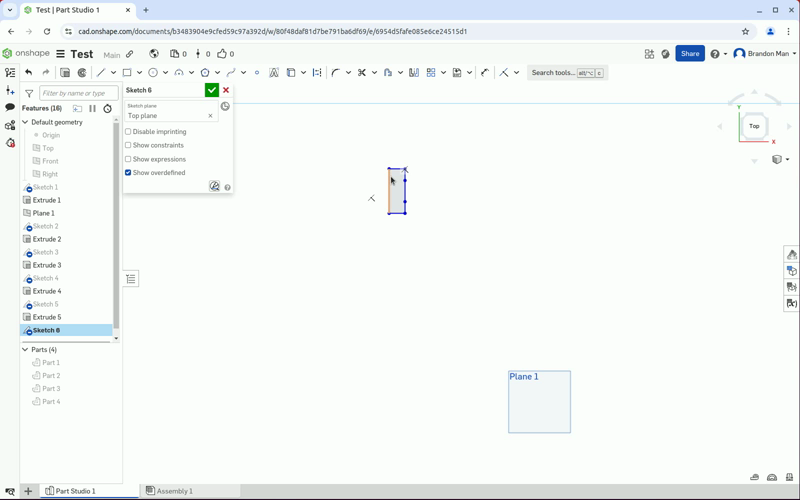
scroll(6)
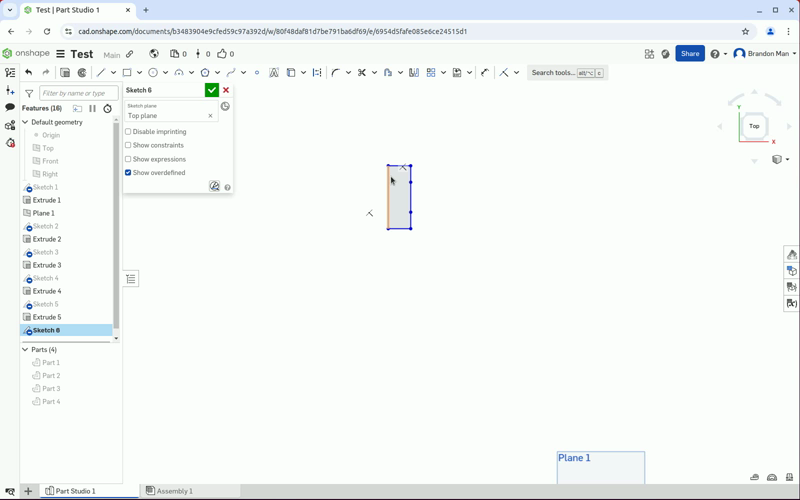
scroll(6)
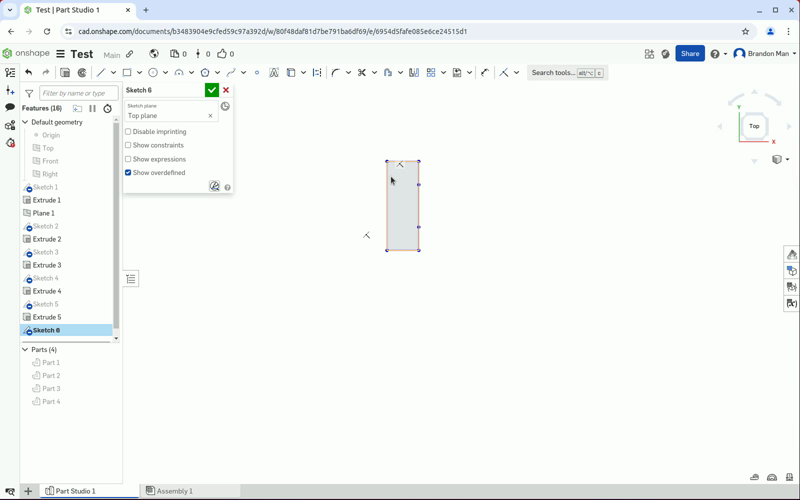
scroll(6)
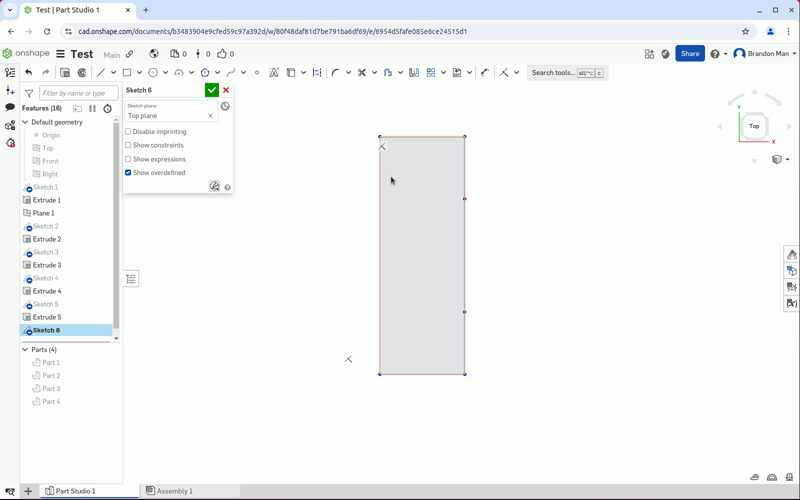
click(391, 176)
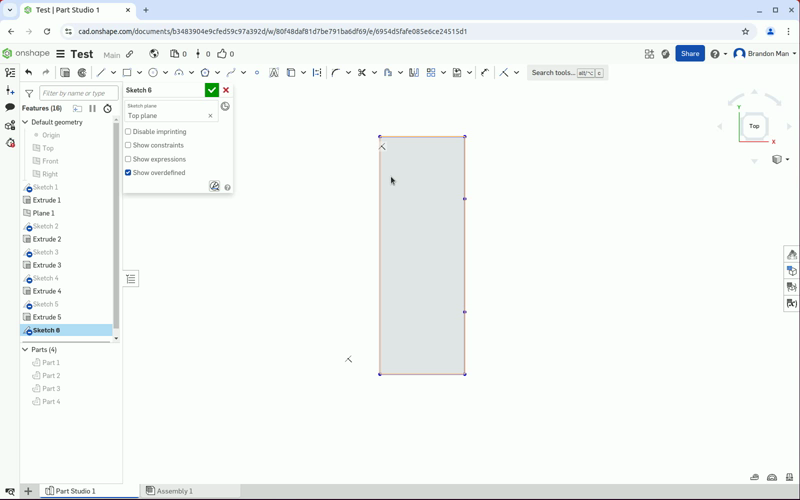
scroll(-6)
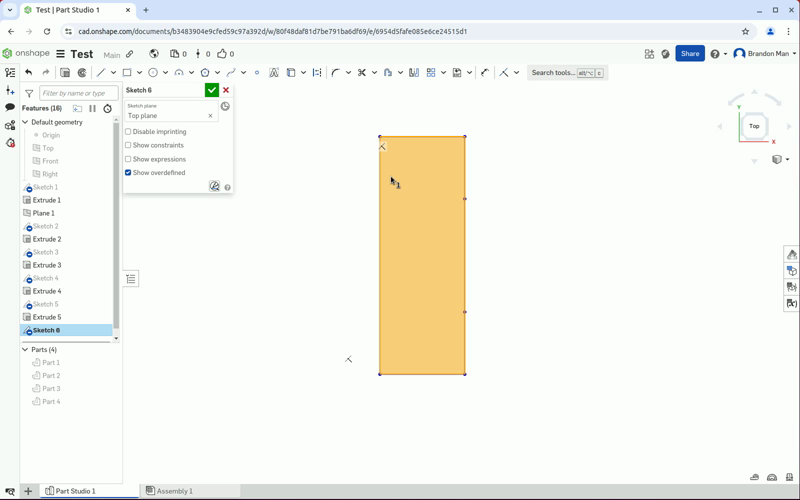
scroll(-6)
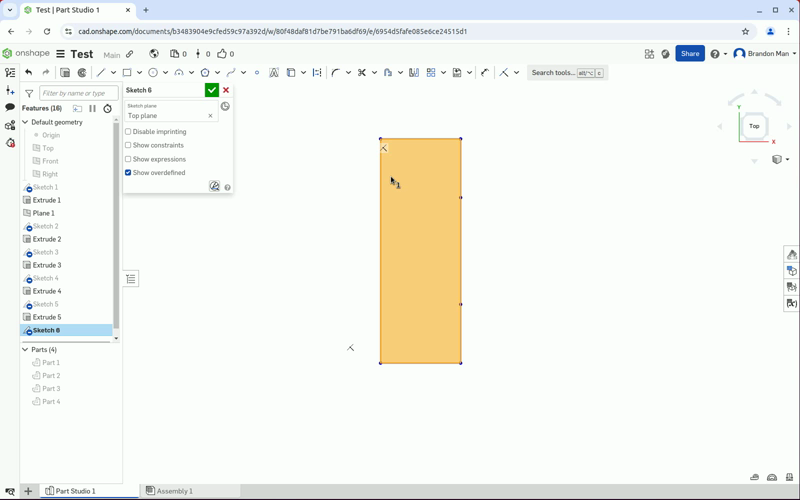
scroll(-6)
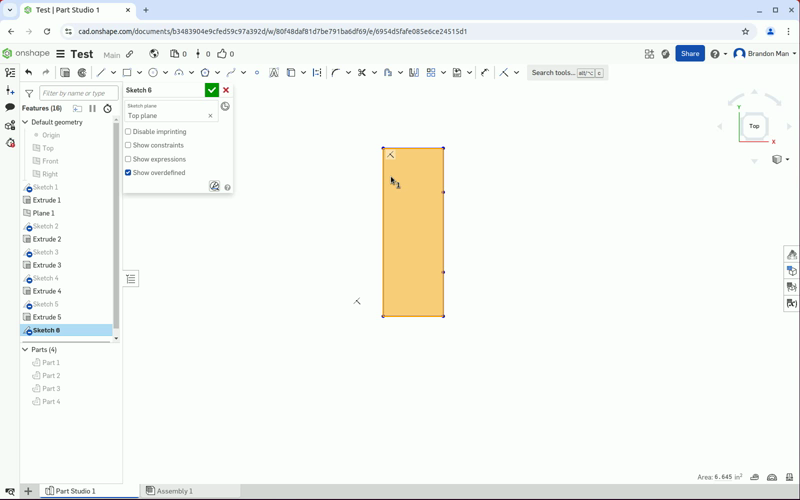
scroll(-6)
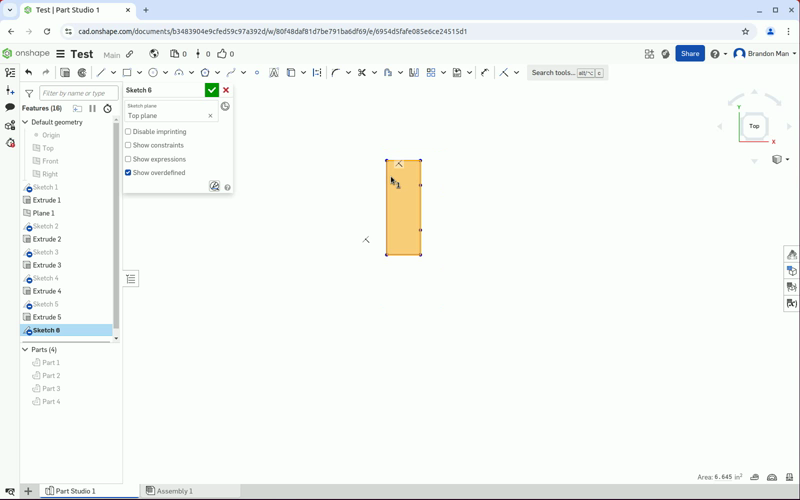
scroll(-6)
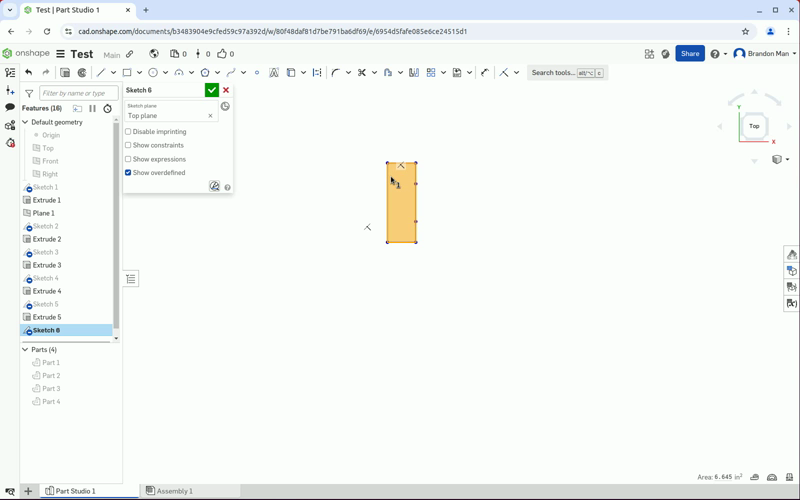
scroll(-6)
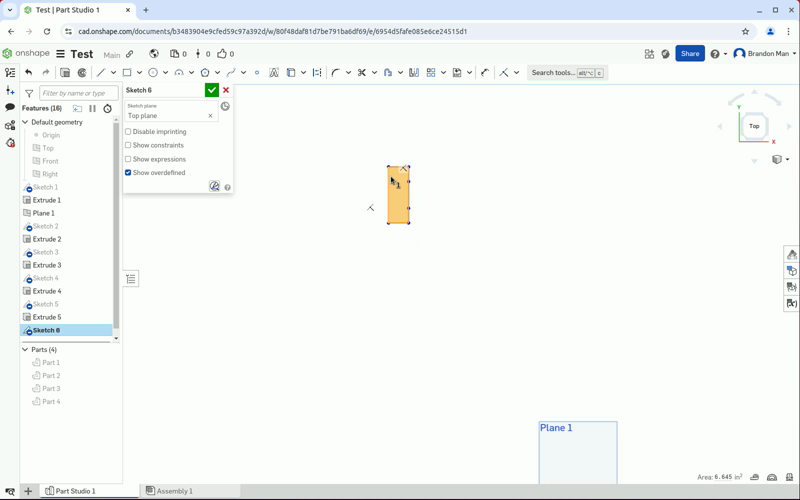
scroll(-6)
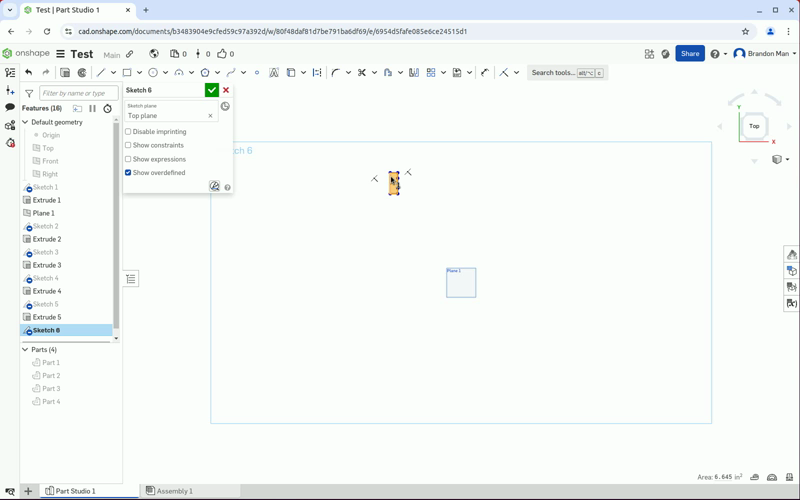
mouse_move(73, 352)
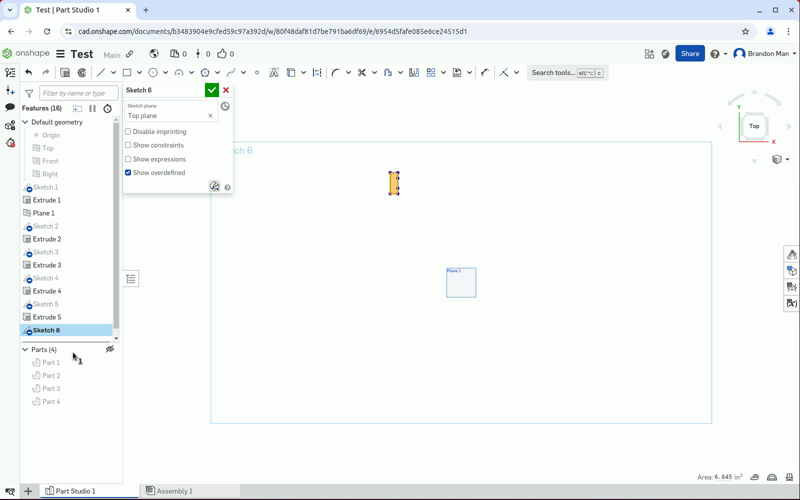
key(shift+y)
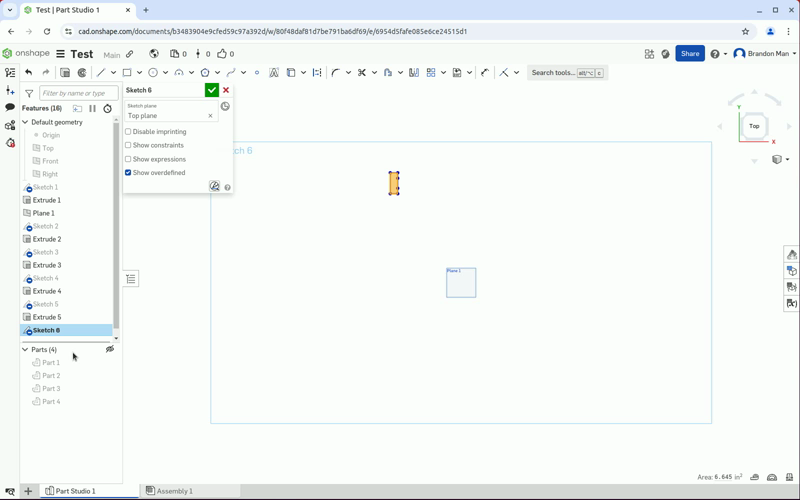
key(shift+e)
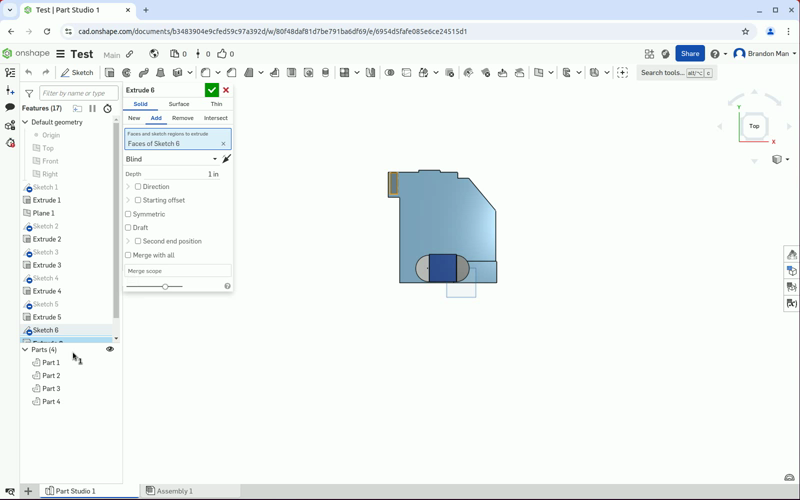
mouse_move(143, 106)
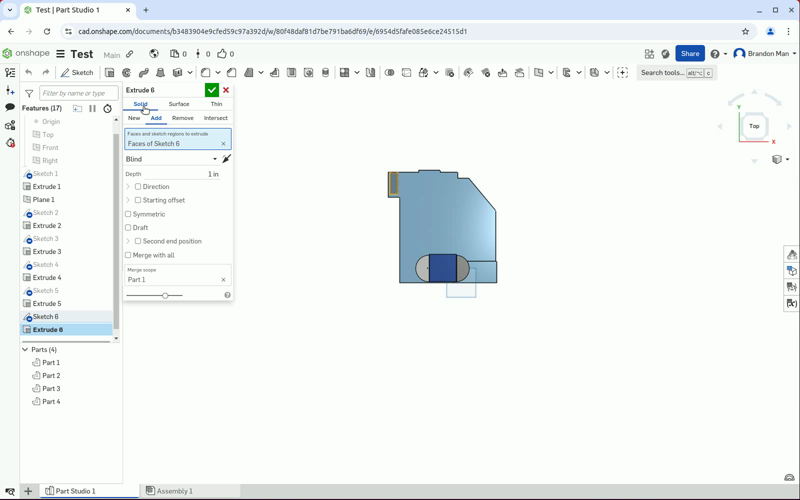
click(143, 106)
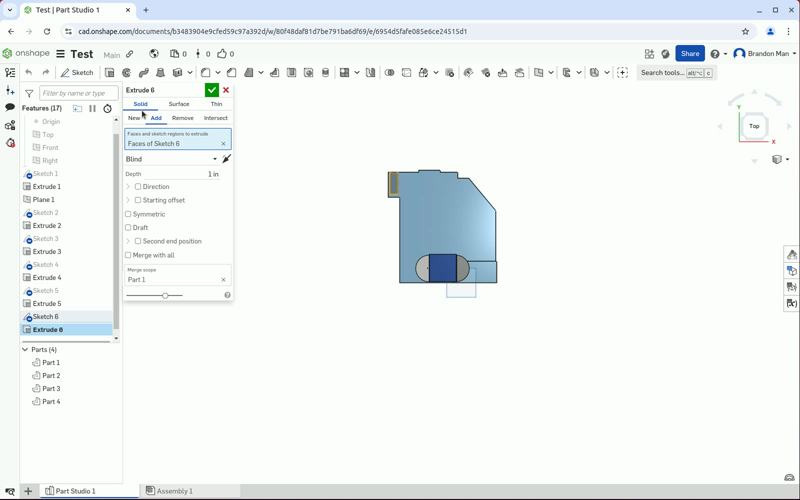
mouse_move(137, 120)
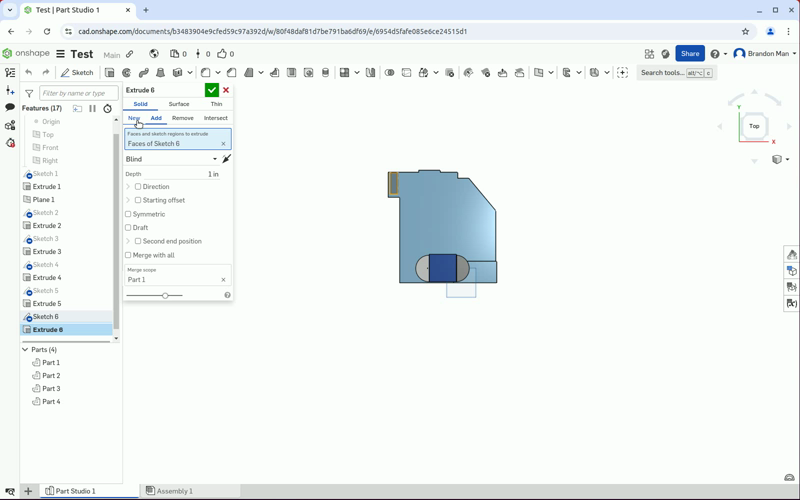
click(137, 120)
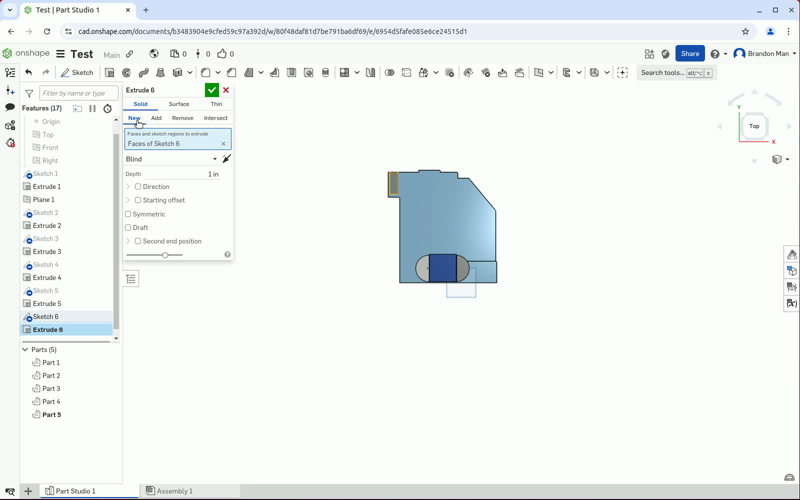
key(tab, 4)
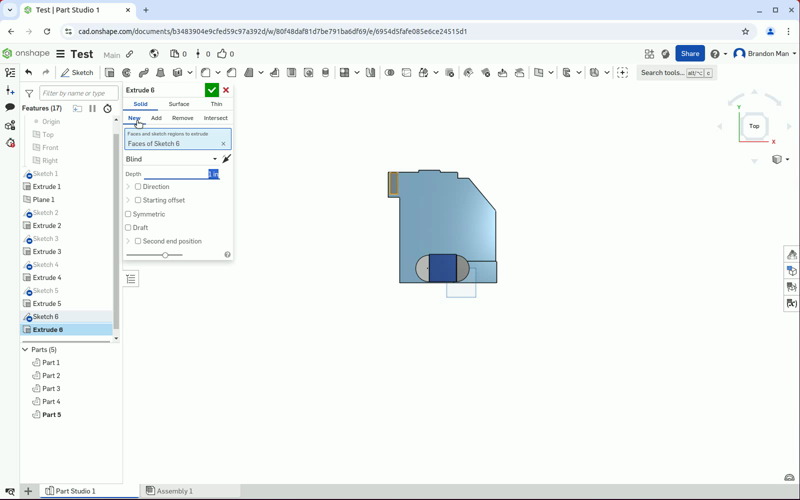
text(3.129)
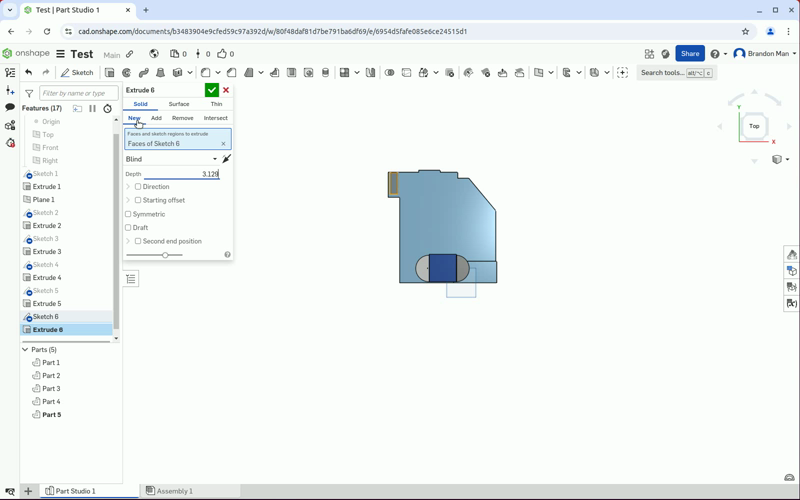
key(enter)
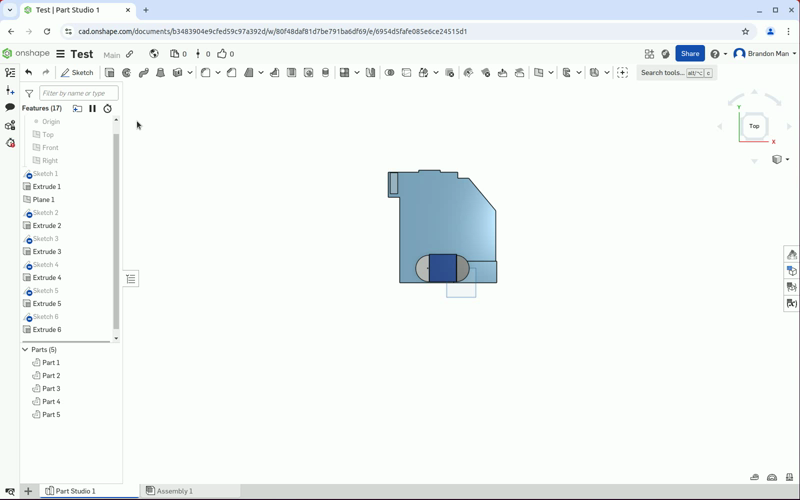
key(shift+h)
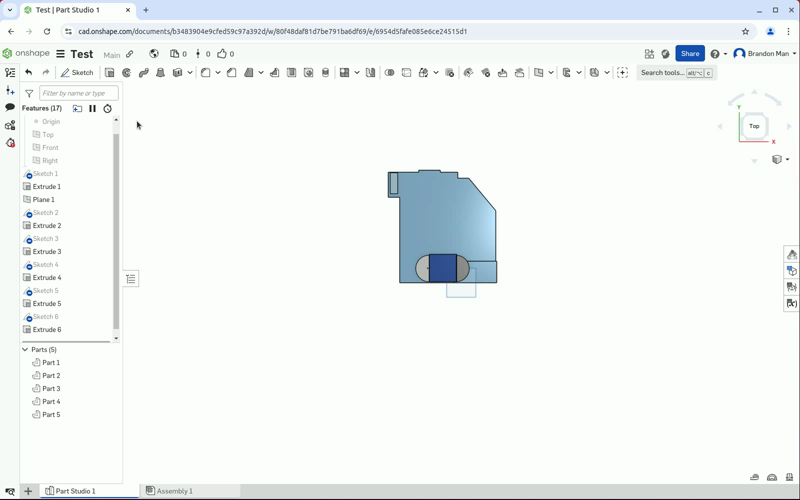
key(shift+h)
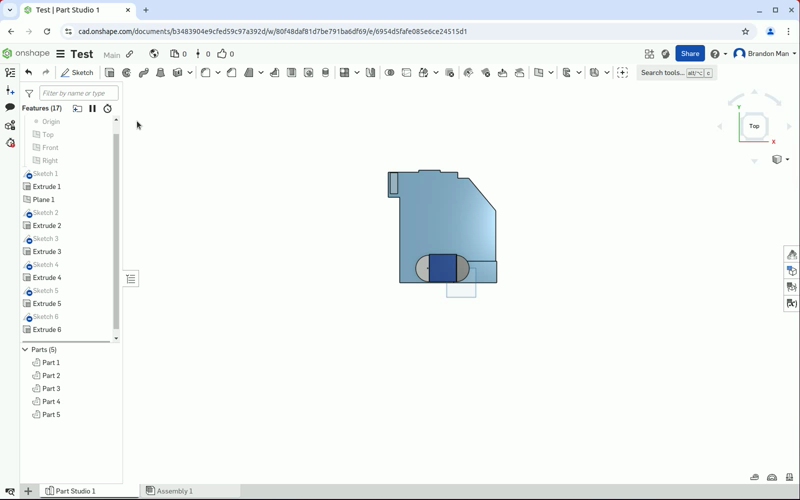
mouse_move(69, 176)
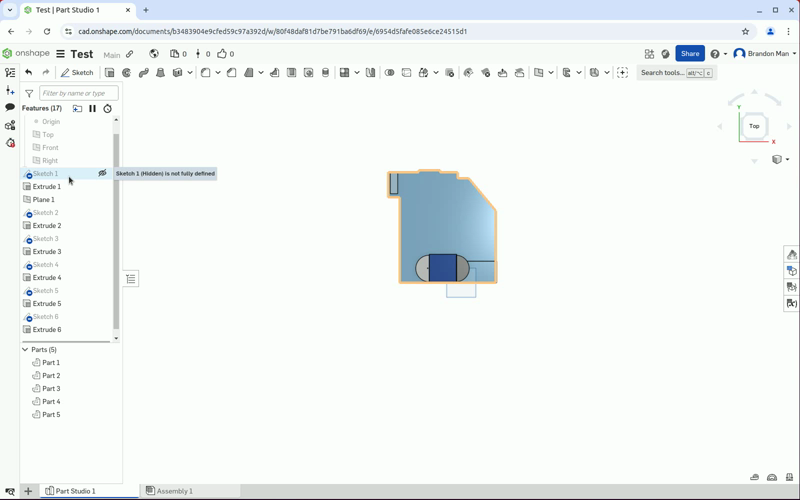
click(69, 176)
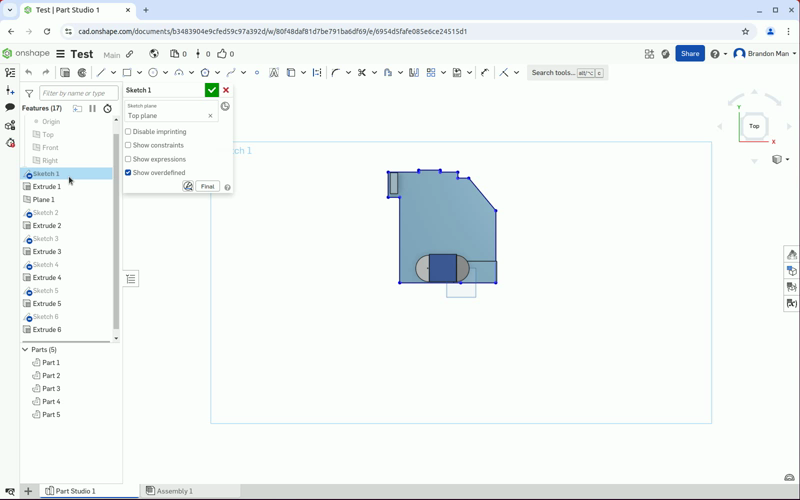
mouse_move(229, 92)
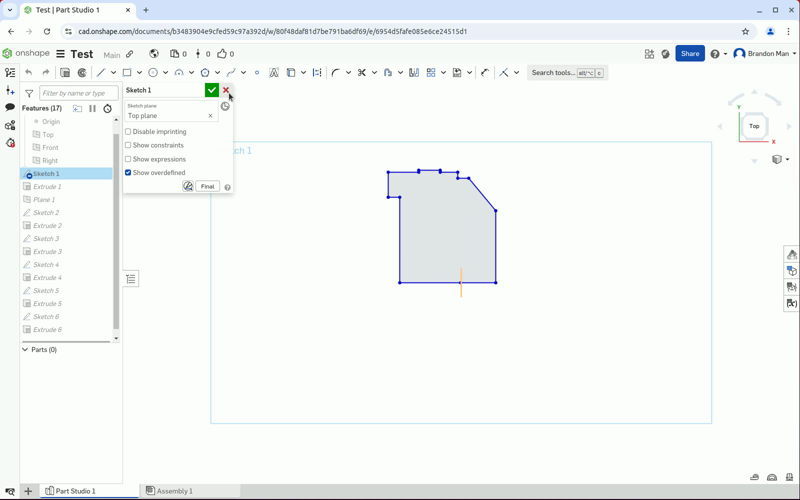
click(229, 92)
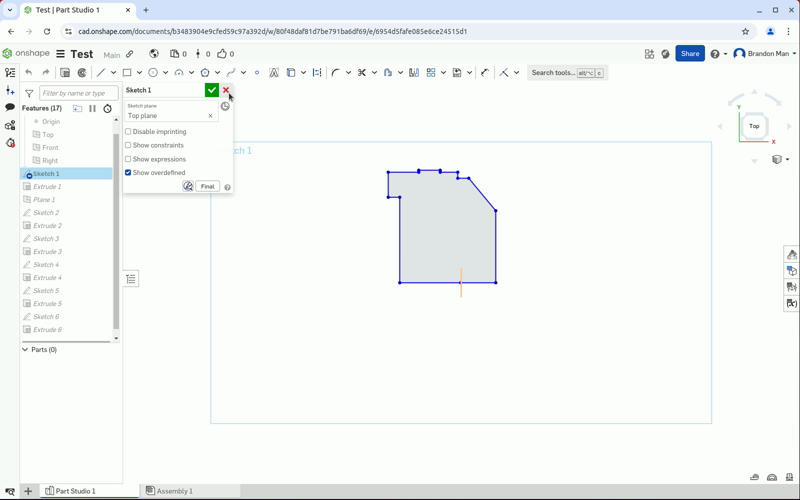
key(shift+s)
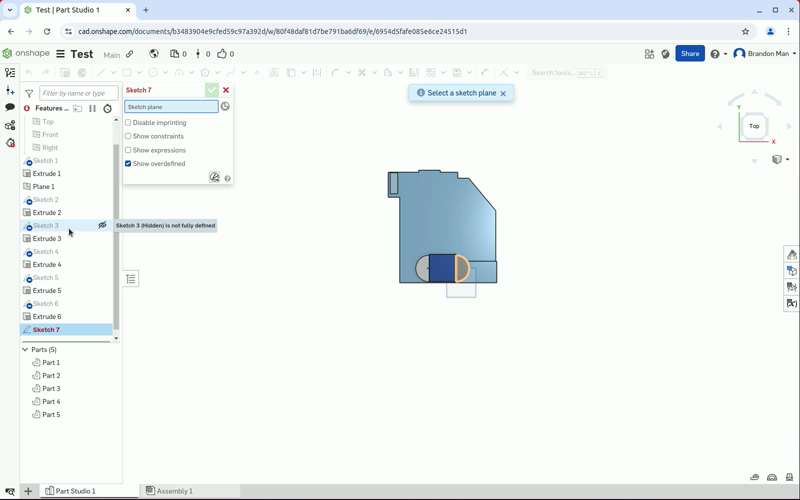
scroll(3)
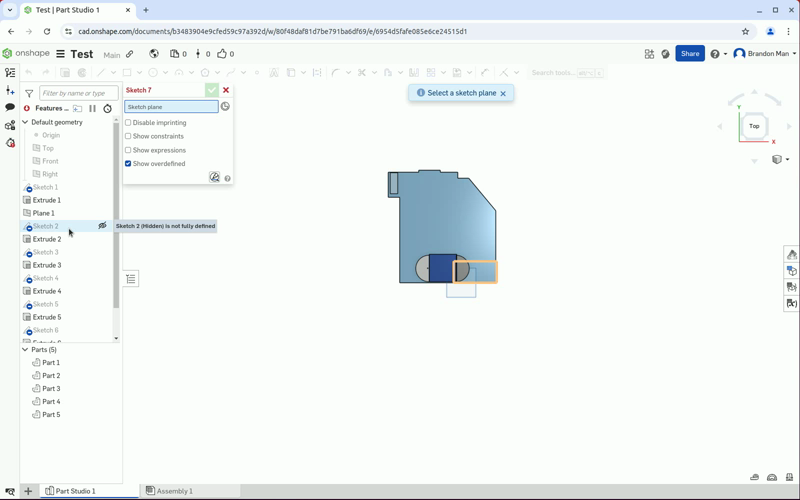
mouse_move(69, 150)
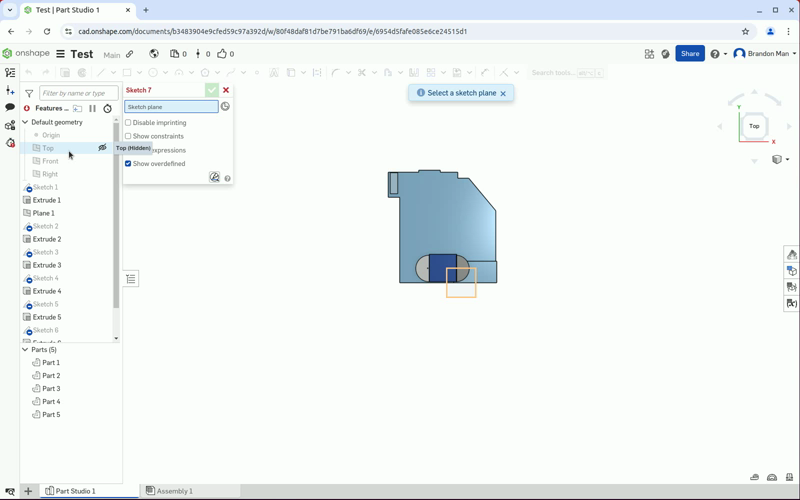
click(69, 150)
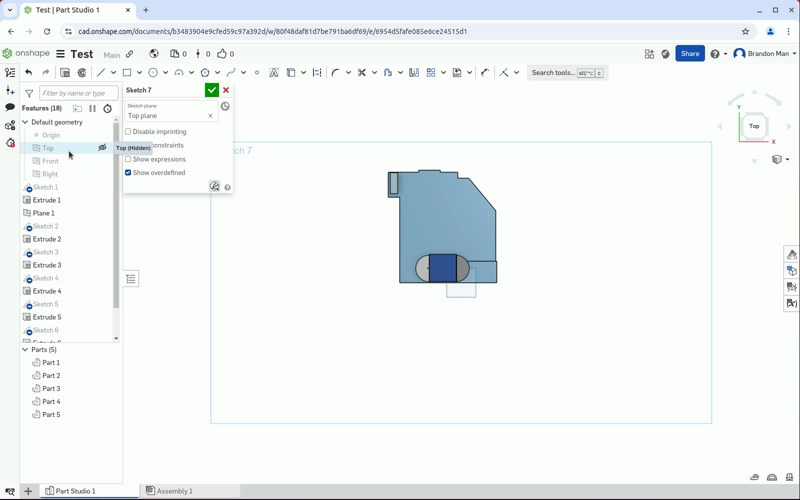
mouse_move(73, 352)
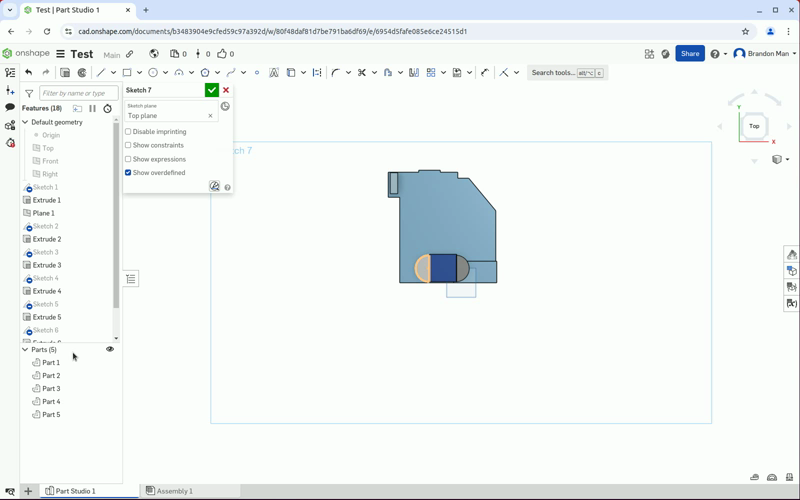
key(y)
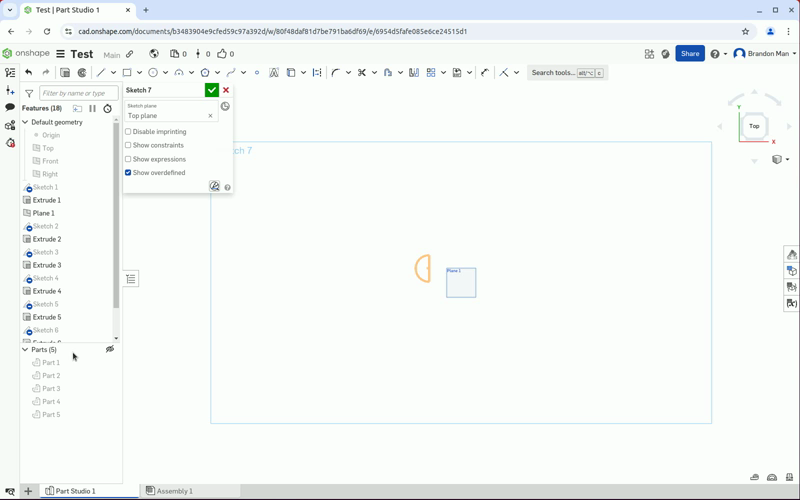
key(a)
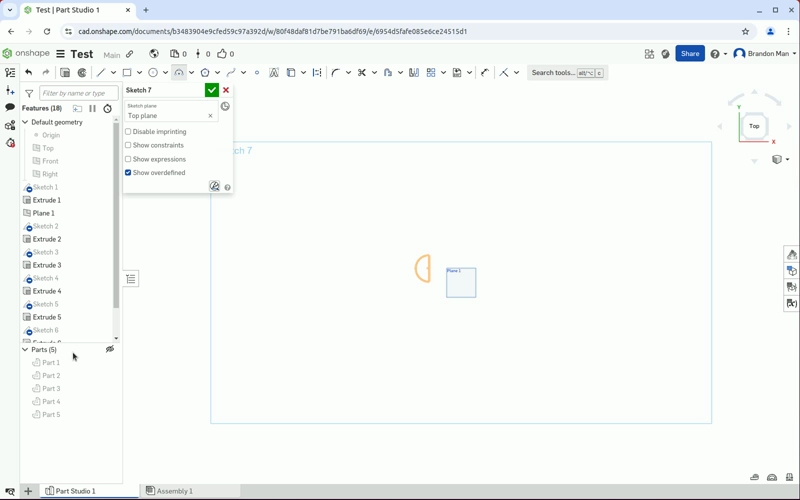
key_down(shift)
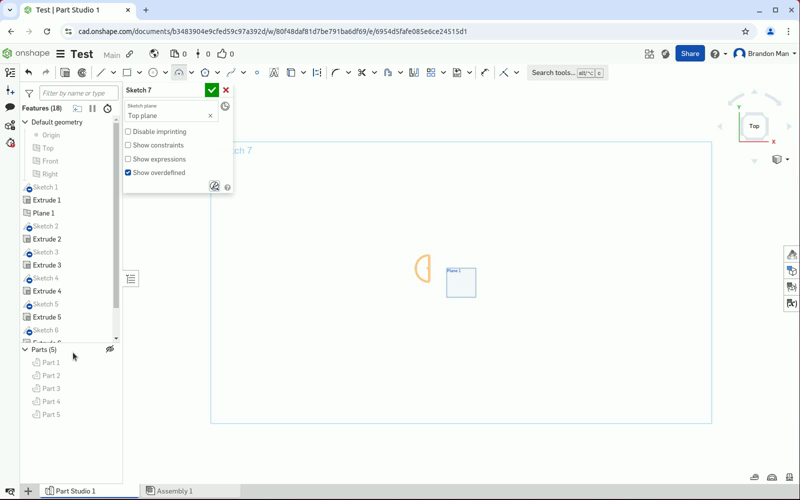
mouse_move(397, 189)
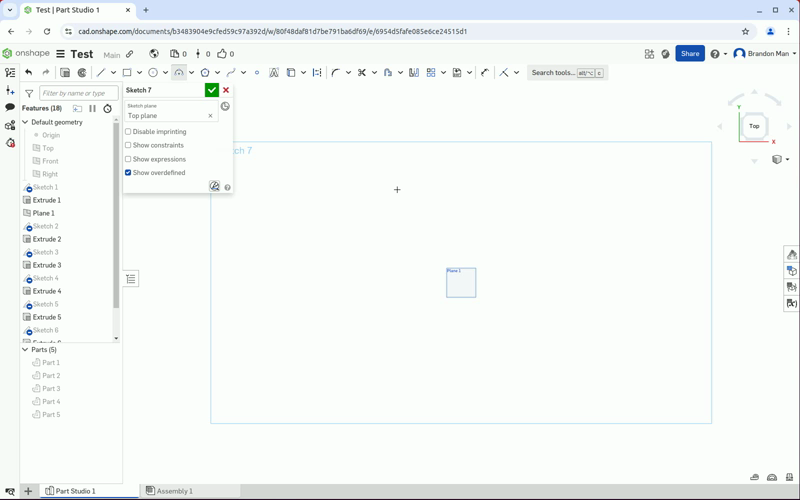
click(397, 189)
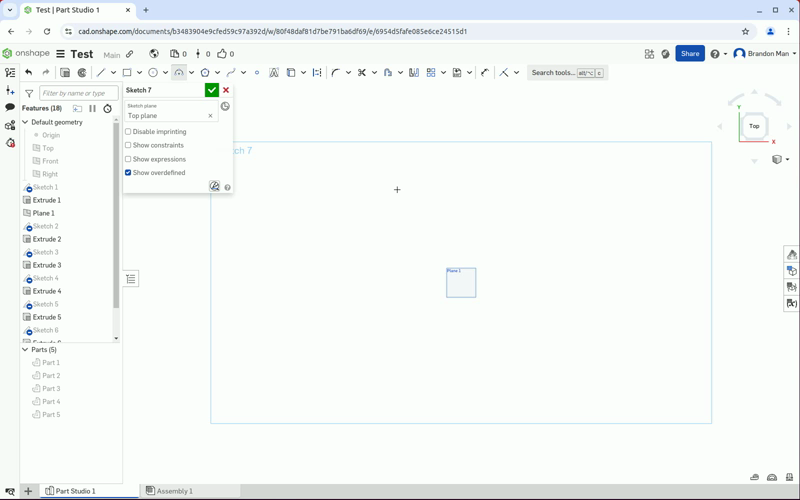
key_up(shift)
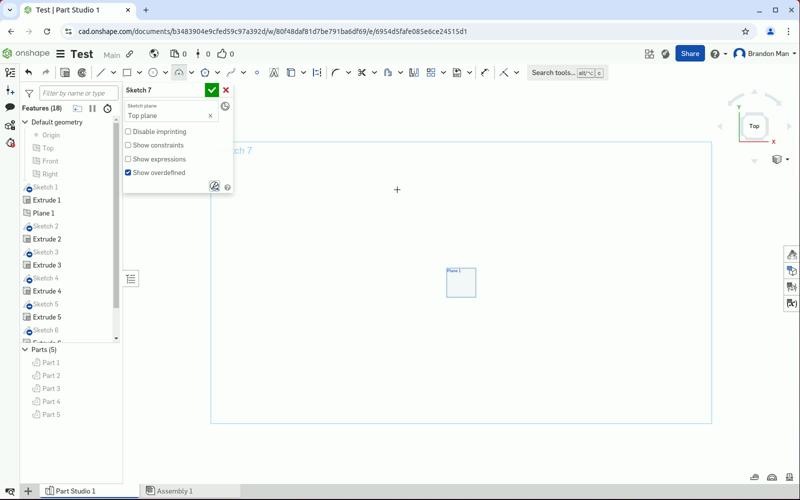
key_down(shift)
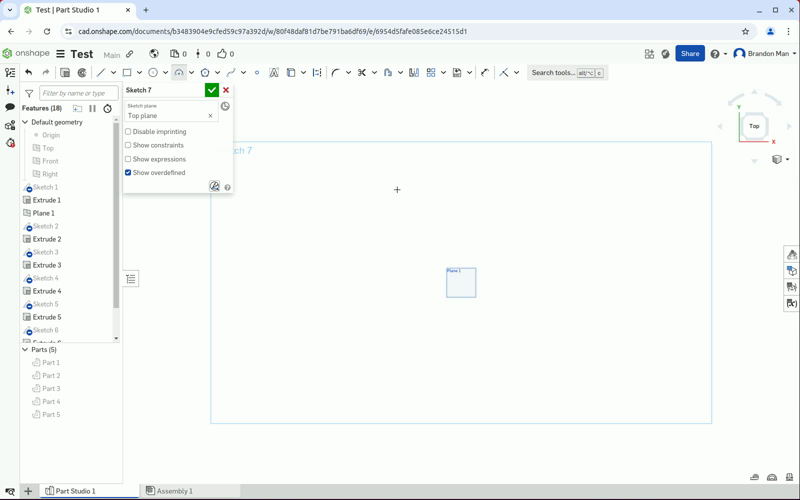
mouse_move(397, 178)
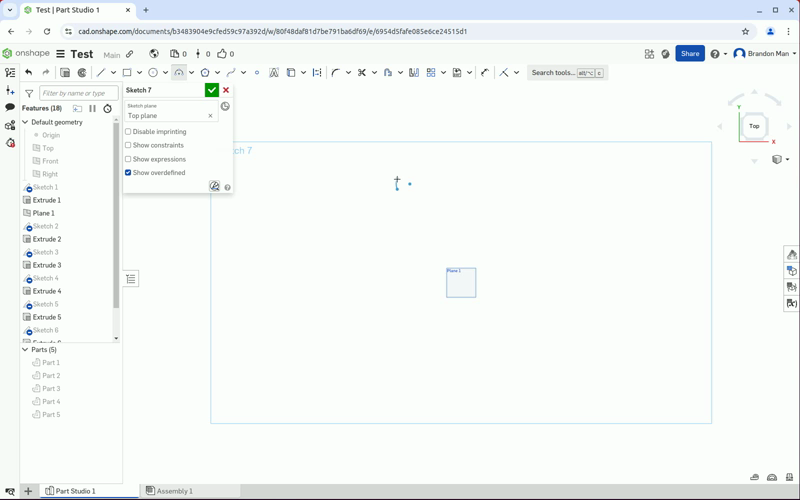
click(397, 178)
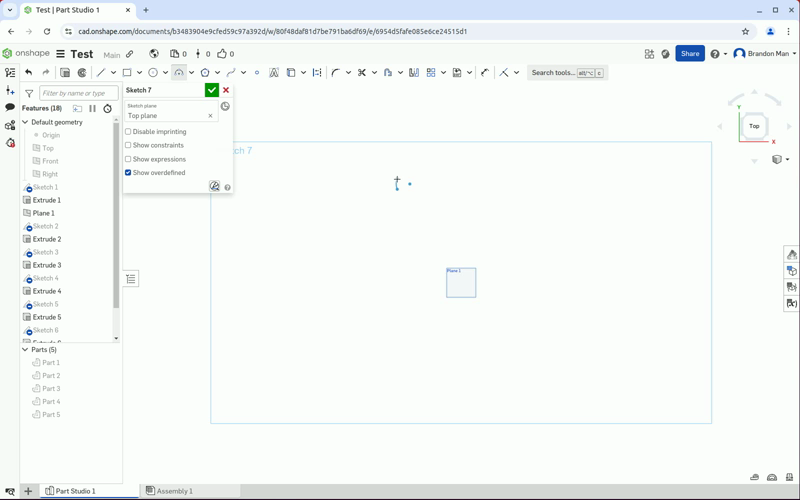
mouse_move(417, 183)
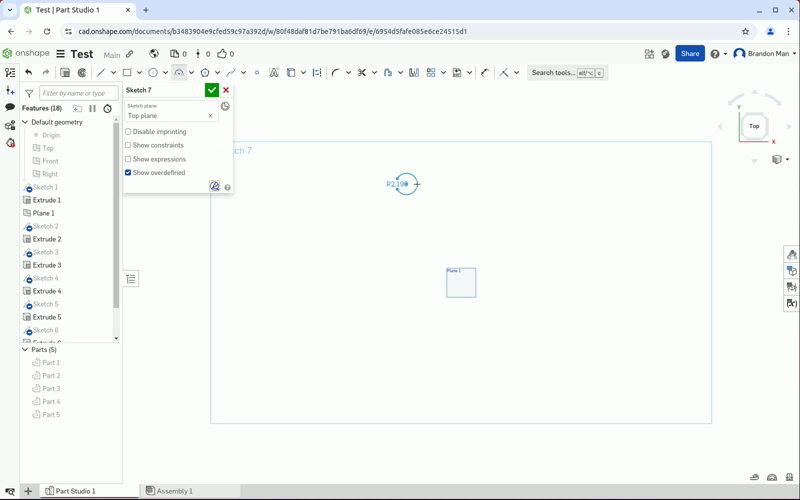
click(417, 183)
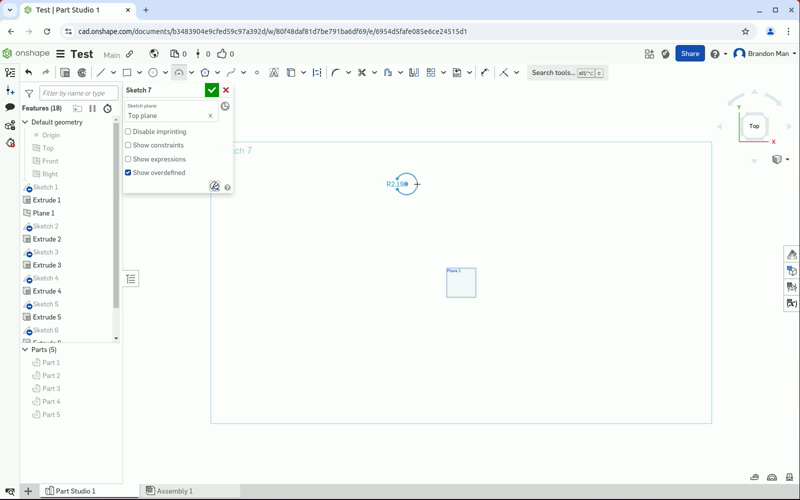
key_up(shift)
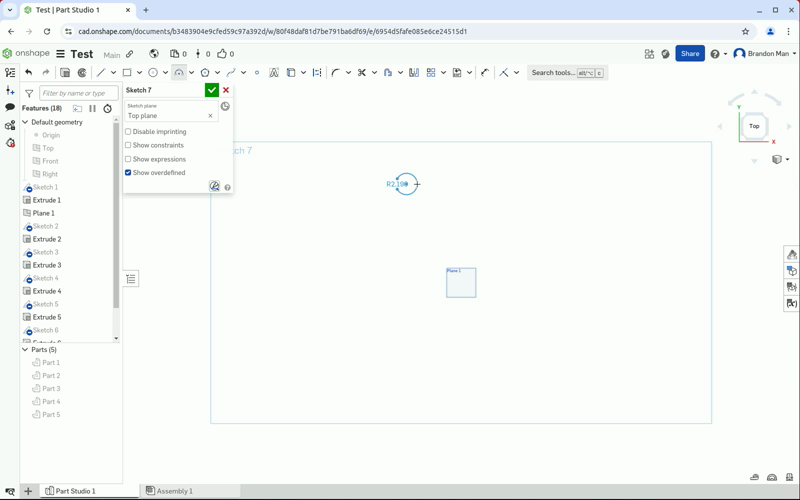
key(esc)
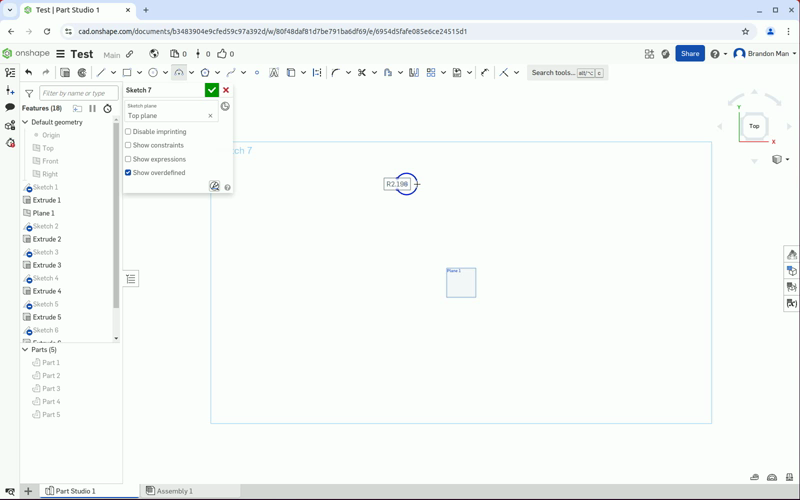
key(l)
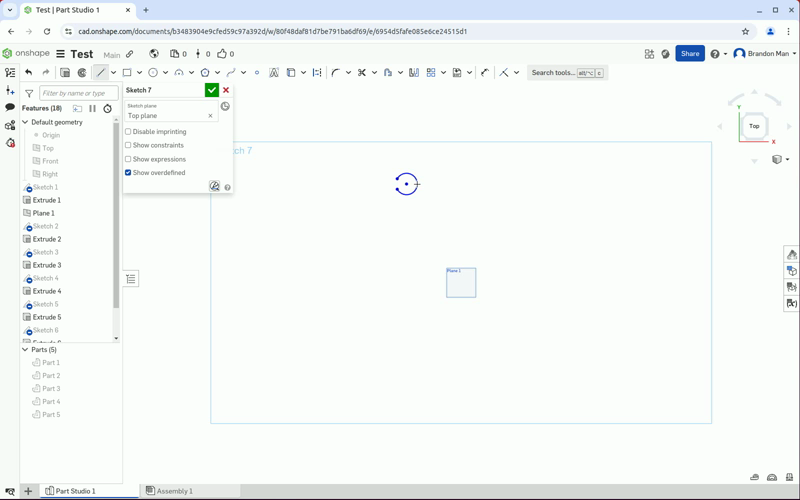
mouse_move(397, 178)
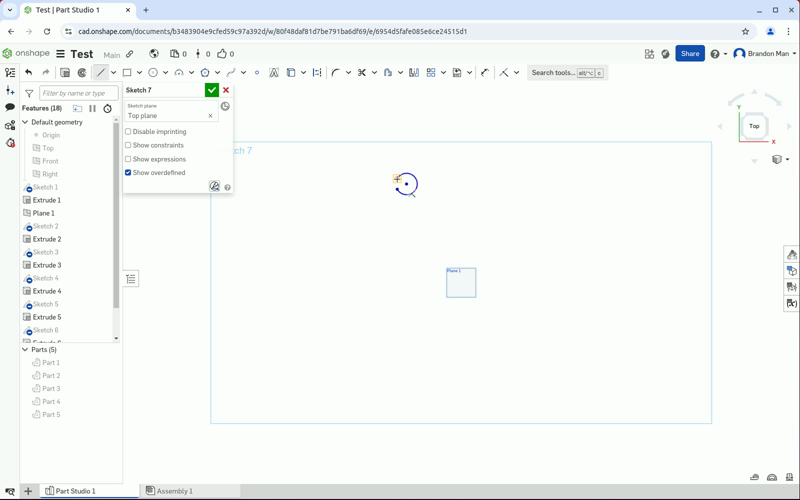
click(397, 178)
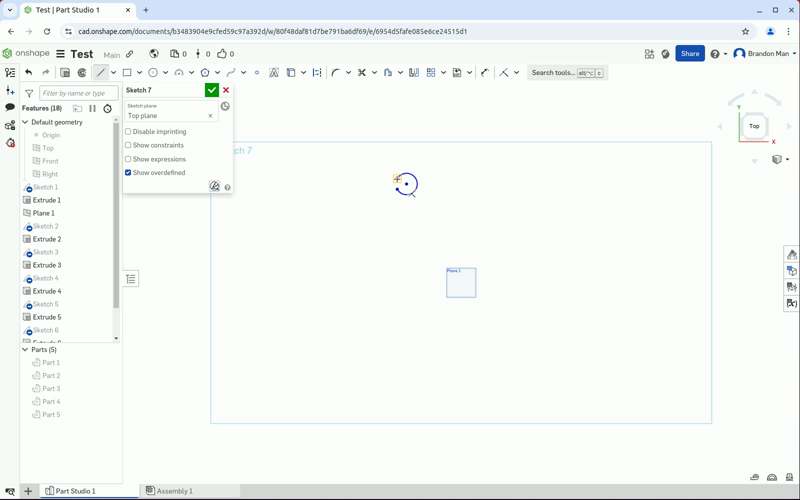
mouse_move(427, 178)
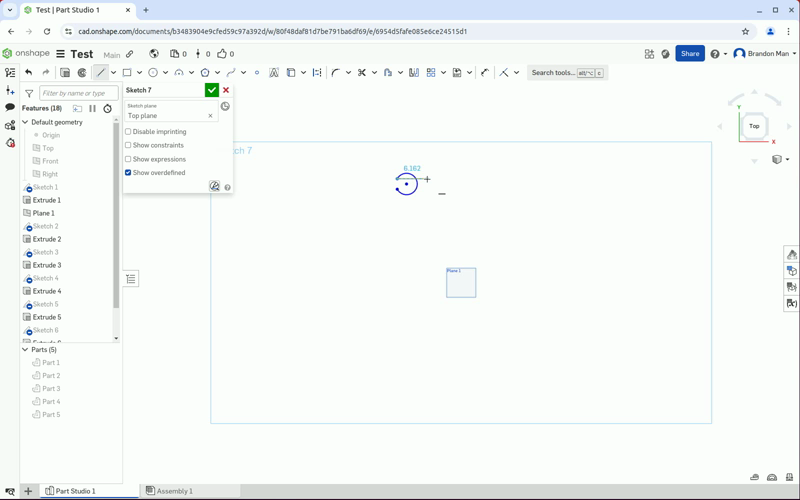
key_down(shift)
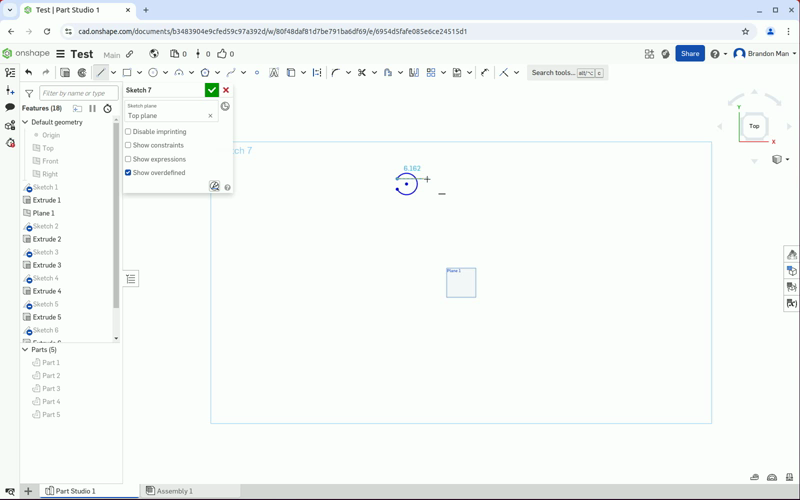
mouse_move(397, 189)
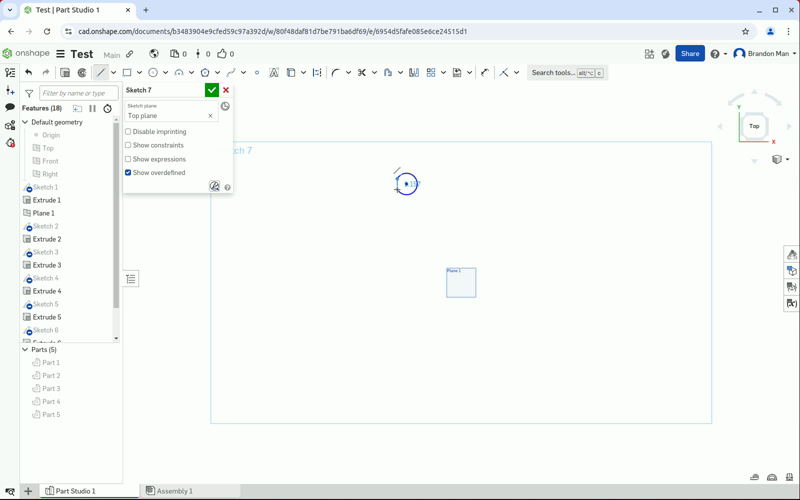
key_up(shift)
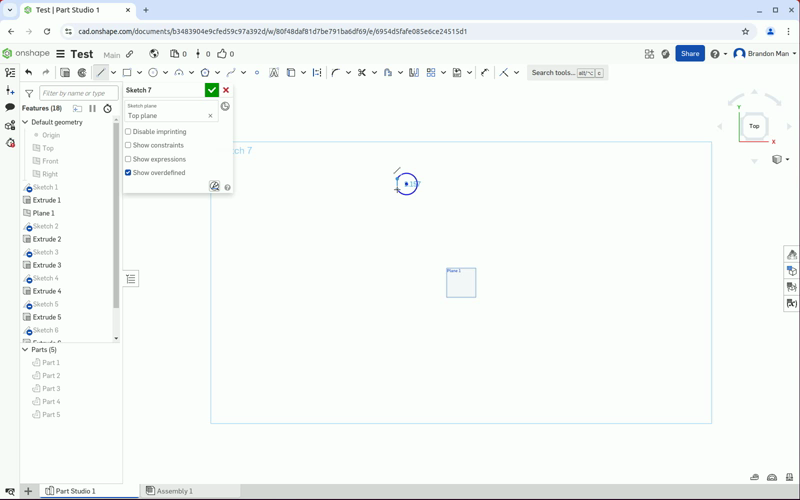
click(397, 189)
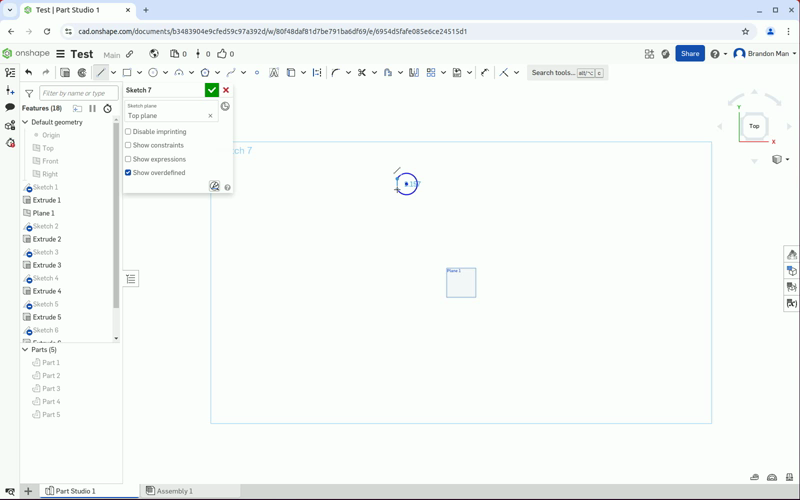
key(esc)
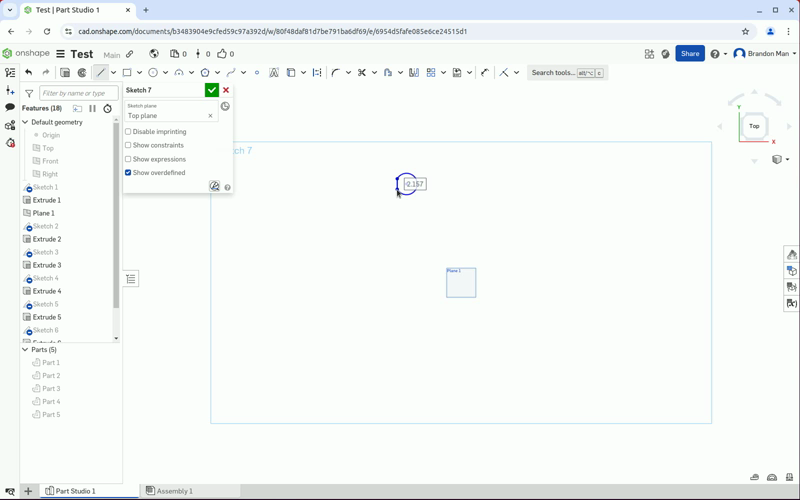
mouse_move(401, 189)
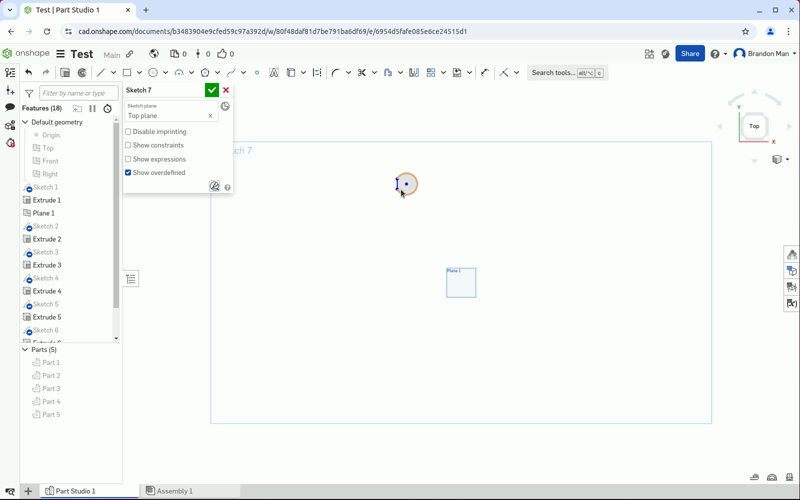
scroll(6)
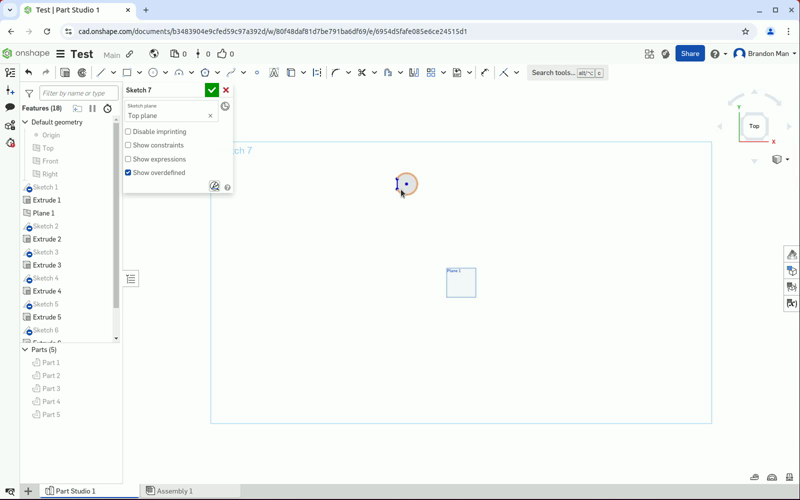
scroll(6)
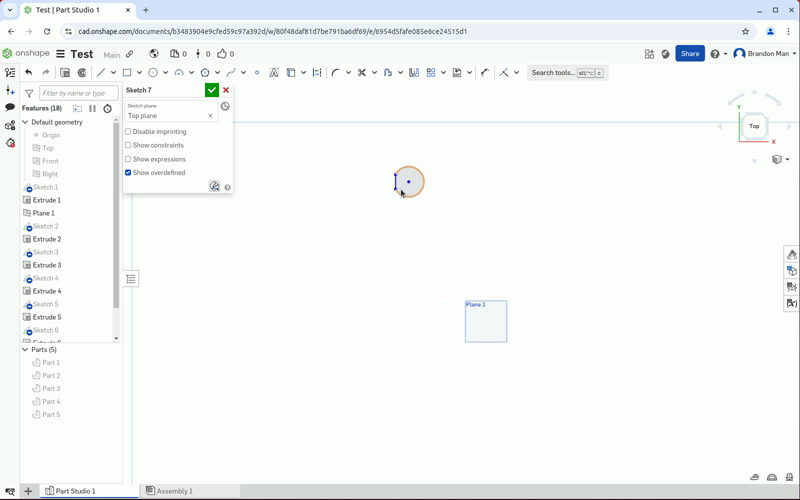
scroll(6)
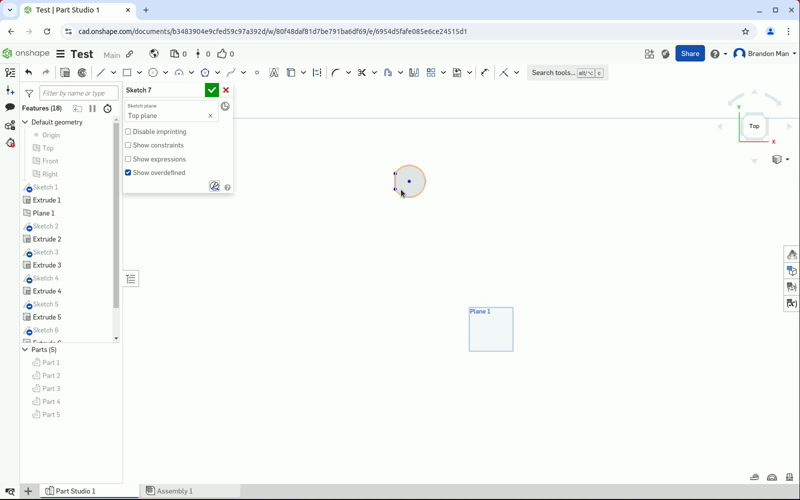
scroll(6)
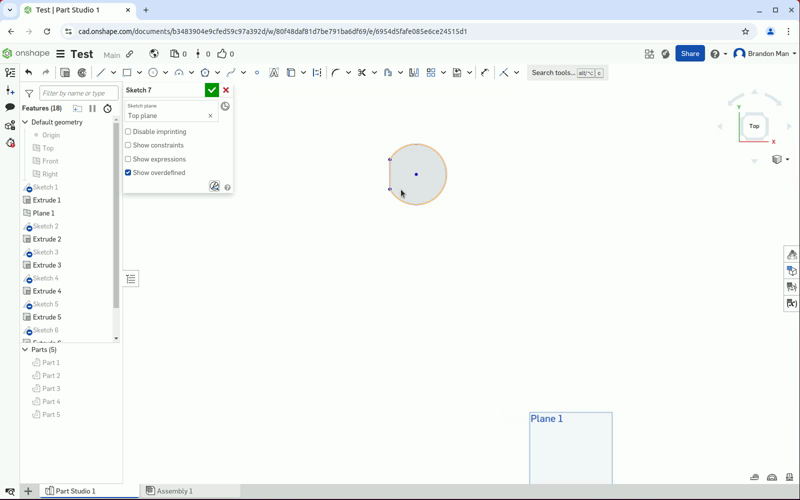
scroll(6)
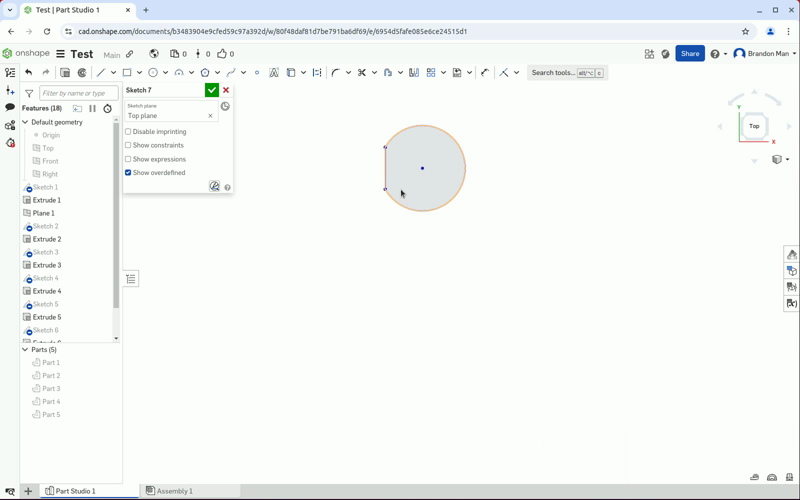
scroll(6)
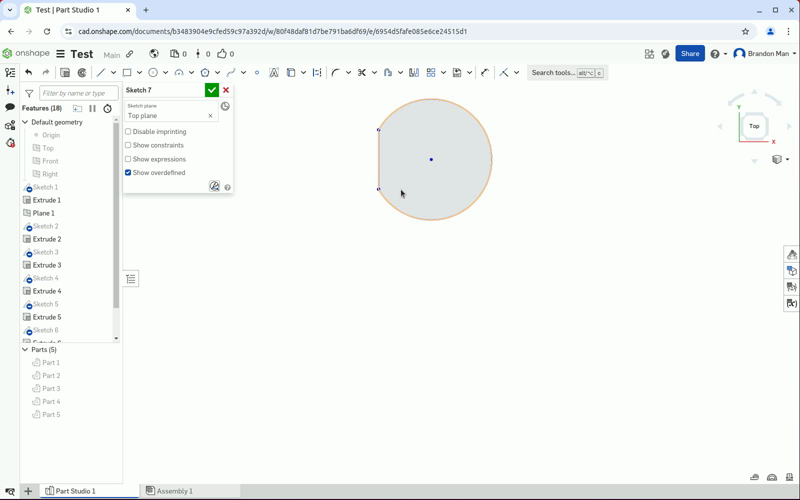
scroll(6)
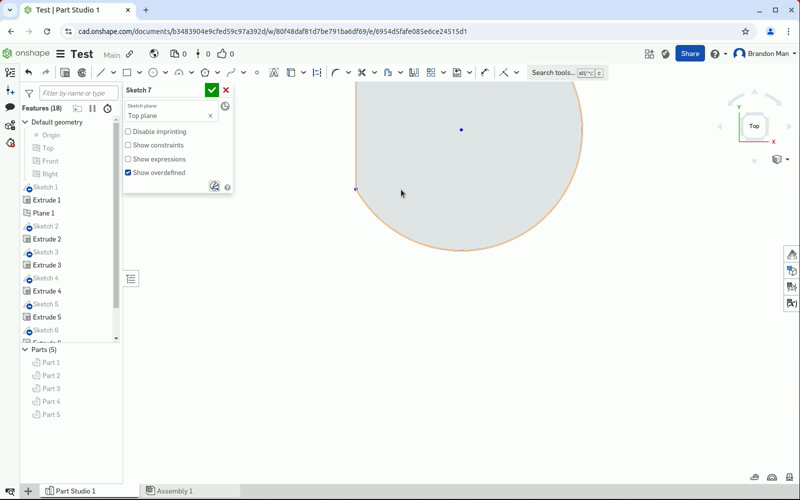
click(401, 189)
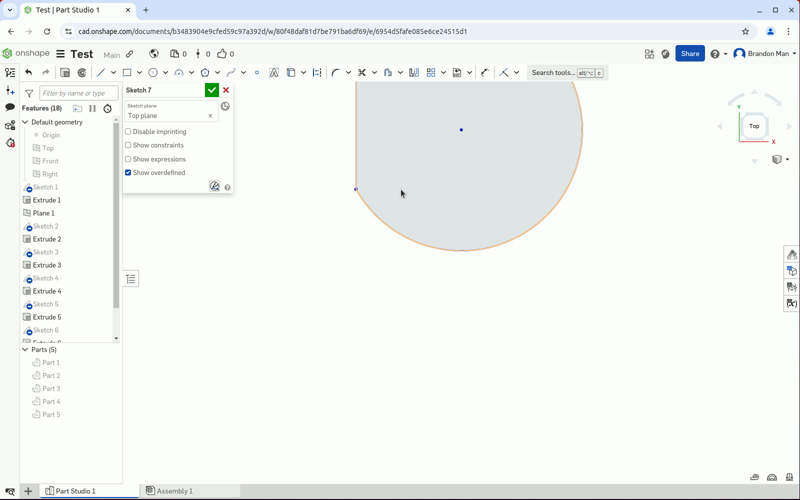
scroll(-6)
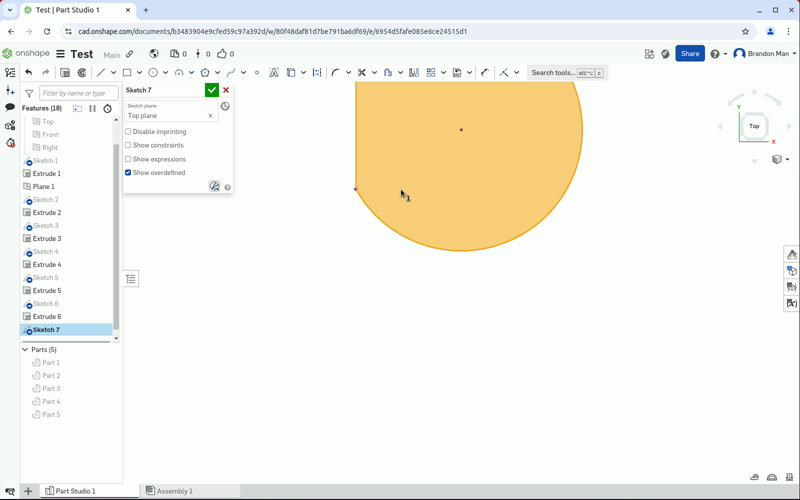
scroll(-6)
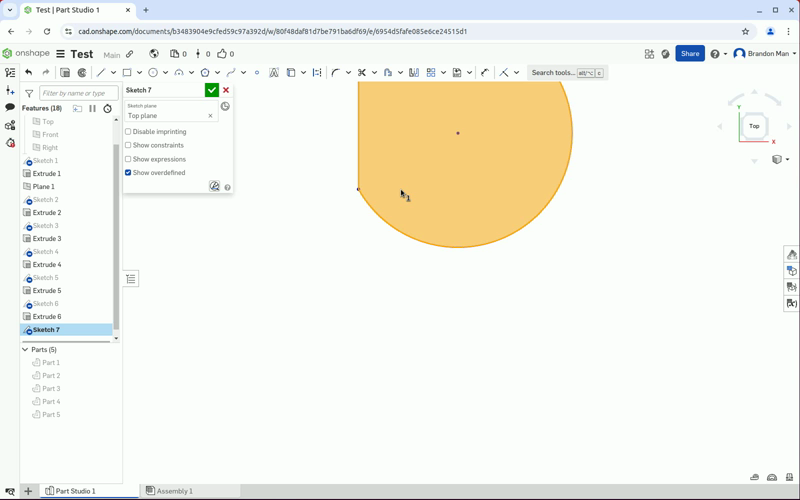
scroll(-6)
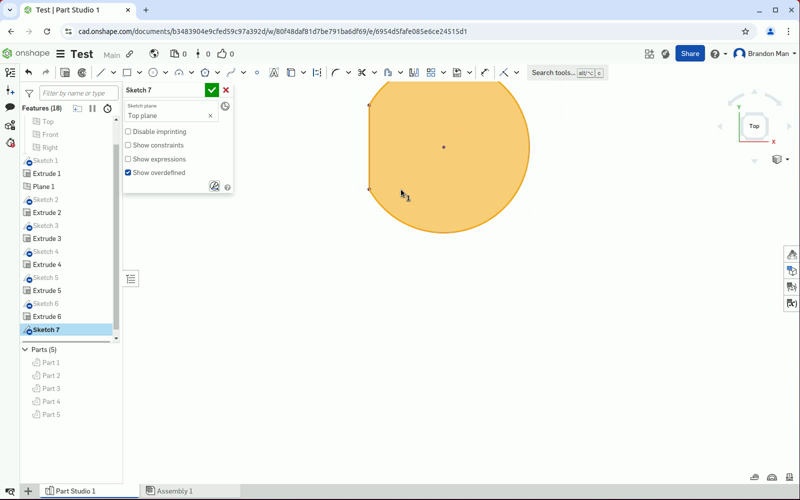
scroll(-6)
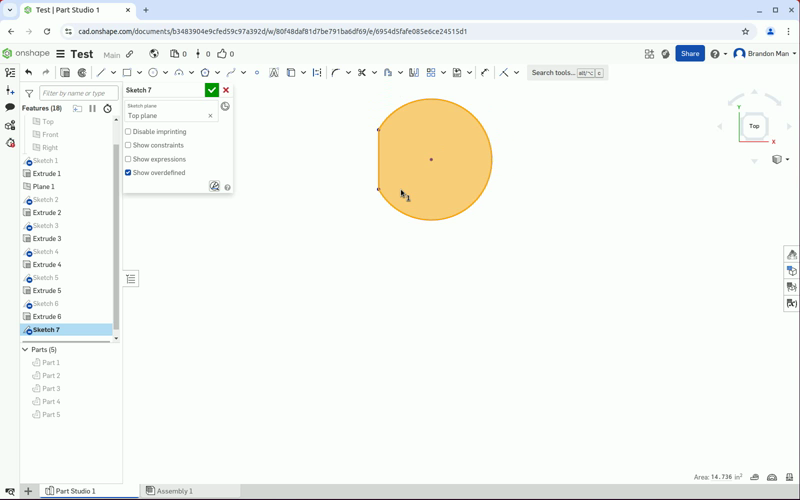
scroll(-6)
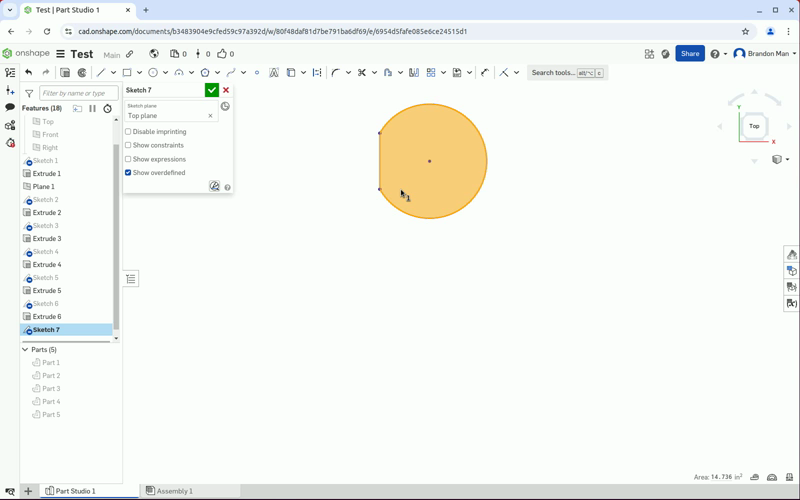
scroll(-6)
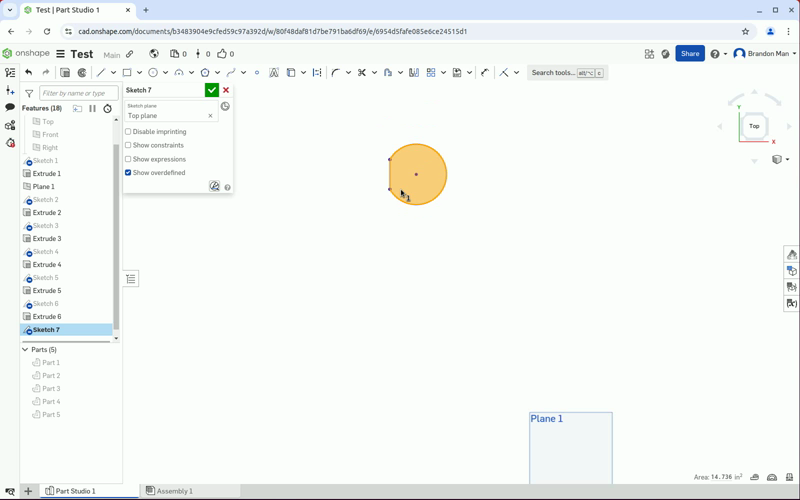
scroll(-6)
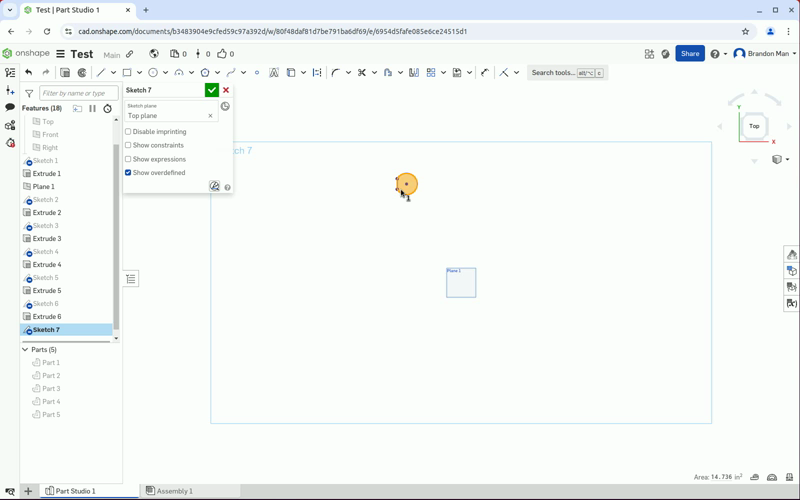
mouse_move(73, 352)
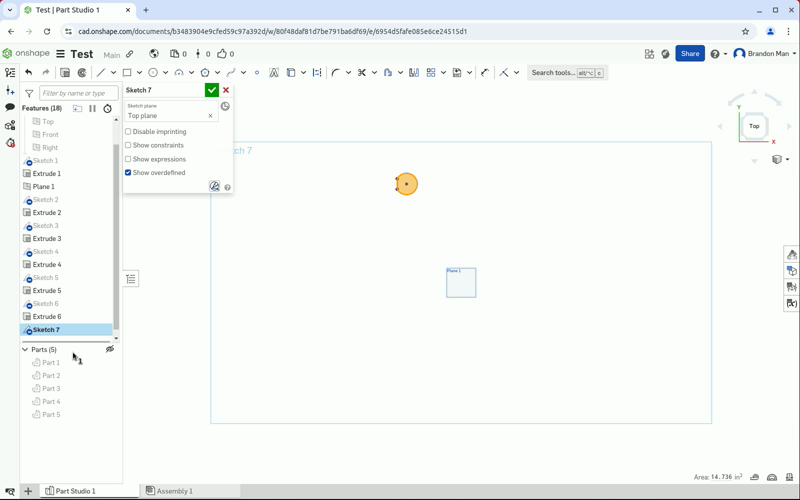
key(shift+y)
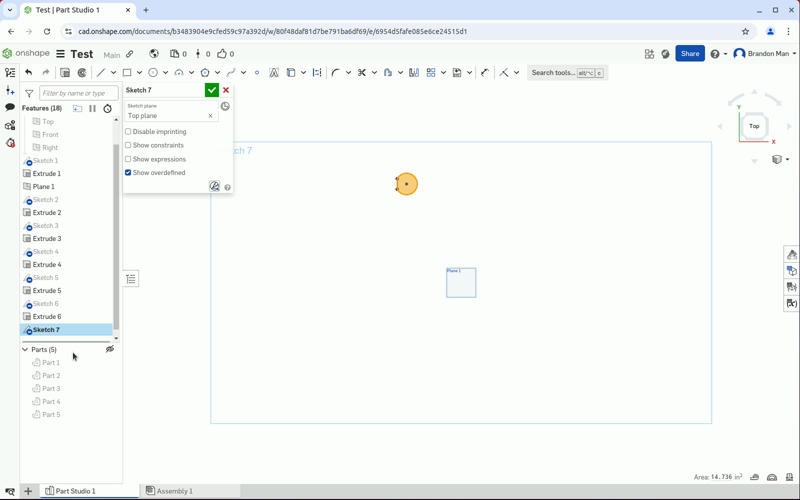
key(shift+e)
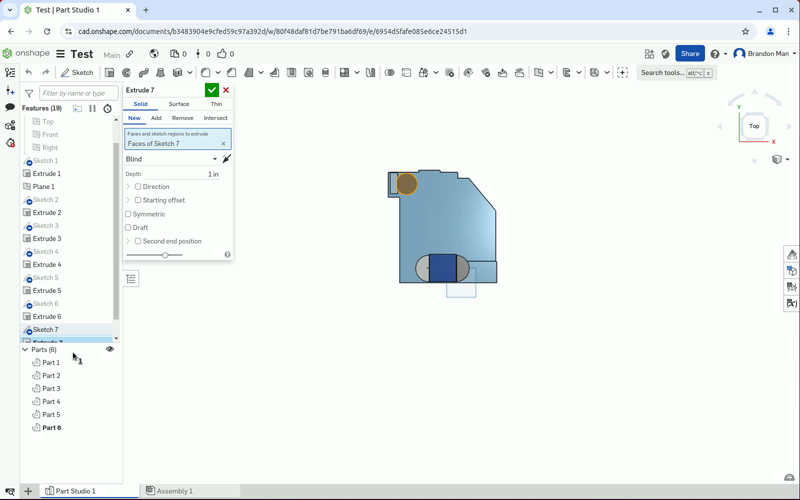
mouse_move(143, 106)
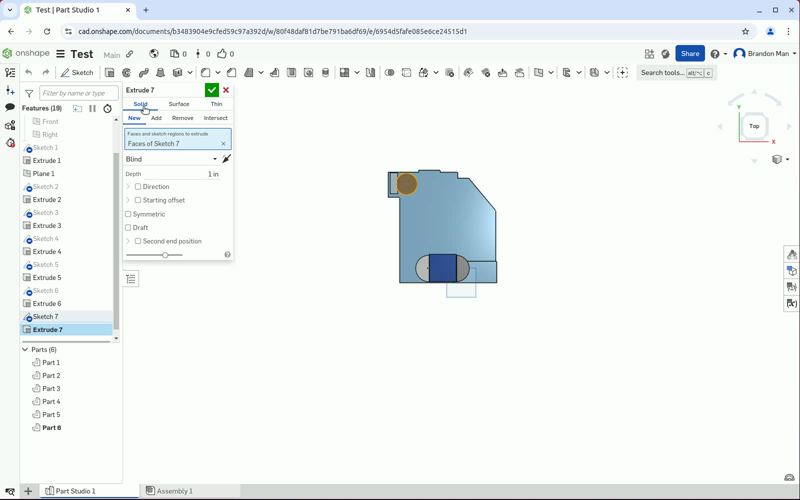
click(143, 106)
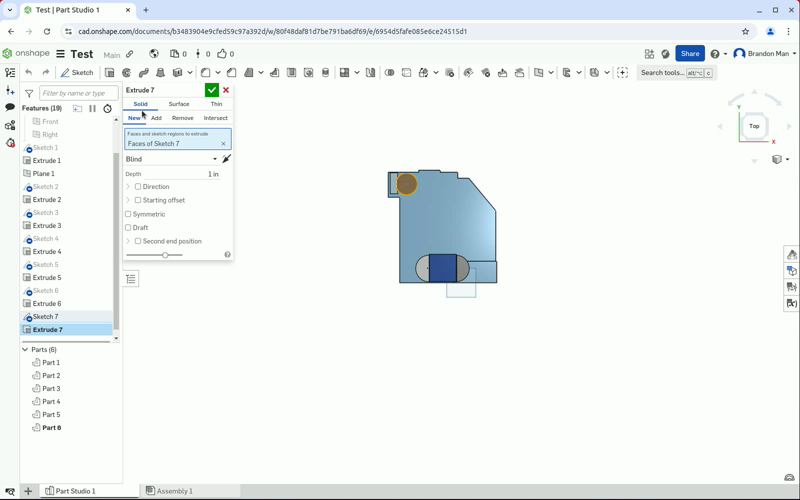
mouse_move(137, 120)
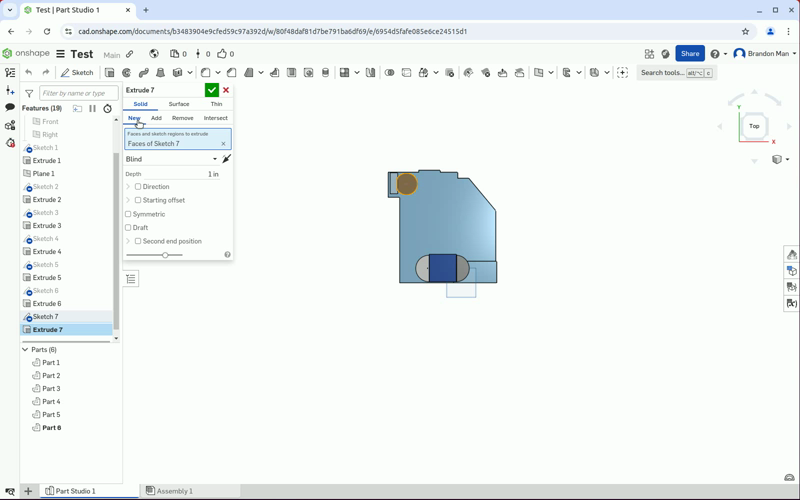
click(137, 120)
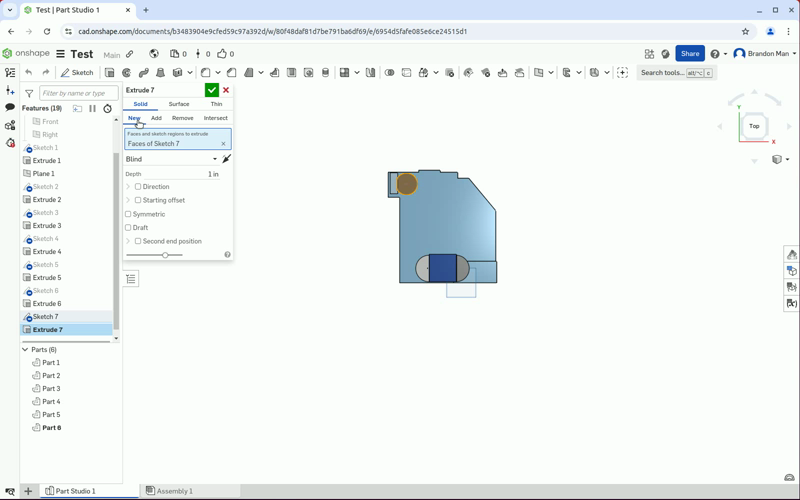
key(tab, 4)
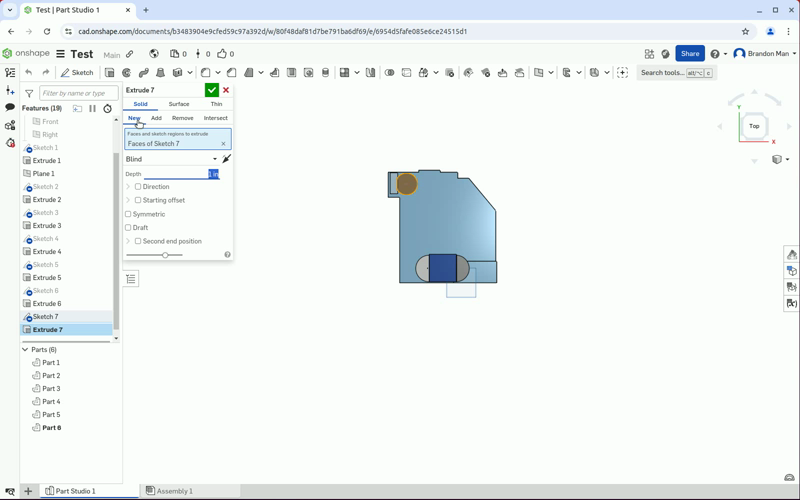
text(3.129)
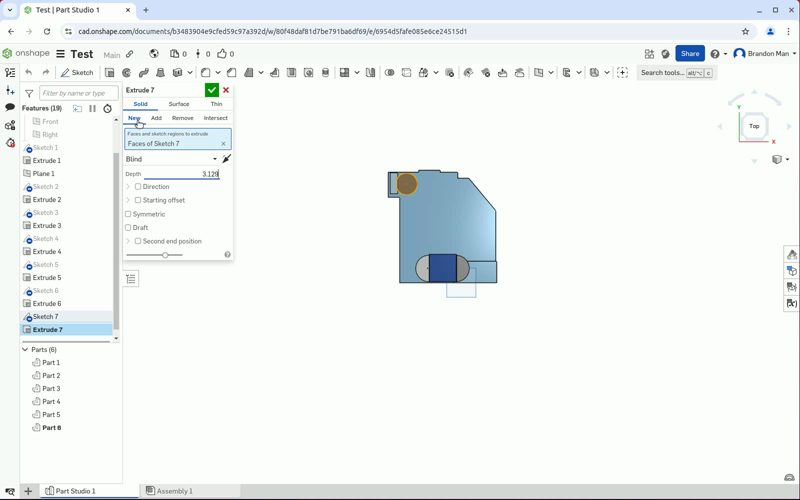
key(enter)
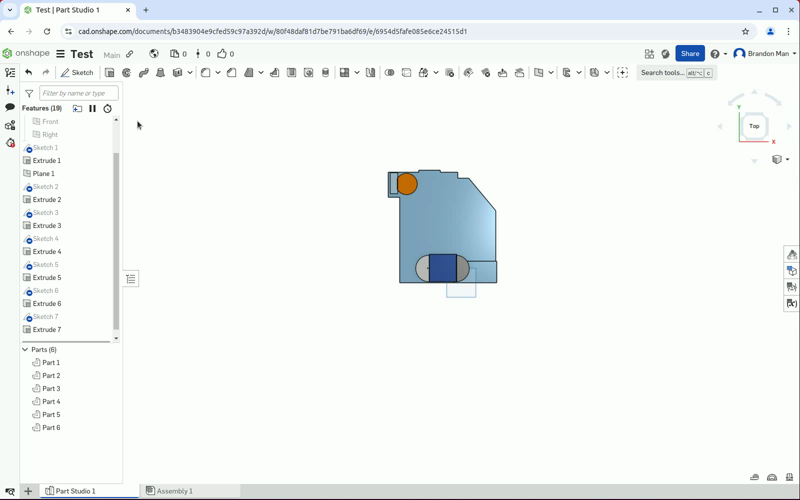
key(shift+h)
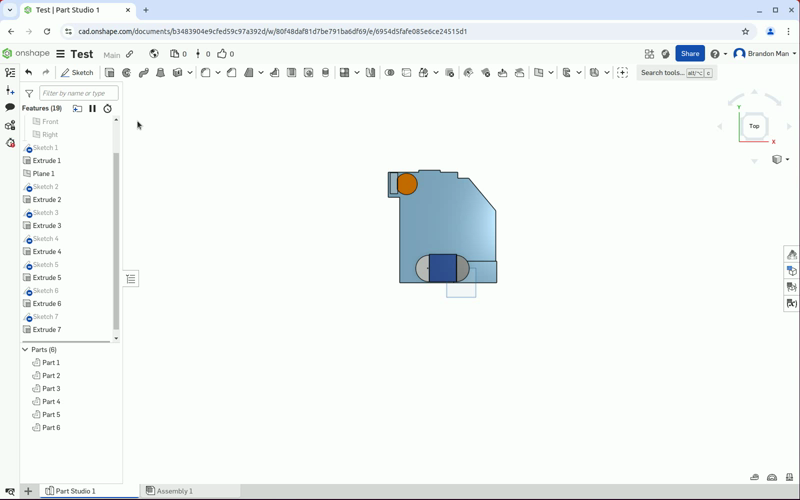
key(shift+h)
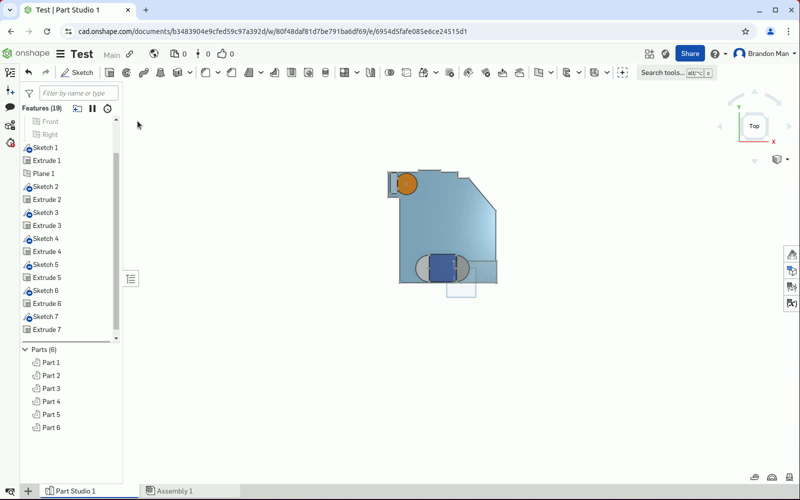
key(shift+7)
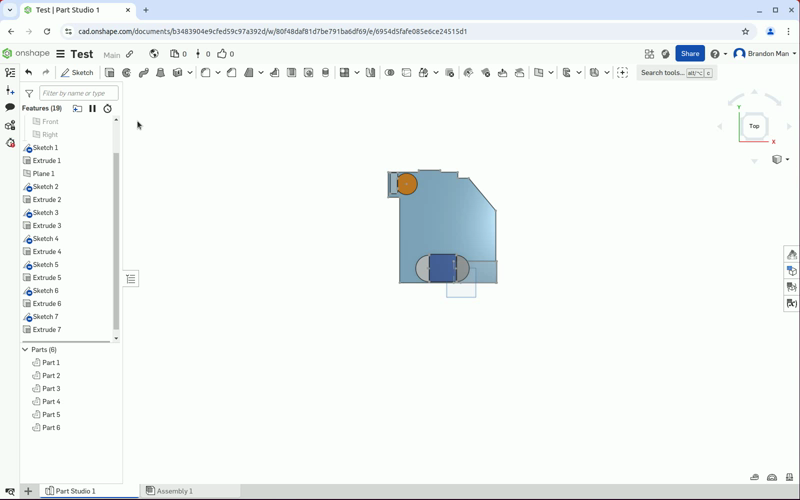
key(up, 3)
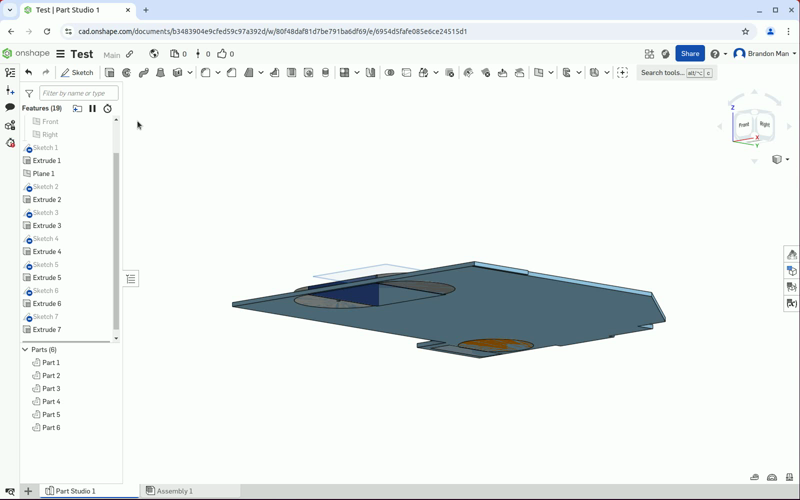
key(left, 3)
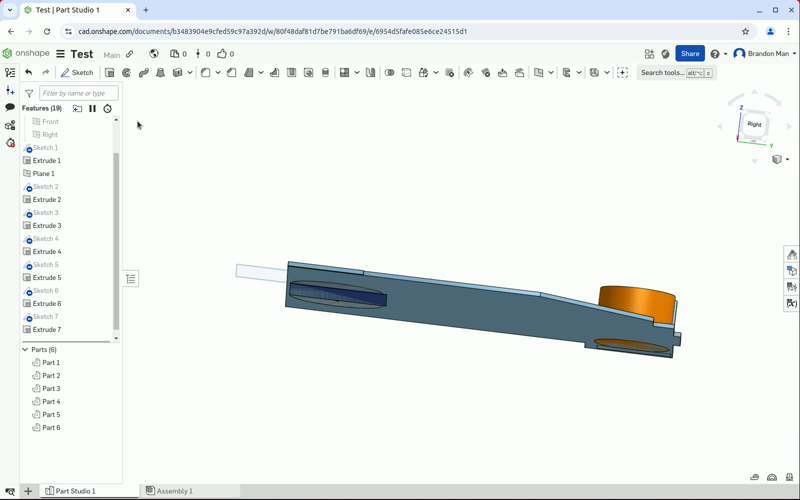
key(right, 3)
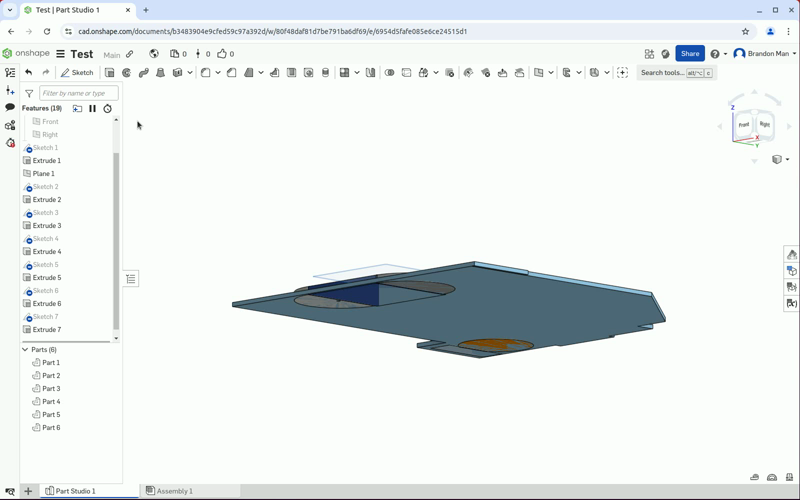
key(down, 3)
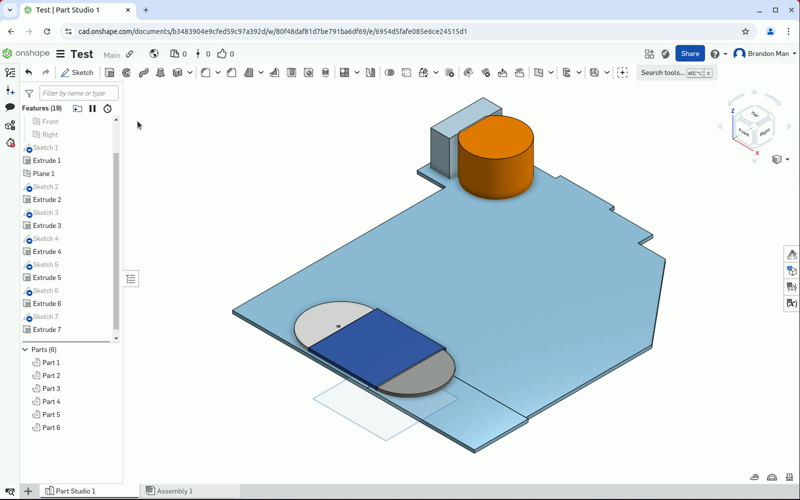
mouse_move(69, 150)
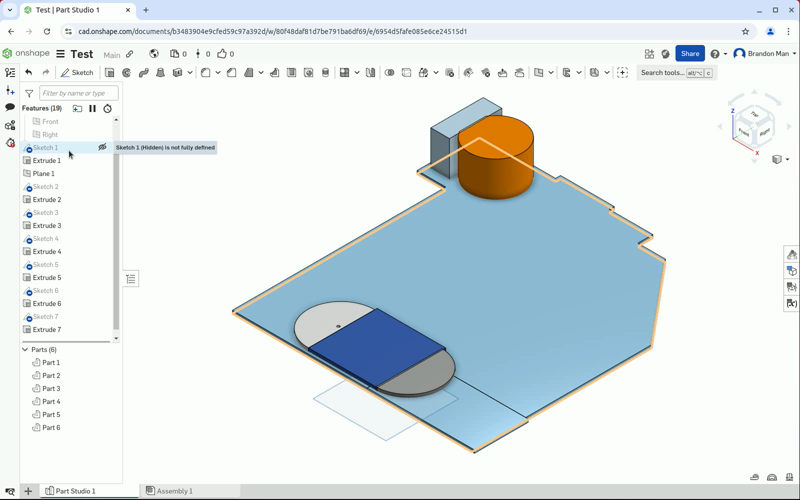
click(69, 150)